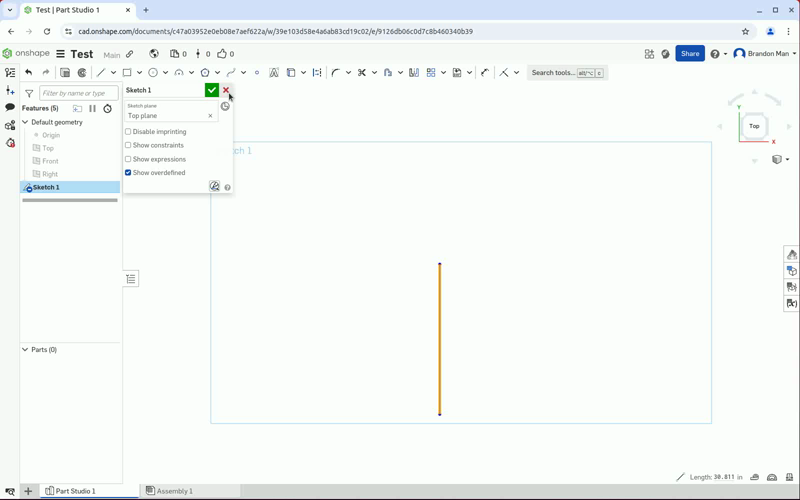
key(shift+h)
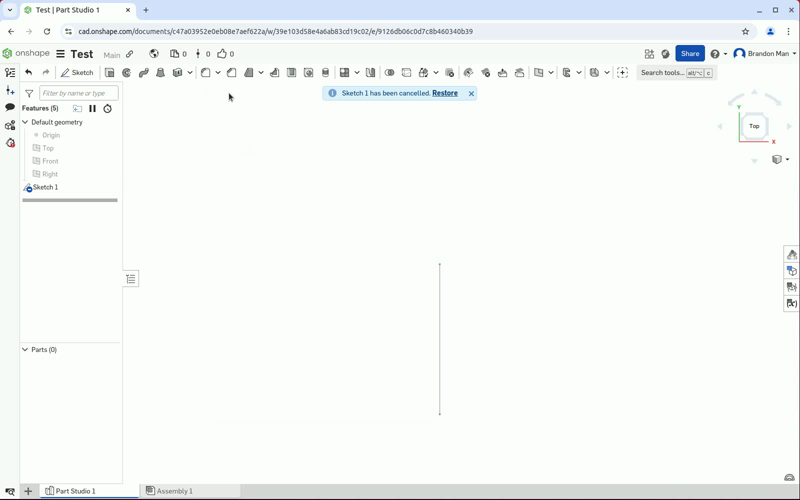
key(shift+s)
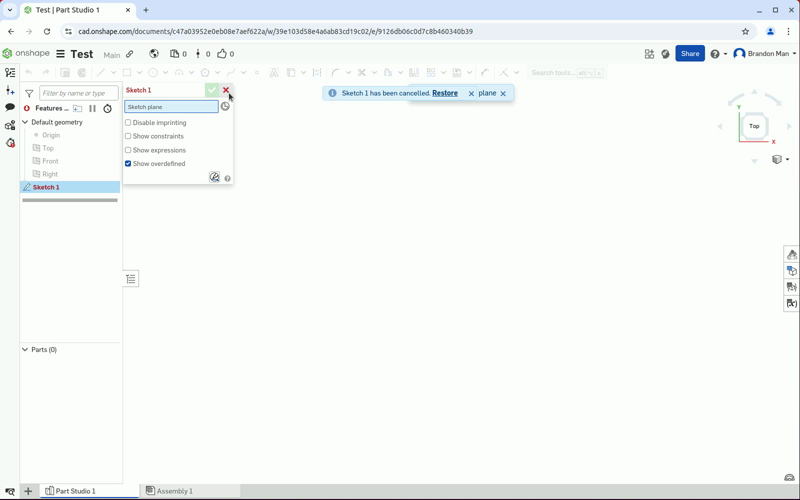
mouse_move(73, 150)
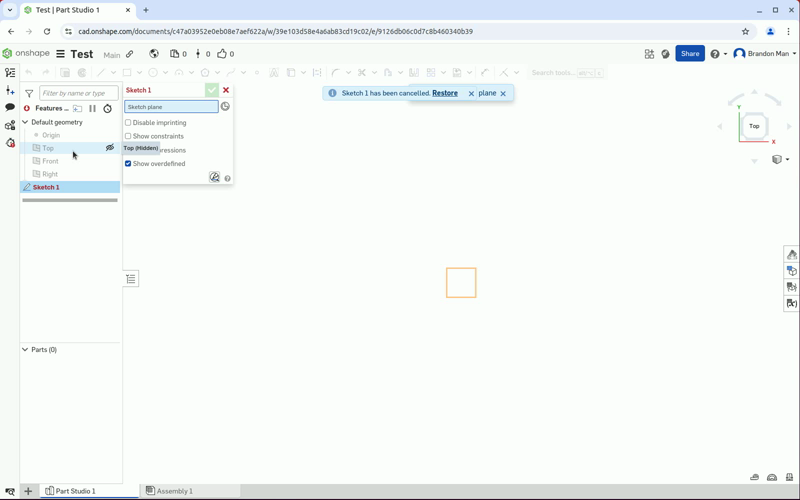
click(73, 150)
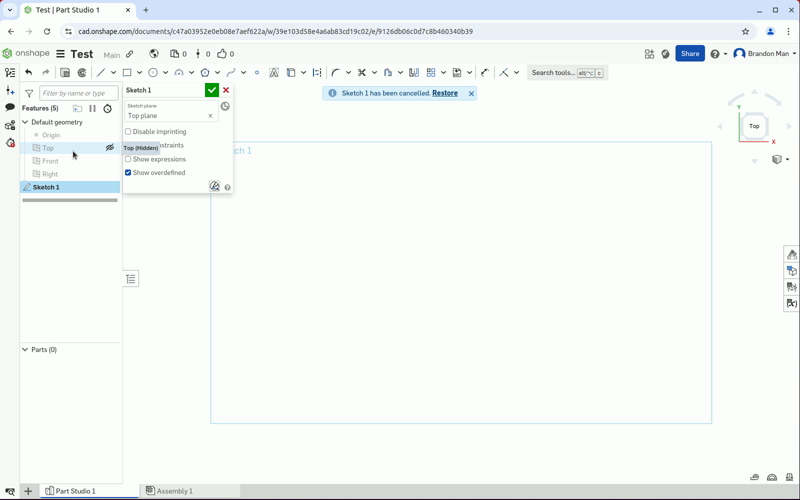
mouse_move(73, 352)
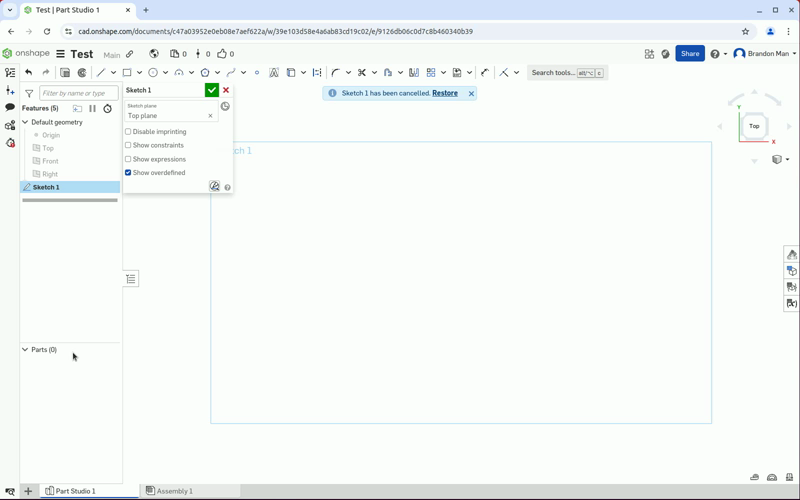
key(y)
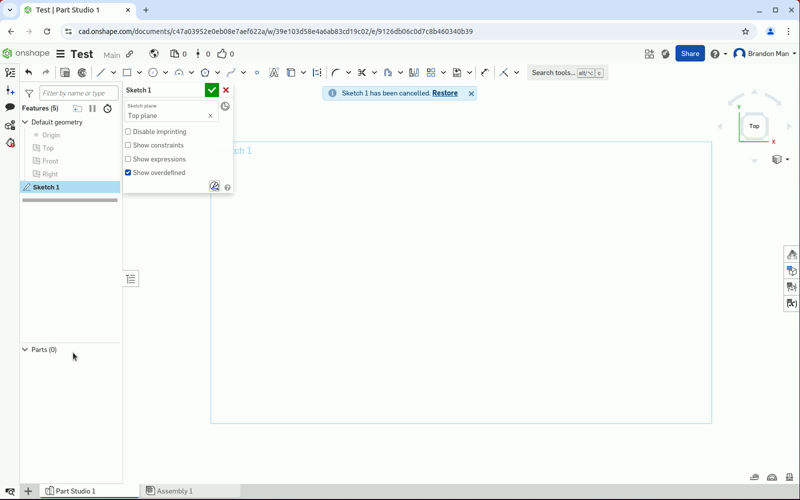
key(l)
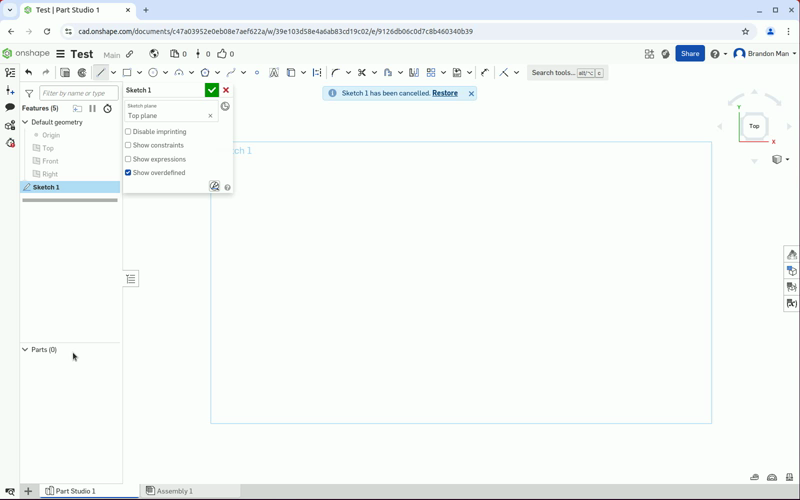
key_down(shift)
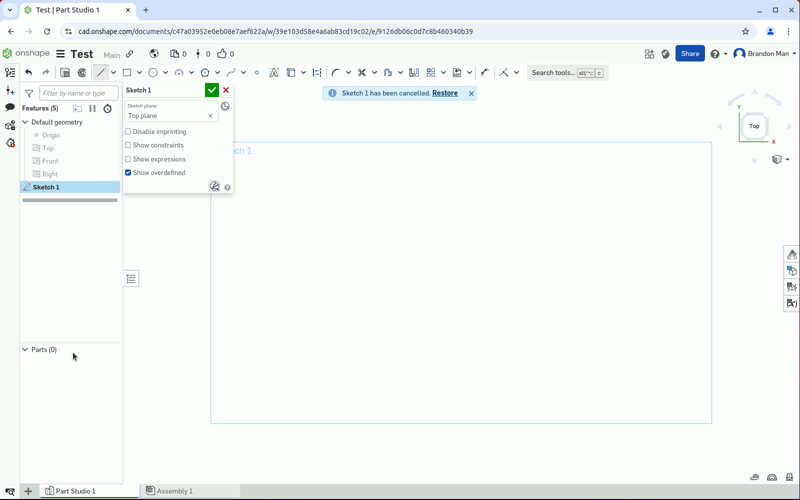
mouse_move(348, 282)
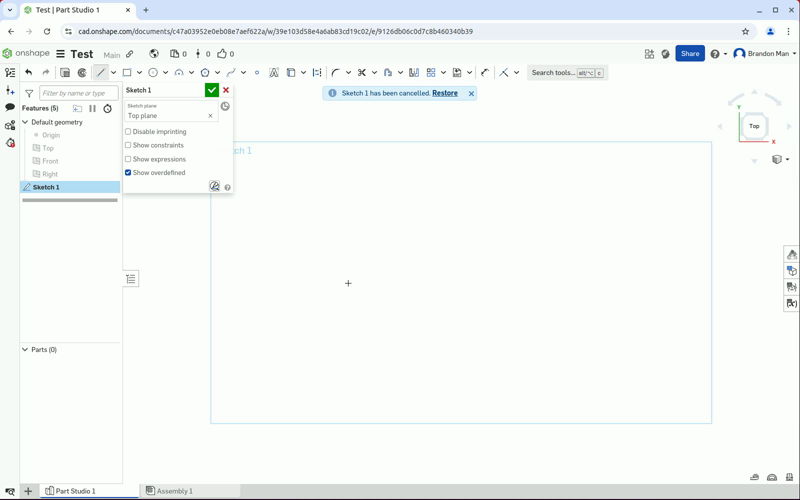
click(348, 282)
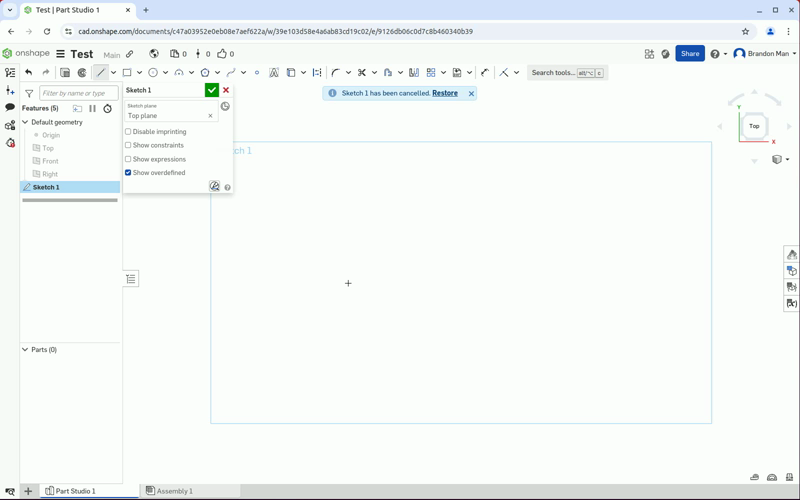
key_up(shift)
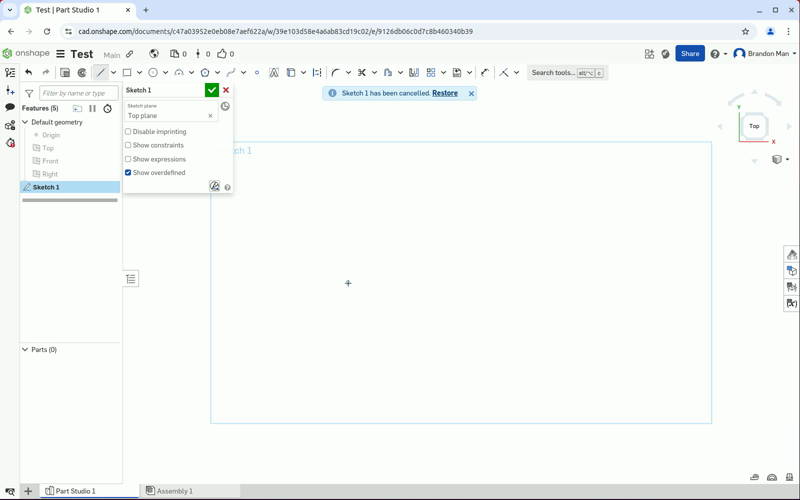
key_down(shift)
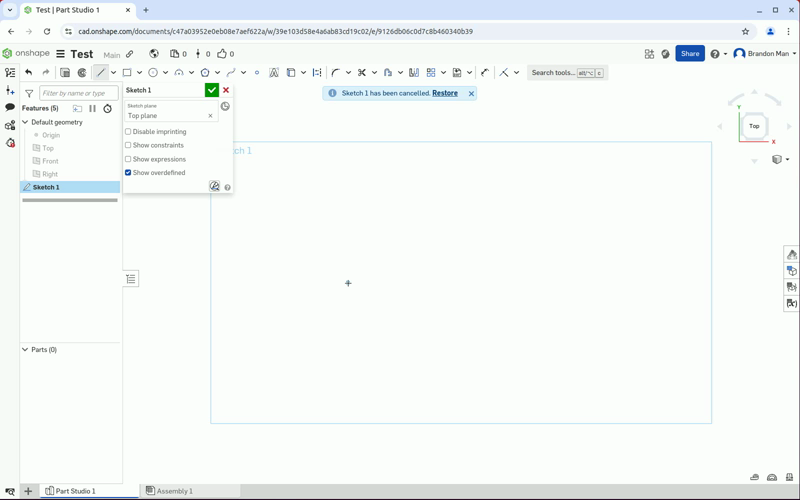
mouse_move(378, 282)
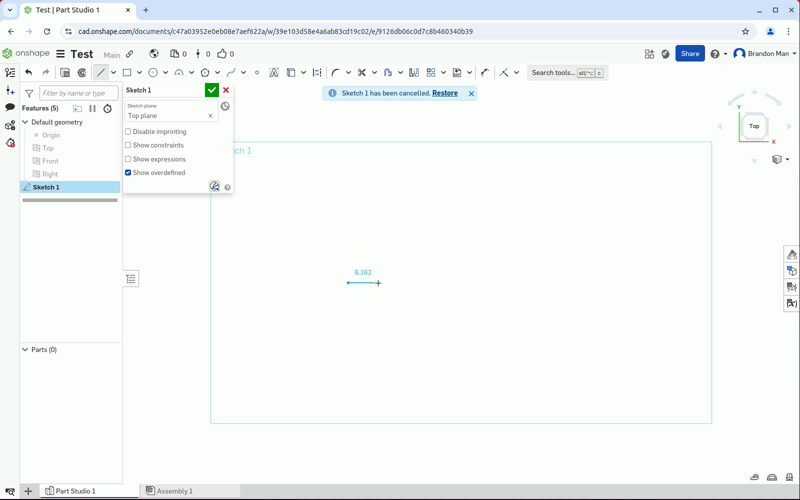
mouse_move(362, 282)
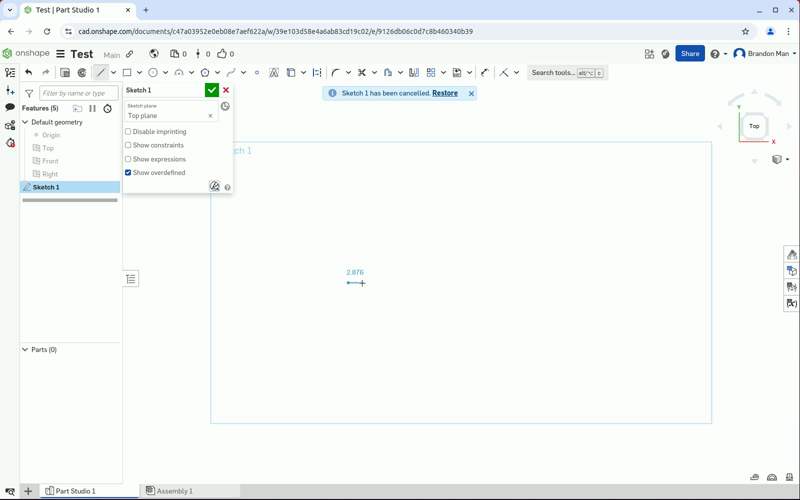
click(362, 282)
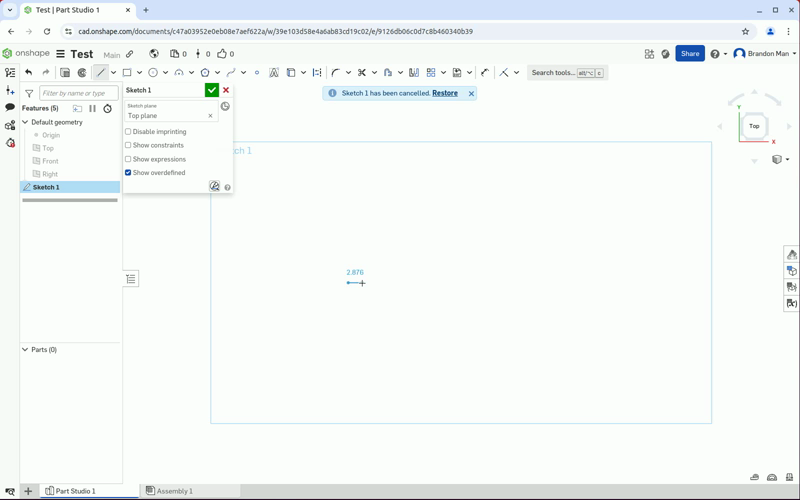
key_up(shift)
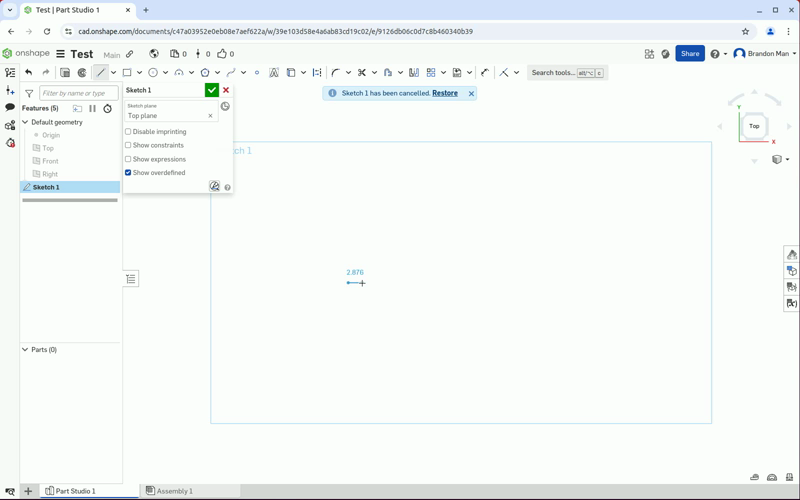
key_down(shift)
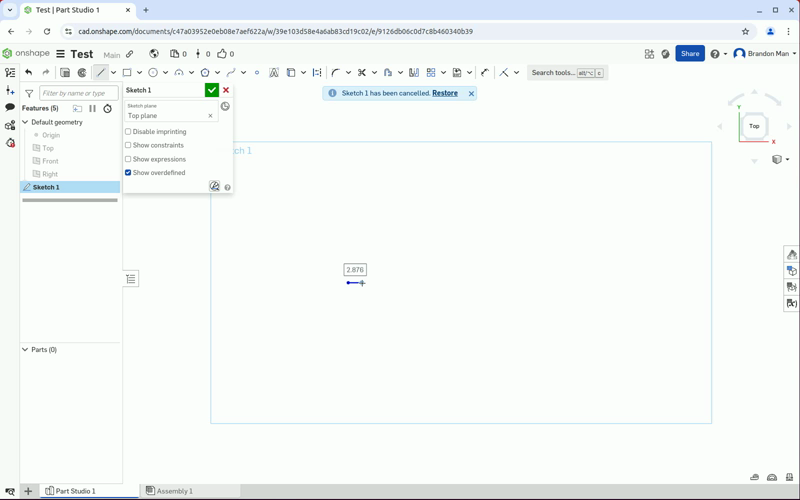
mouse_move(460, 282)
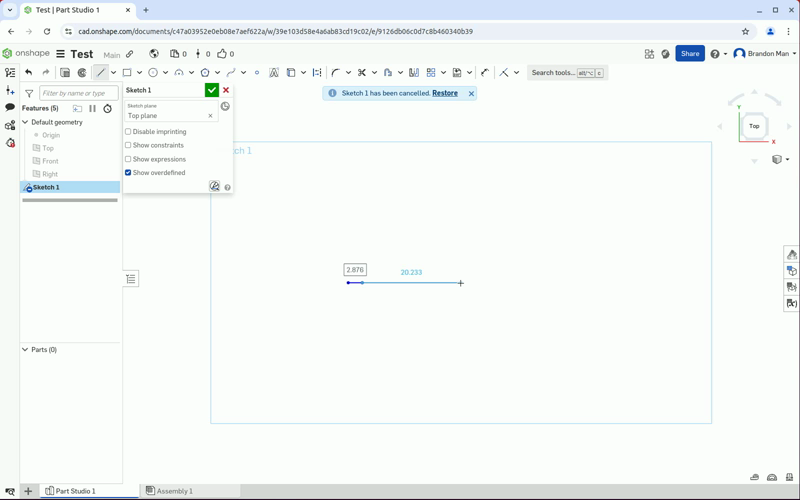
click(460, 282)
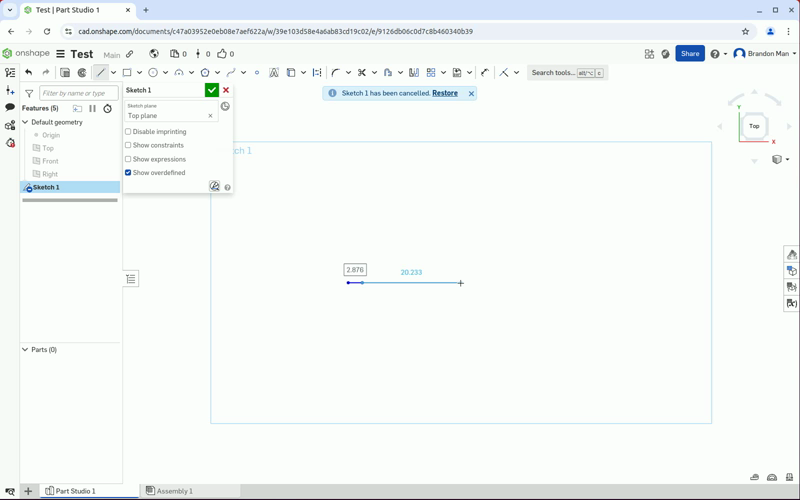
key_up(shift)
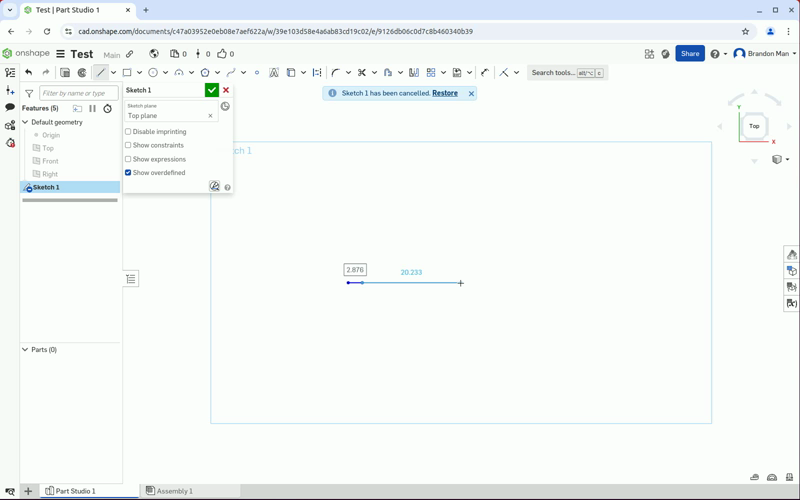
key_down(shift)
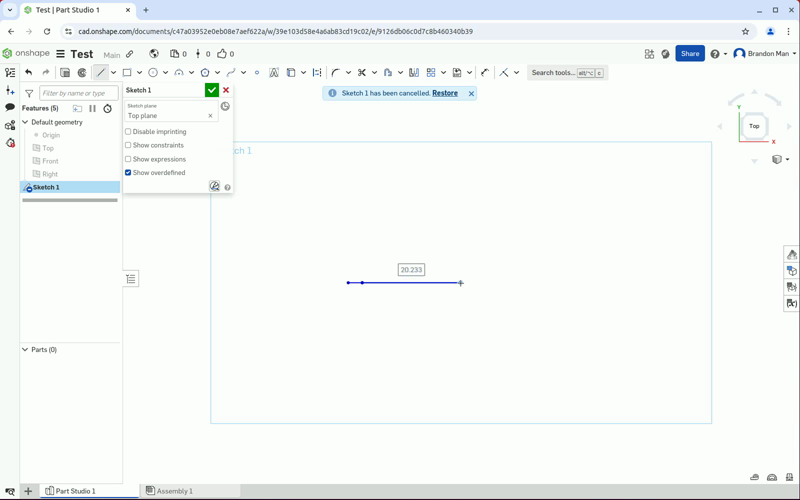
mouse_move(490, 282)
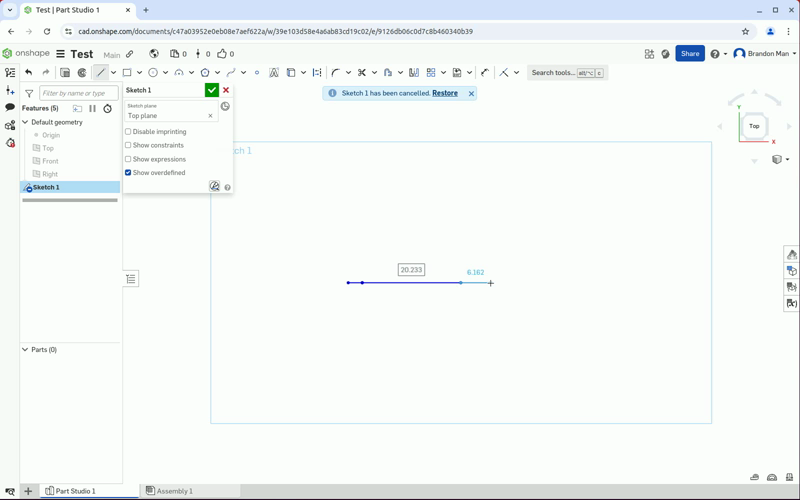
mouse_move(460, 236)
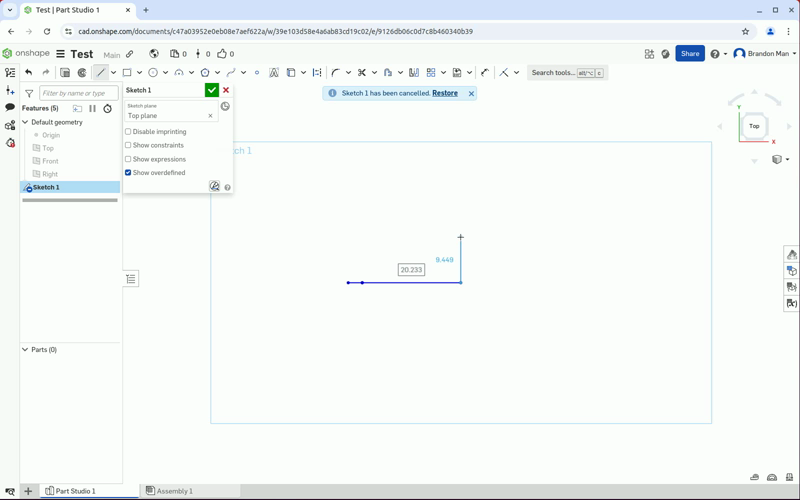
click(460, 236)
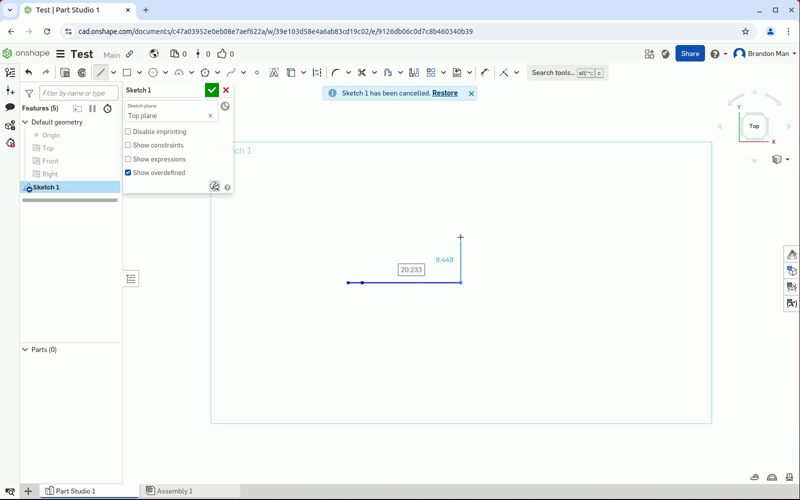
key_up(shift)
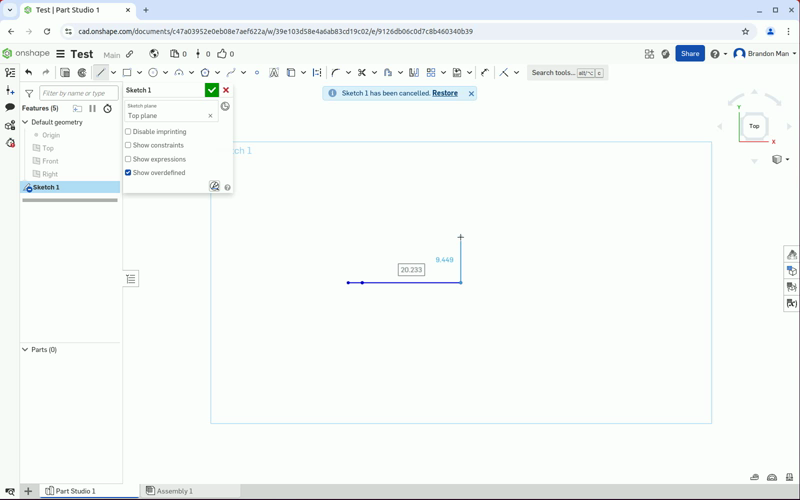
key_down(shift)
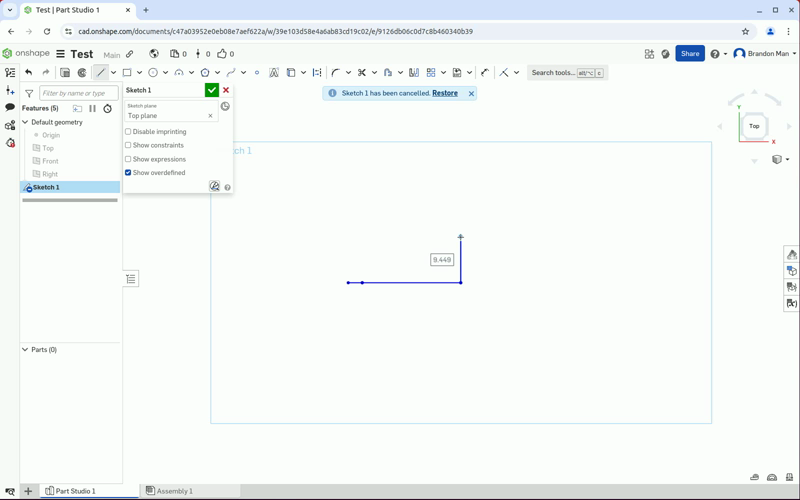
mouse_move(348, 236)
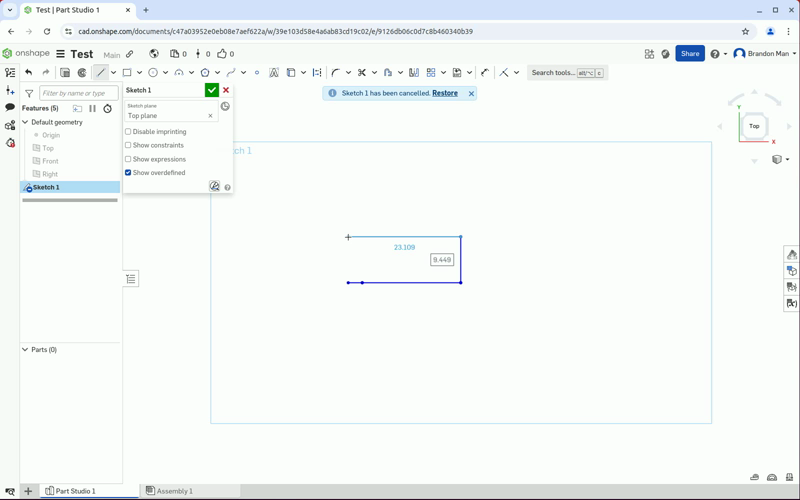
click(348, 236)
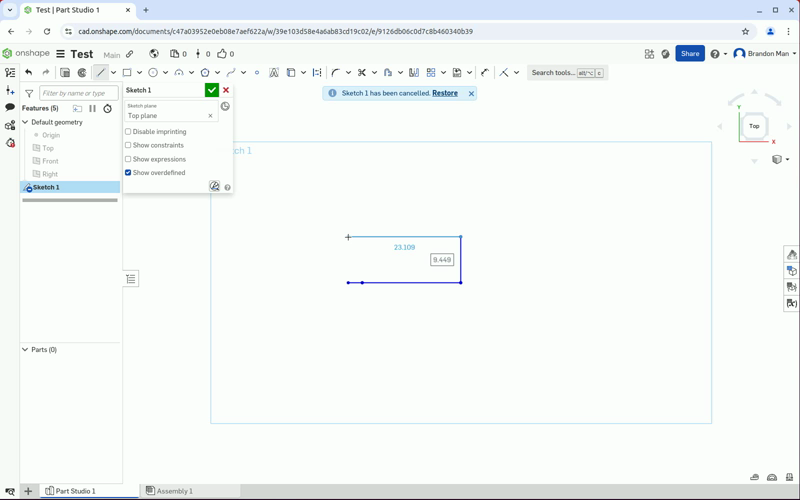
key_up(shift)
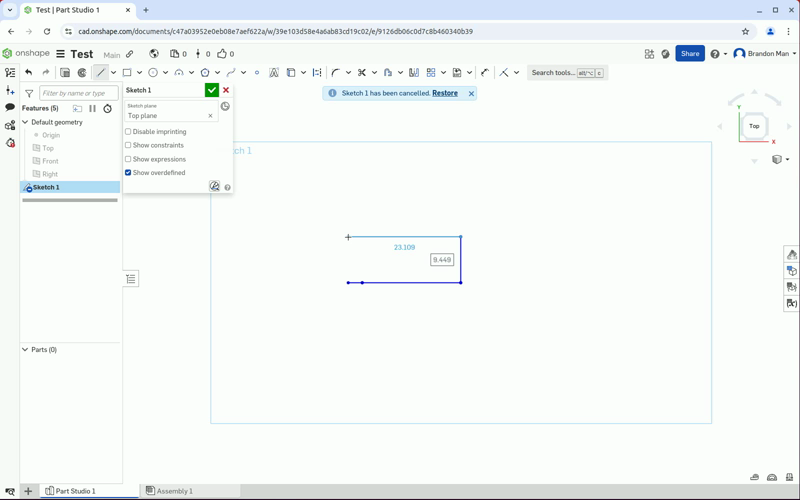
mouse_move(378, 236)
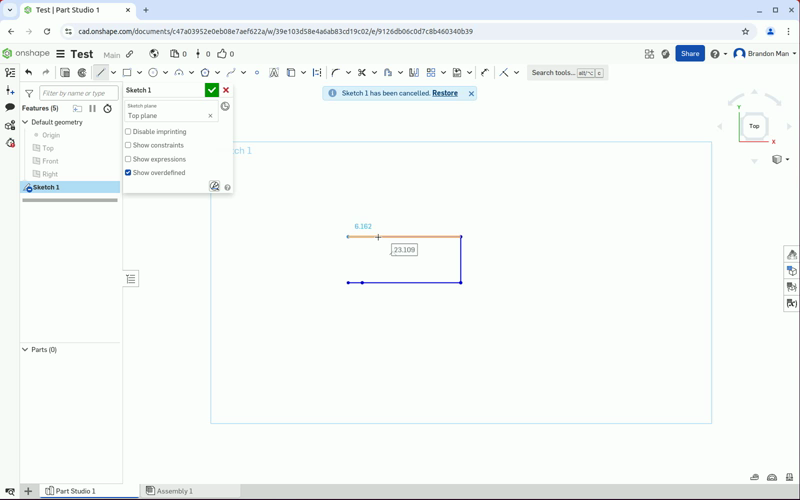
key_down(shift)
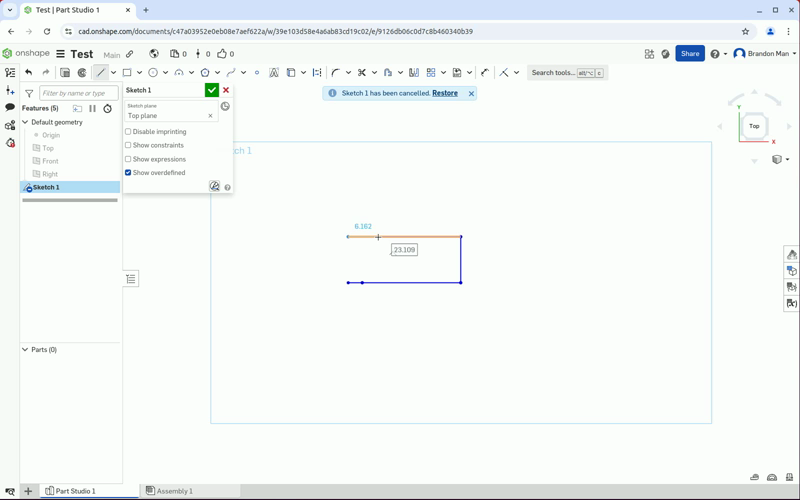
mouse_move(348, 282)
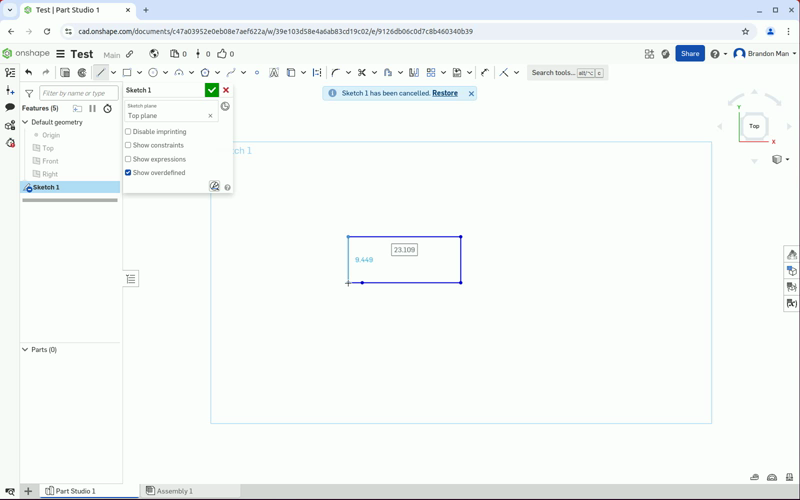
key_up(shift)
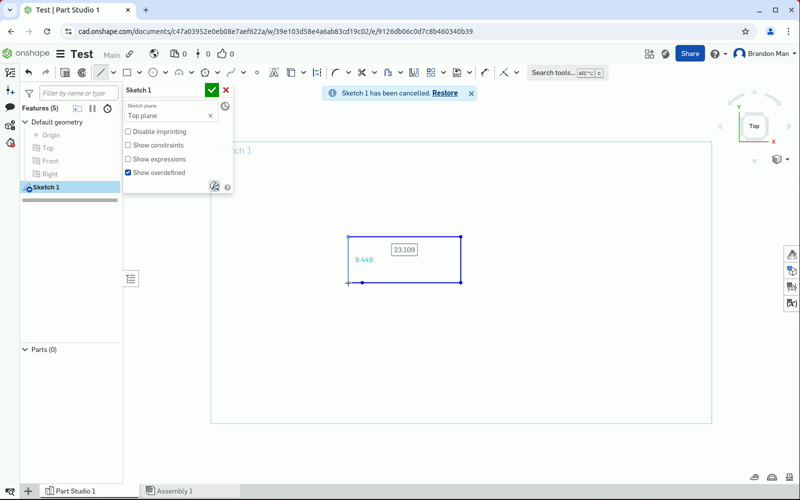
click(348, 282)
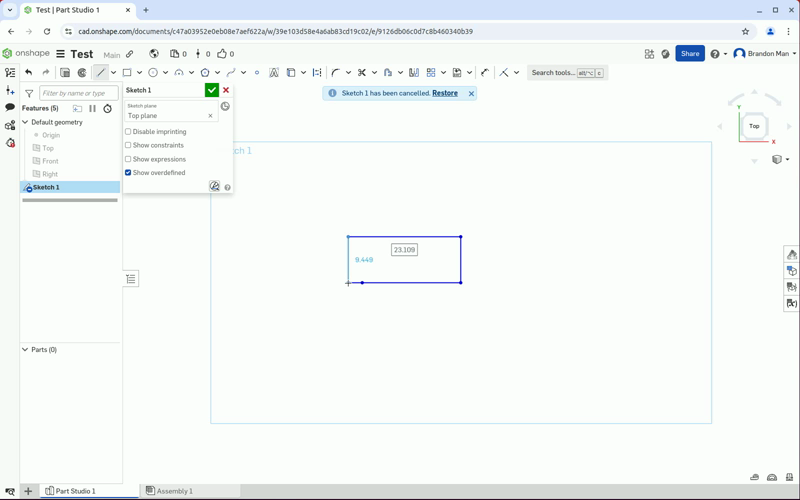
key(esc)
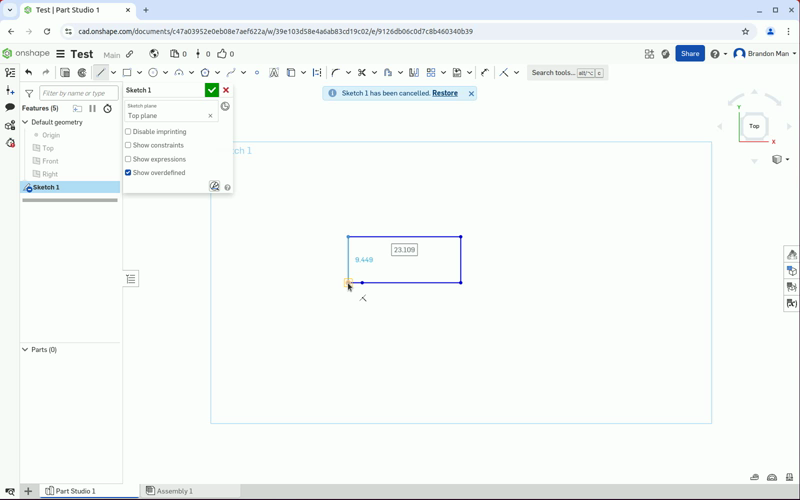
mouse_move(431, 265)
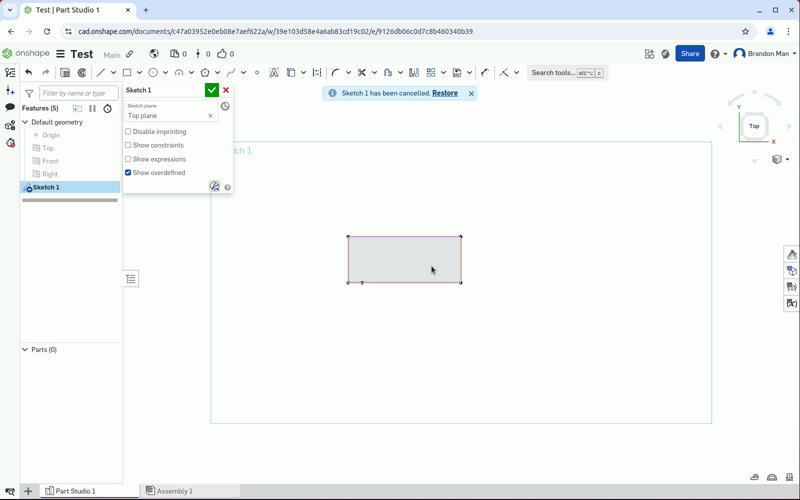
click(431, 265)
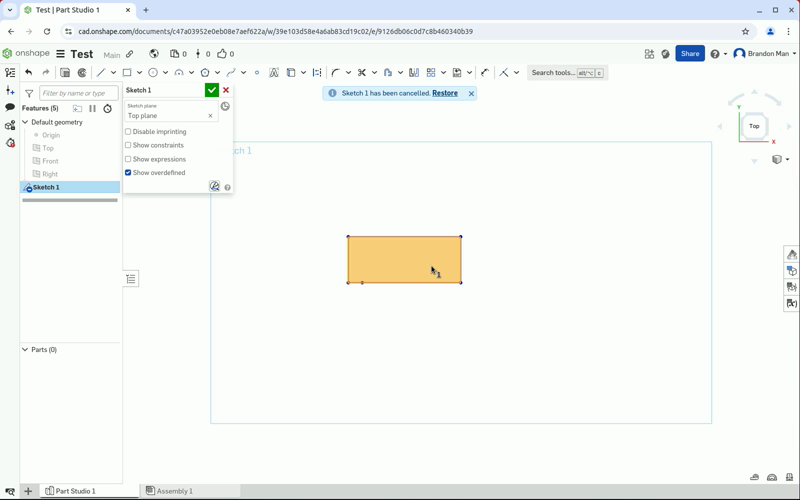
mouse_move(73, 352)
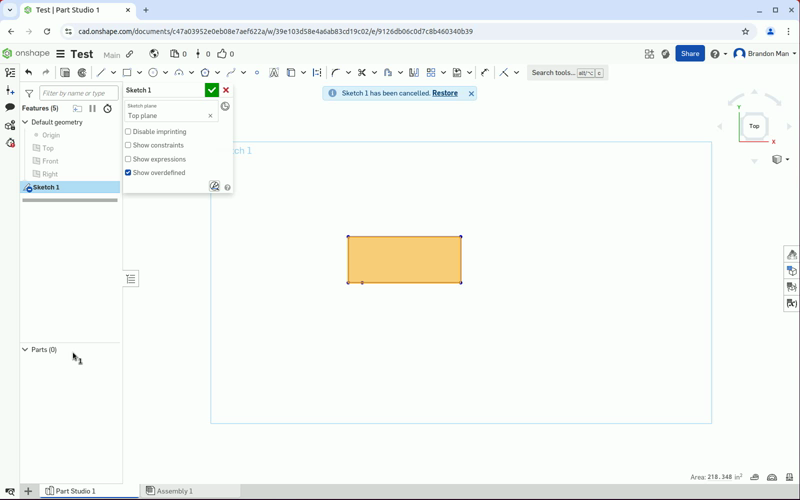
key(shift+y)
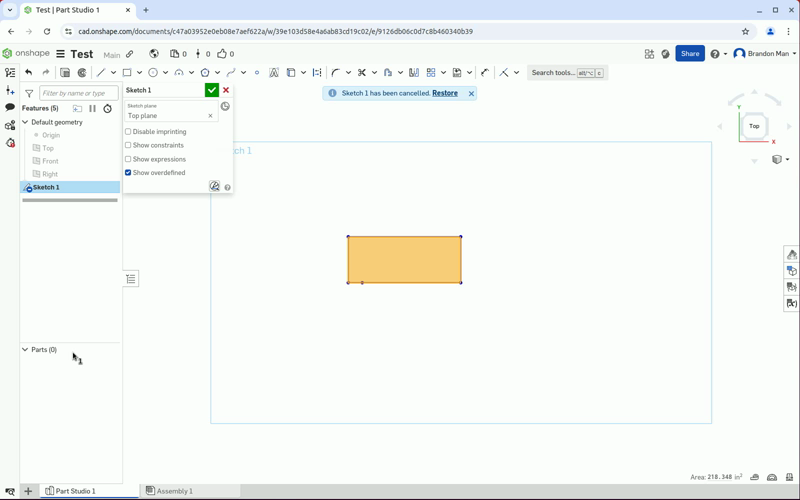
key(shift+e)
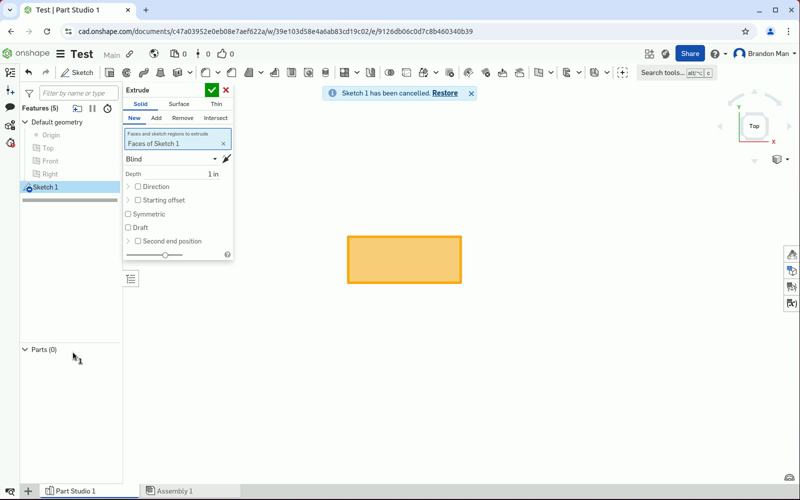
mouse_move(143, 106)
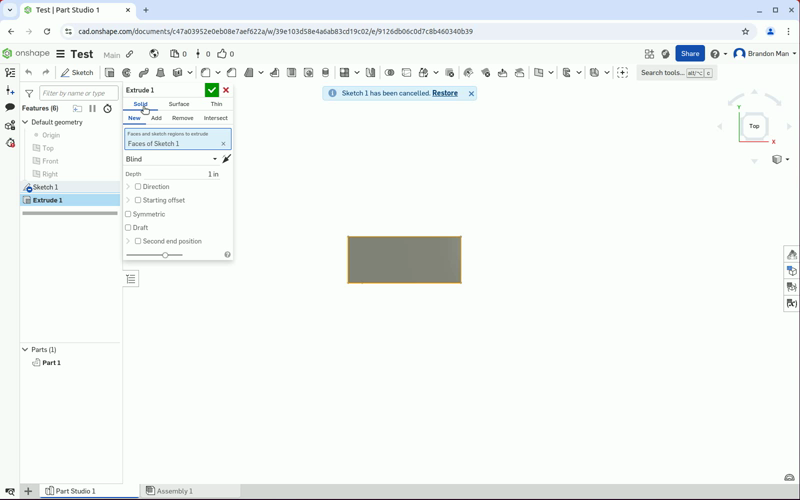
click(143, 106)
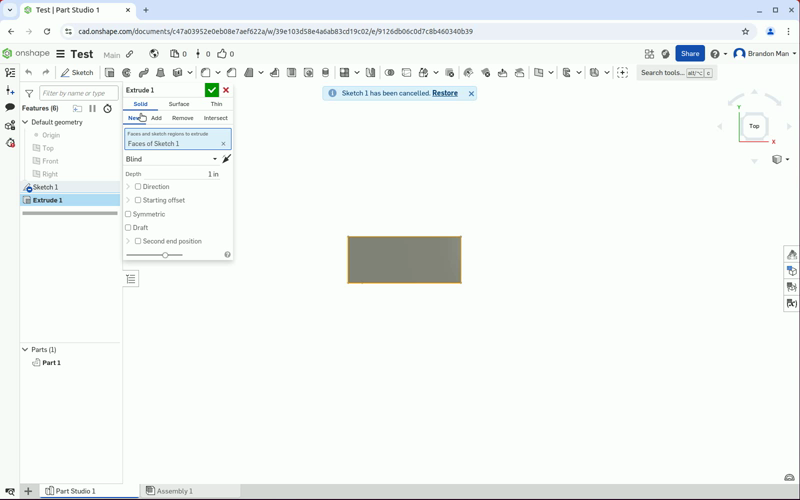
mouse_move(137, 120)
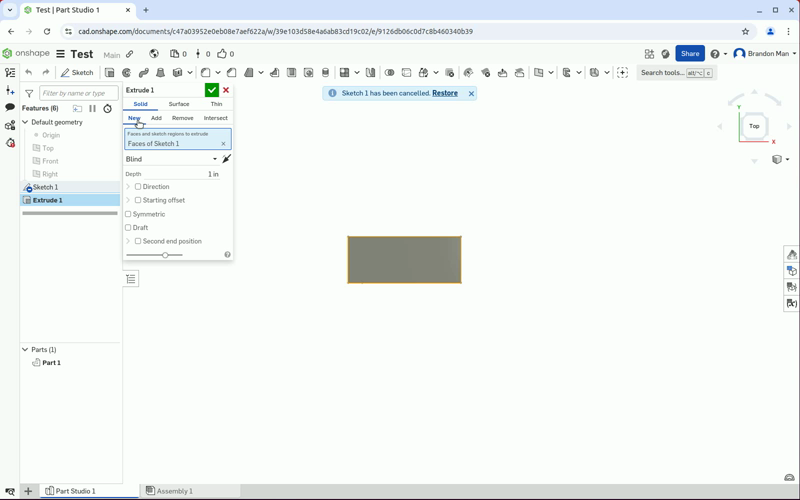
click(137, 120)
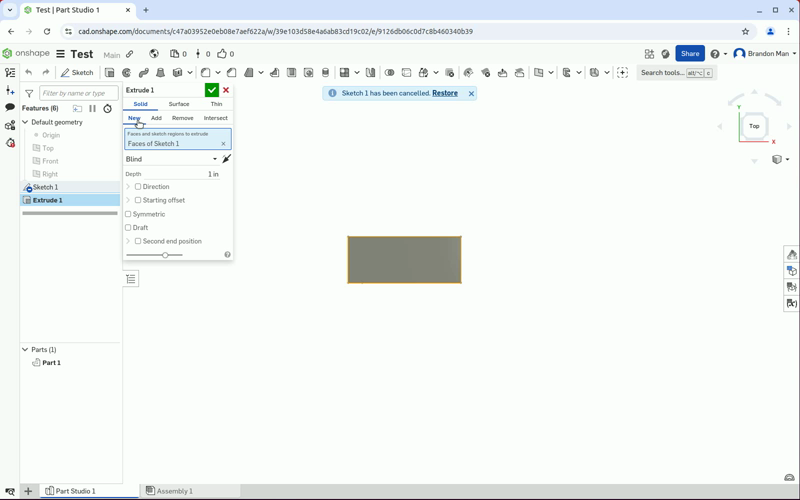
key(tab, 4)
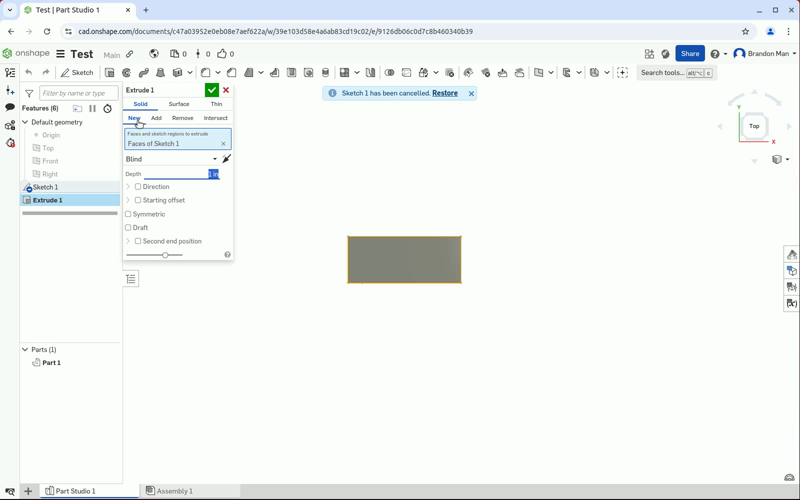
text(0.241)
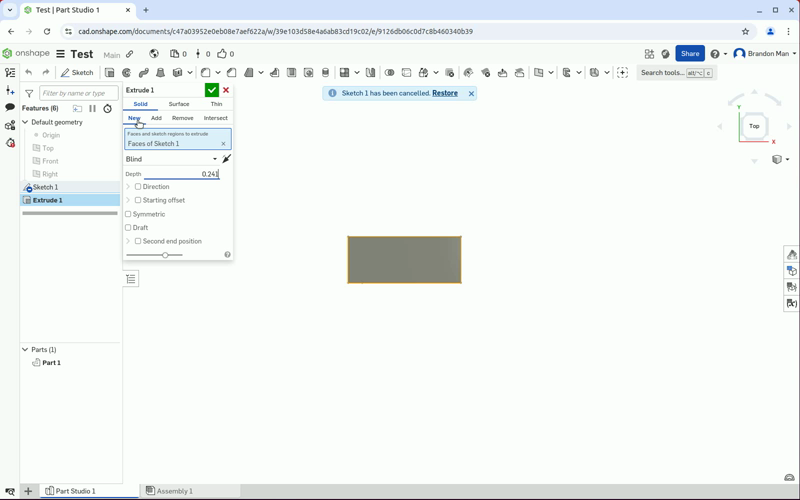
key(enter)
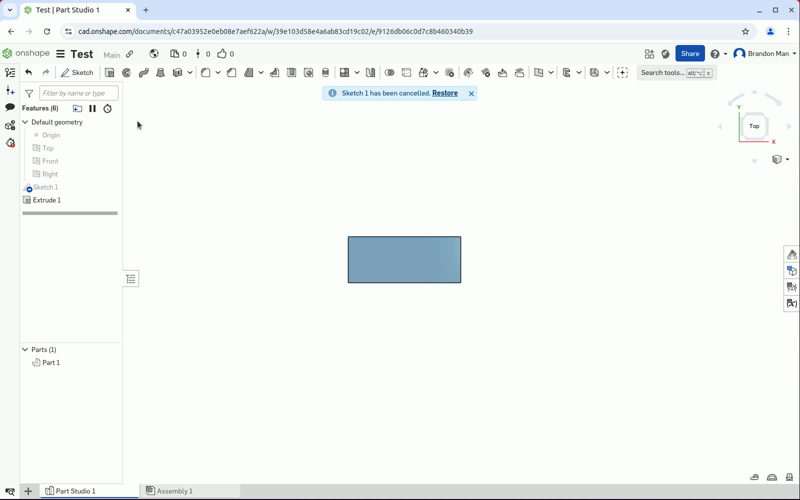
key(shift+h)
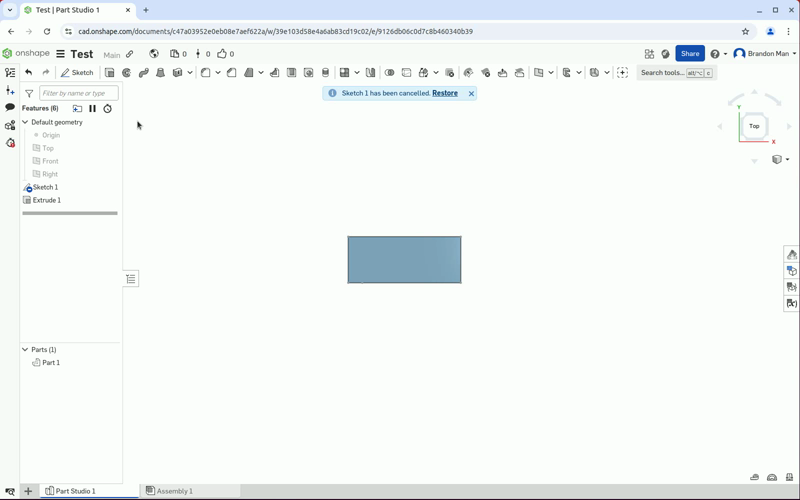
key(shift+h)
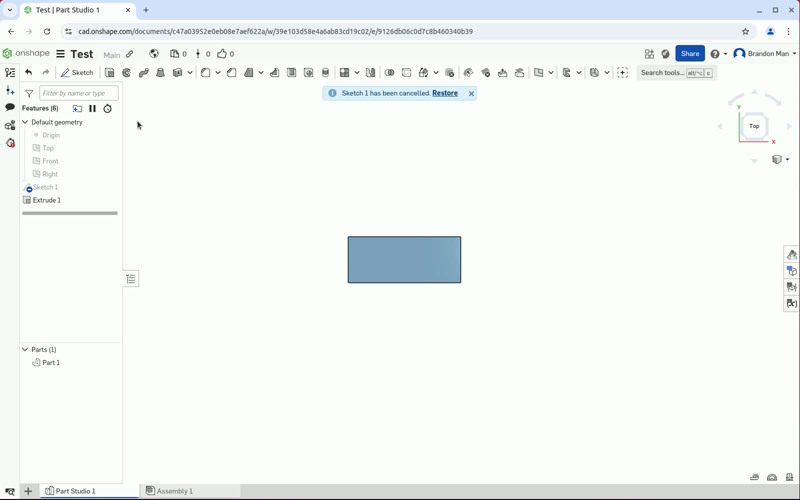
mouse_move(73, 189)
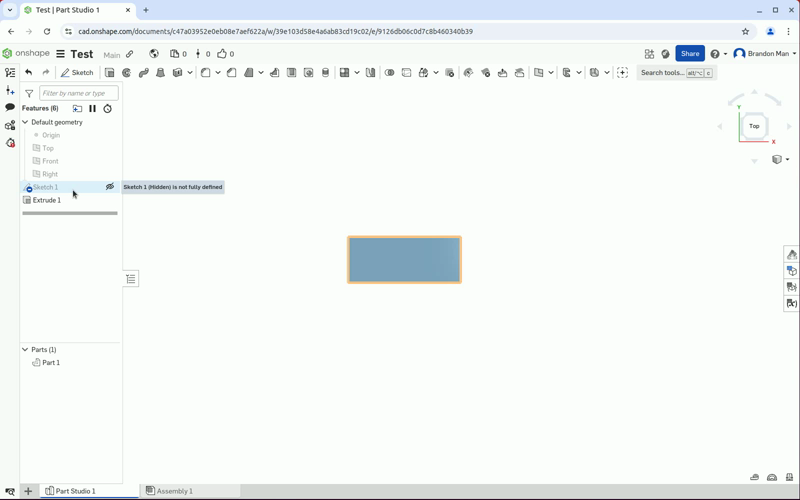
click(73, 189)
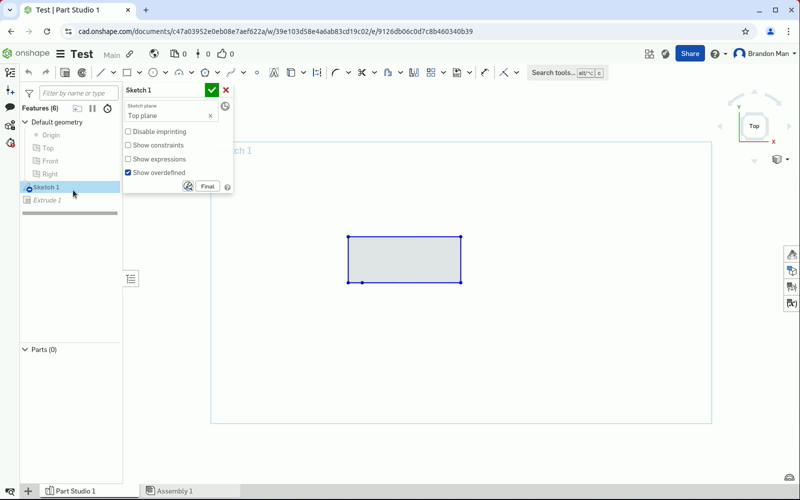
mouse_move(229, 92)
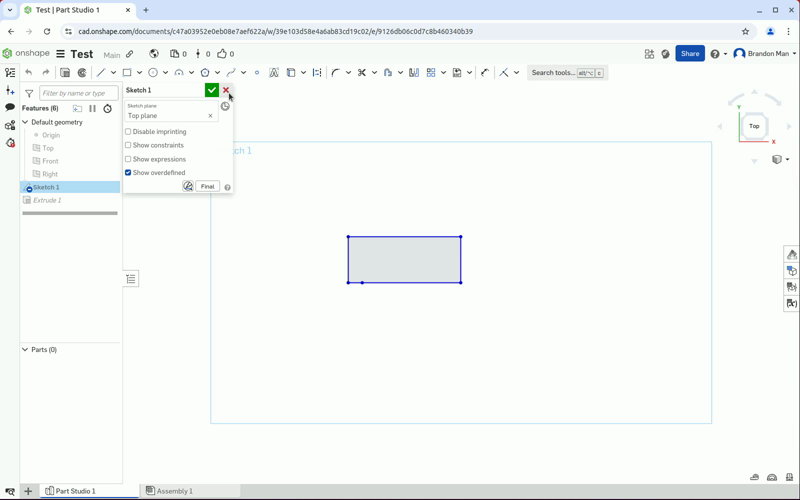
click(229, 92)
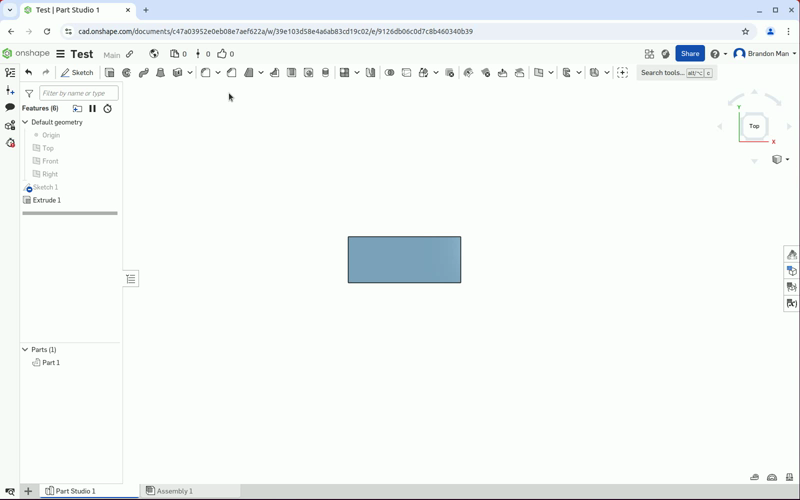
mouse_move(541, 75)
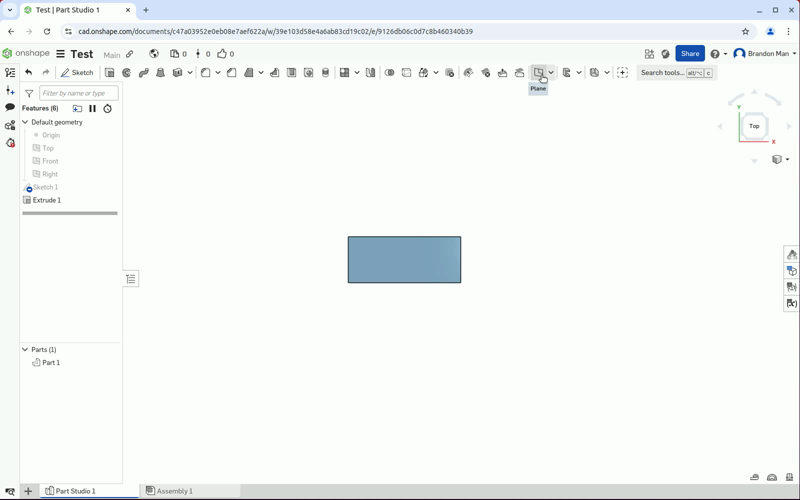
click(541, 75)
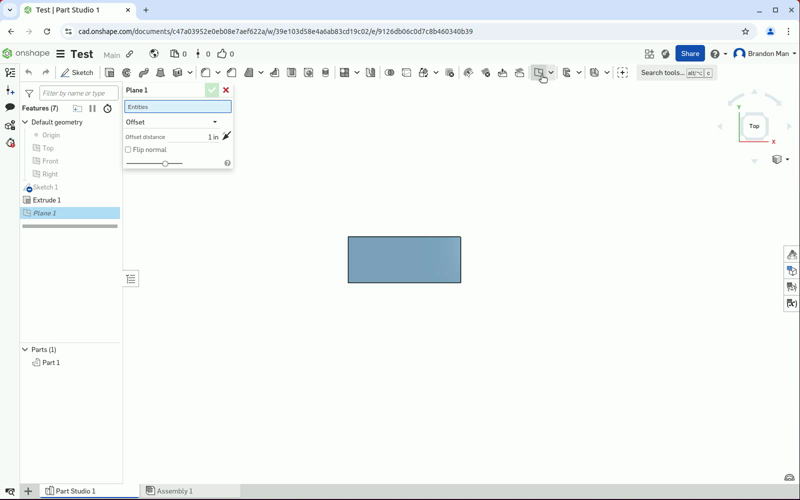
mouse_move(73, 150)
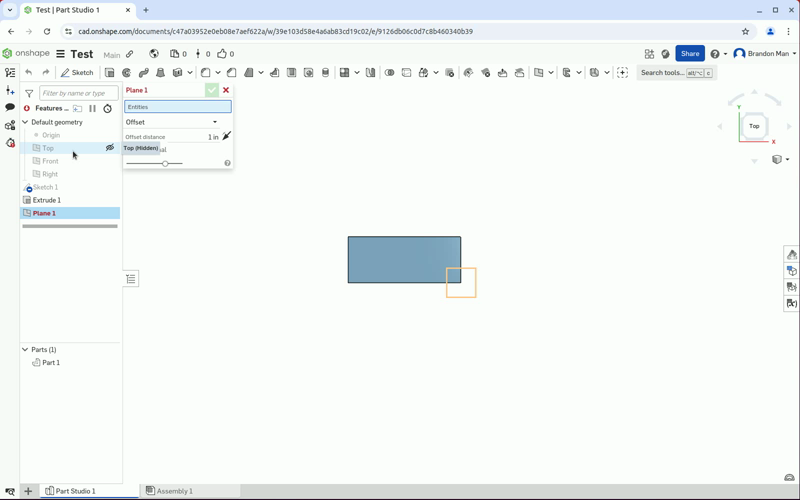
click(73, 150)
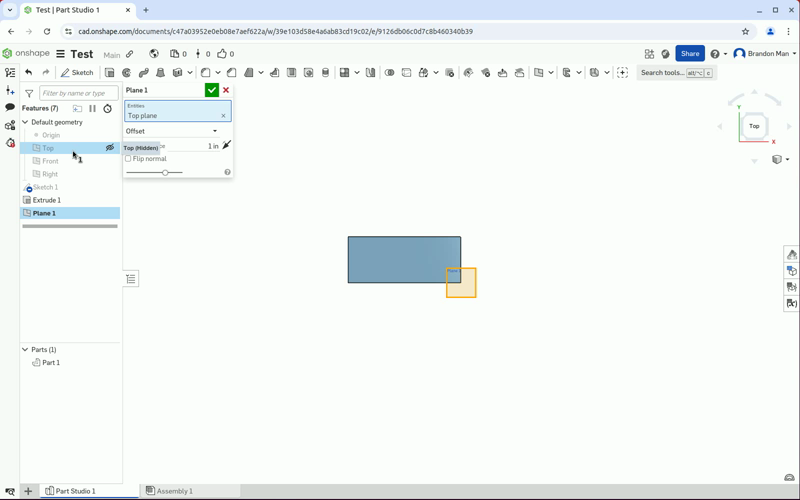
key(tab, 2)
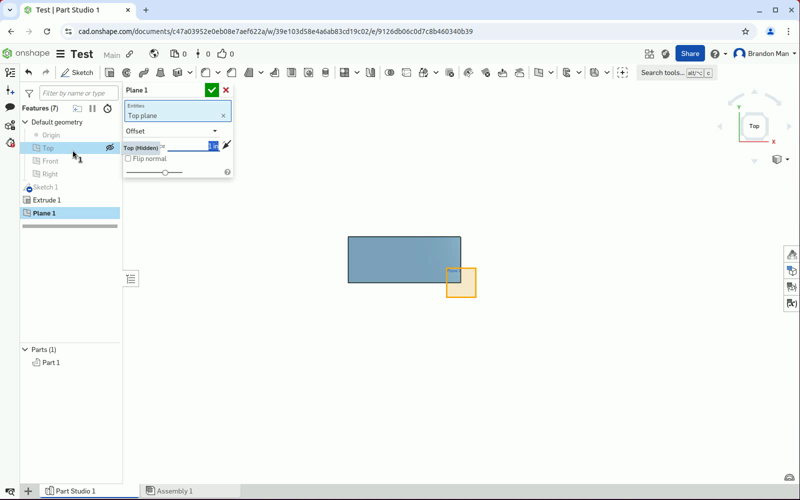
text(0.246)
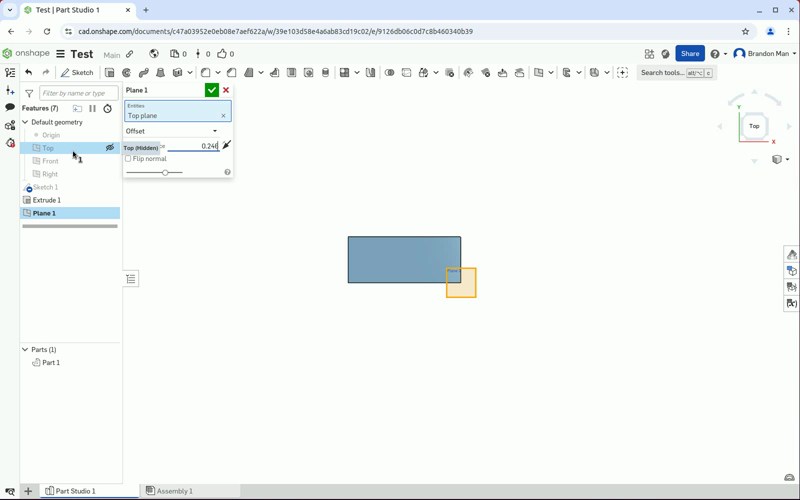
key(enter, 2)
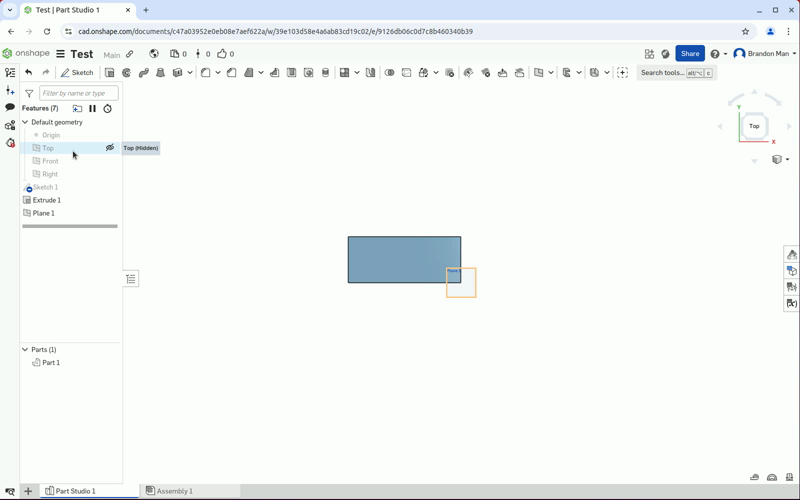
key(shift+s)
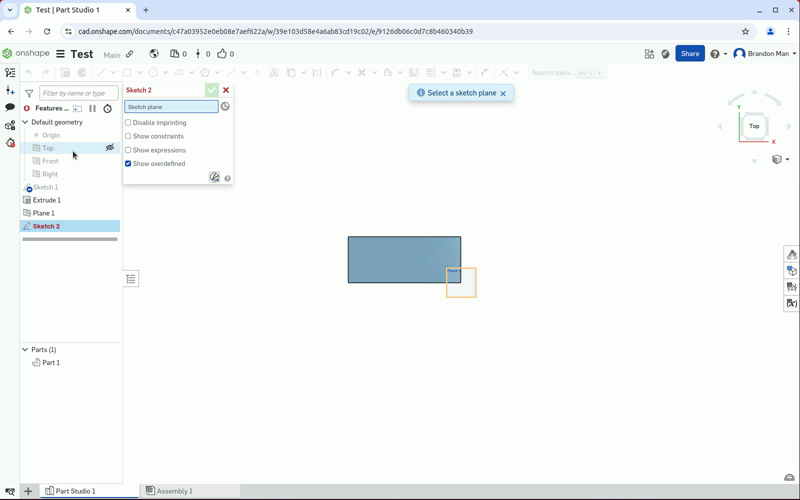
mouse_move(73, 215)
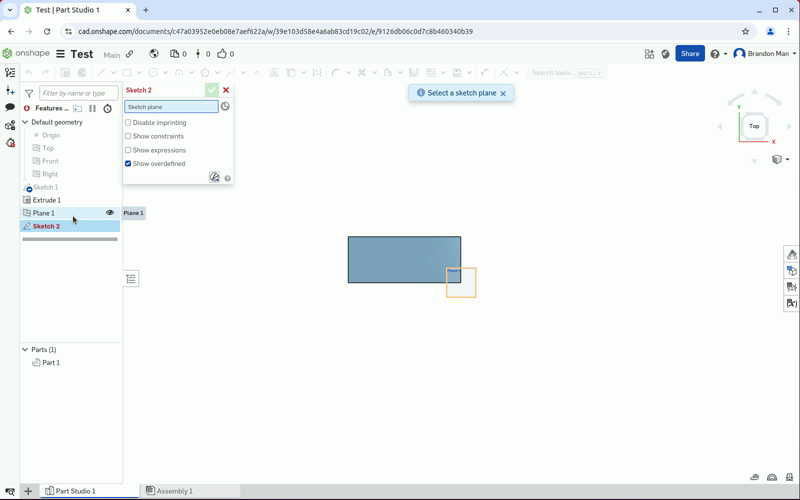
click(73, 215)
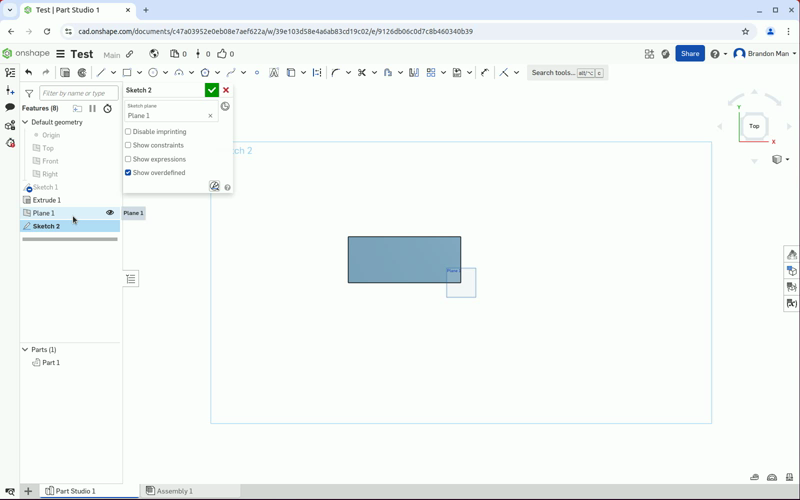
mouse_move(73, 352)
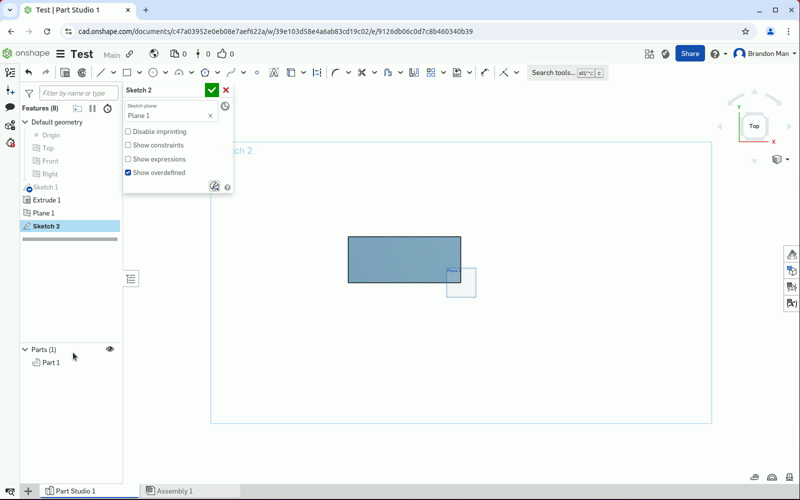
key(y)
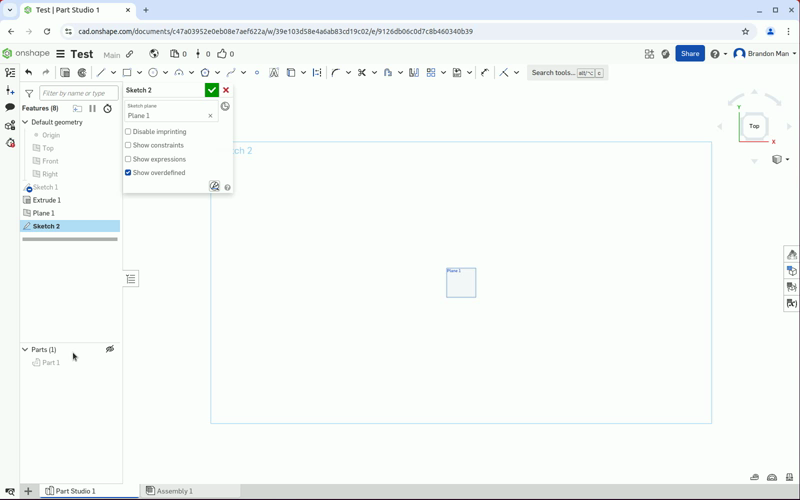
key(l)
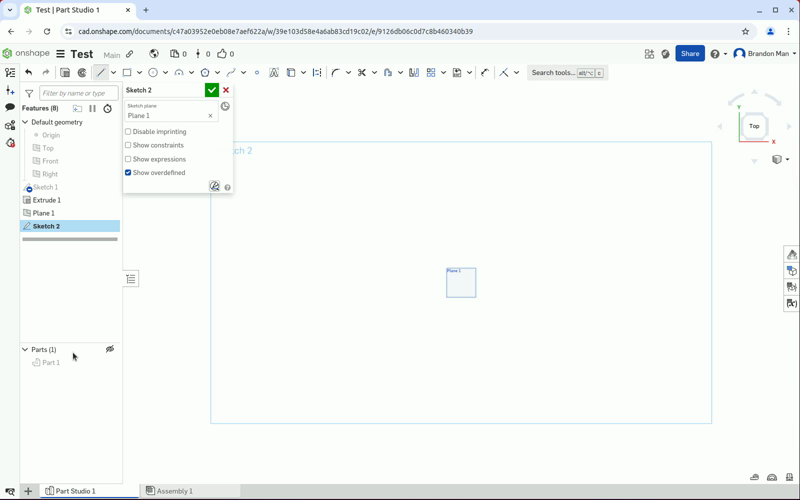
key_down(shift)
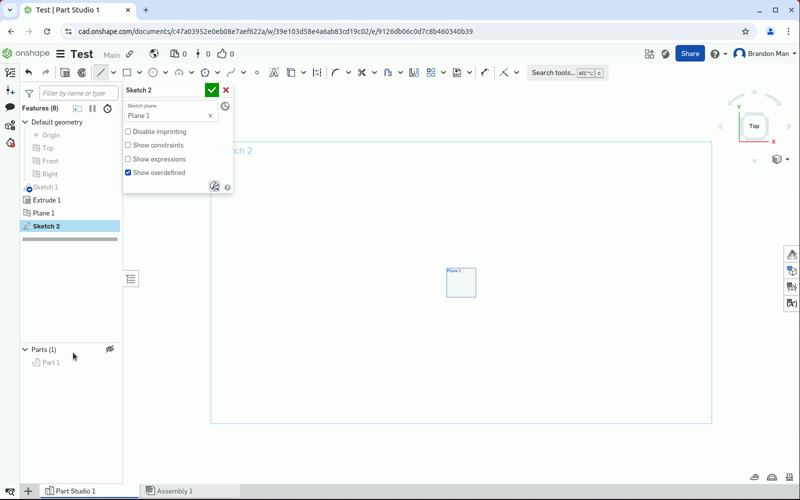
mouse_move(437, 259)
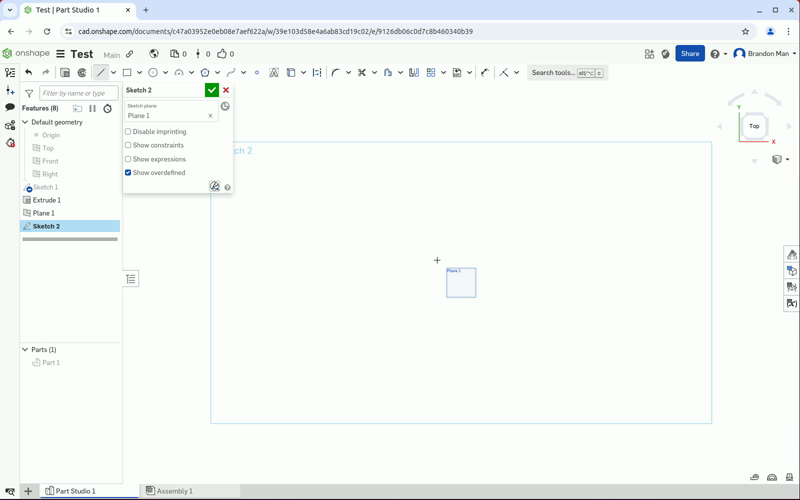
click(437, 259)
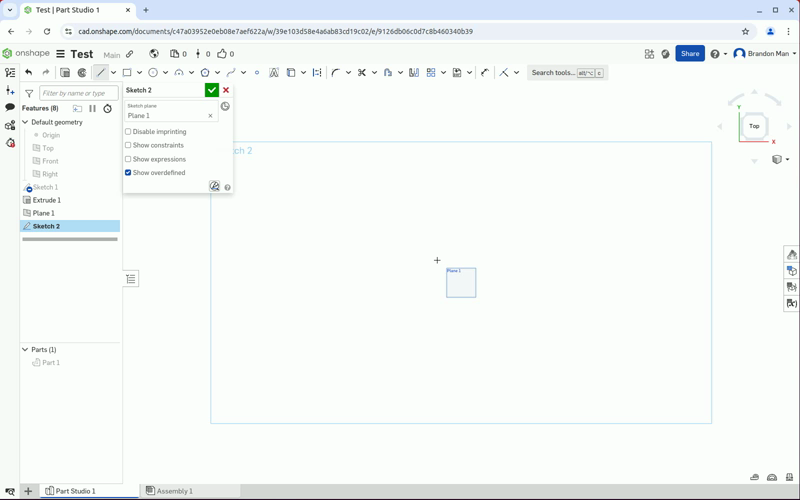
key_up(shift)
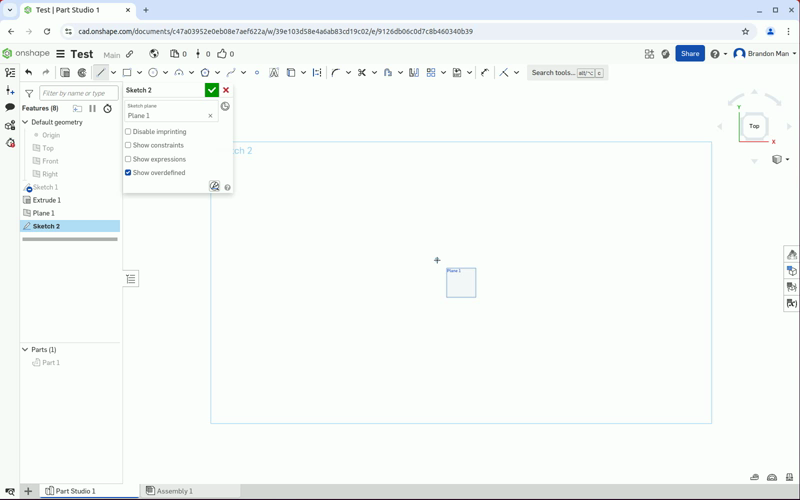
key_down(shift)
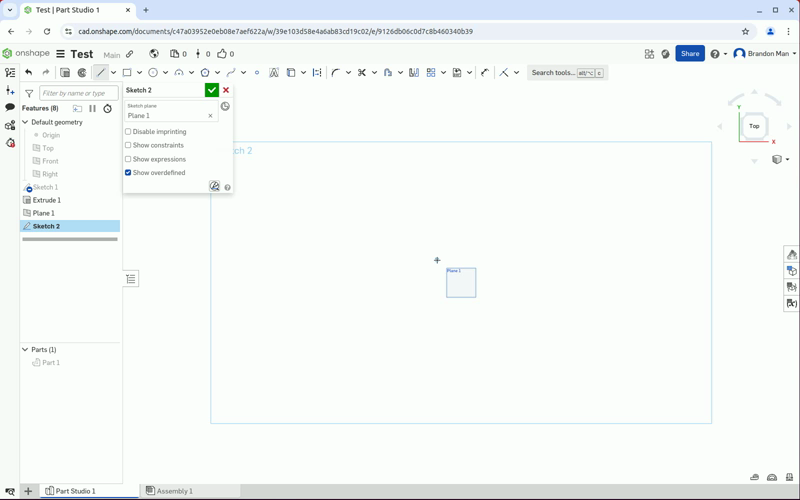
mouse_move(467, 259)
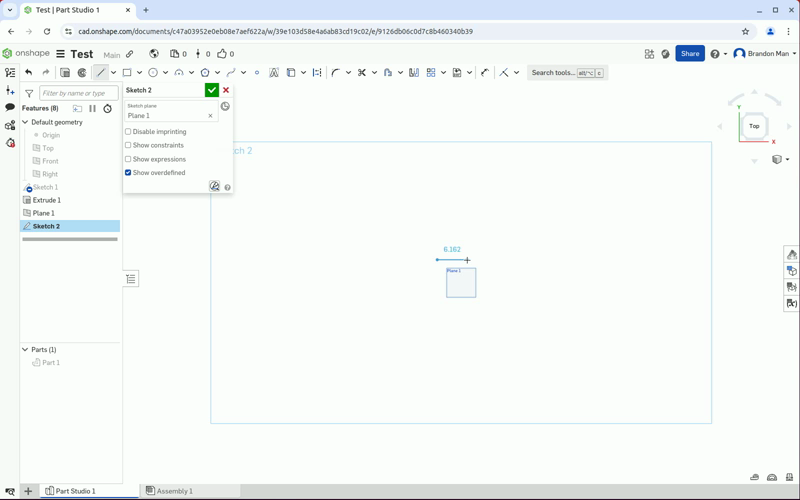
mouse_move(461, 259)
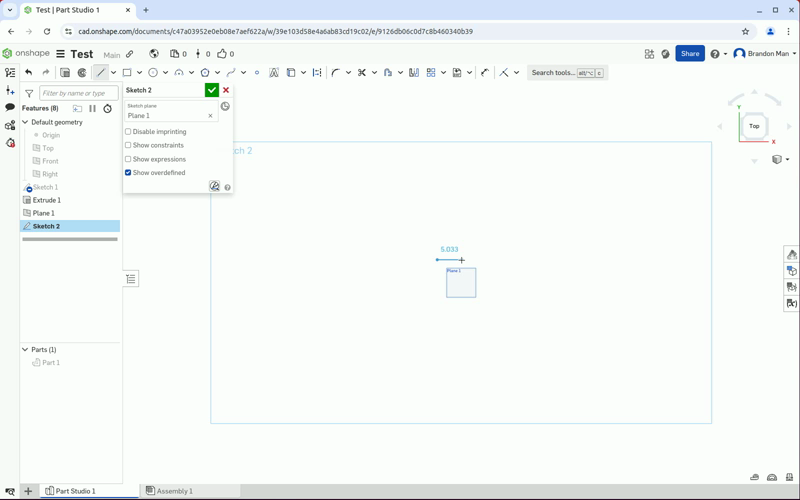
click(461, 259)
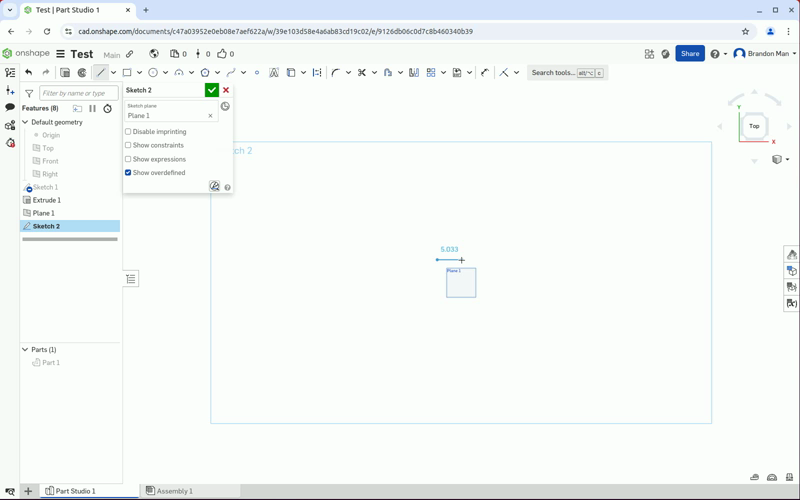
key_up(shift)
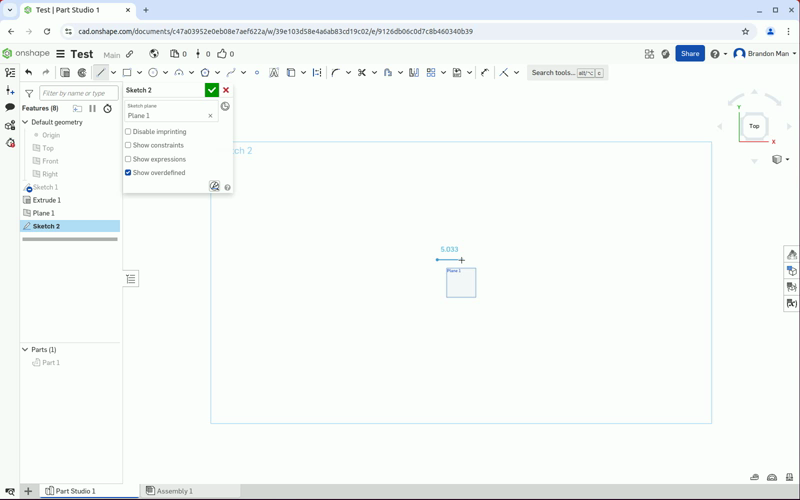
key_down(shift)
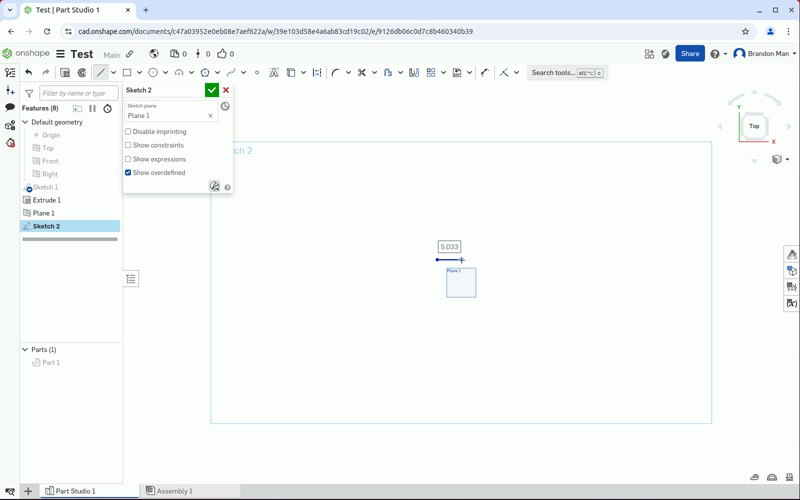
mouse_move(491, 259)
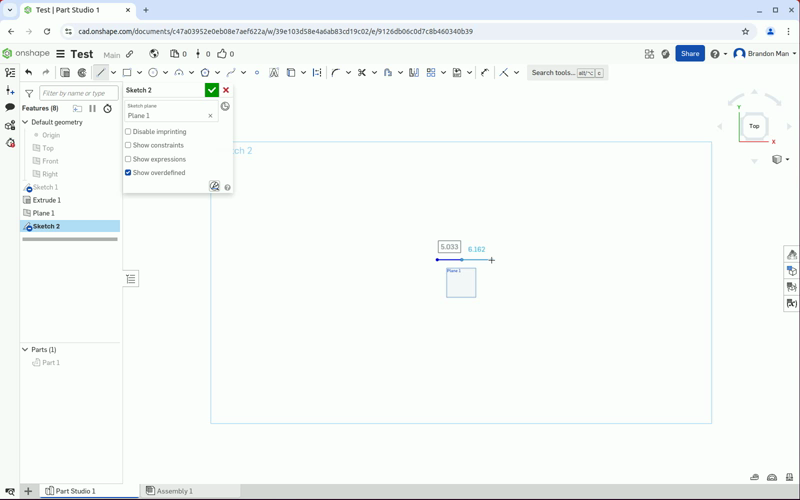
mouse_move(461, 235)
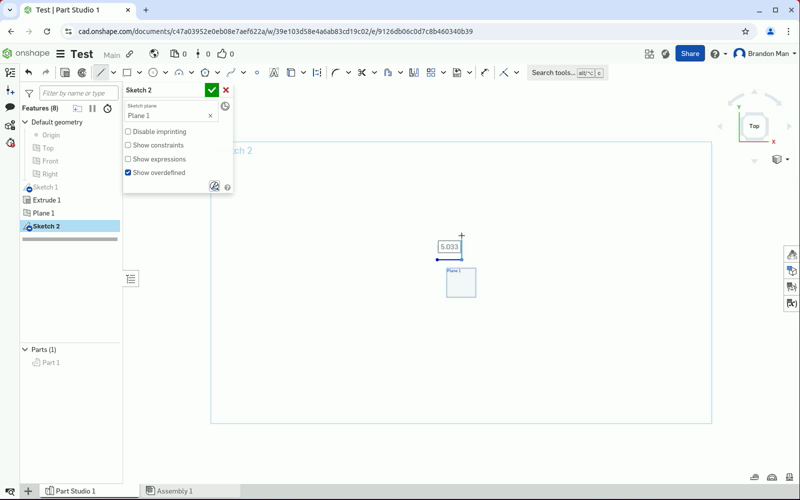
click(461, 235)
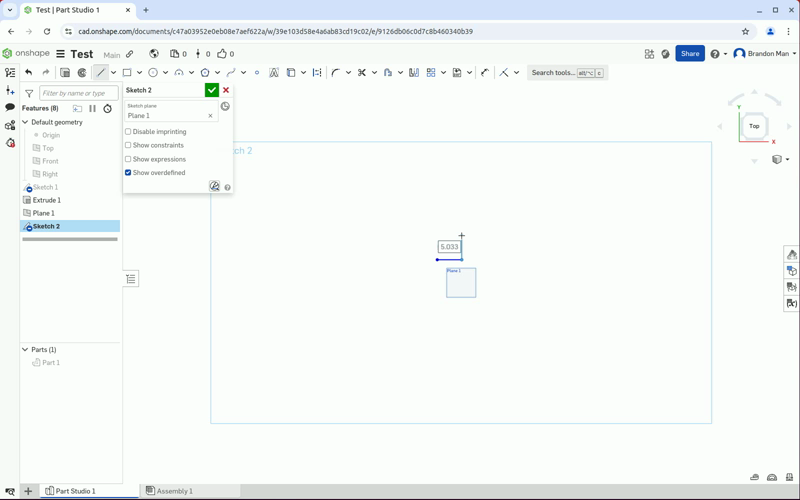
key_up(shift)
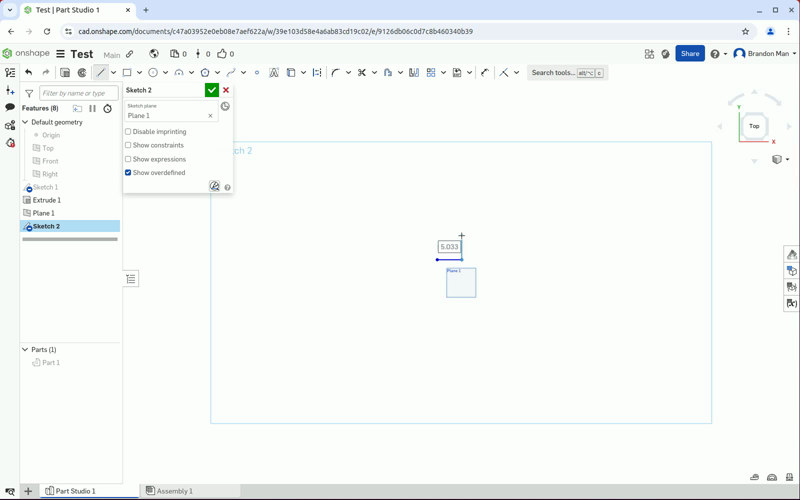
key_down(shift)
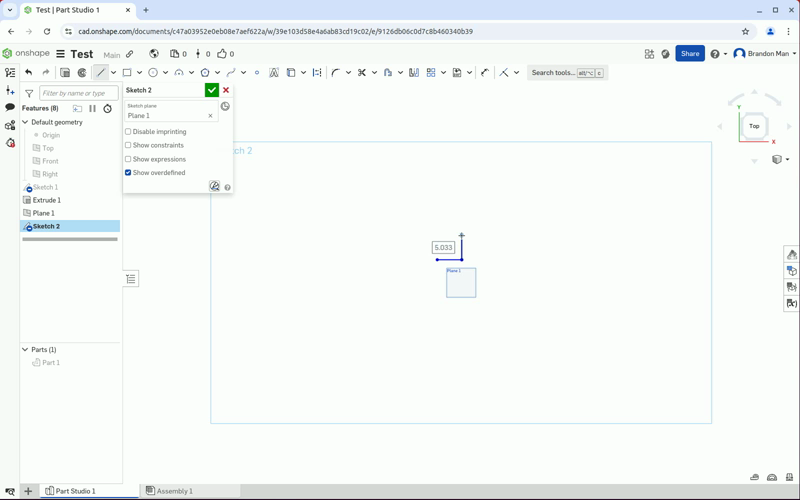
mouse_move(491, 235)
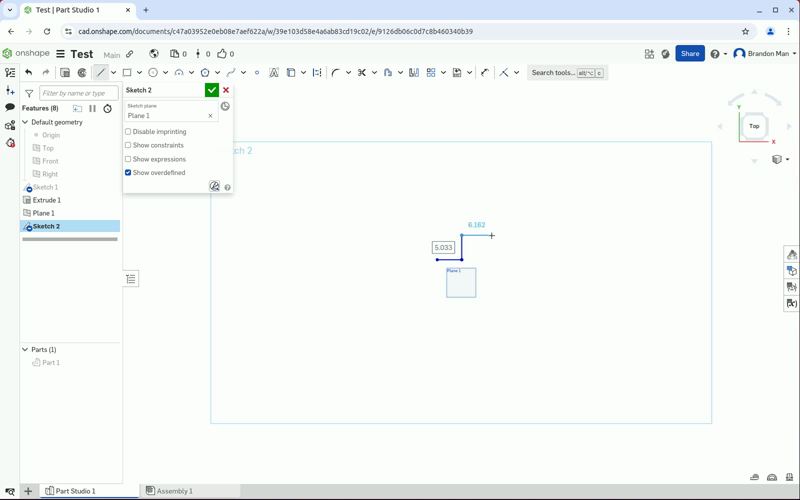
mouse_move(437, 235)
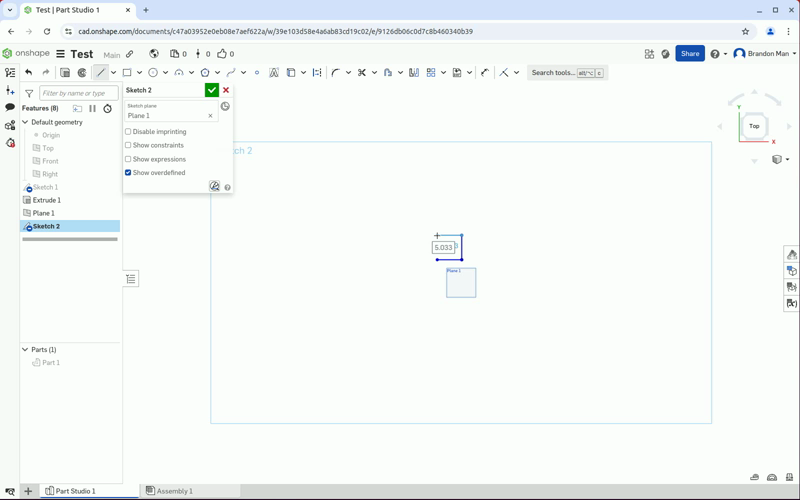
click(437, 235)
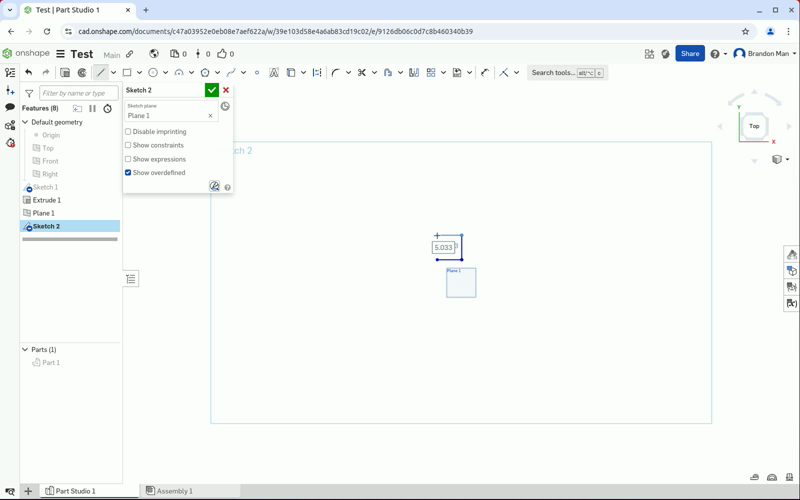
key_up(shift)
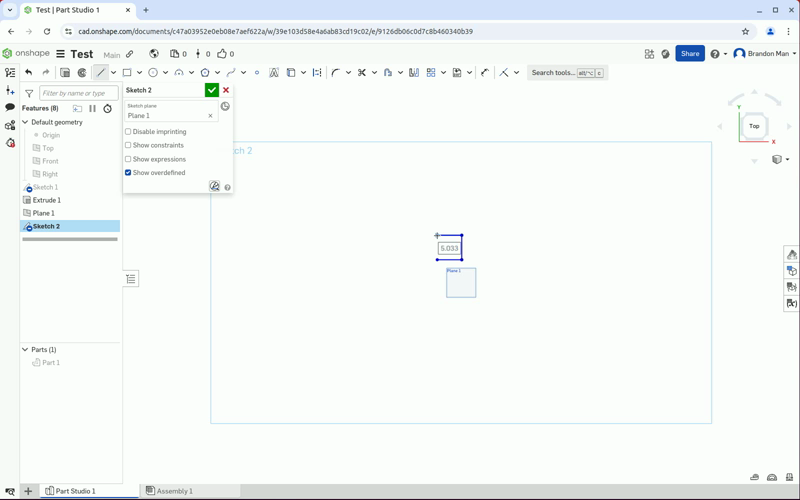
mouse_move(467, 235)
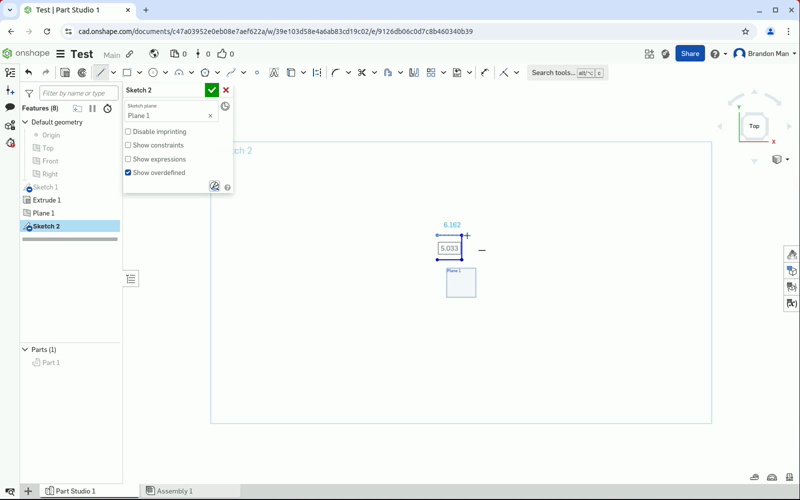
key_down(shift)
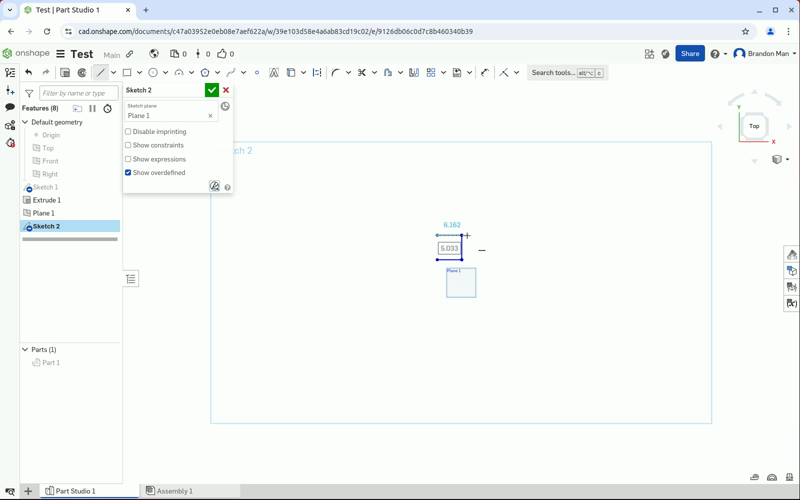
mouse_move(437, 259)
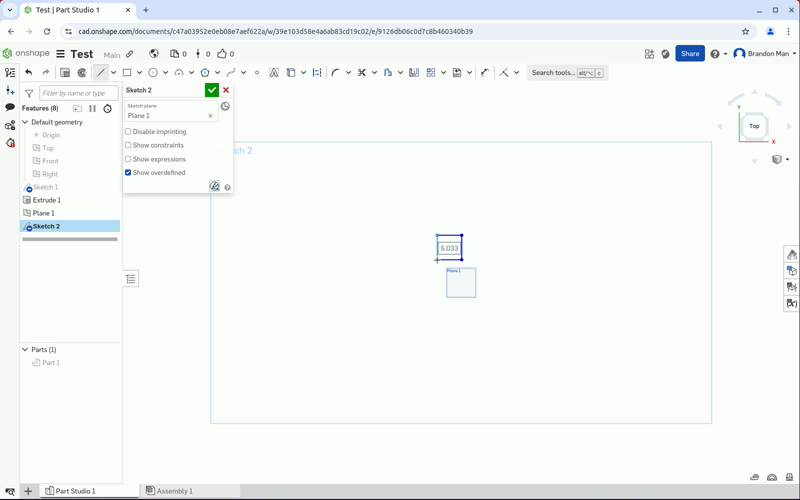
key_up(shift)
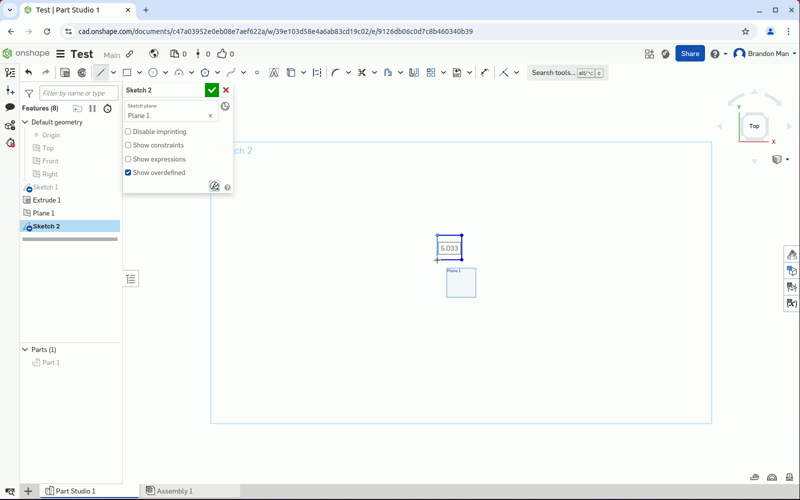
click(437, 259)
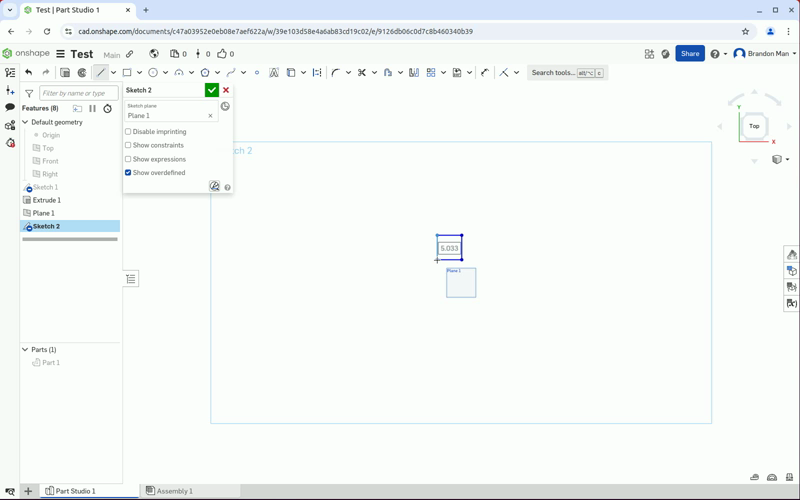
key(esc)
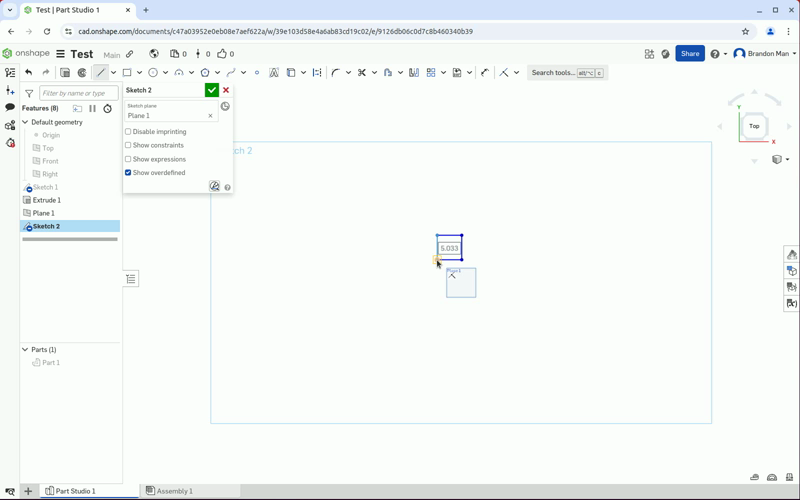
key(l)
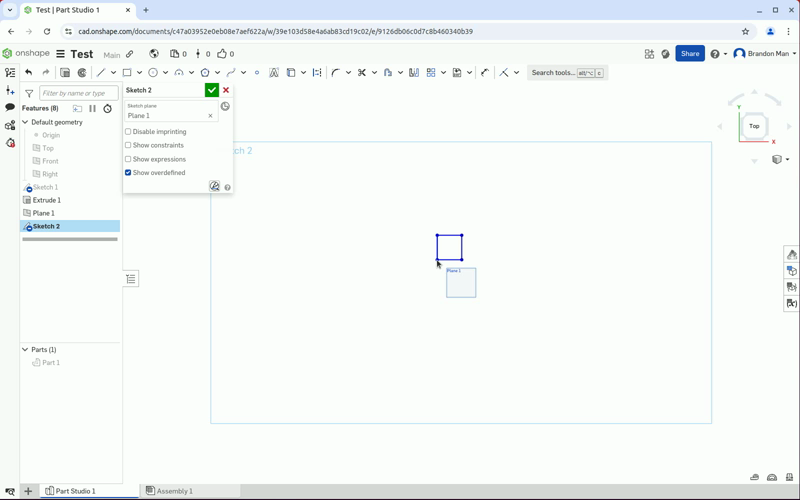
key_down(shift)
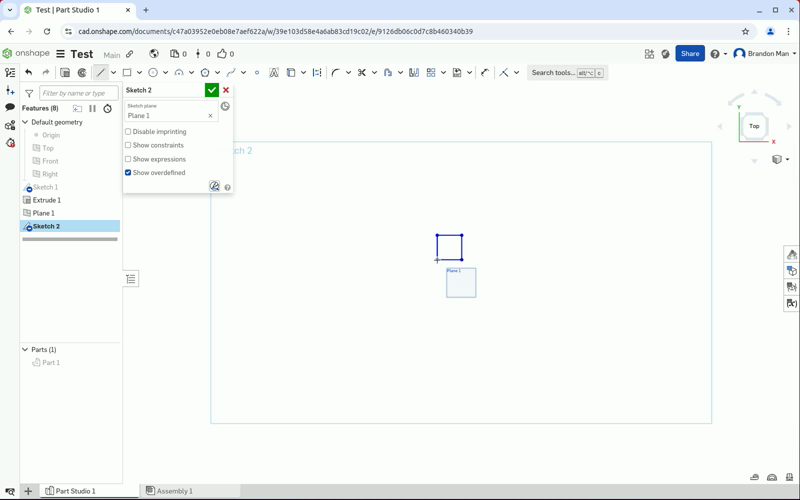
mouse_move(441, 255)
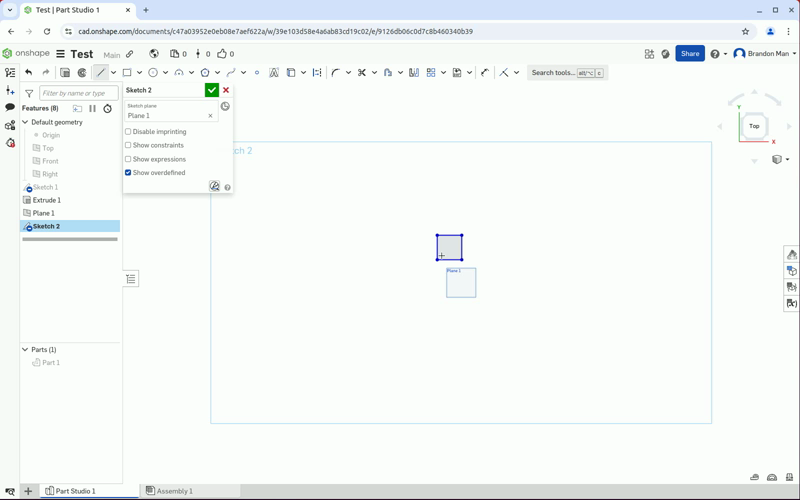
click(441, 255)
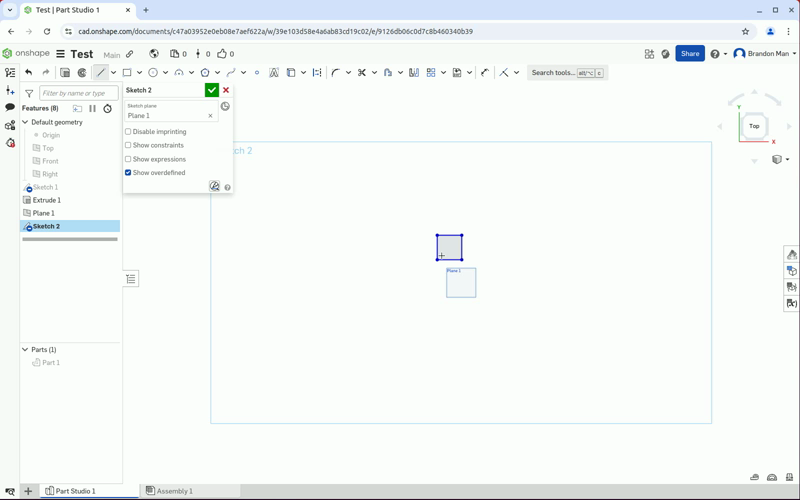
key_up(shift)
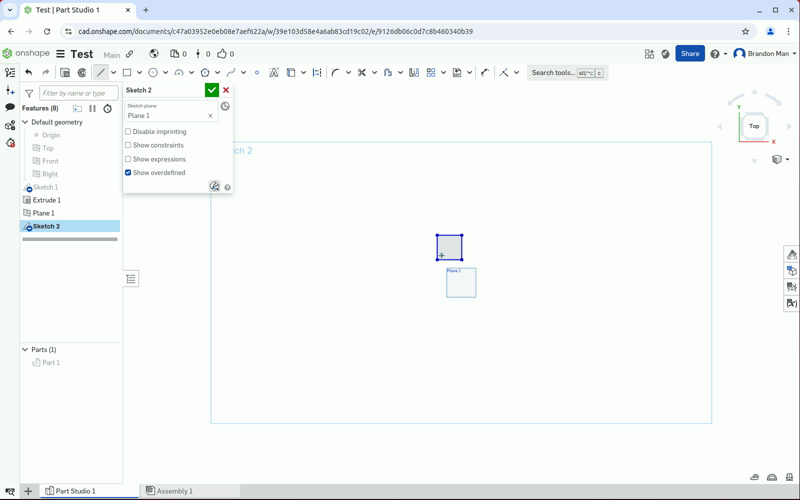
key_down(shift)
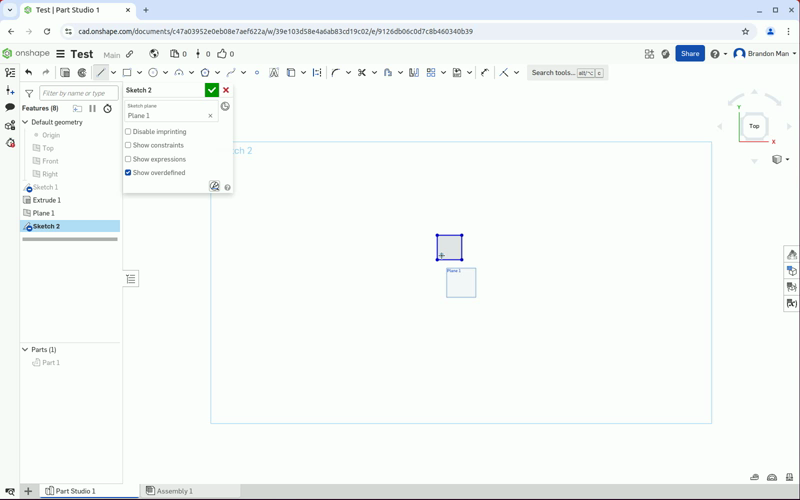
mouse_move(471, 255)
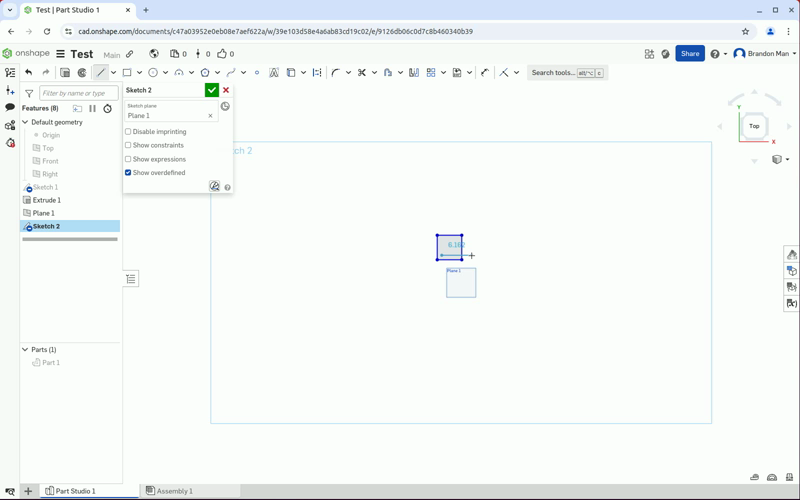
mouse_move(457, 255)
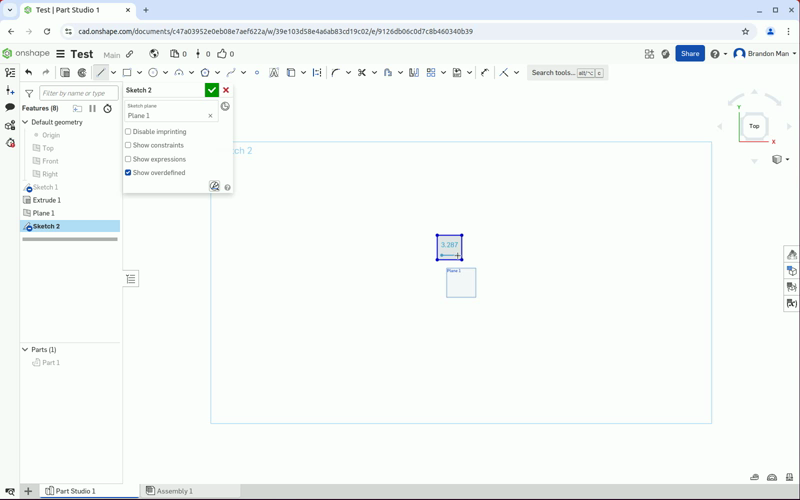
click(457, 255)
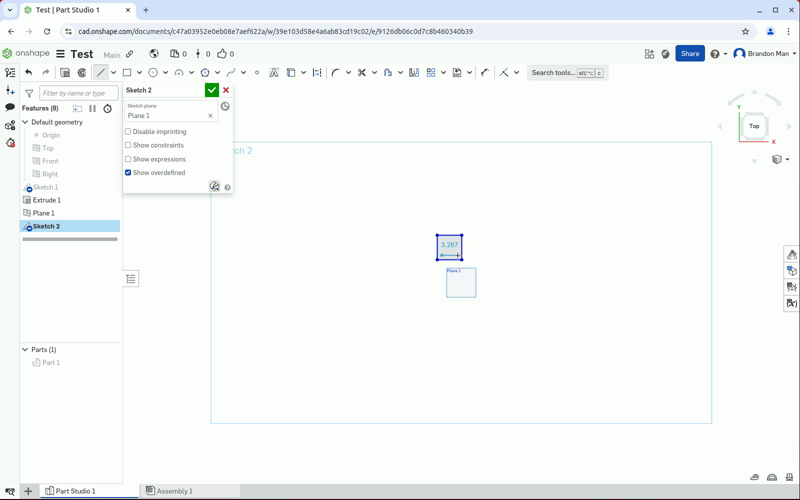
key_up(shift)
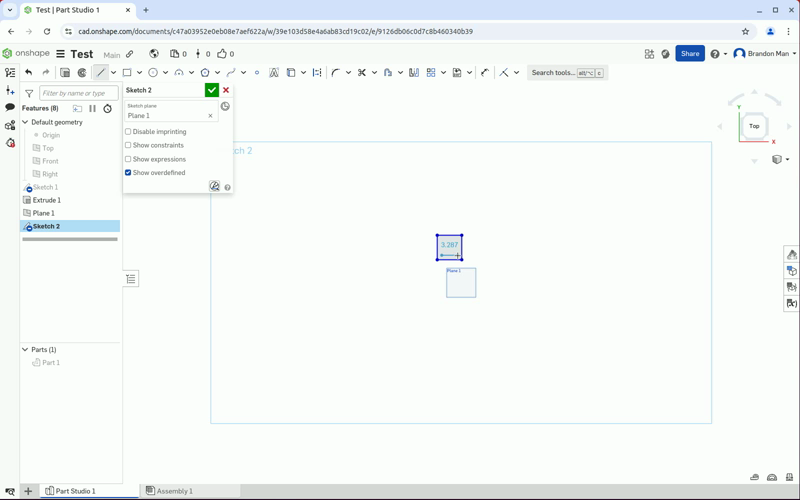
key_down(shift)
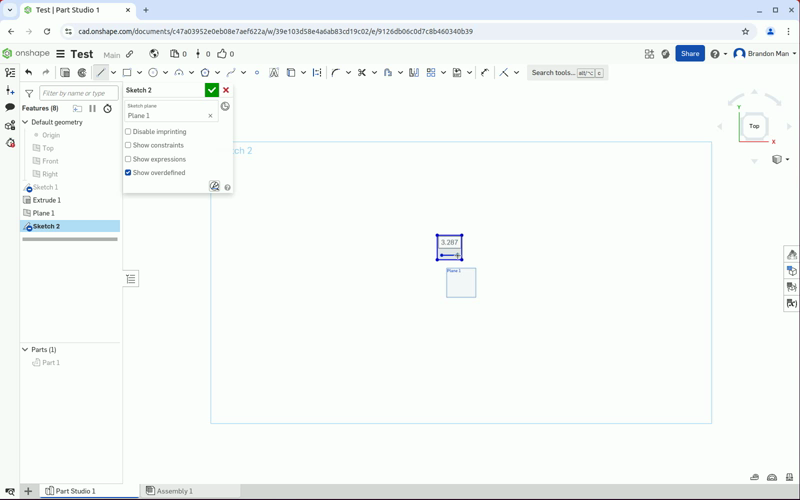
mouse_move(487, 255)
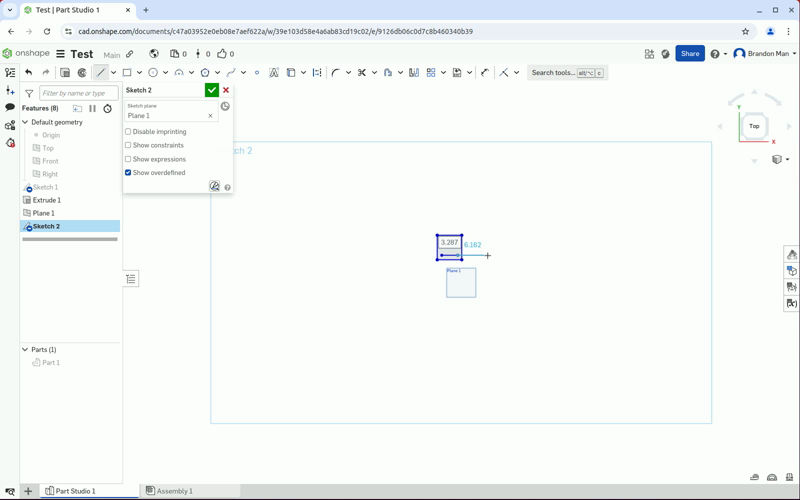
mouse_move(457, 239)
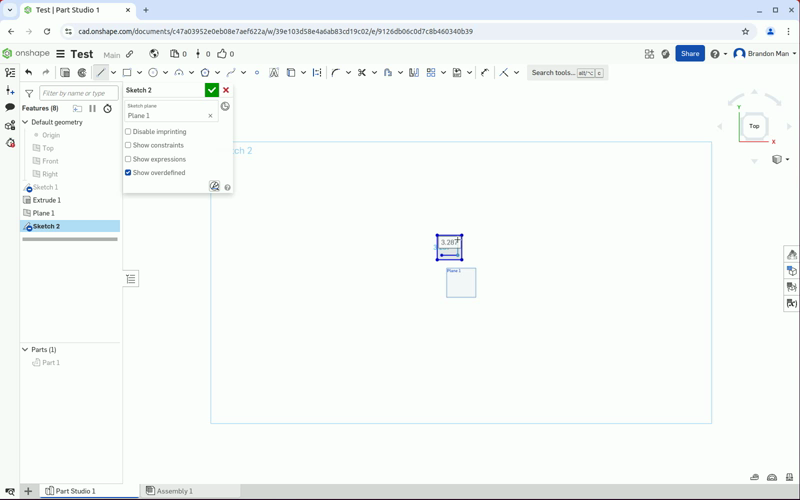
click(457, 239)
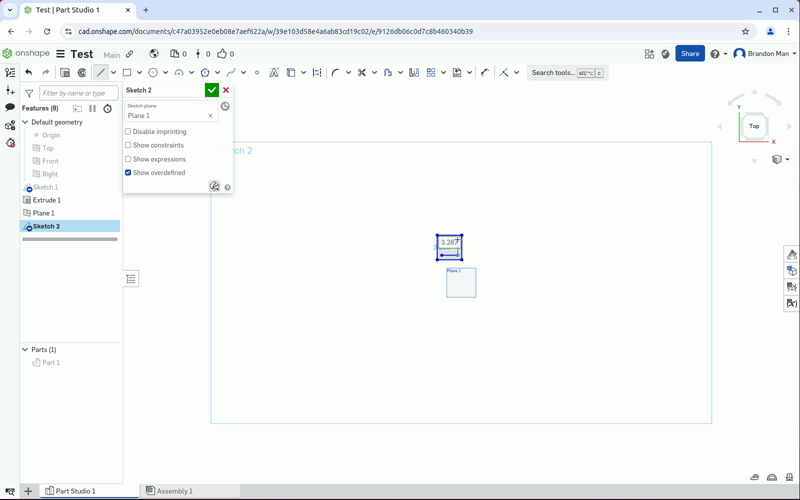
key_up(shift)
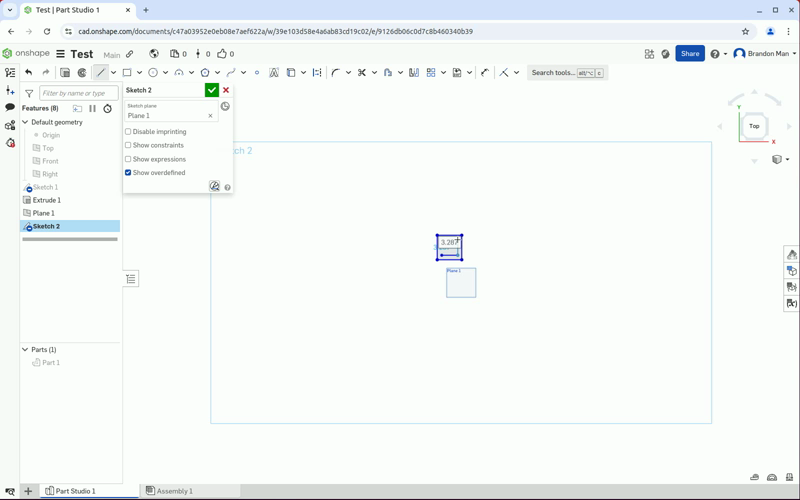
key_down(shift)
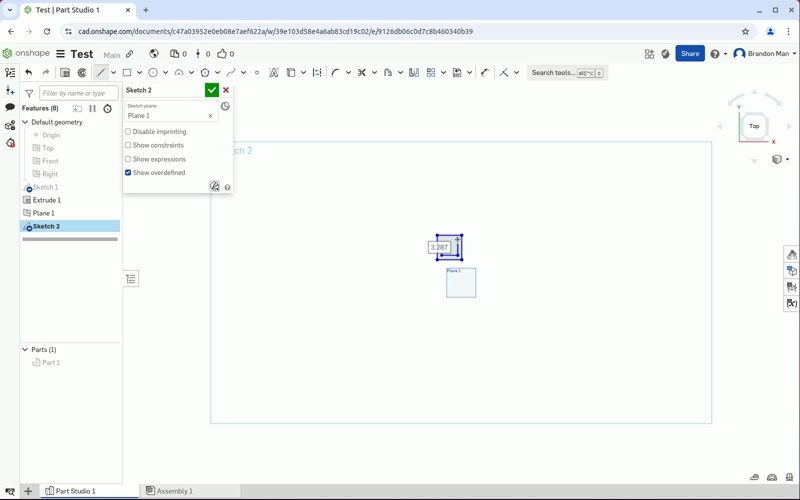
mouse_move(487, 239)
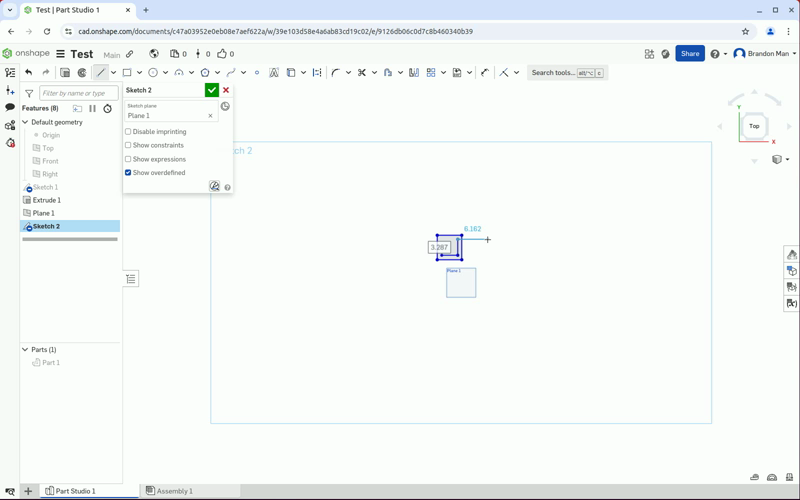
mouse_move(441, 239)
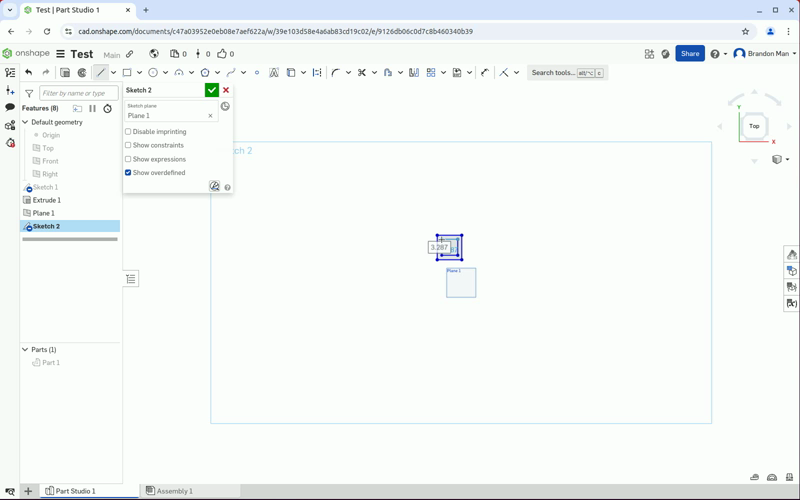
click(441, 239)
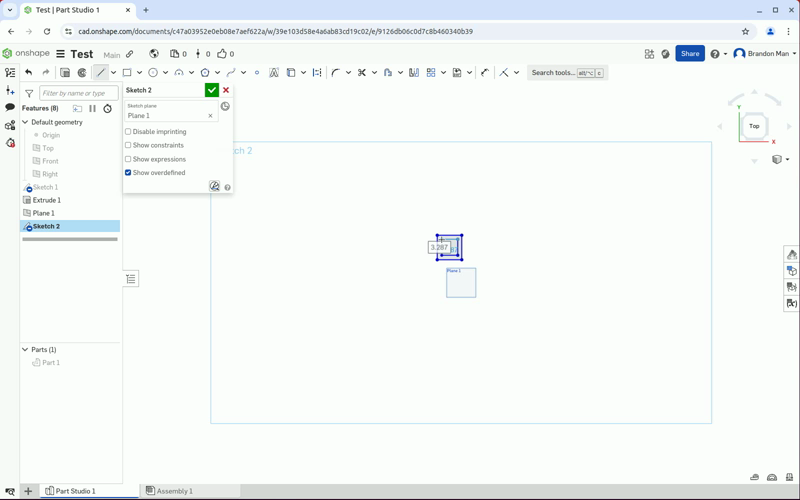
key_up(shift)
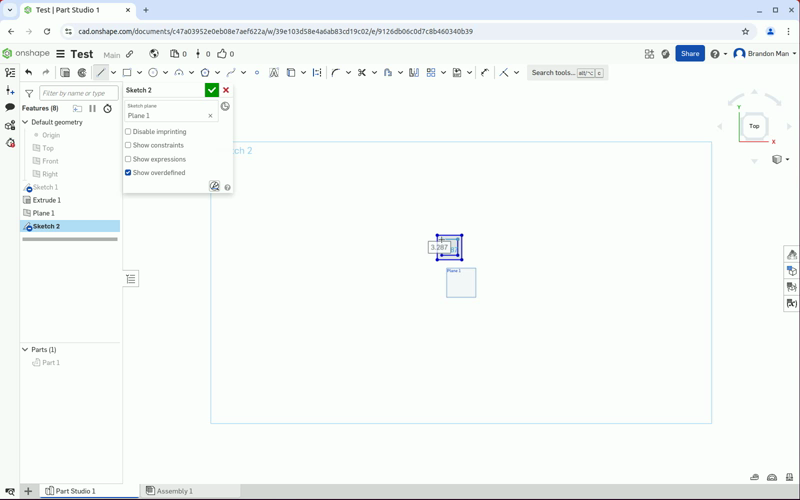
mouse_move(471, 239)
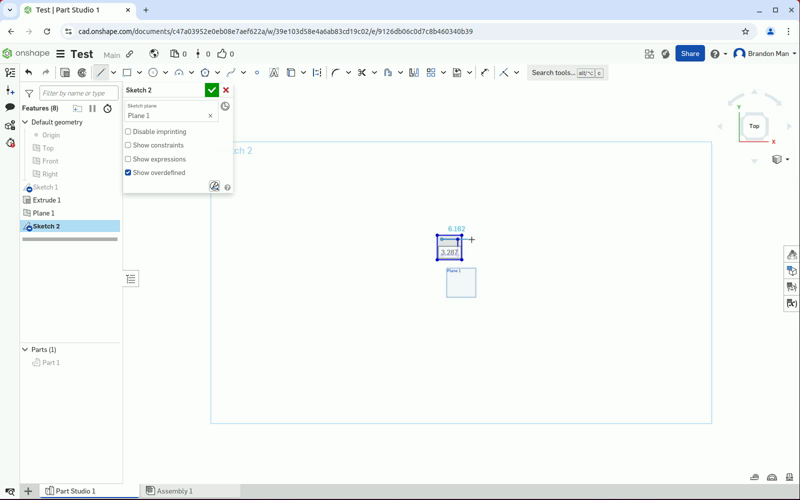
key_down(shift)
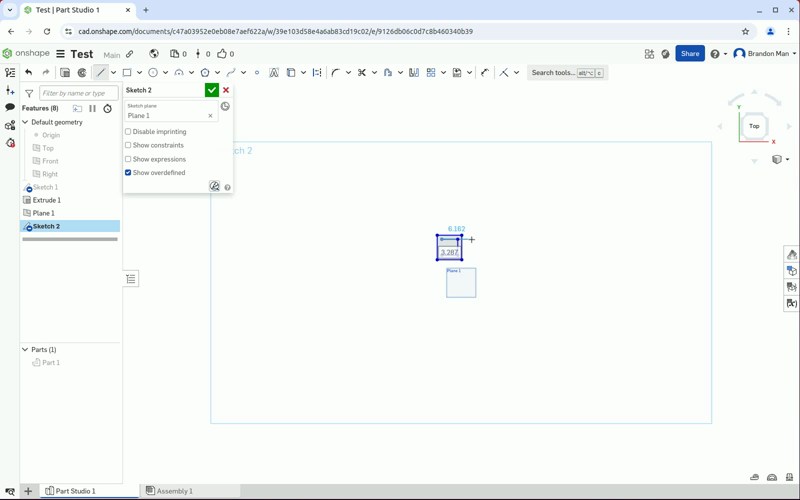
mouse_move(441, 255)
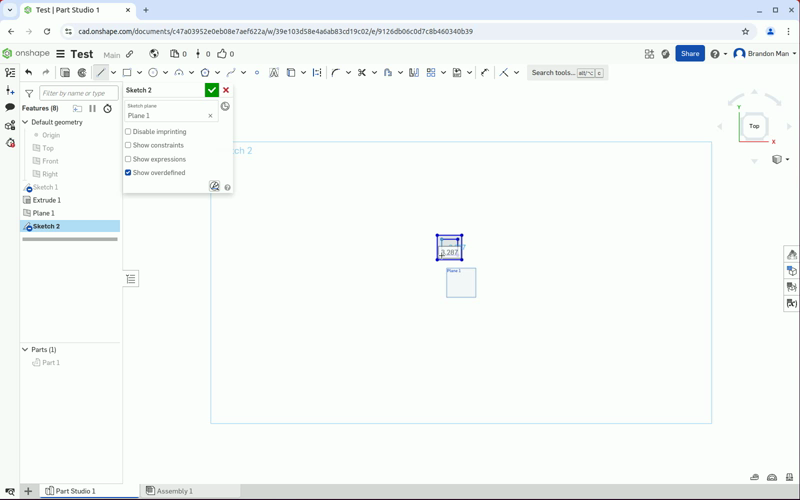
key_up(shift)
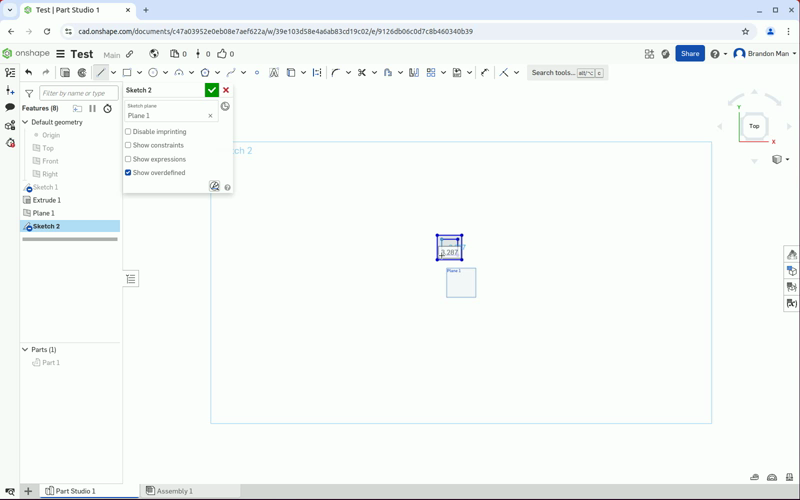
click(441, 255)
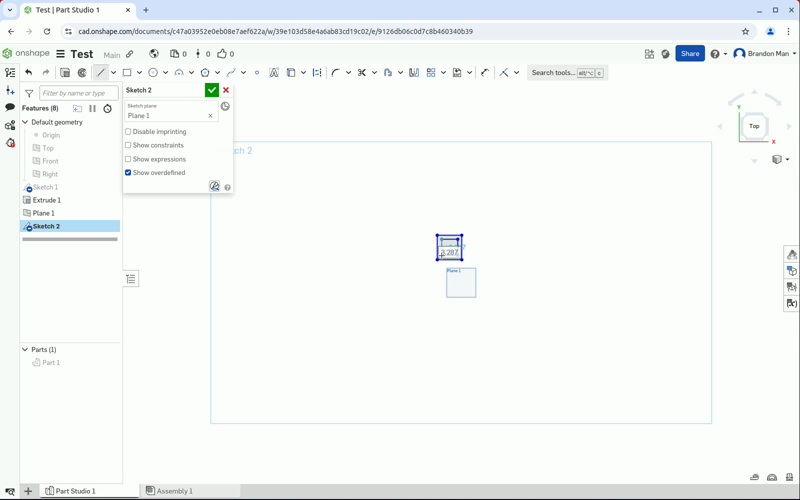
key(esc)
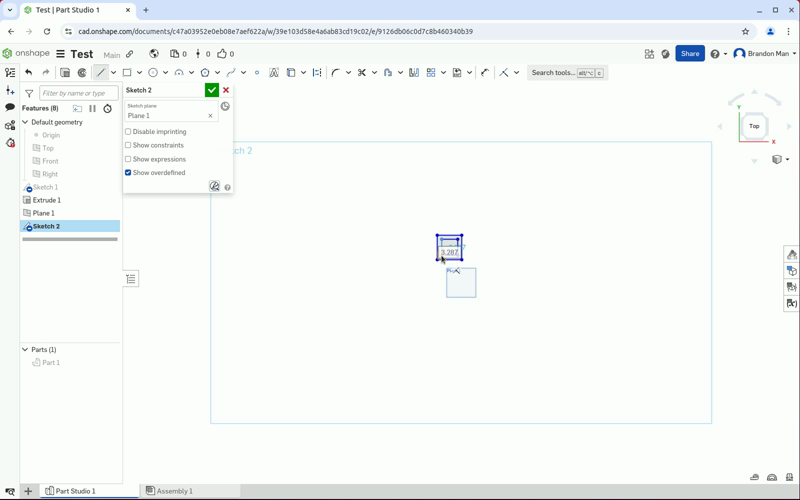
mouse_move(438, 238)
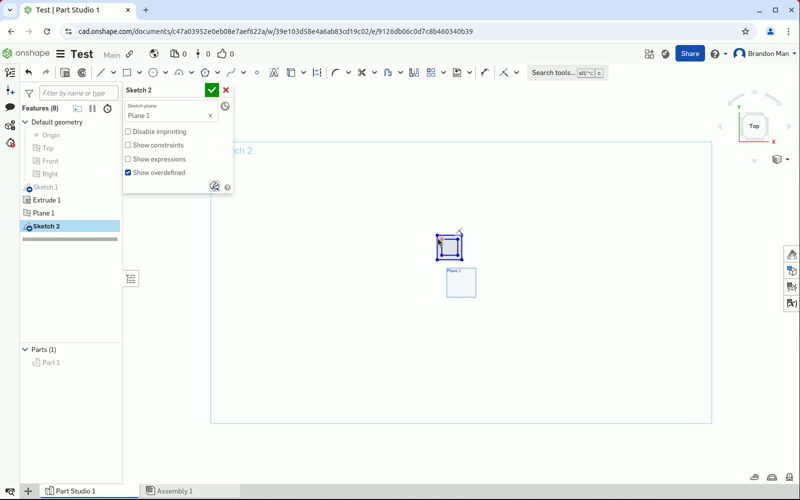
scroll(6)
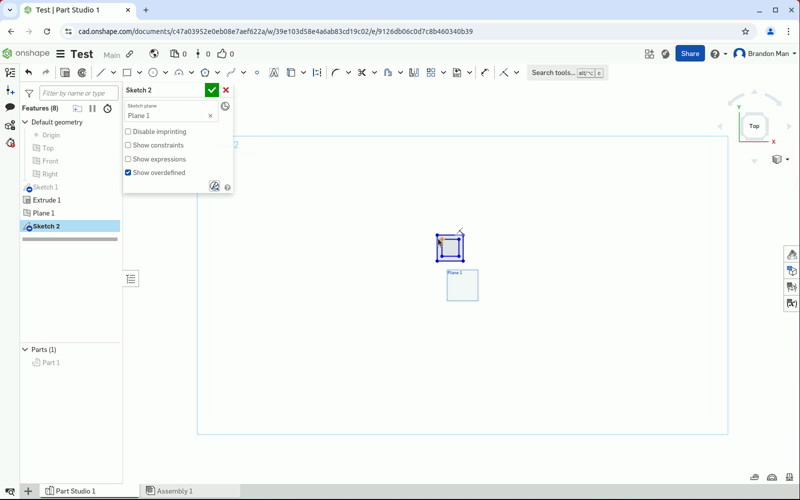
scroll(6)
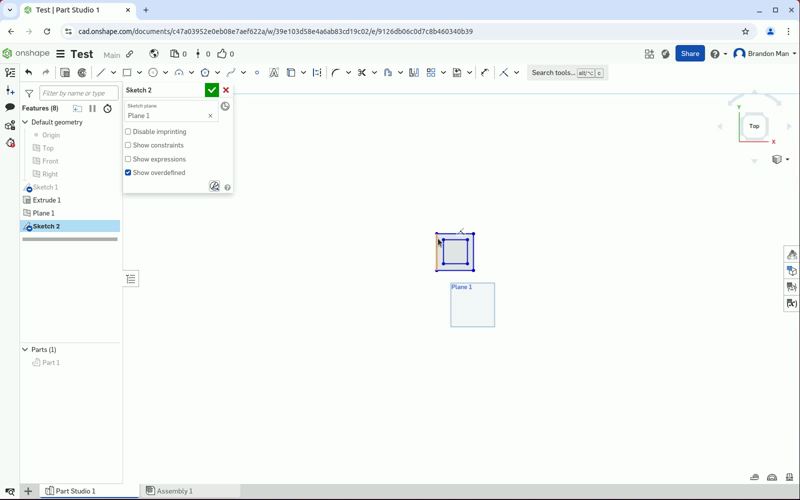
scroll(6)
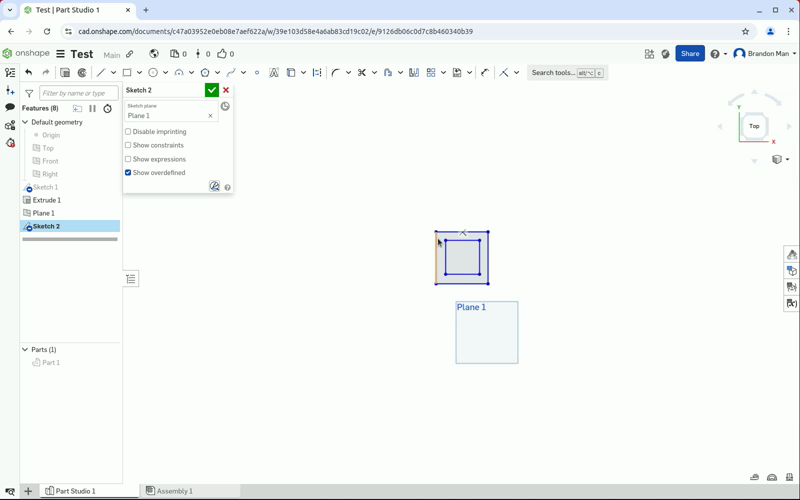
scroll(6)
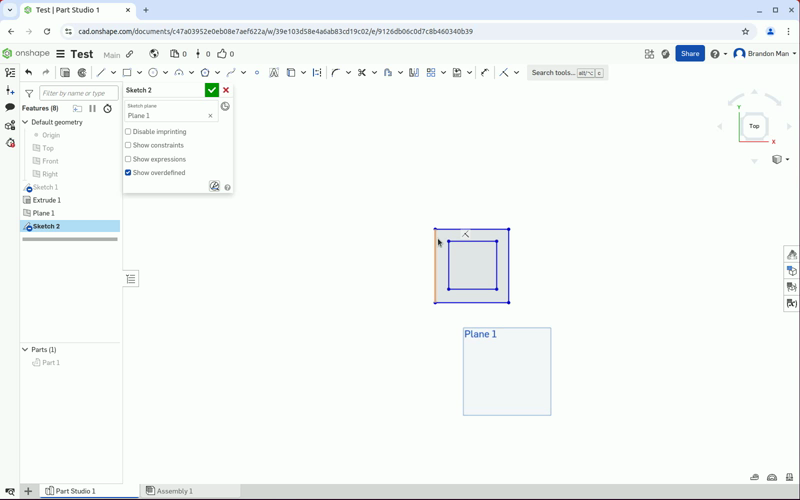
scroll(6)
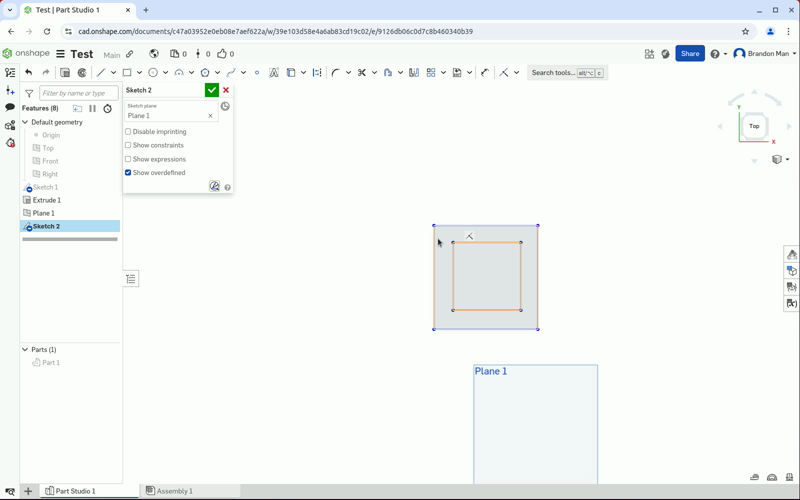
scroll(6)
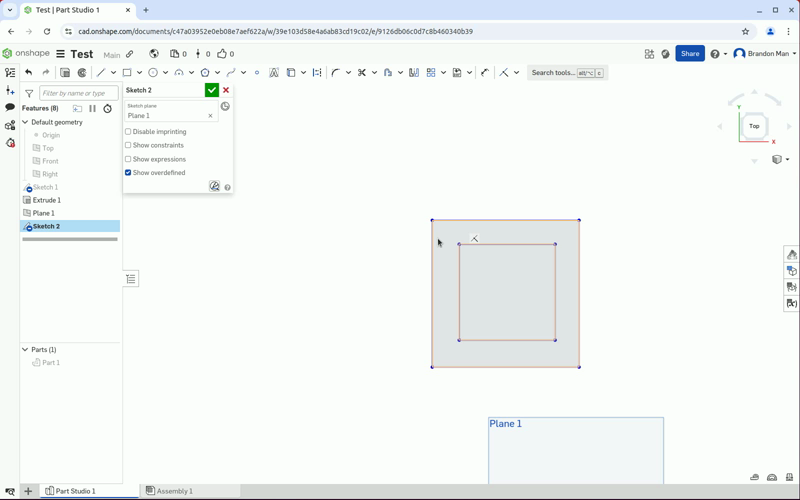
scroll(6)
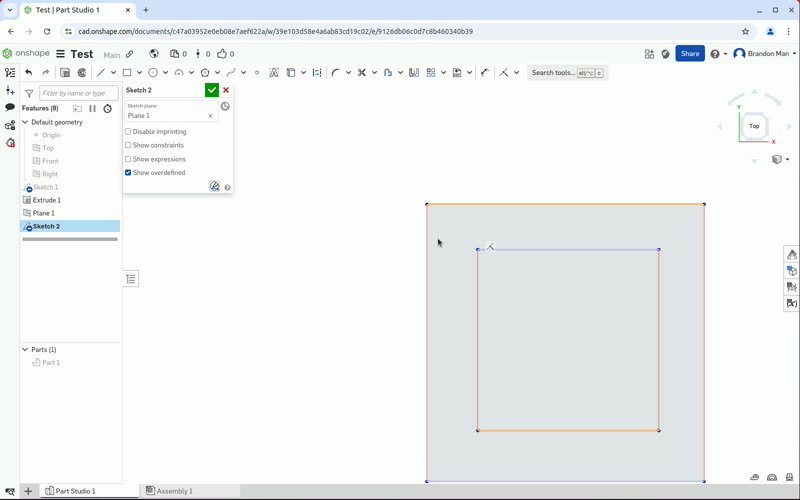
click(438, 238)
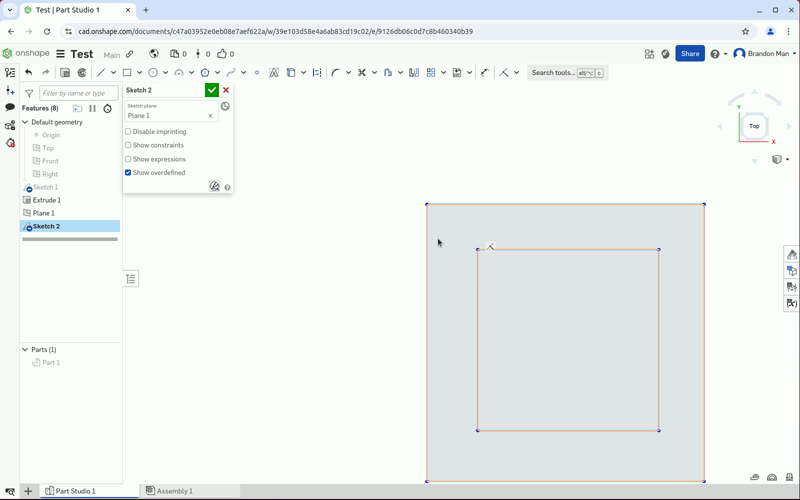
scroll(-6)
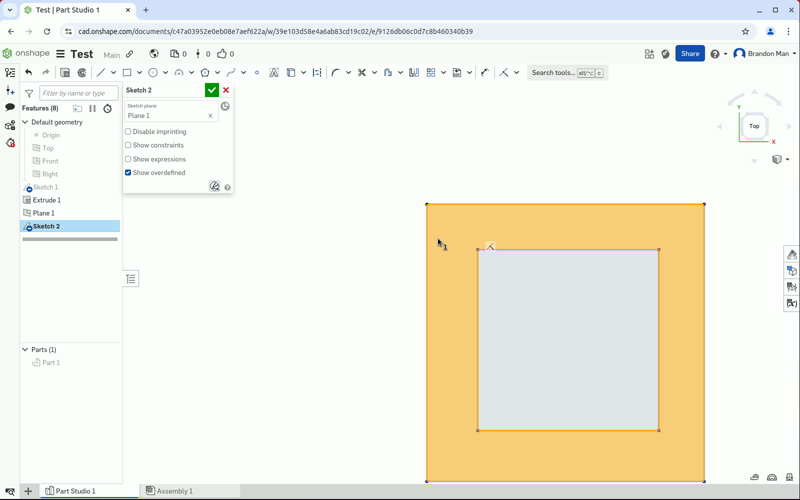
scroll(-6)
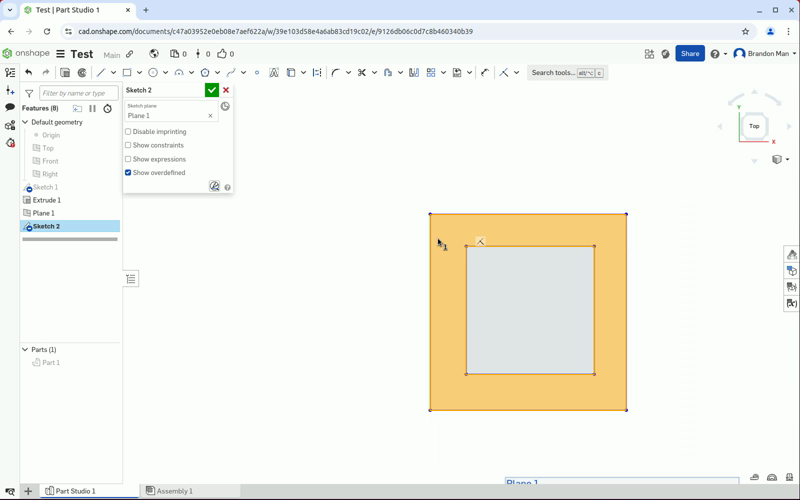
scroll(-6)
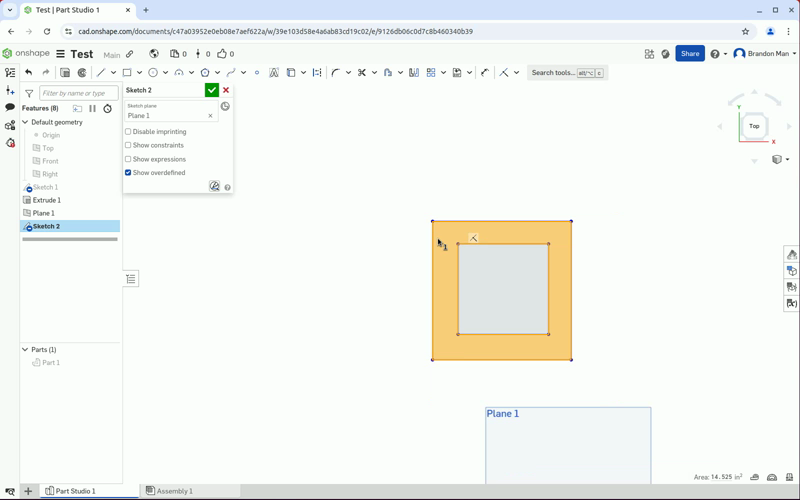
scroll(-6)
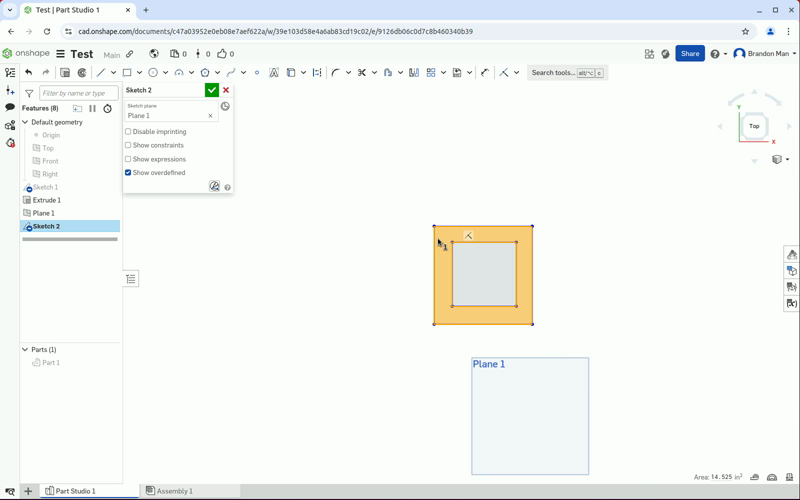
scroll(-6)
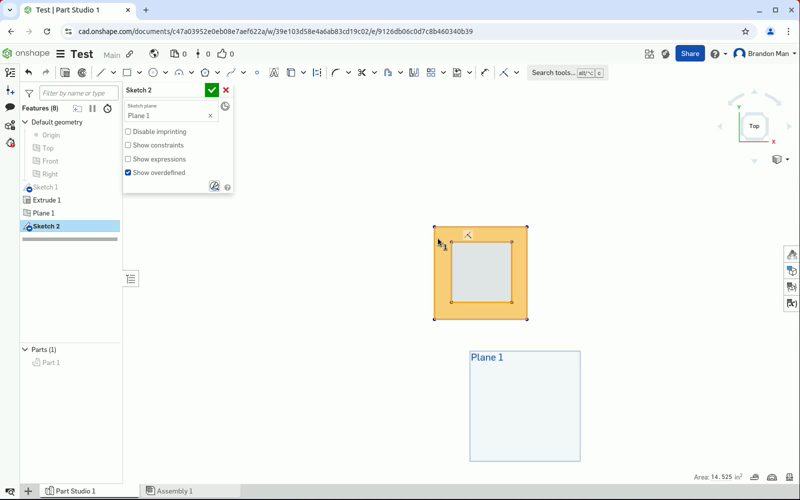
scroll(-6)
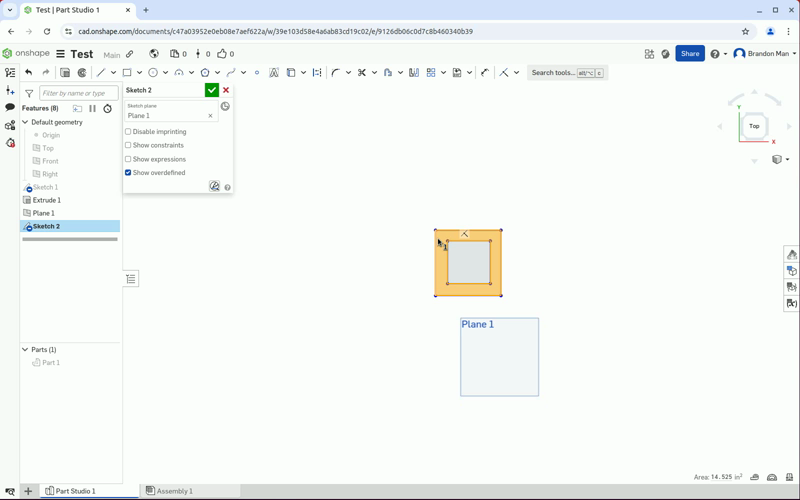
scroll(-6)
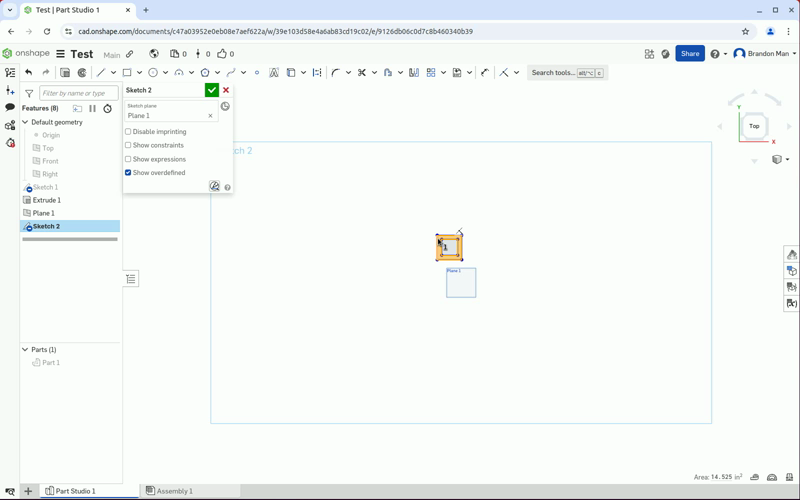
mouse_move(73, 352)
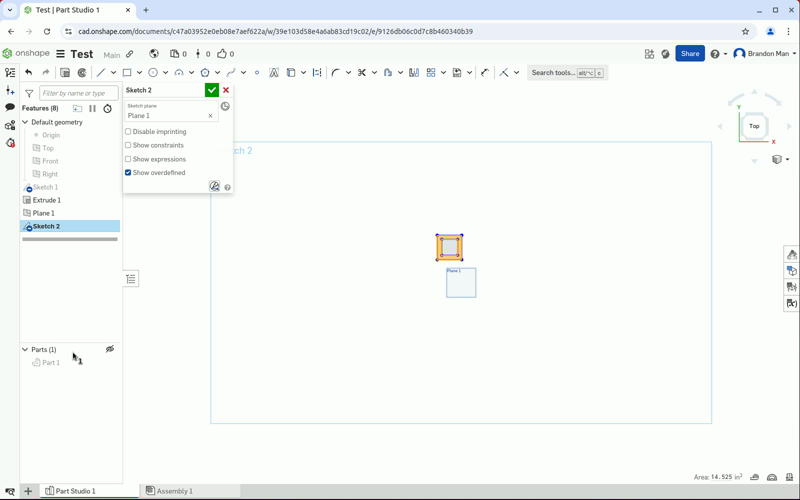
key(shift+y)
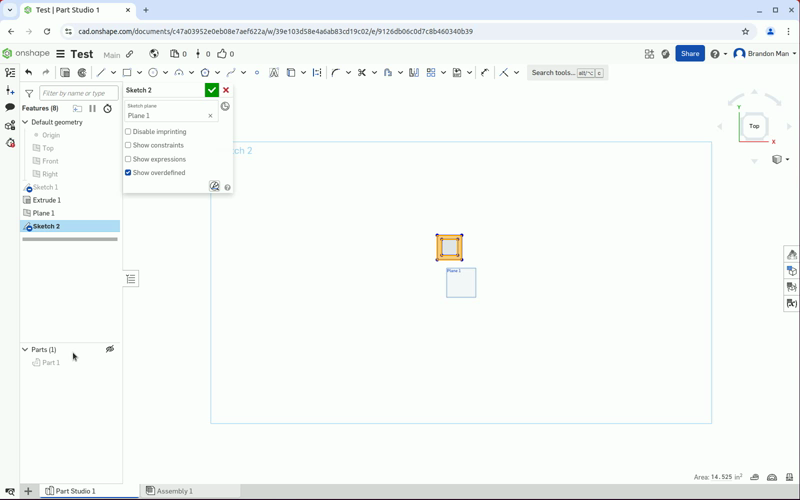
key(shift+e)
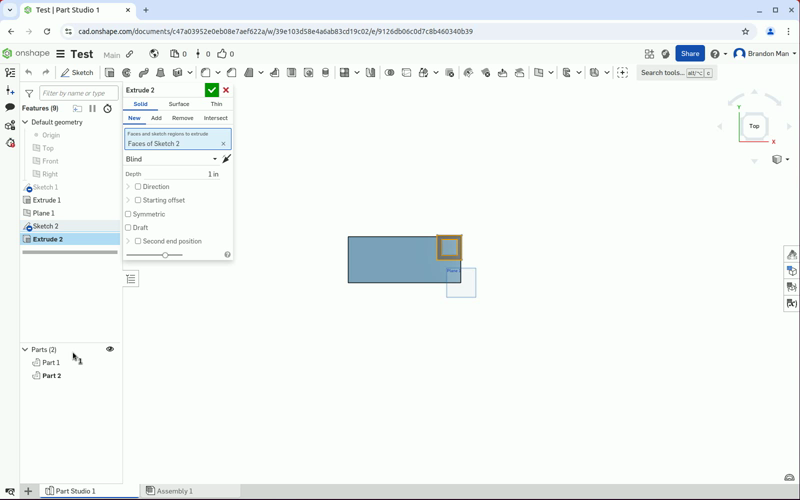
mouse_move(143, 106)
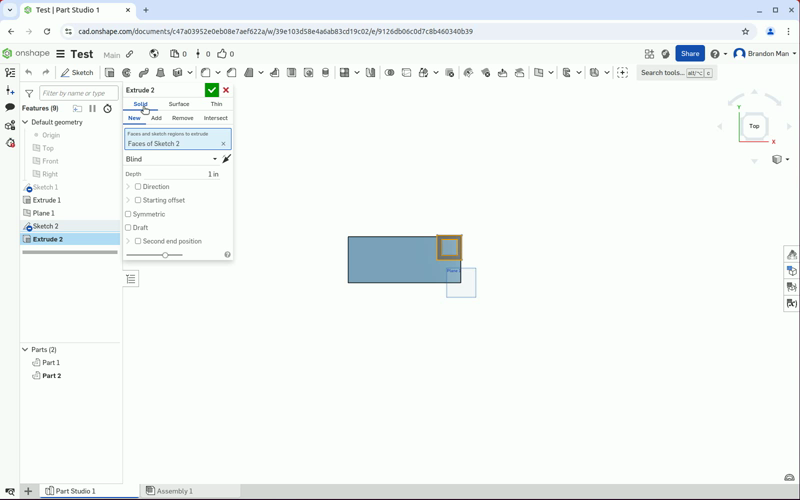
click(143, 106)
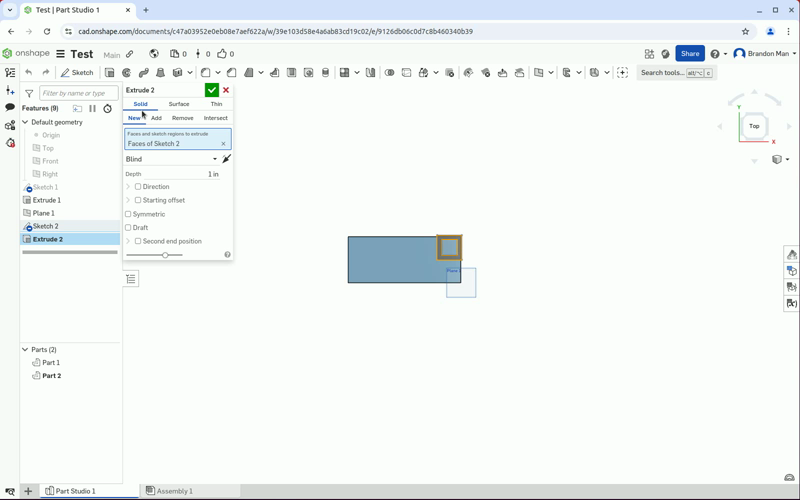
mouse_move(137, 120)
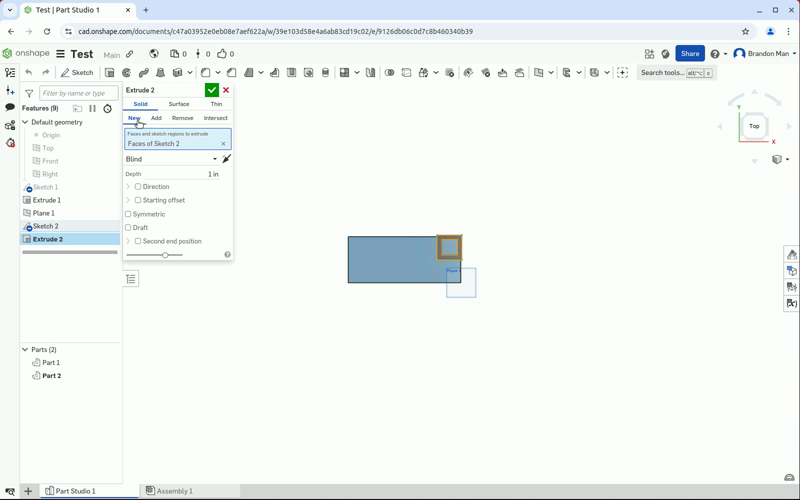
click(137, 120)
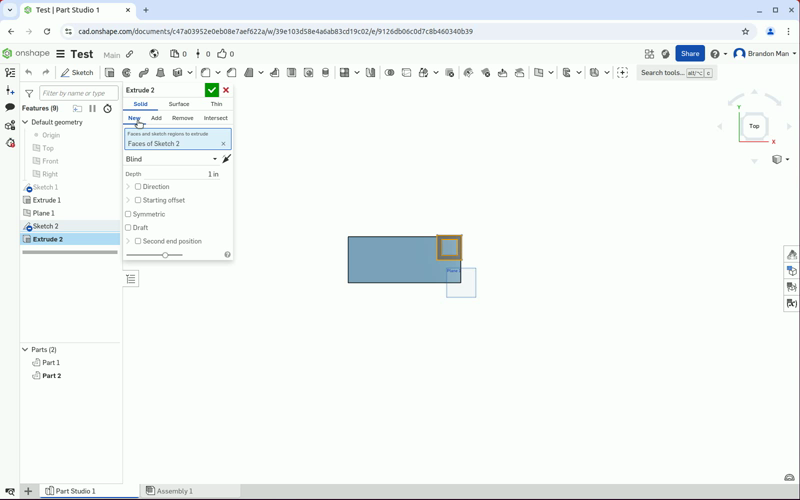
key(tab, 4)
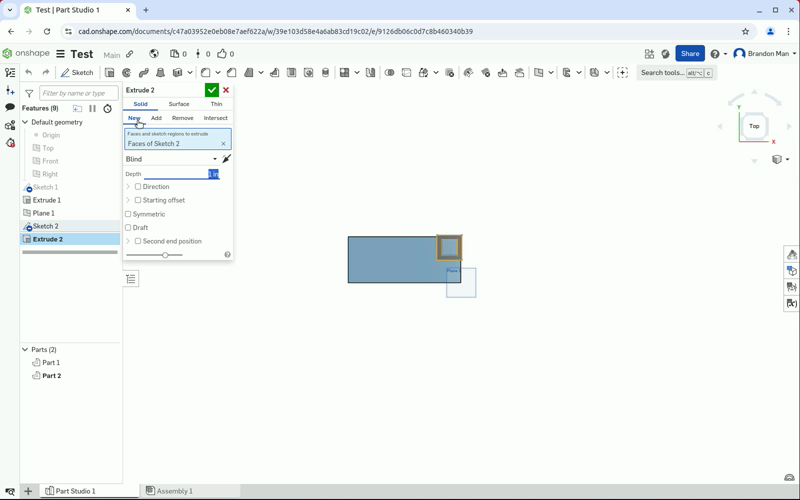
text(3.129)
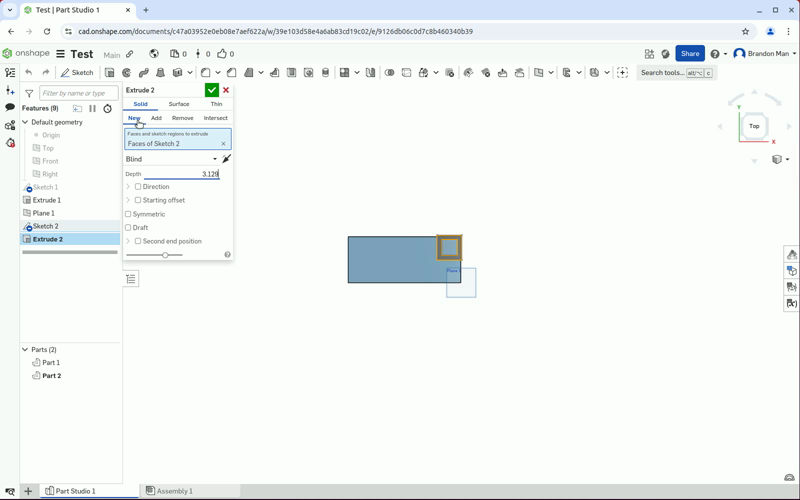
key(enter)
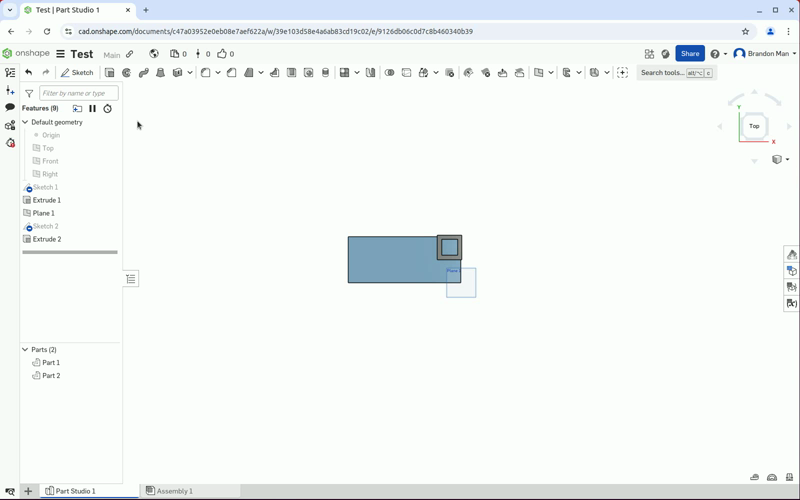
key(shift+h)
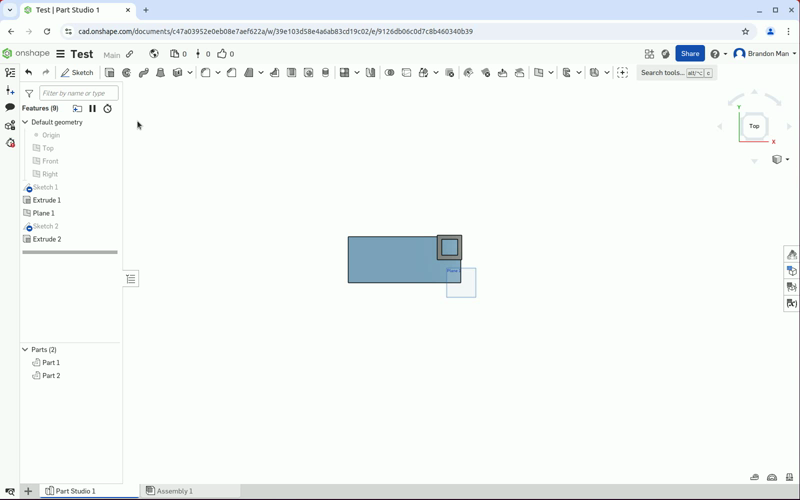
key(shift+h)
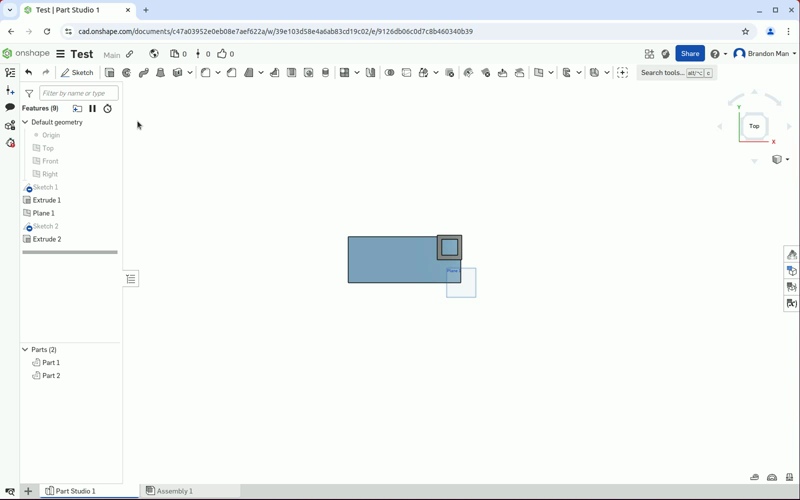
mouse_move(73, 189)
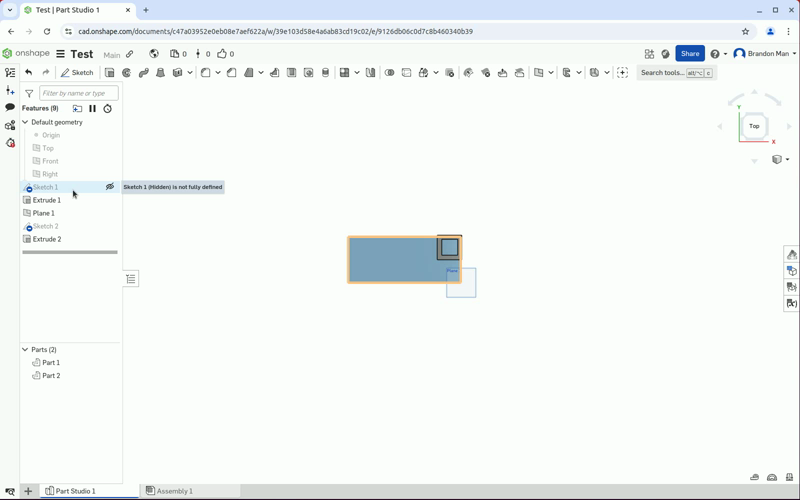
click(73, 189)
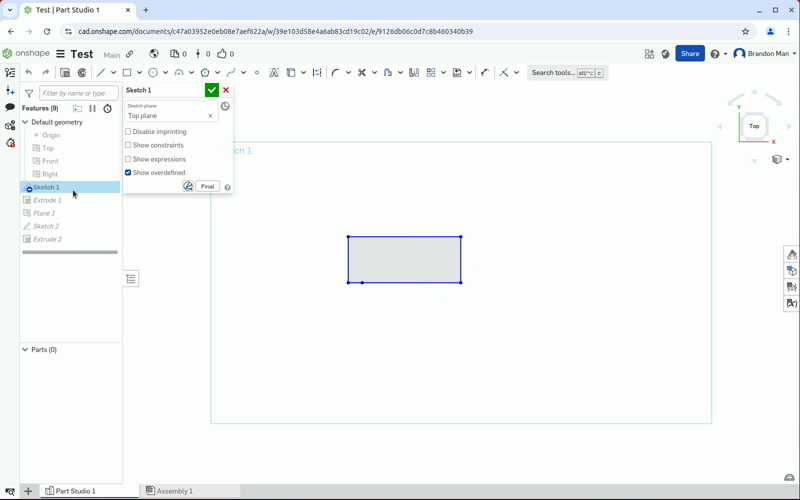
mouse_move(229, 92)
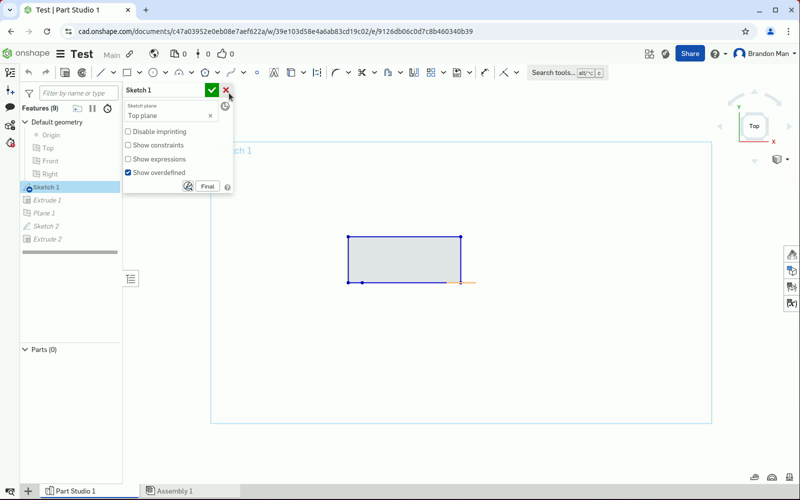
click(229, 92)
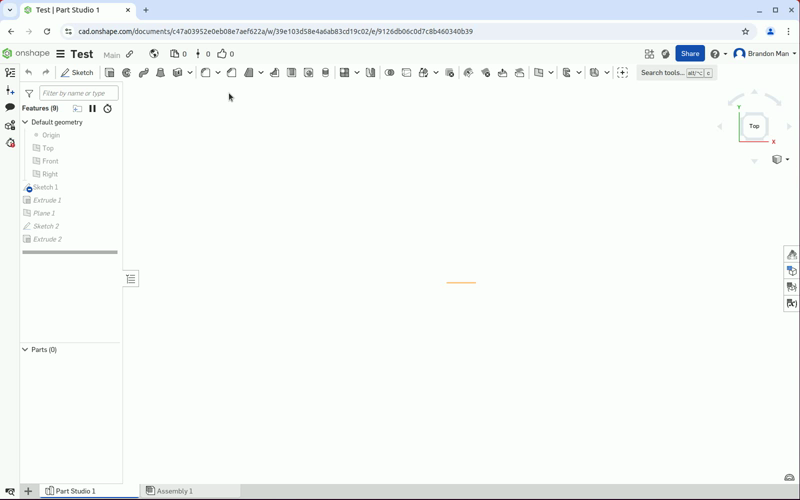
key(shift+s)
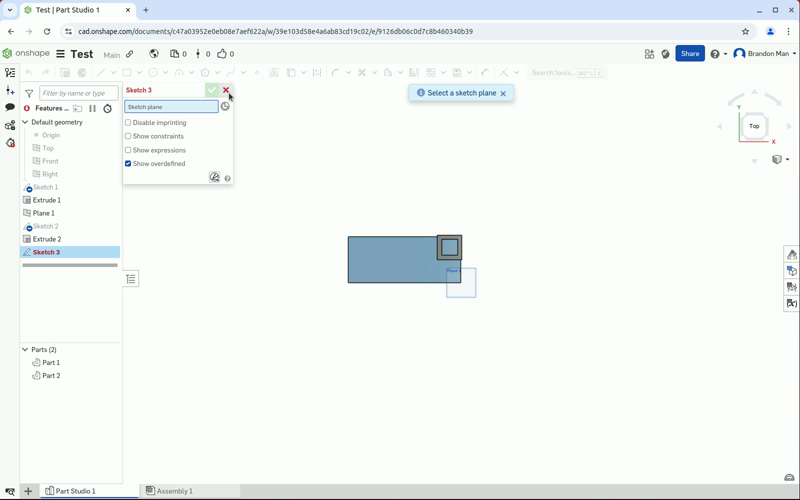
mouse_move(73, 215)
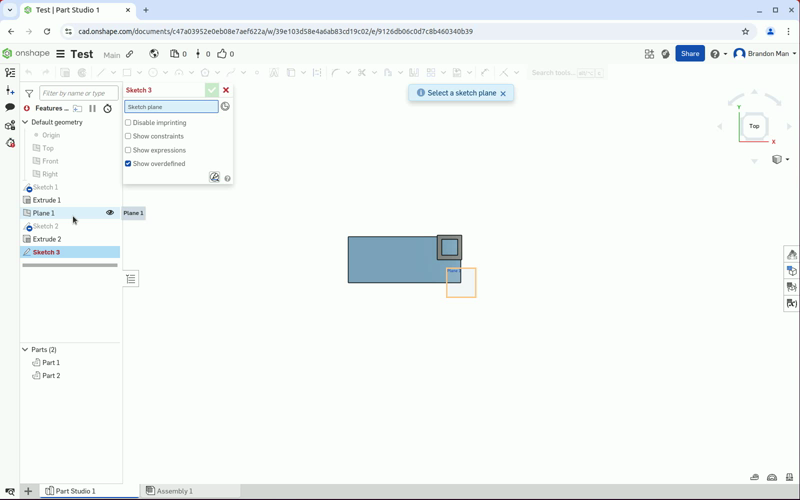
click(73, 215)
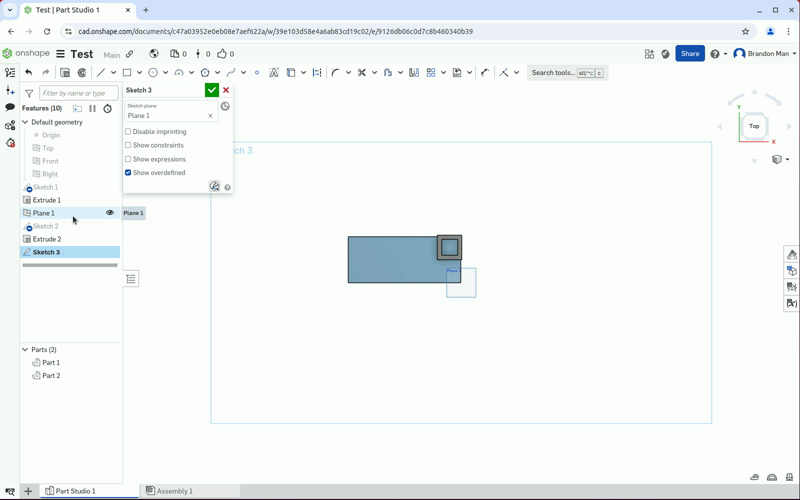
mouse_move(73, 352)
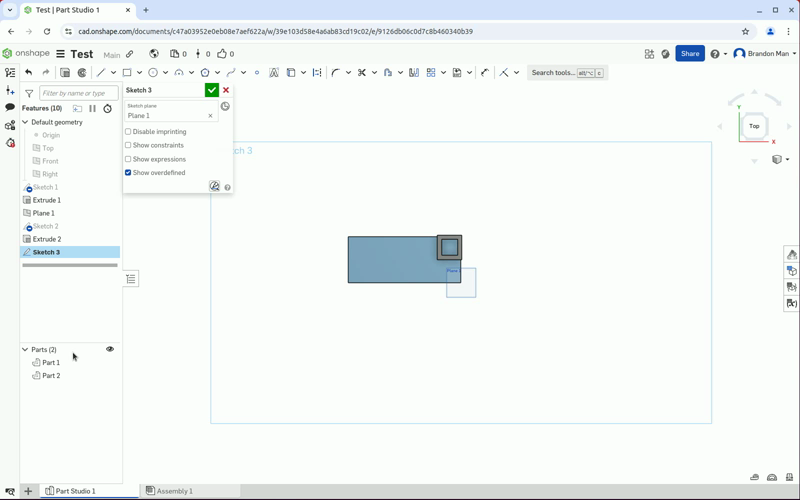
key(y)
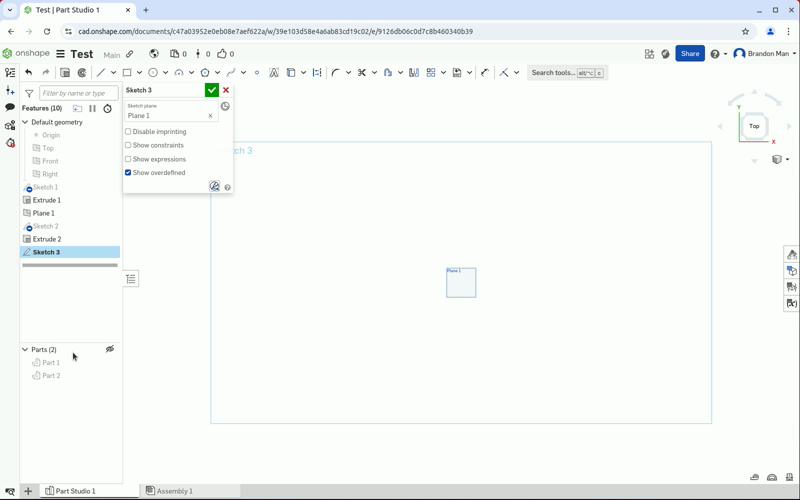
key(l)
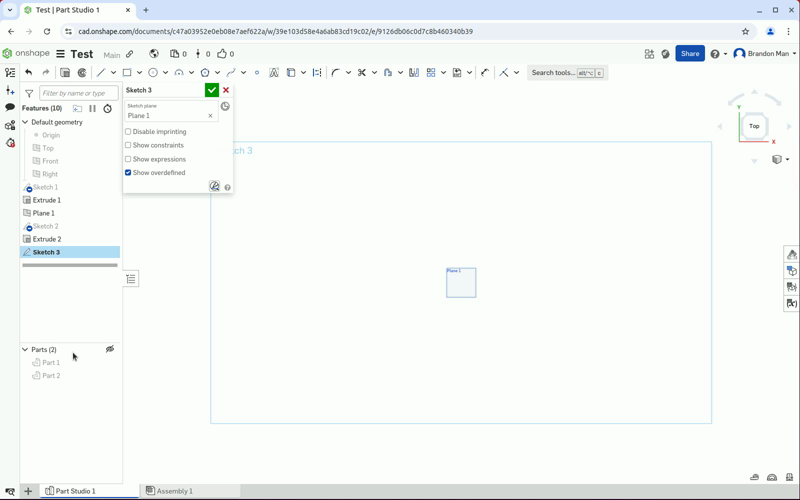
key_down(shift)
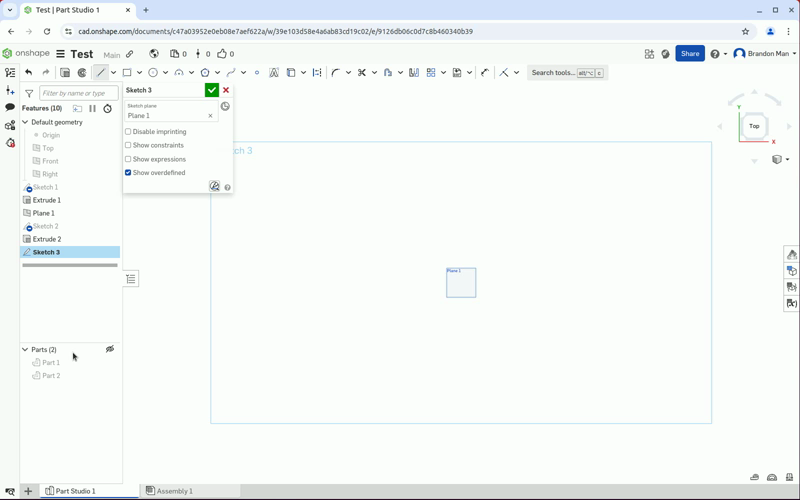
mouse_move(414, 259)
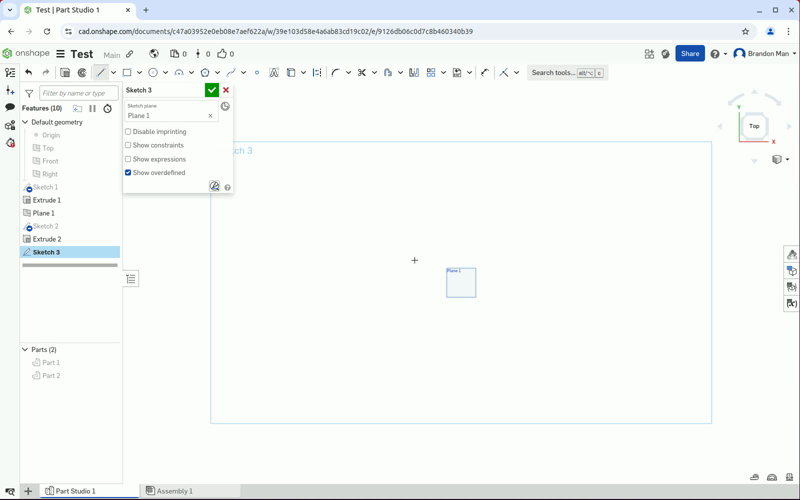
click(414, 259)
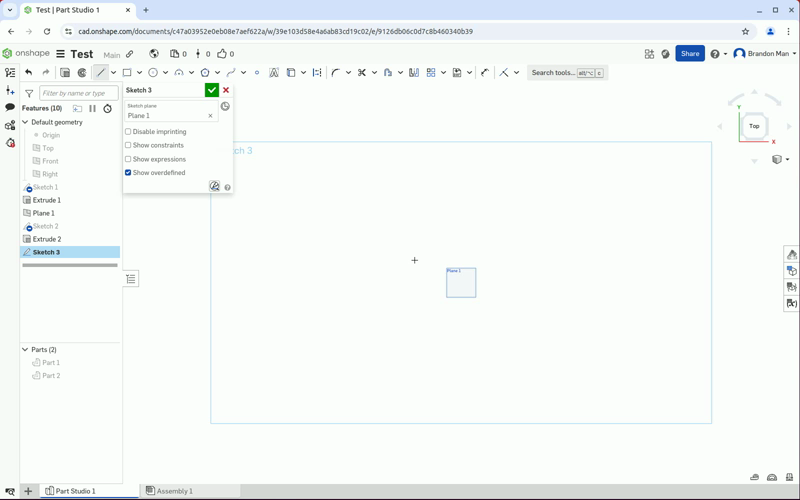
key_up(shift)
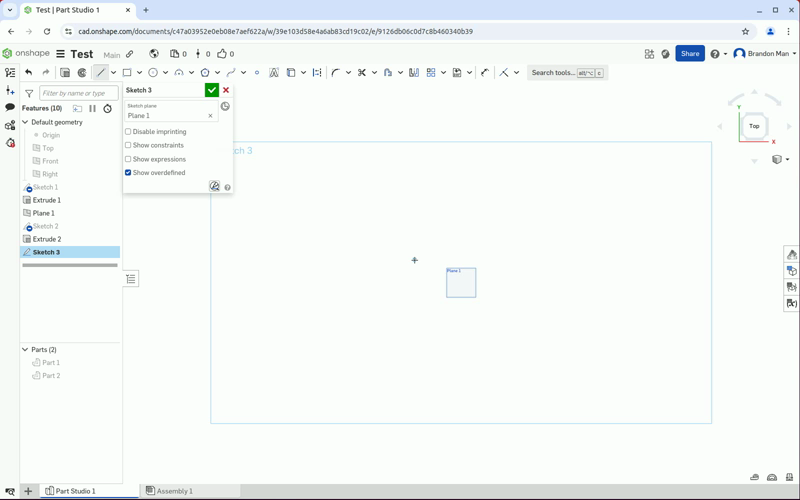
key_down(shift)
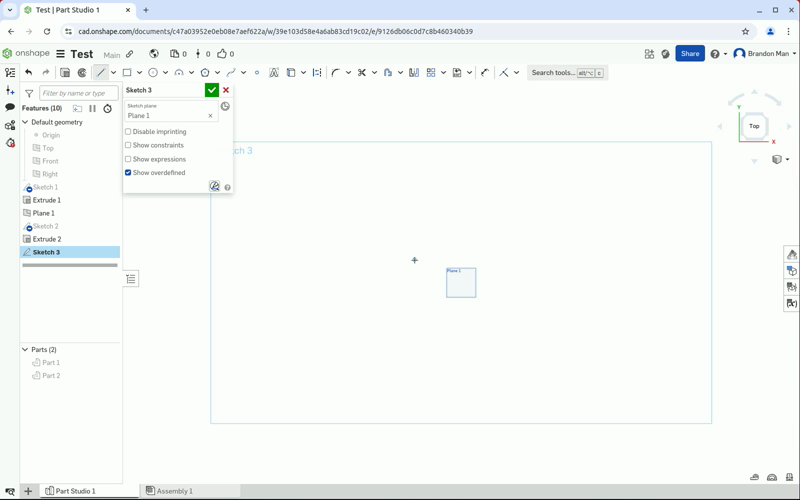
mouse_move(444, 259)
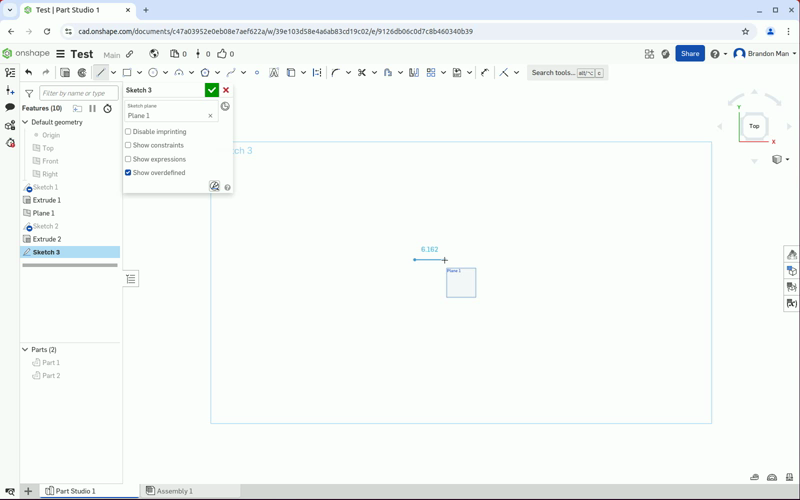
mouse_move(439, 259)
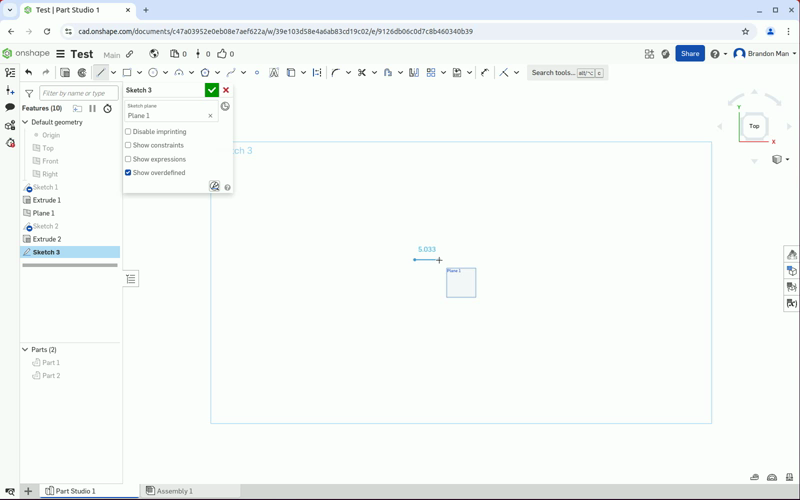
click(439, 259)
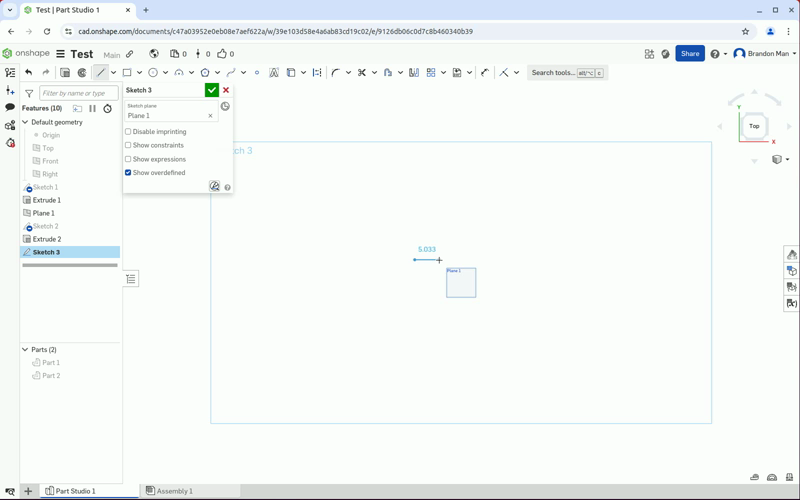
key_up(shift)
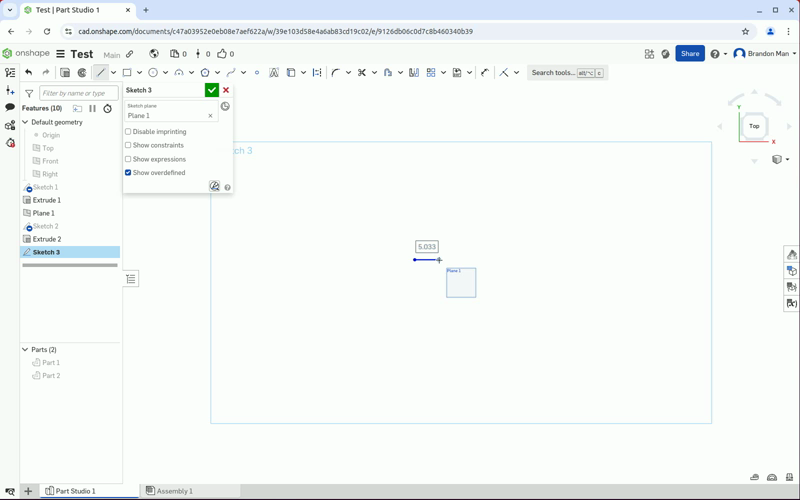
key_down(shift)
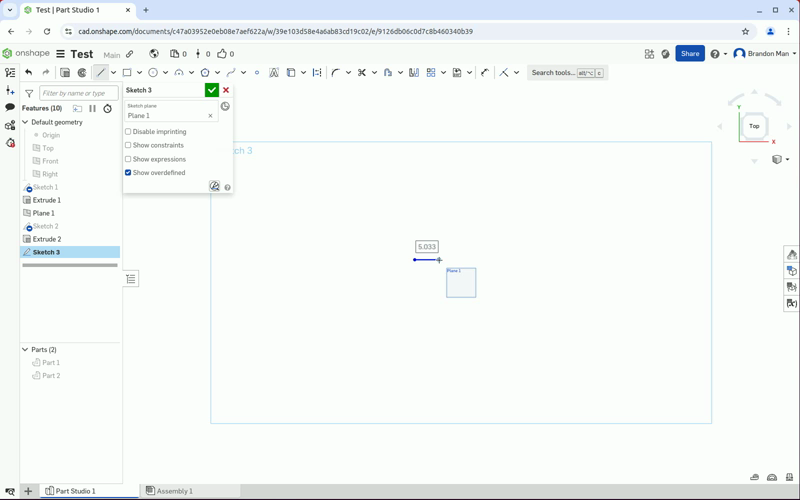
mouse_move(469, 259)
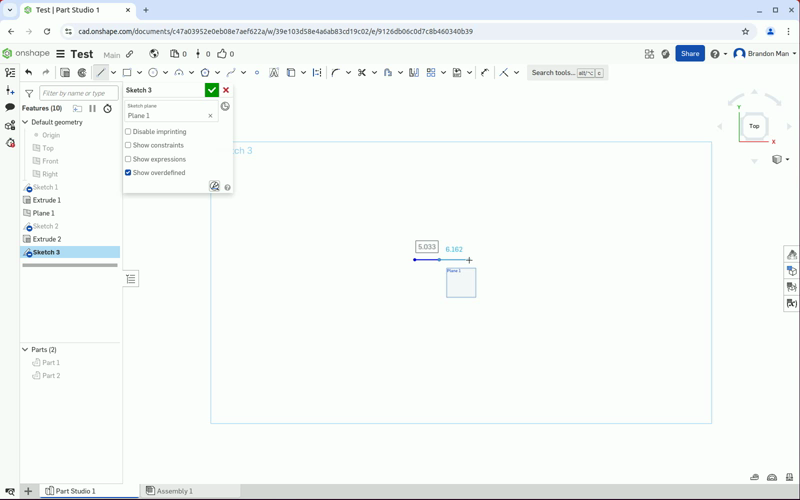
mouse_move(439, 235)
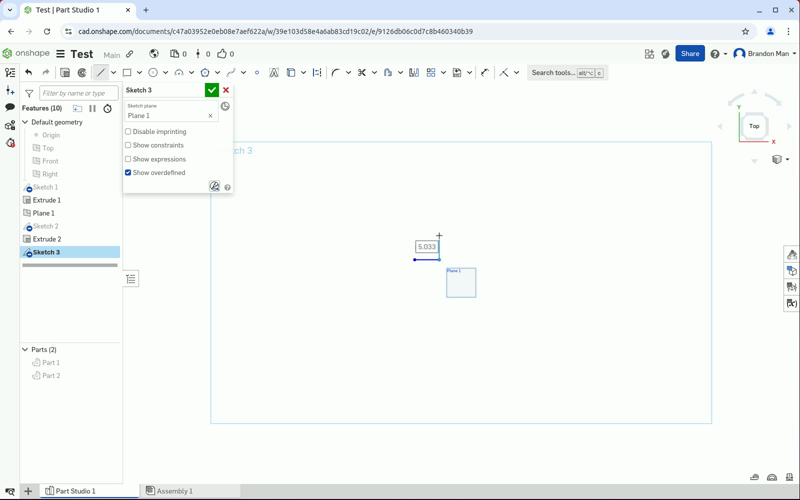
click(439, 235)
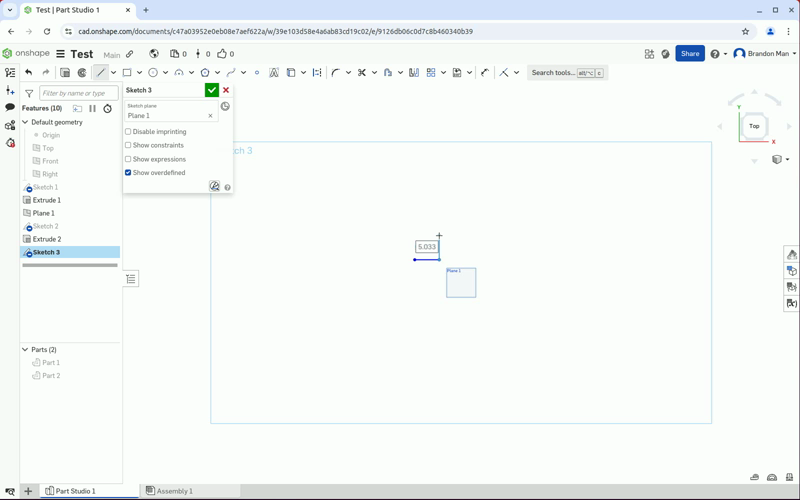
key_up(shift)
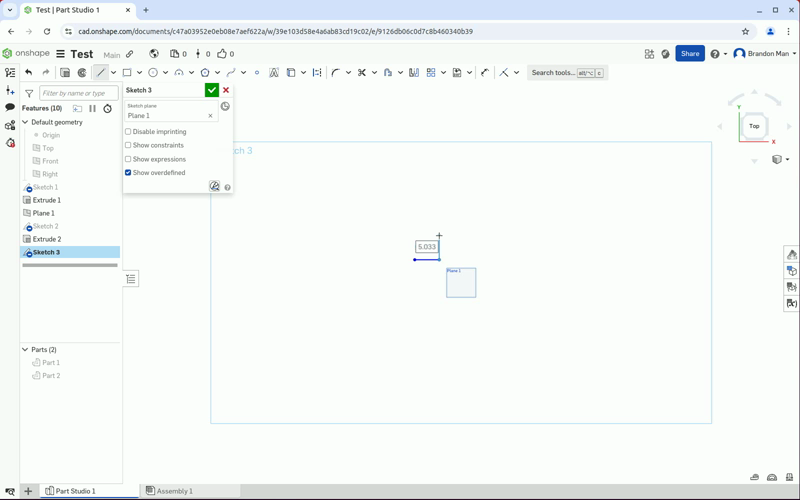
key_down(shift)
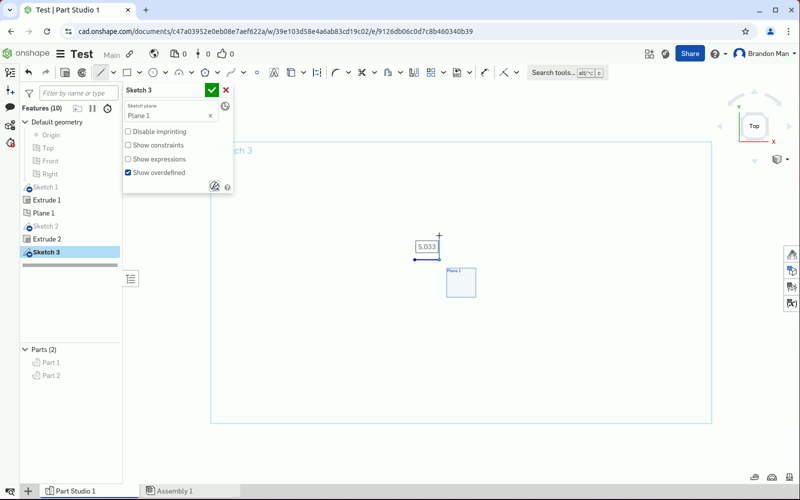
mouse_move(469, 235)
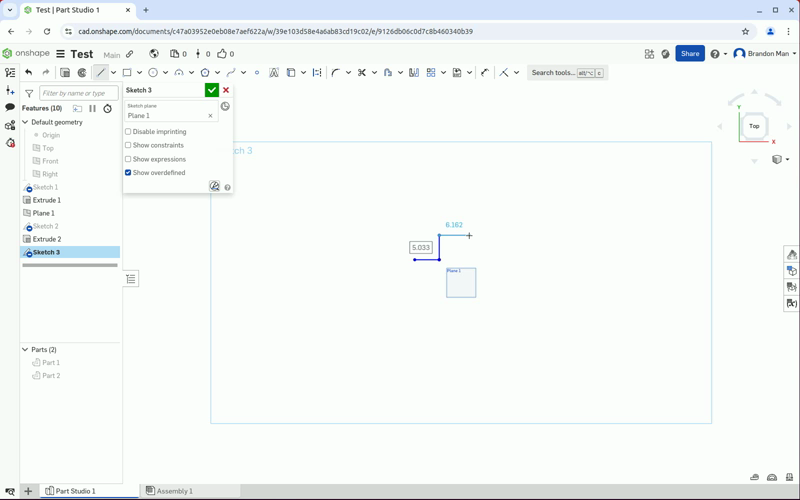
mouse_move(414, 235)
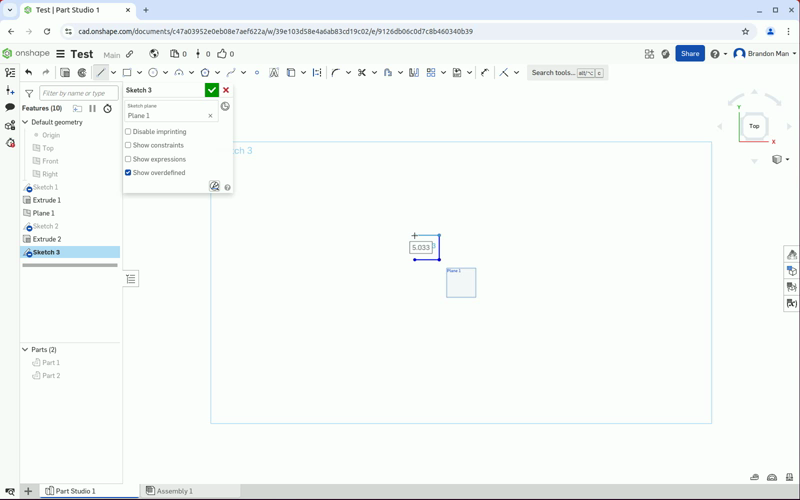
click(414, 235)
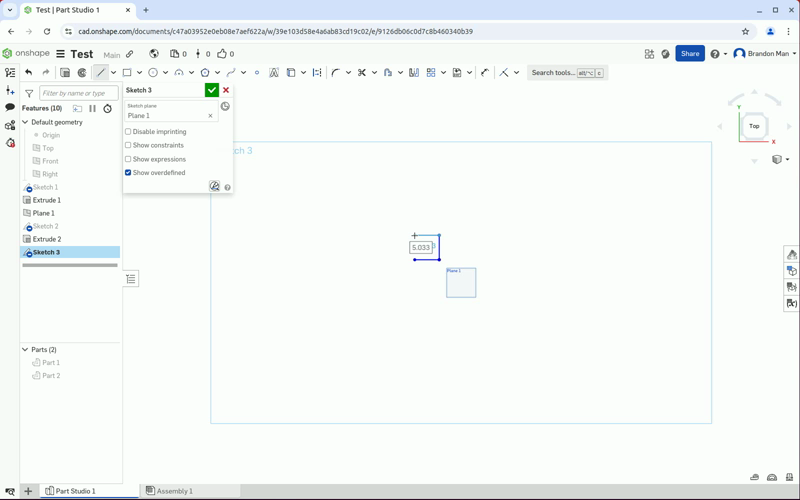
key_up(shift)
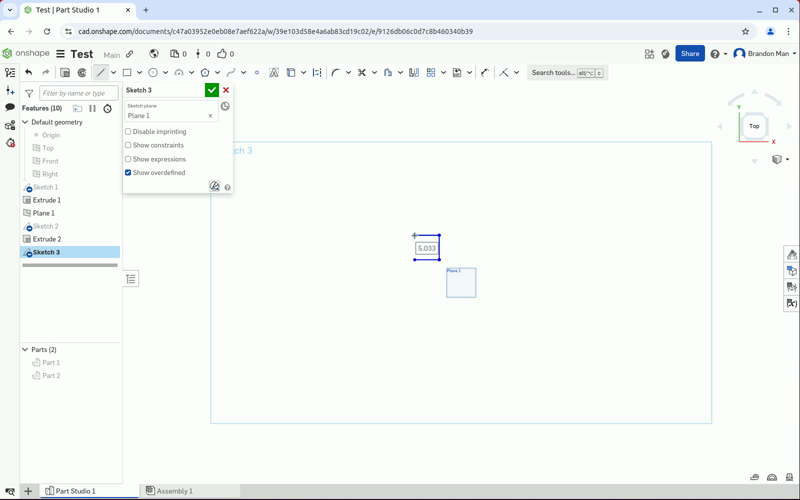
mouse_move(444, 235)
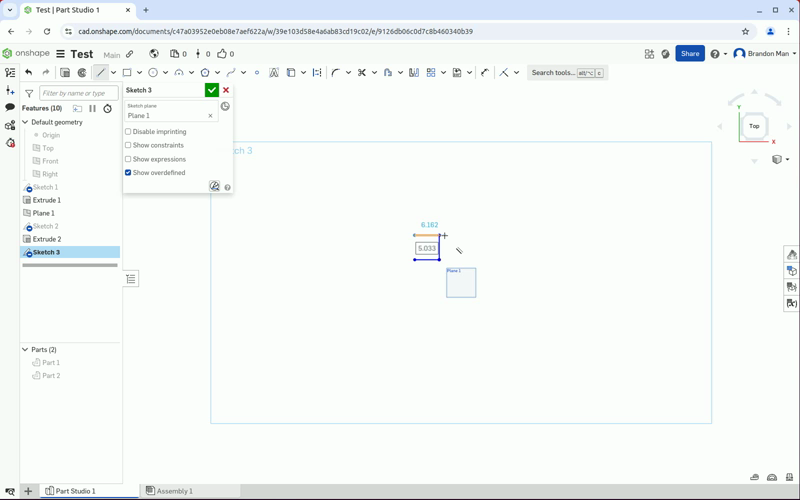
key_down(shift)
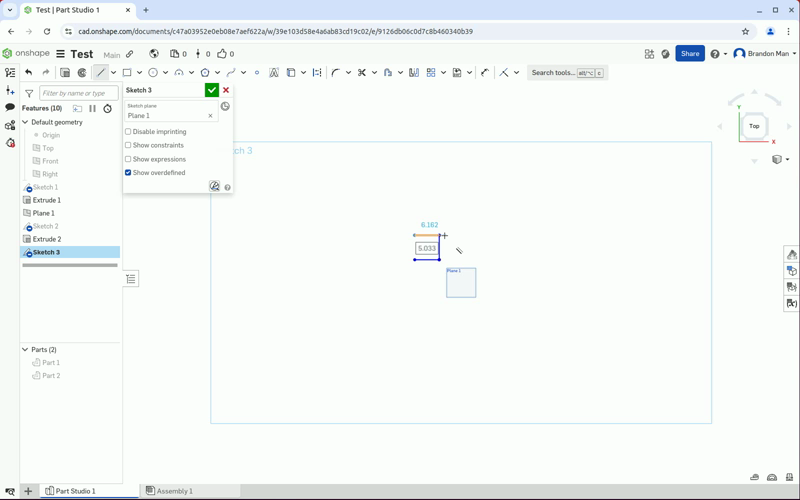
mouse_move(414, 259)
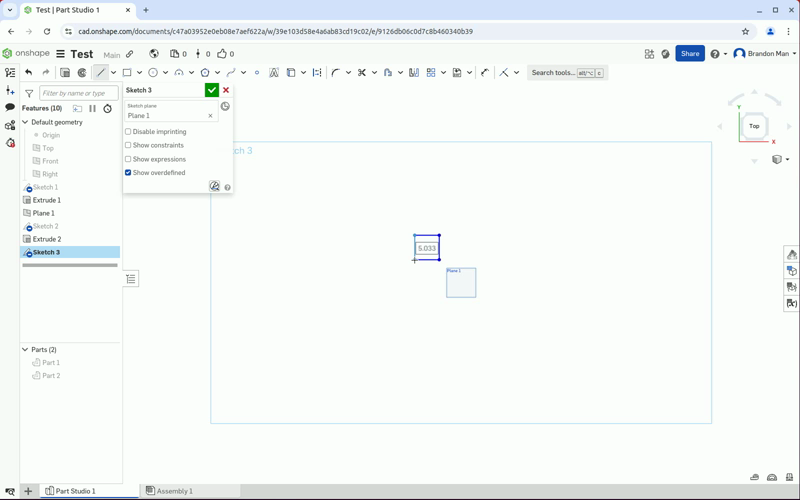
key_up(shift)
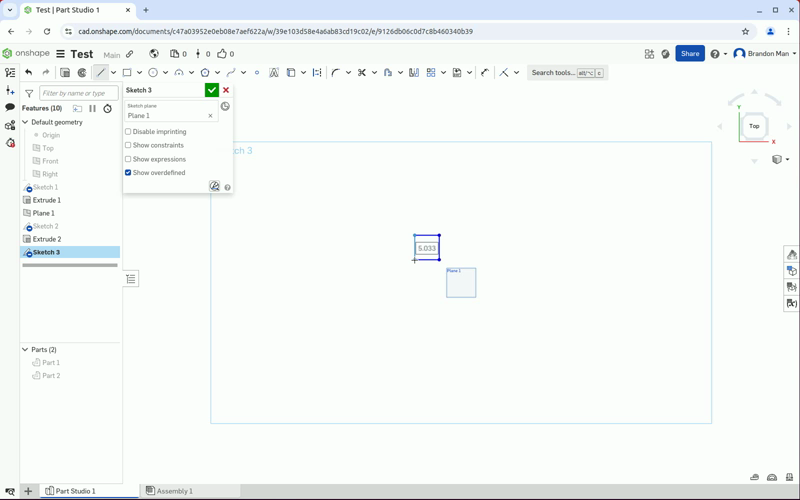
click(414, 259)
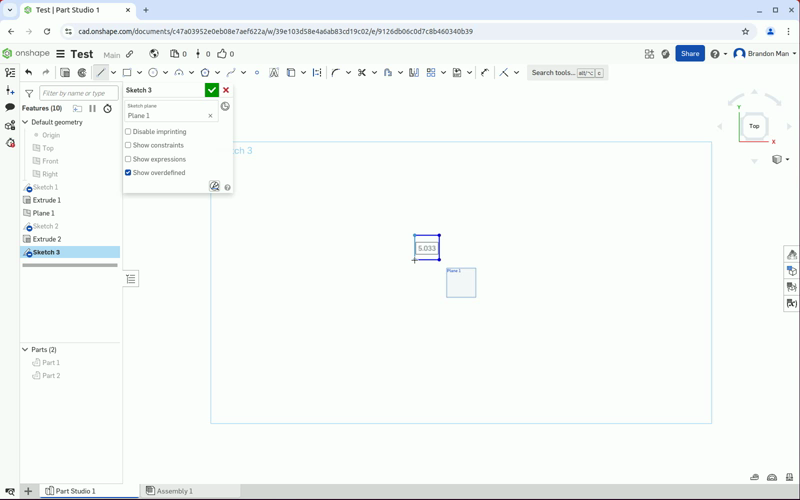
key(esc)
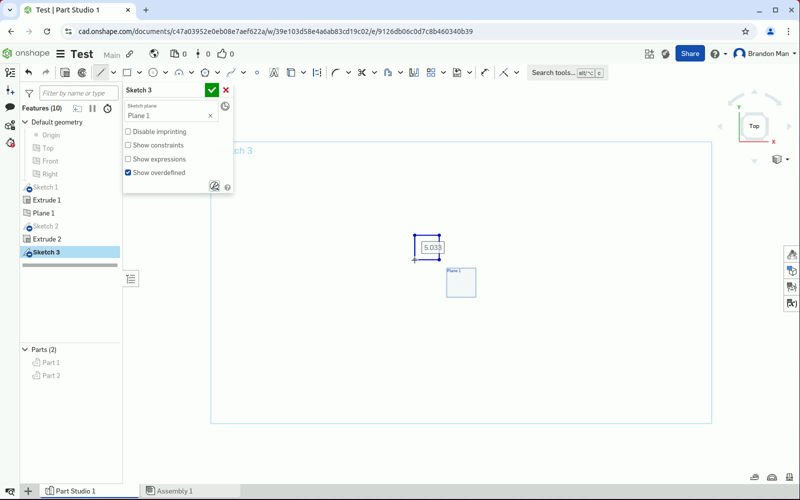
key(l)
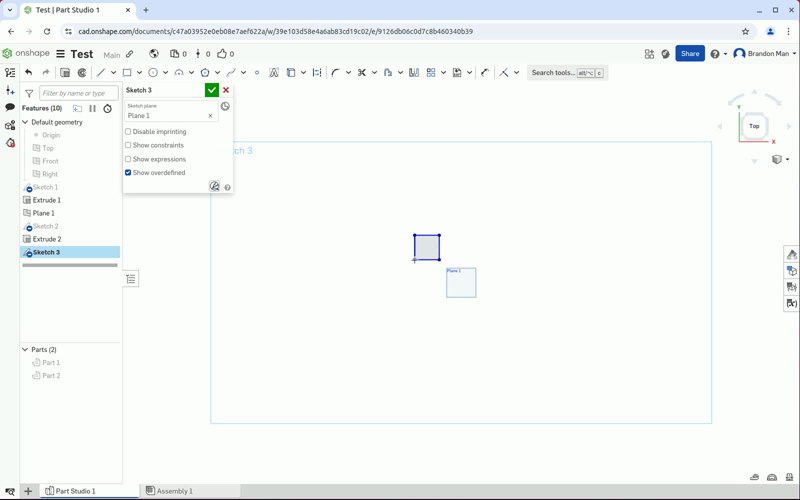
key_down(shift)
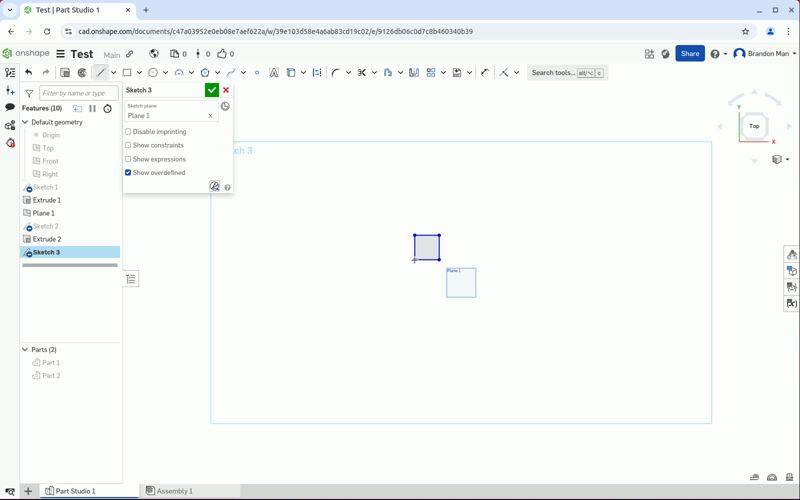
mouse_move(419, 255)
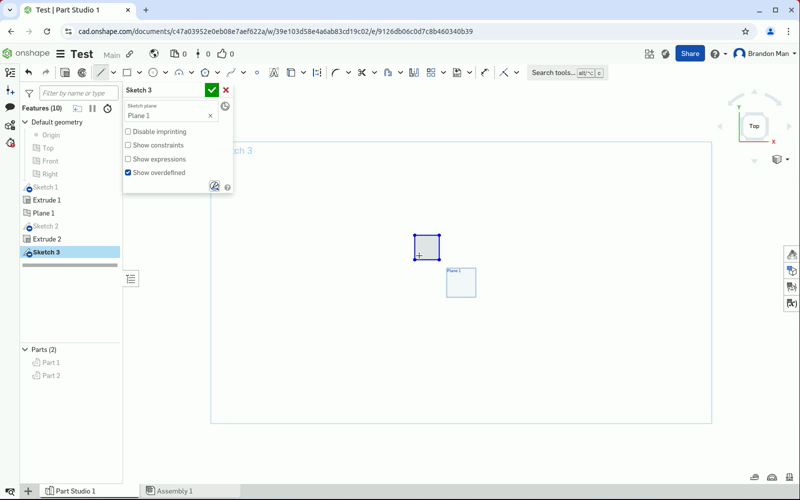
click(419, 255)
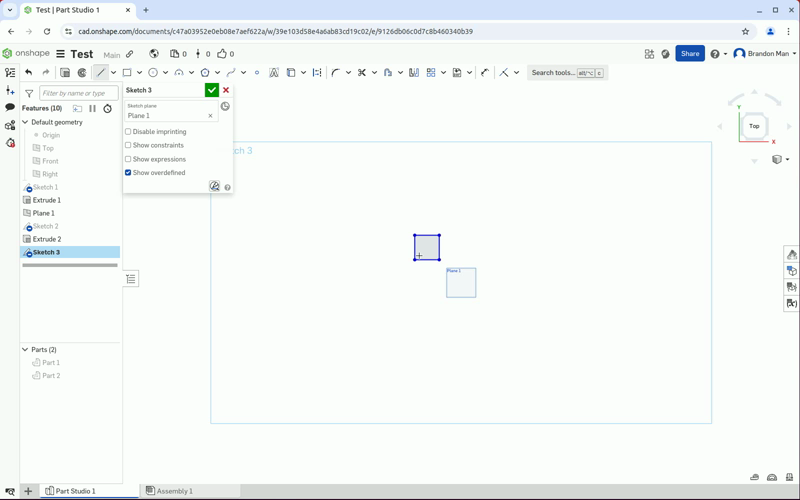
key_up(shift)
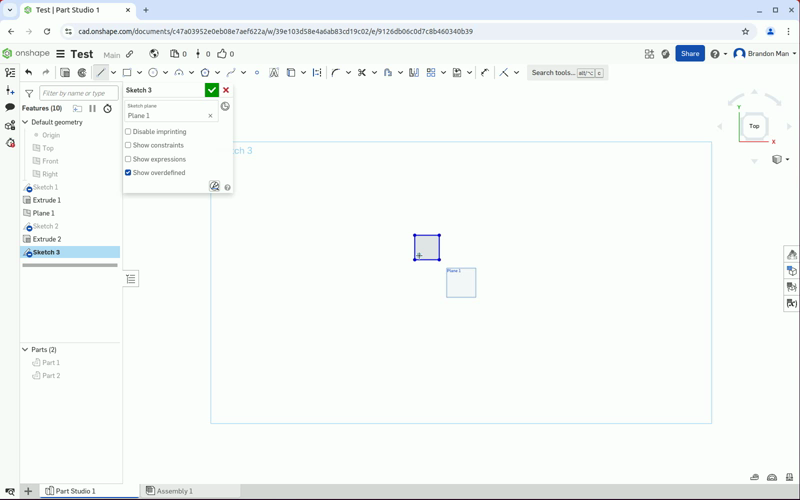
key_down(shift)
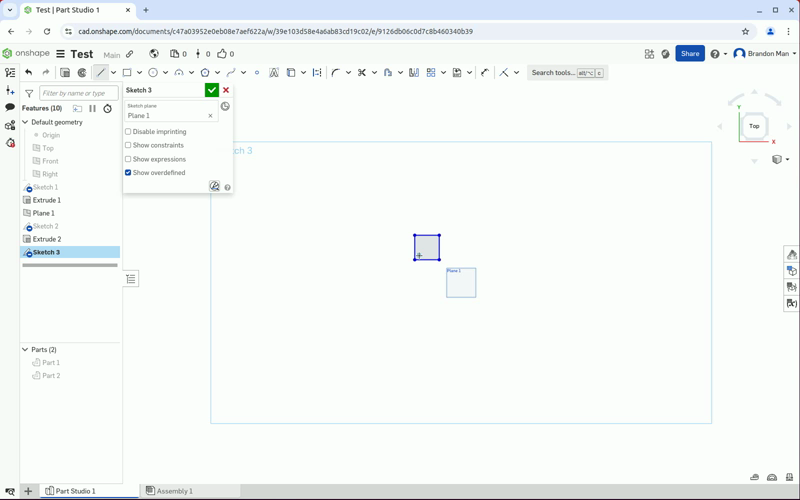
mouse_move(449, 255)
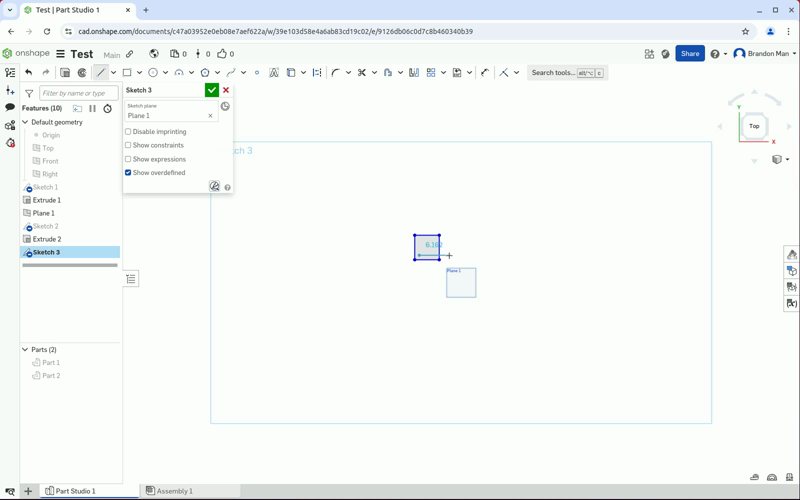
mouse_move(435, 255)
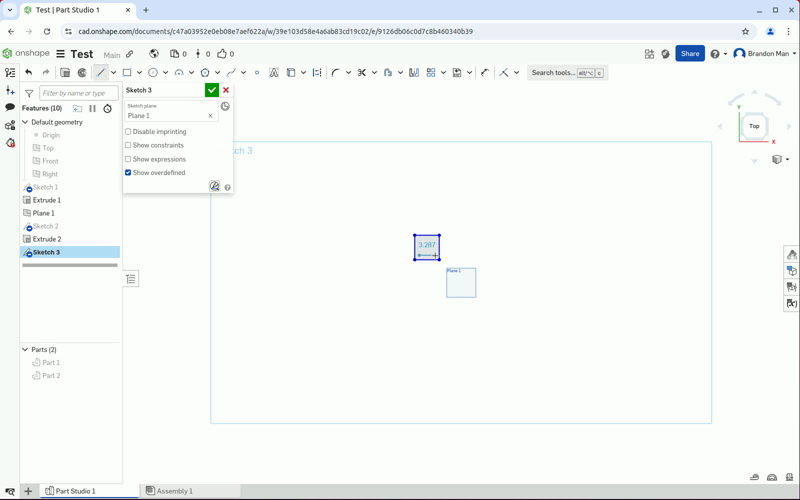
click(435, 255)
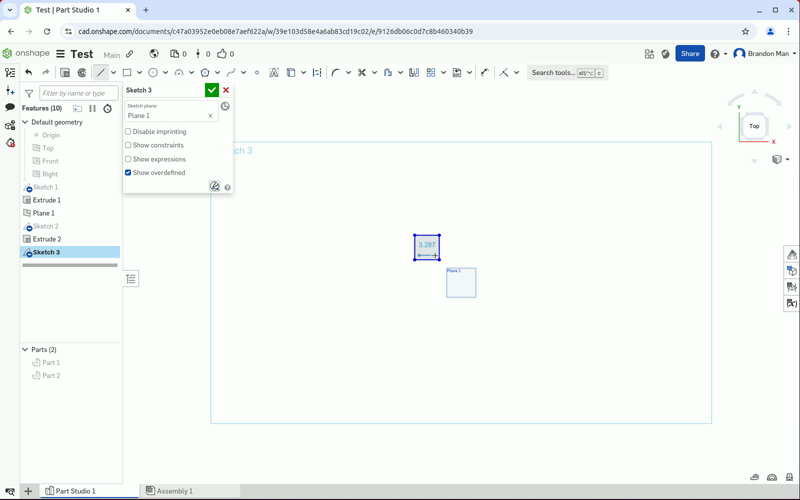
key_up(shift)
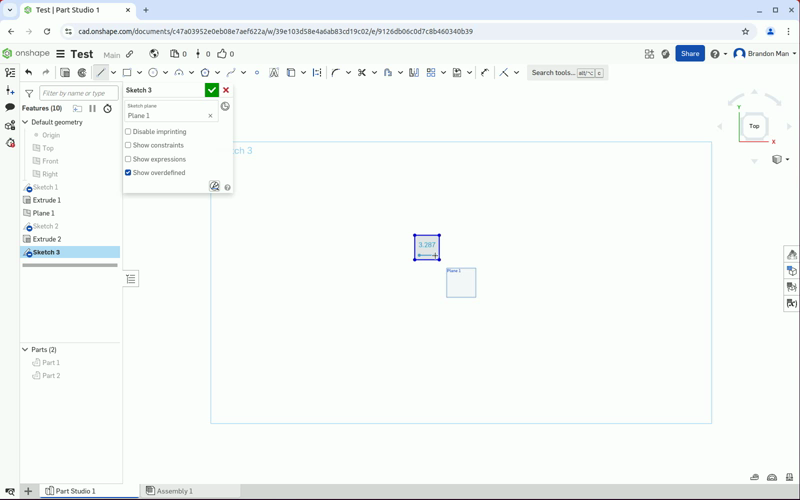
key_down(shift)
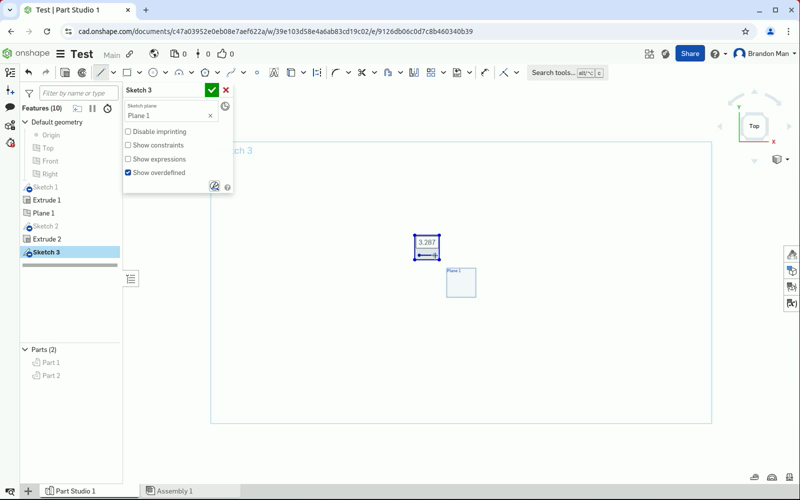
mouse_move(465, 255)
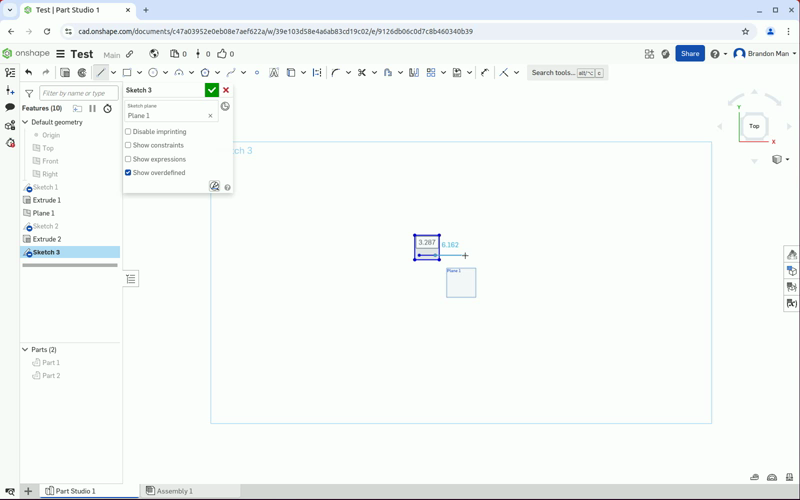
mouse_move(435, 239)
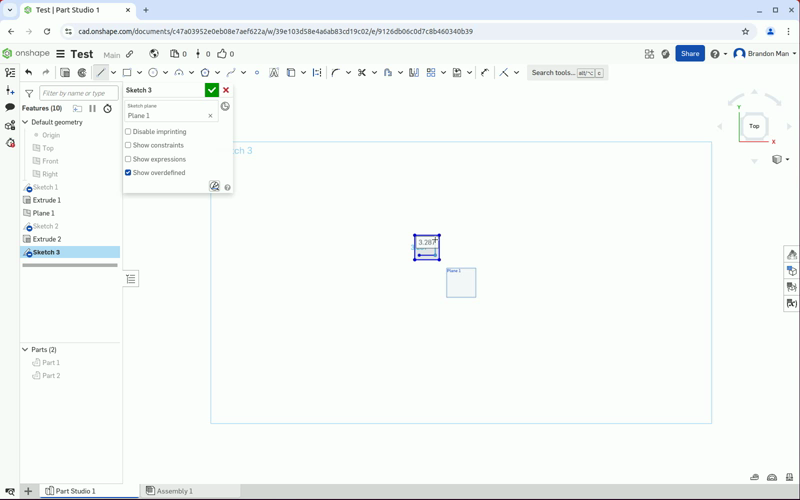
click(435, 239)
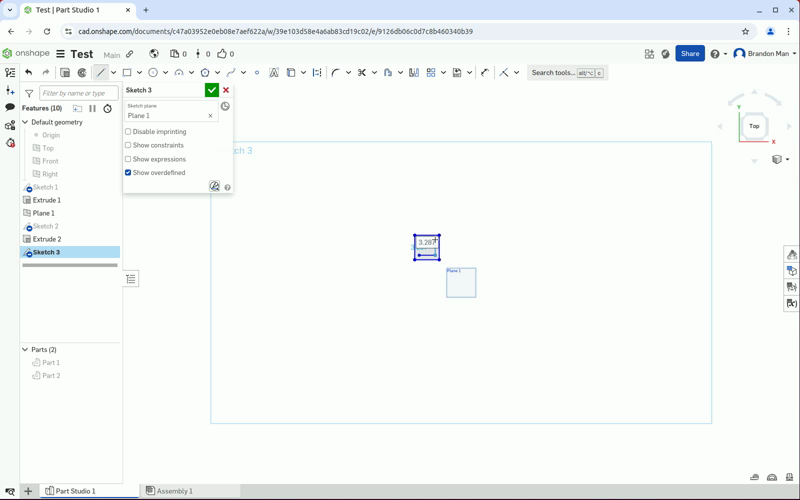
key_up(shift)
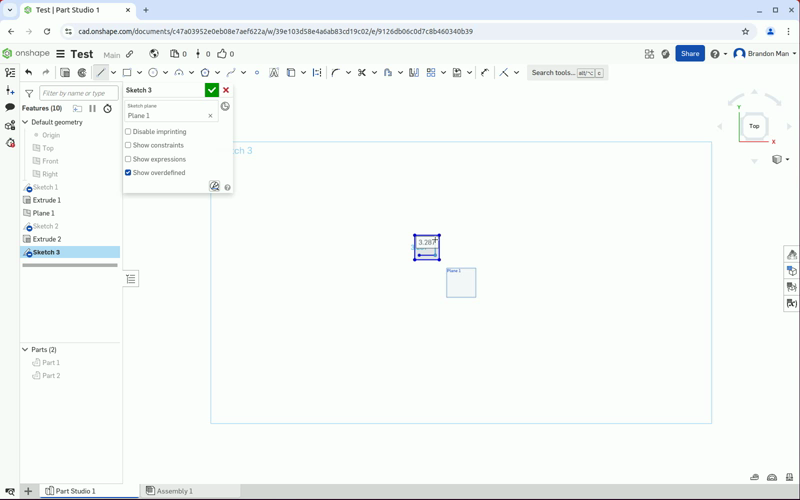
key_down(shift)
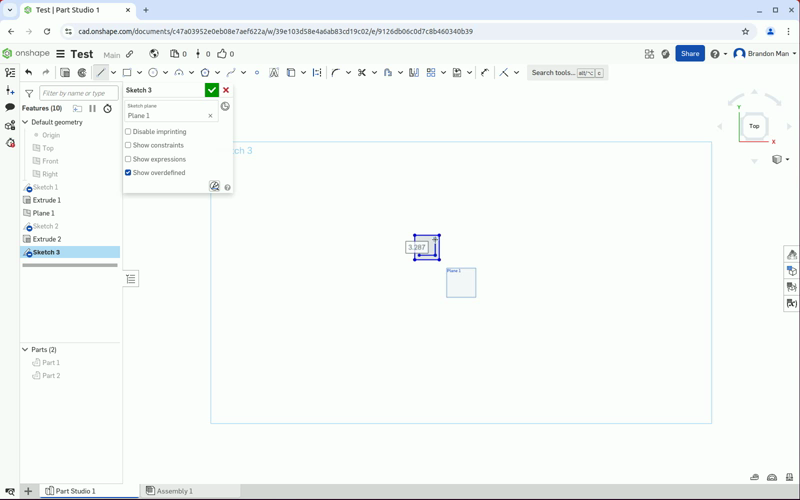
mouse_move(465, 239)
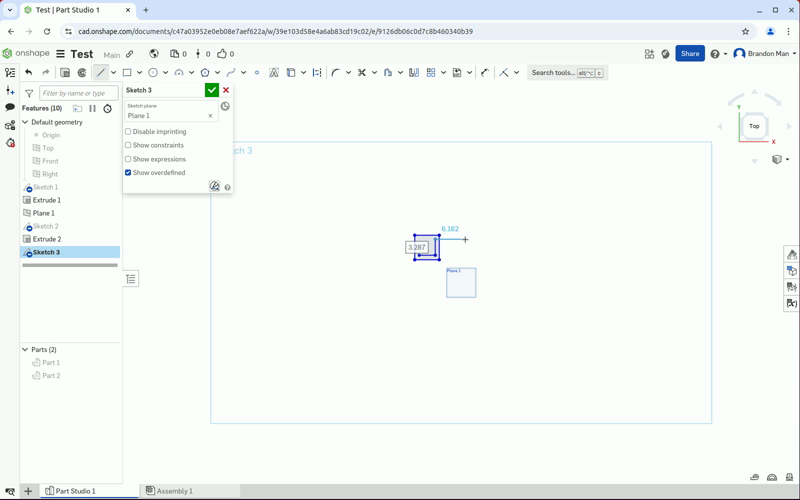
mouse_move(419, 239)
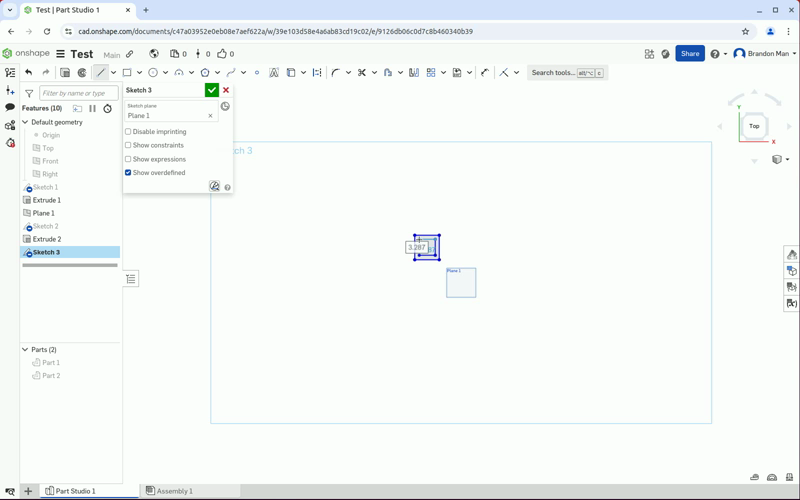
click(419, 239)
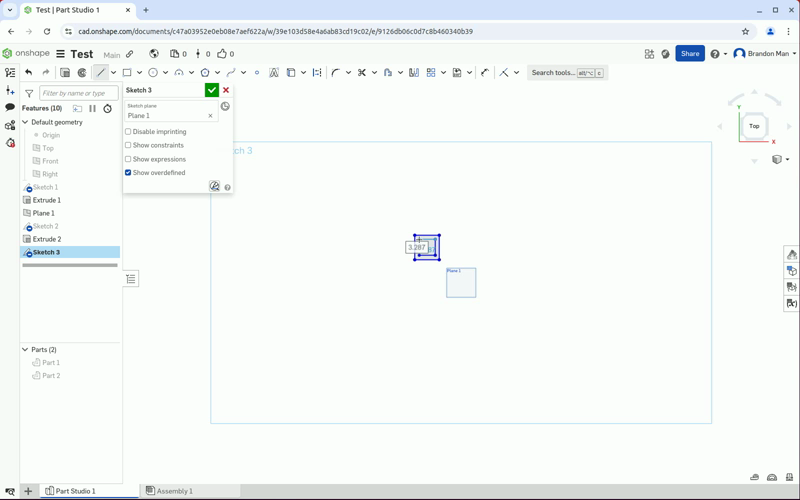
key_up(shift)
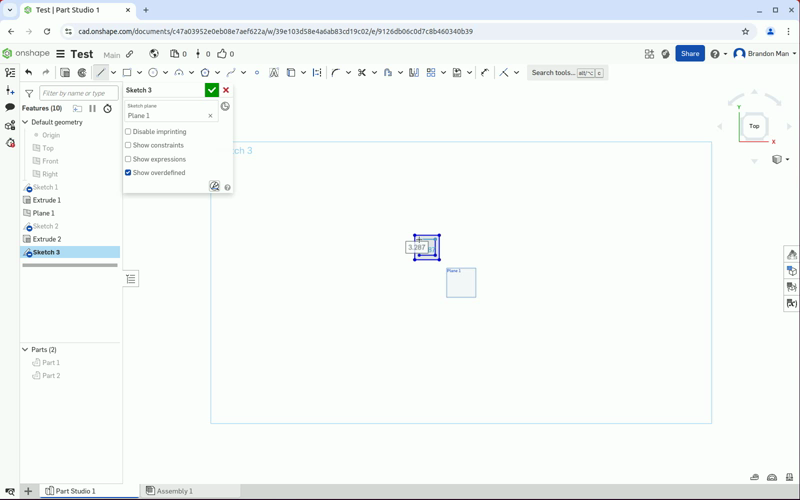
mouse_move(449, 239)
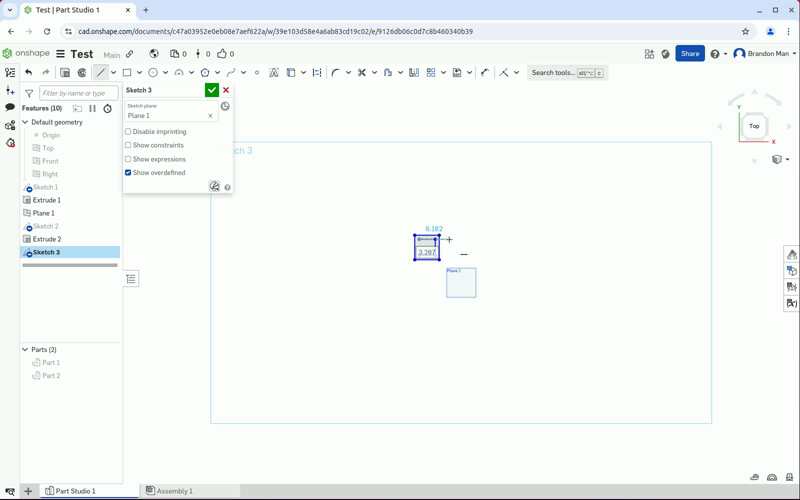
key_down(shift)
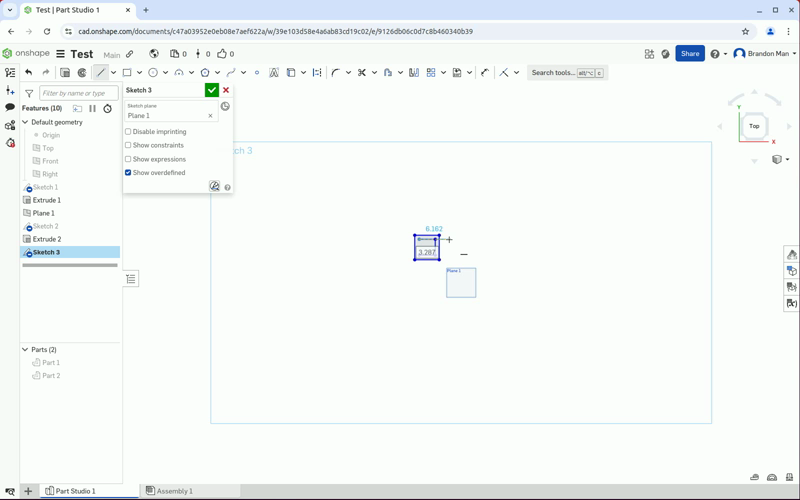
mouse_move(419, 255)
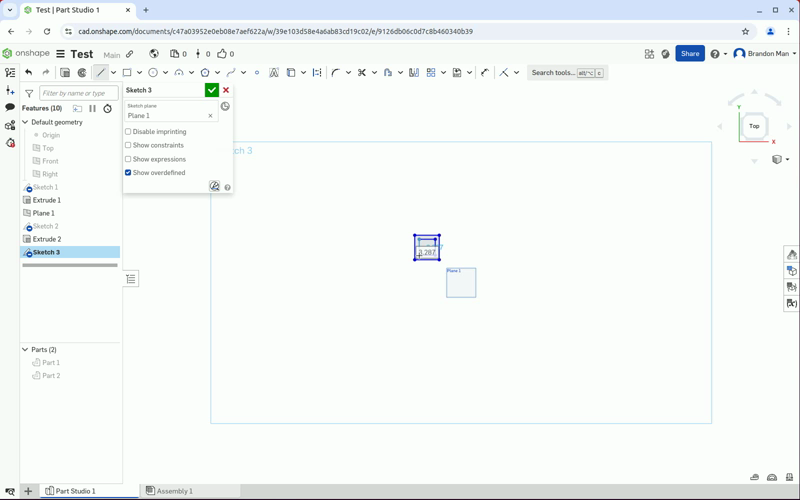
key_up(shift)
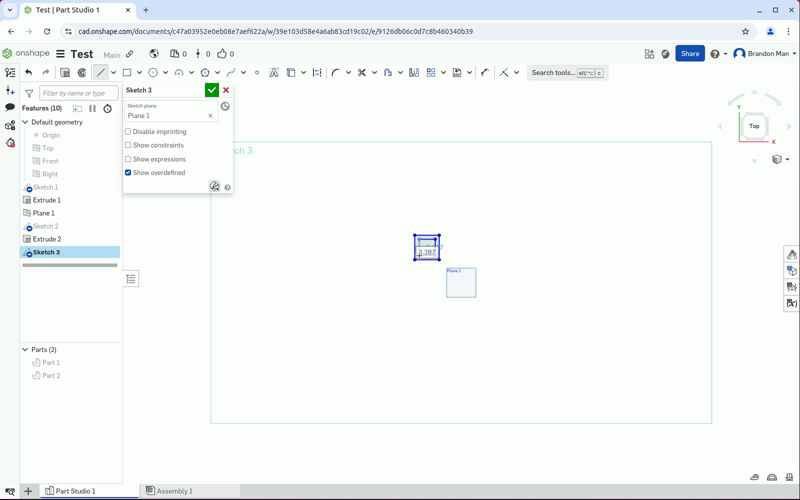
click(419, 255)
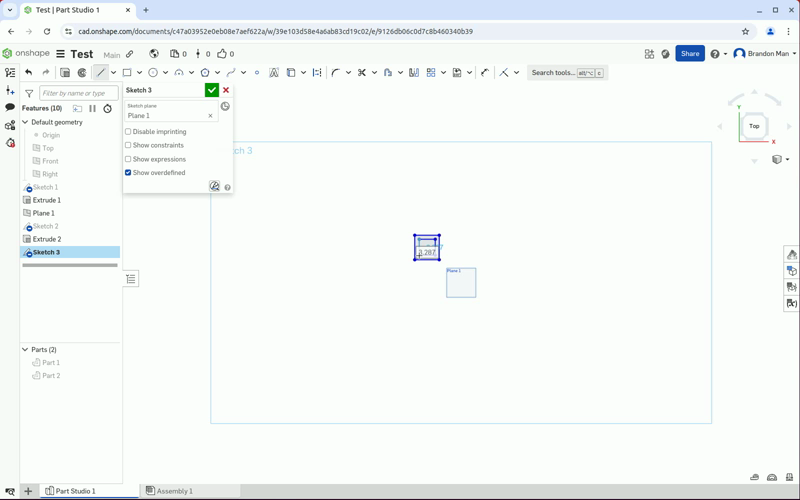
key(esc)
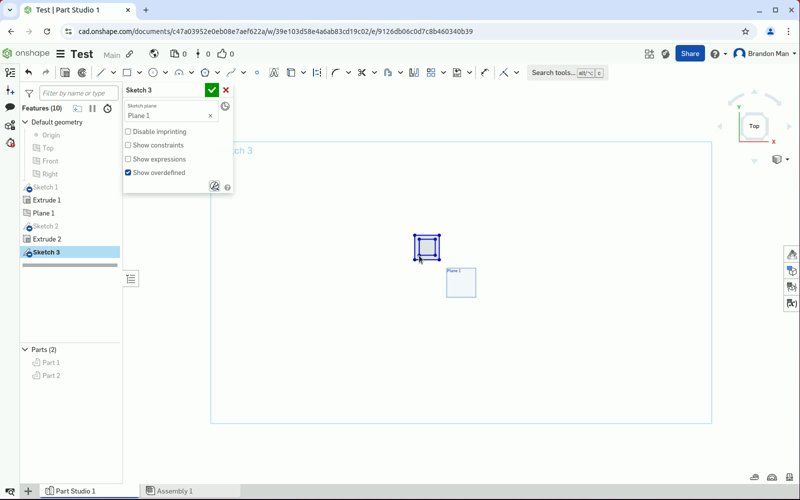
mouse_move(425, 238)
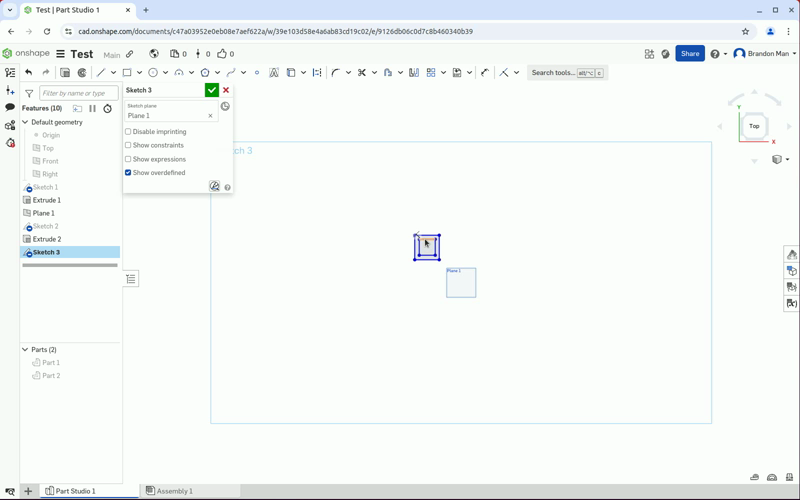
scroll(6)
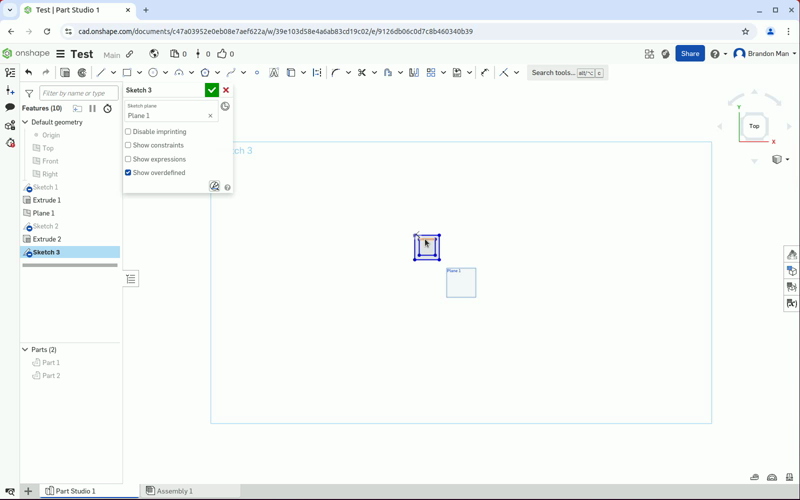
scroll(6)
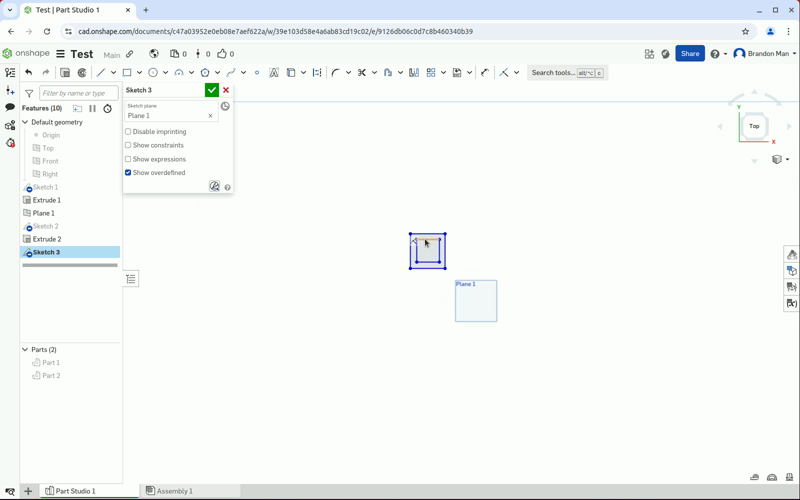
scroll(6)
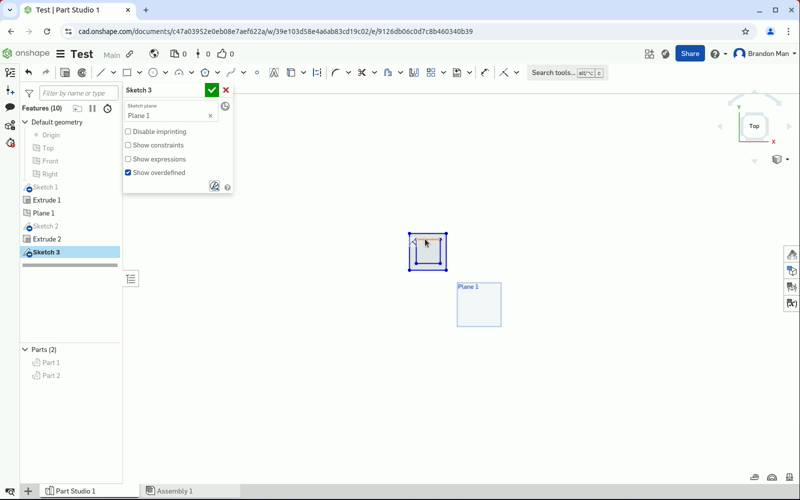
scroll(6)
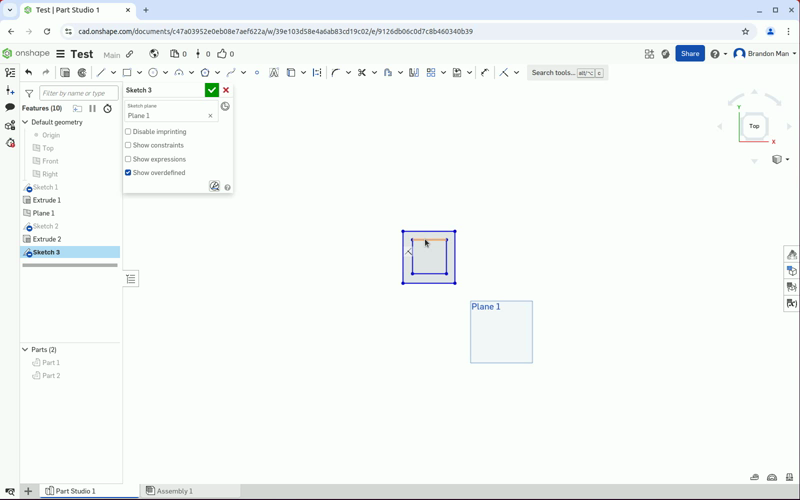
scroll(6)
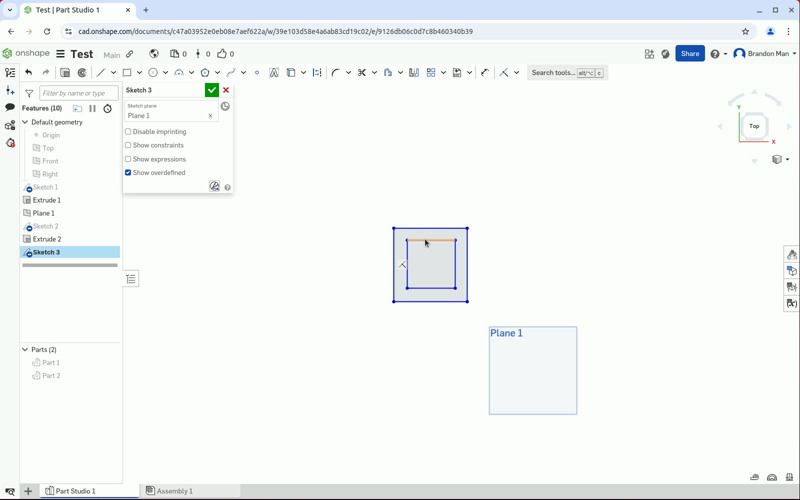
scroll(6)
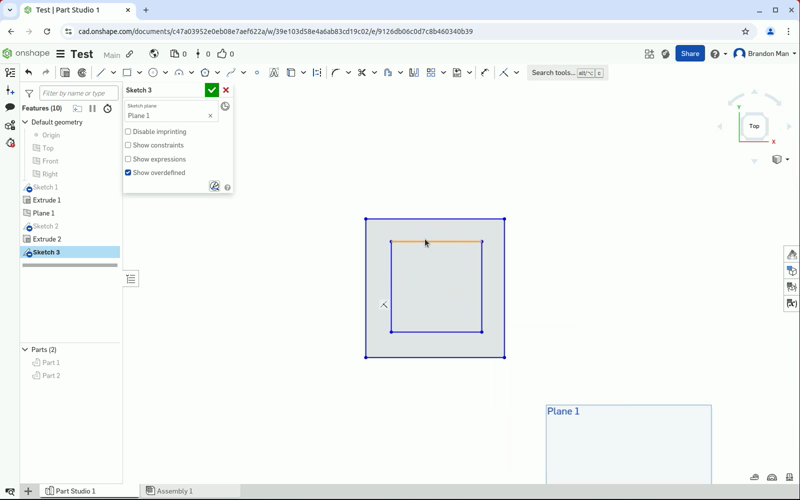
scroll(6)
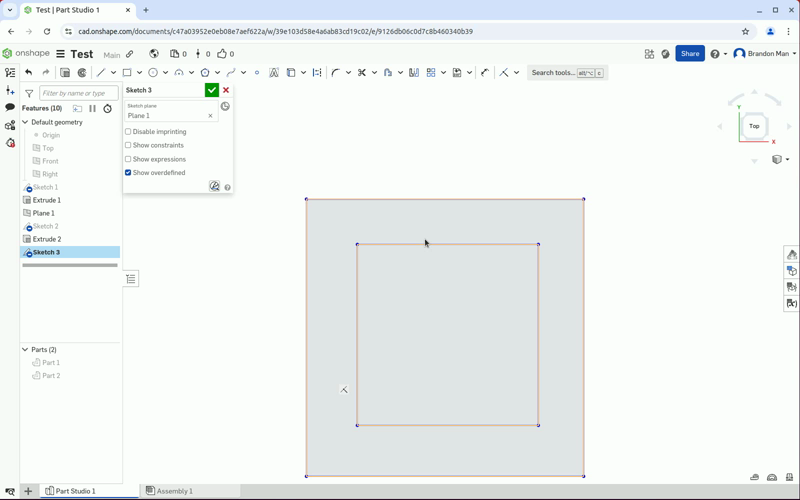
click(425, 238)
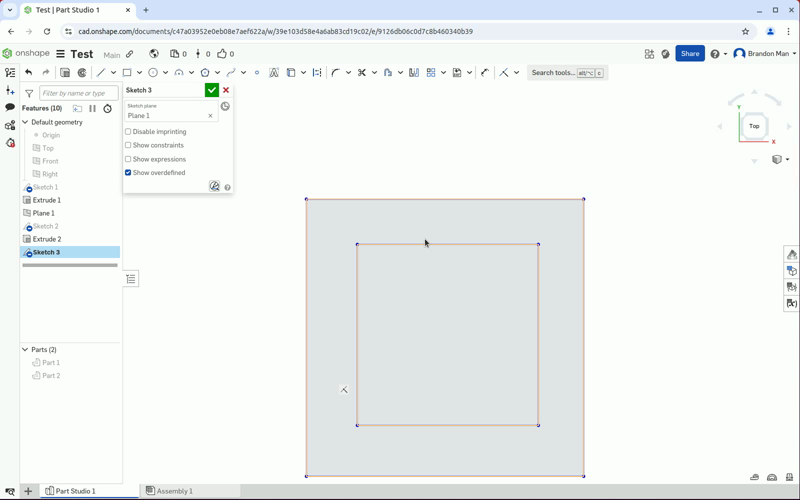
scroll(-6)
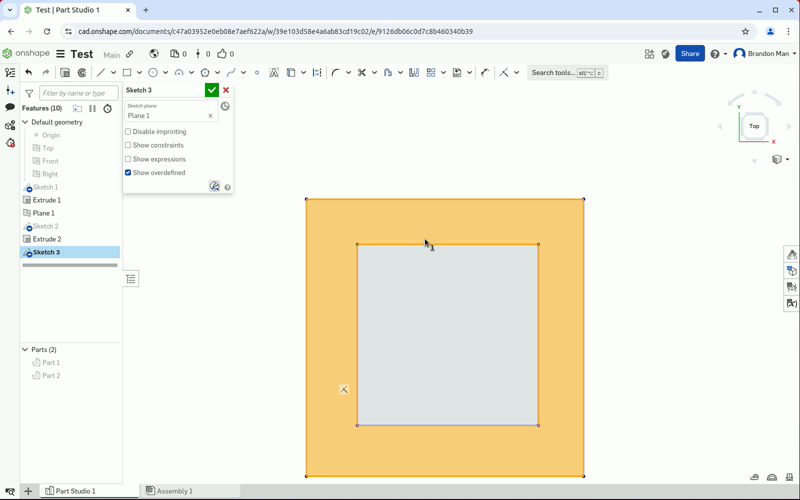
scroll(-6)
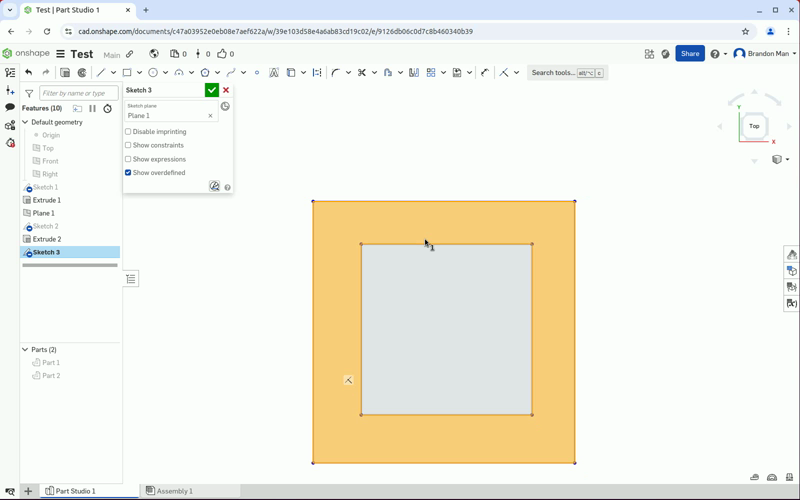
scroll(-6)
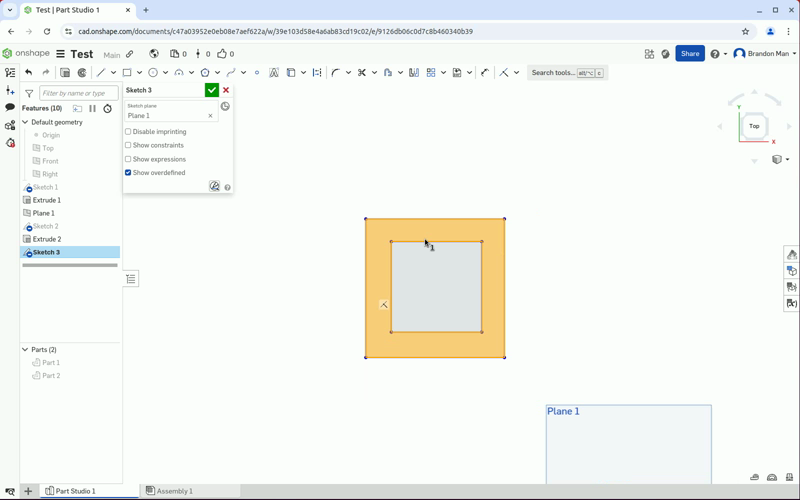
scroll(-6)
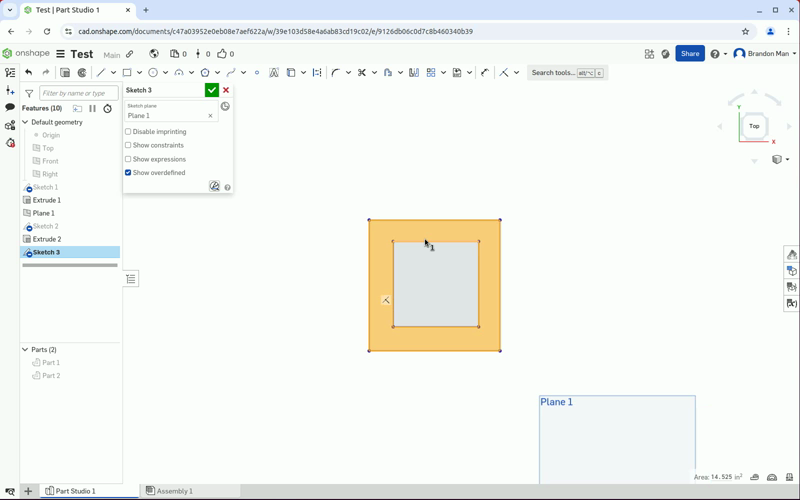
scroll(-6)
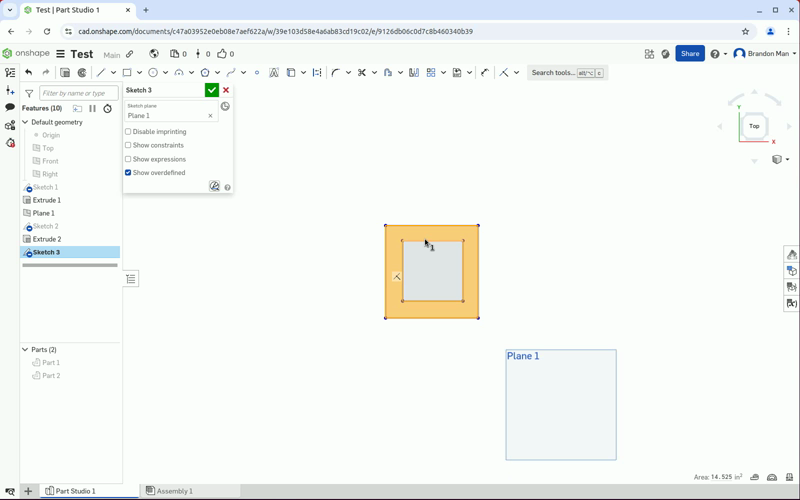
scroll(-6)
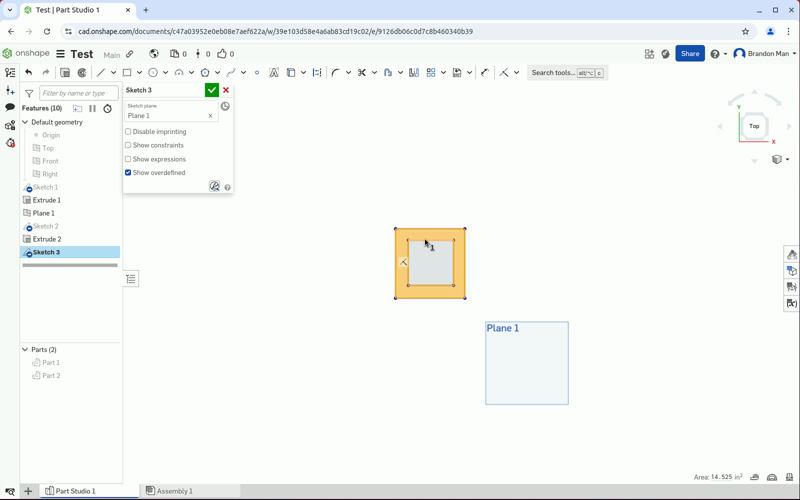
scroll(-6)
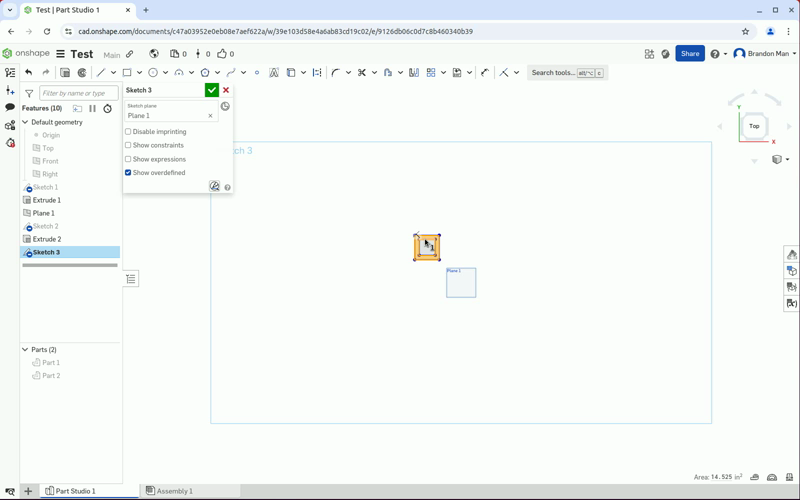
mouse_move(73, 352)
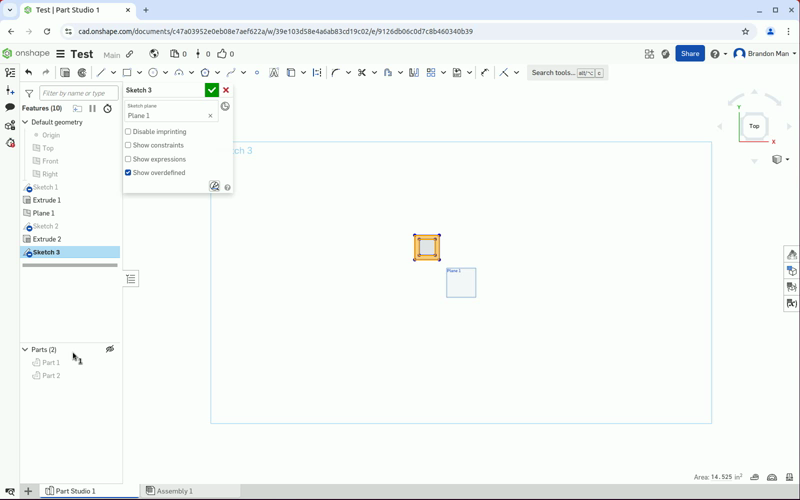
key(shift+y)
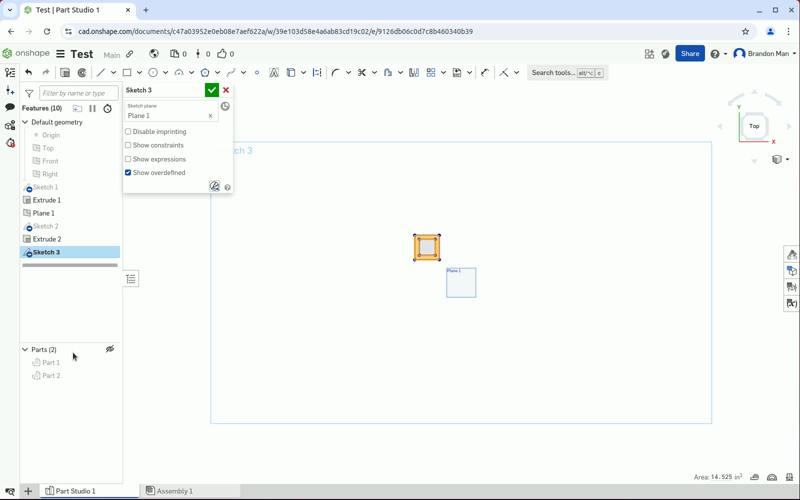
key(shift+e)
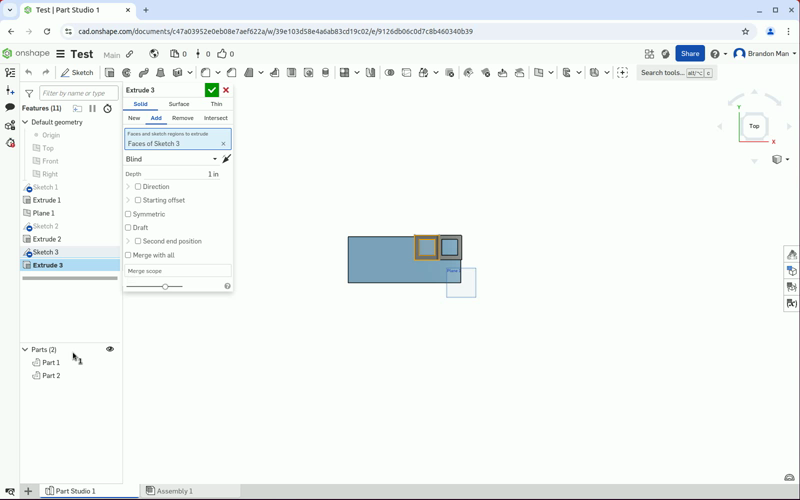
mouse_move(143, 106)
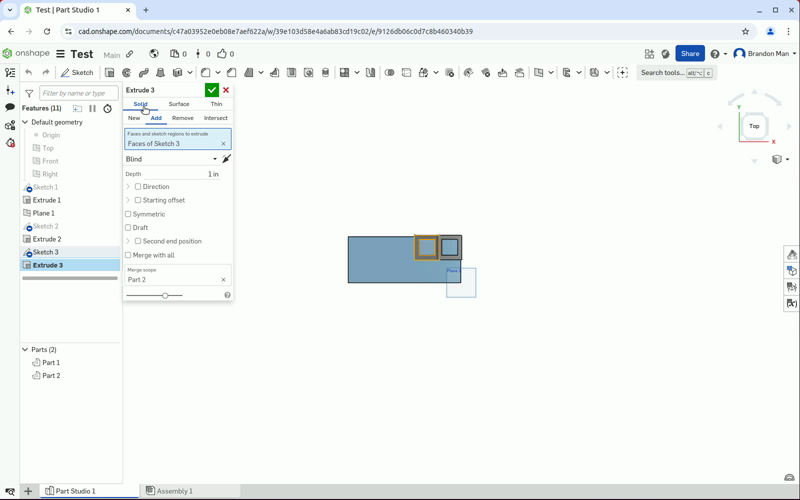
click(143, 106)
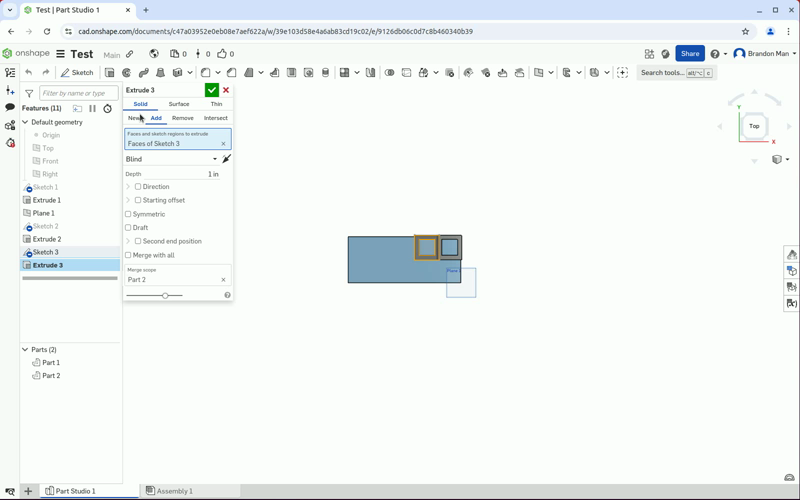
mouse_move(137, 120)
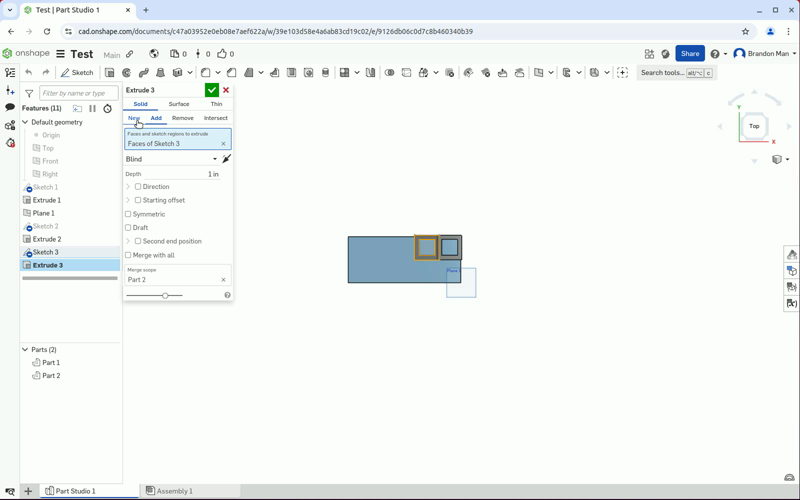
click(137, 120)
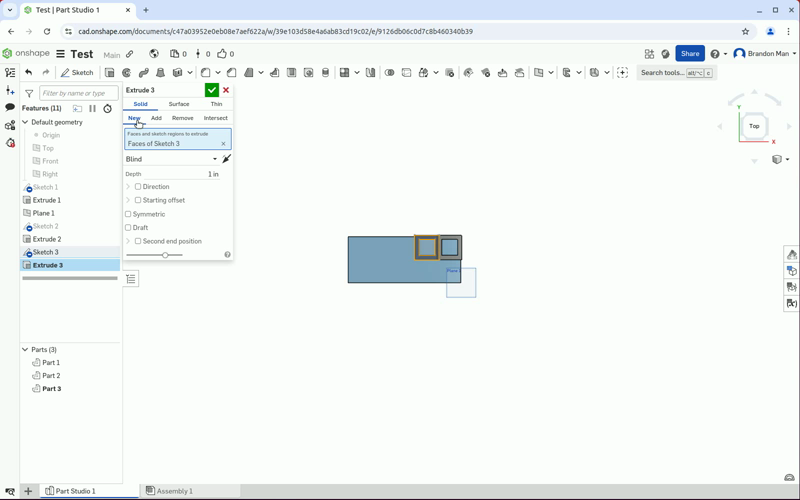
key(tab, 4)
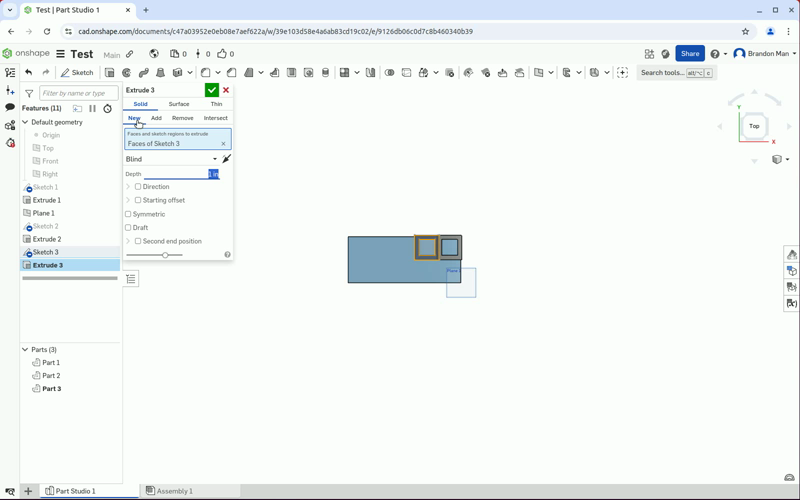
text(4.814)
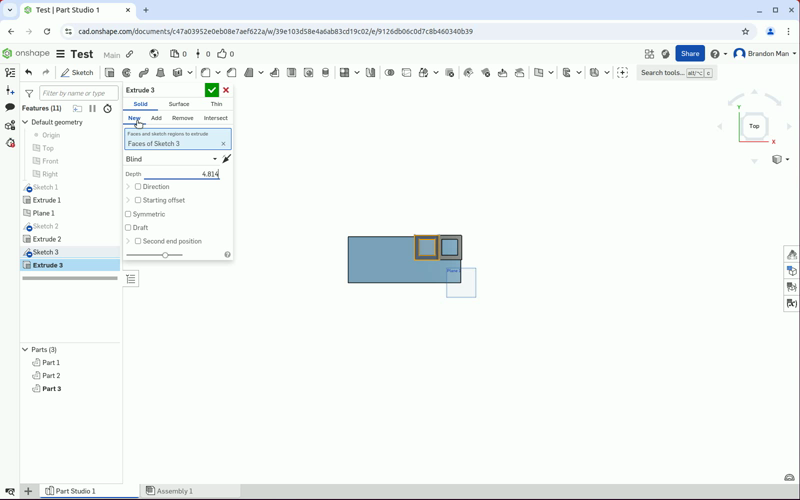
key(enter)
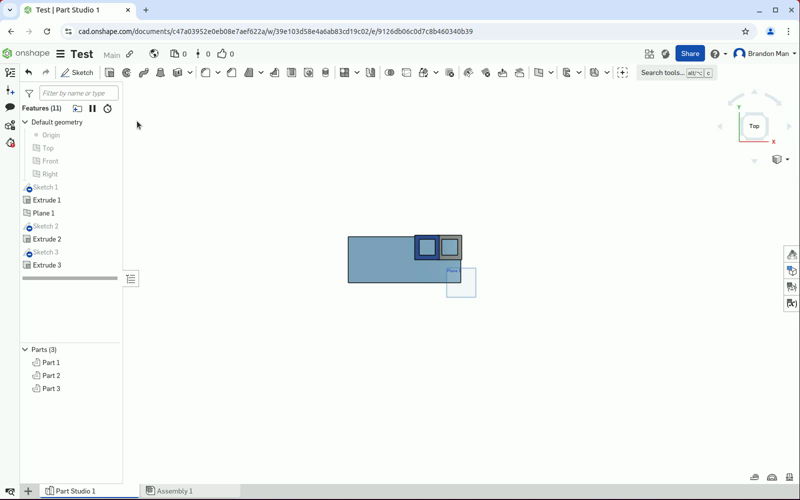
key(shift+h)
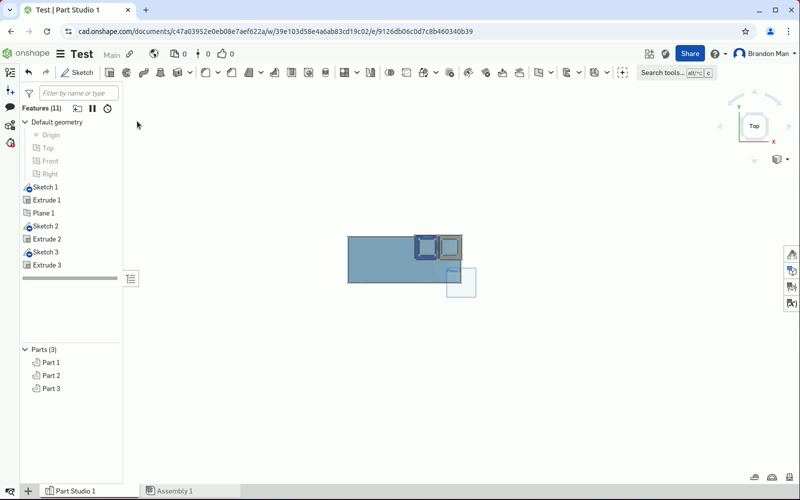
key(shift+h)
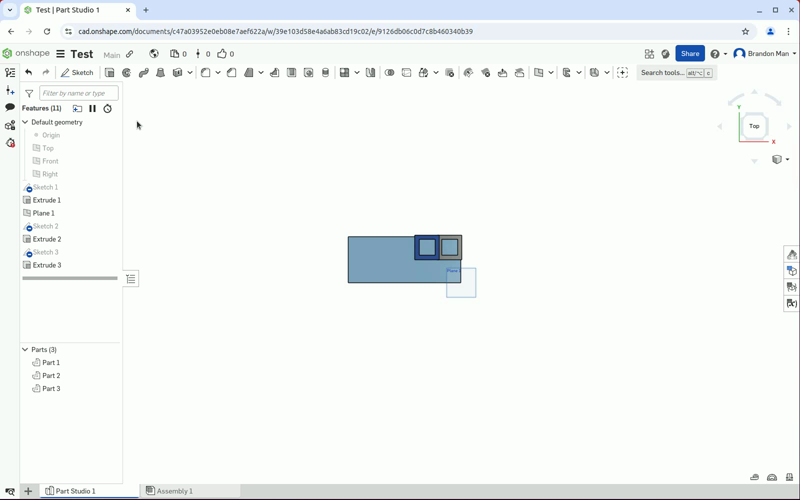
mouse_move(73, 189)
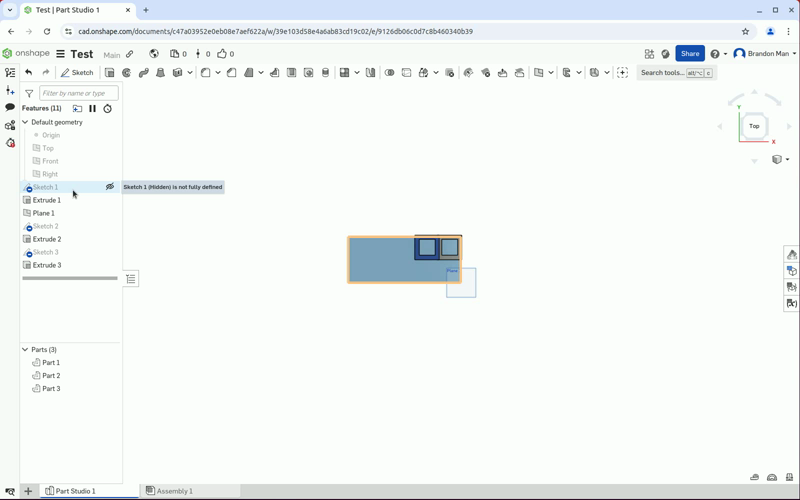
click(73, 189)
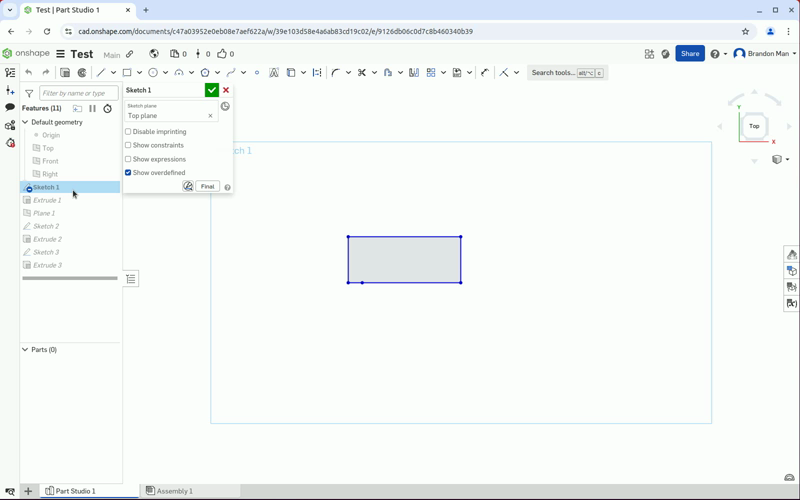
mouse_move(229, 92)
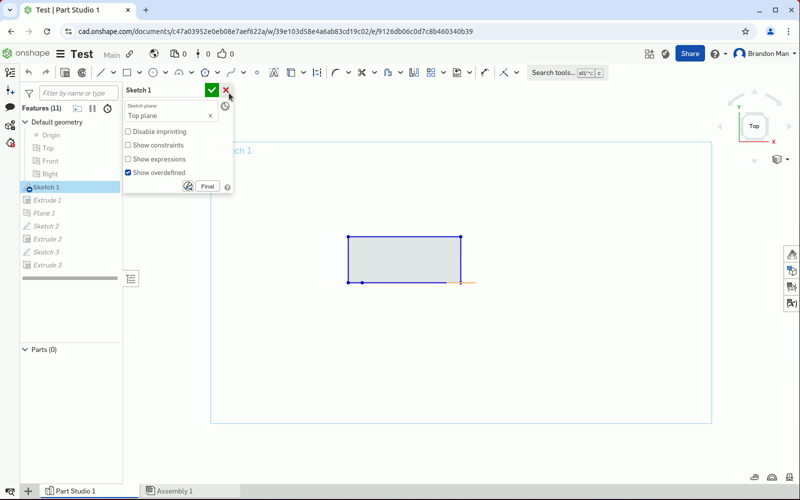
click(229, 92)
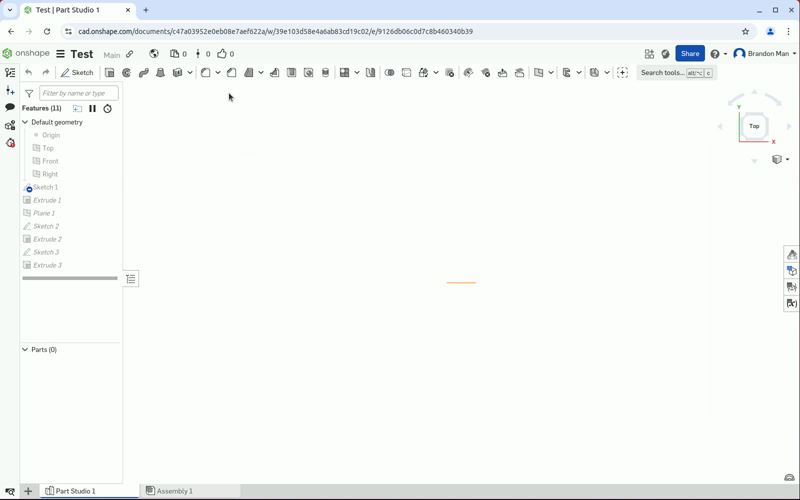
key(shift+s)
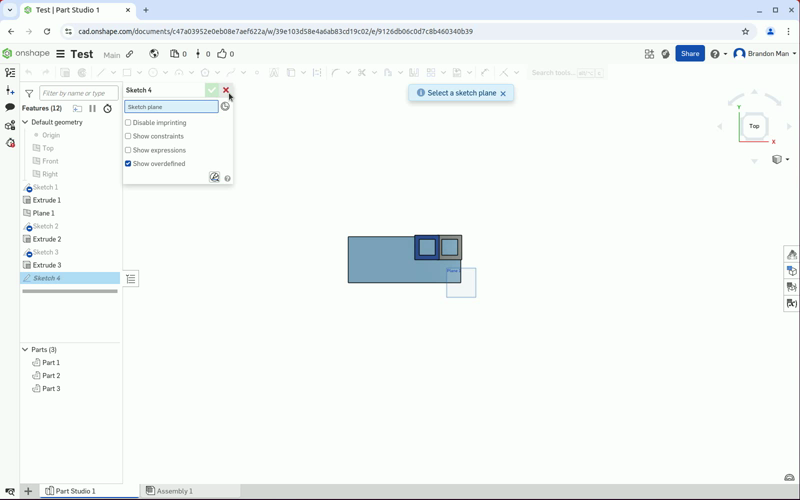
mouse_move(73, 215)
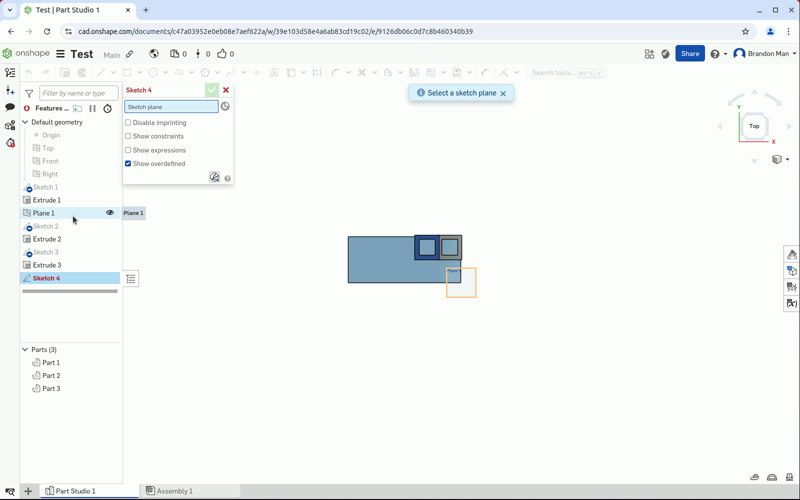
click(73, 215)
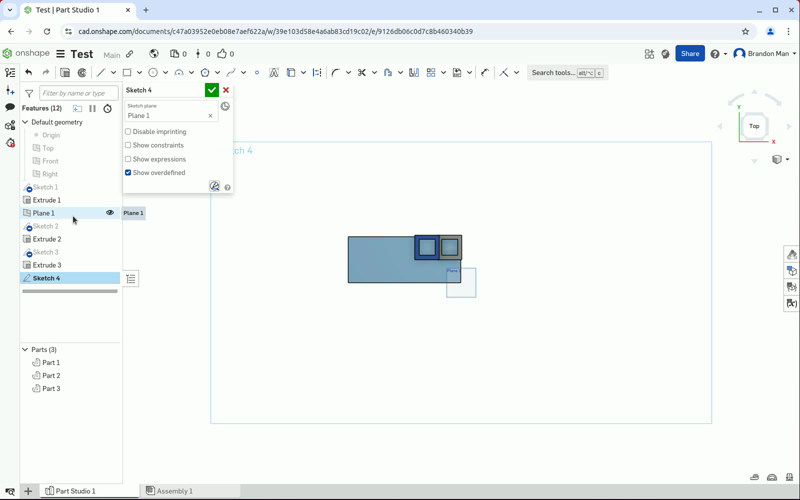
mouse_move(73, 352)
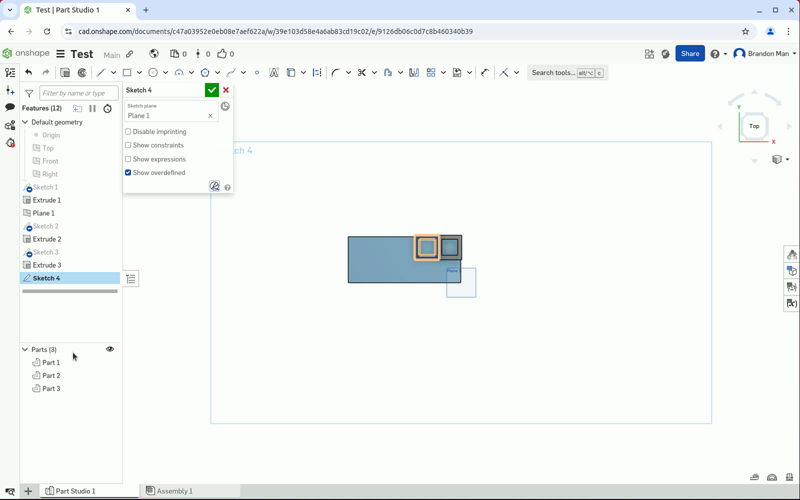
key(y)
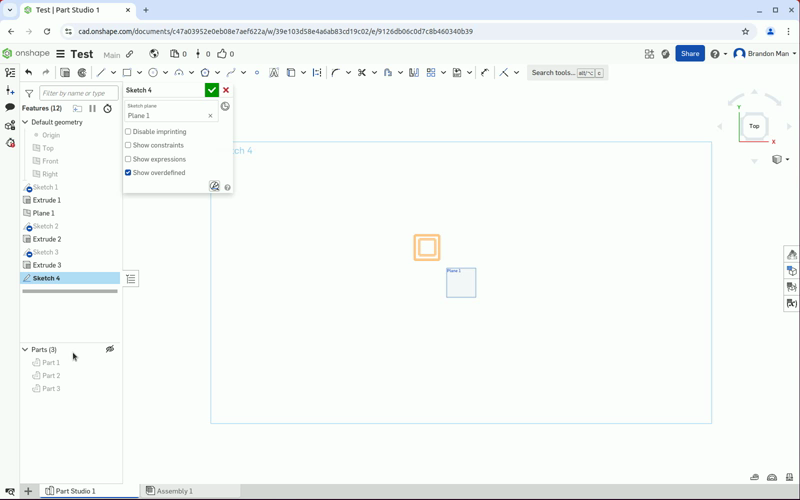
key(l)
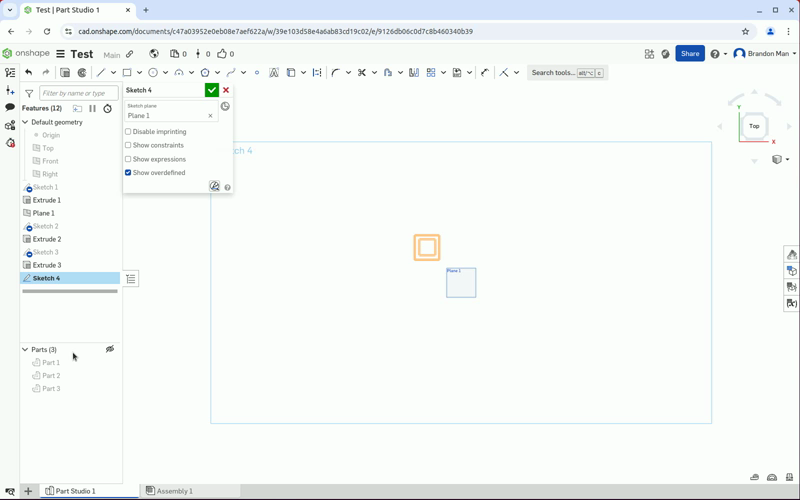
key_down(shift)
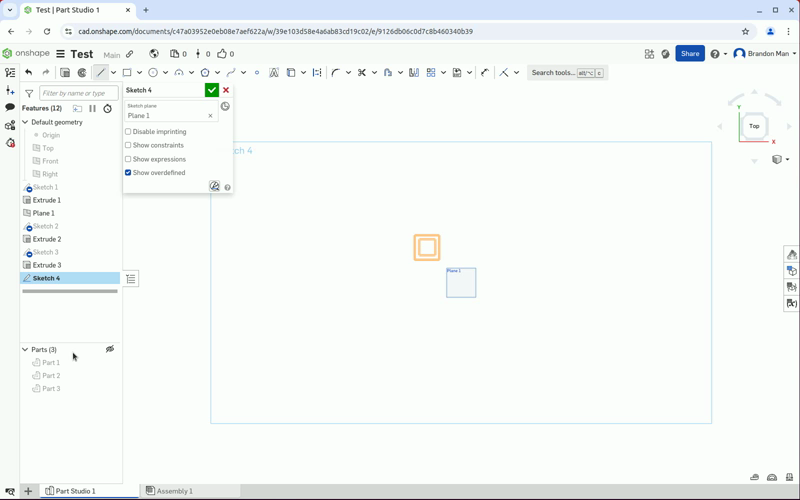
mouse_move(380, 259)
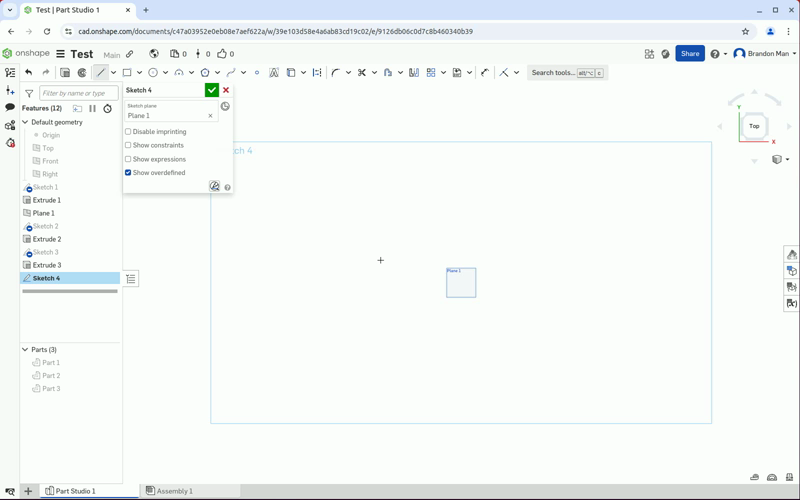
click(380, 259)
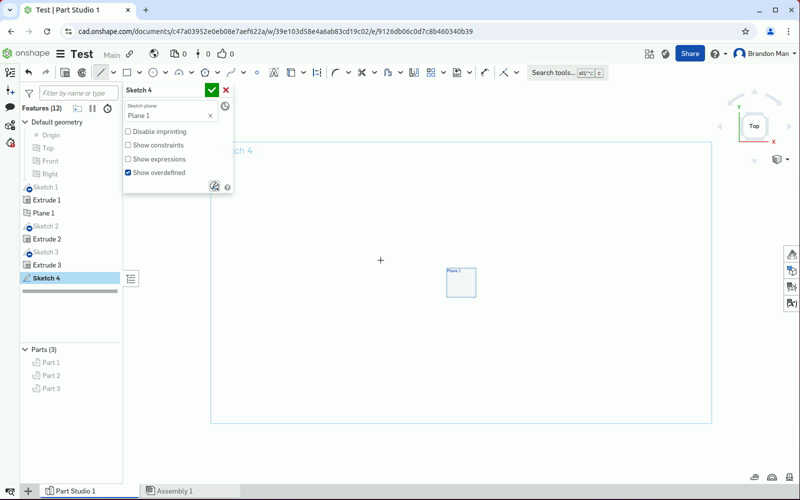
key_up(shift)
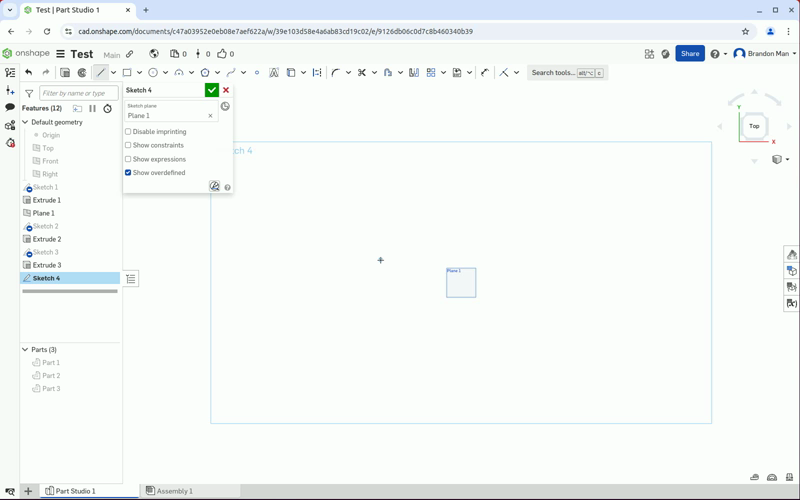
key_down(shift)
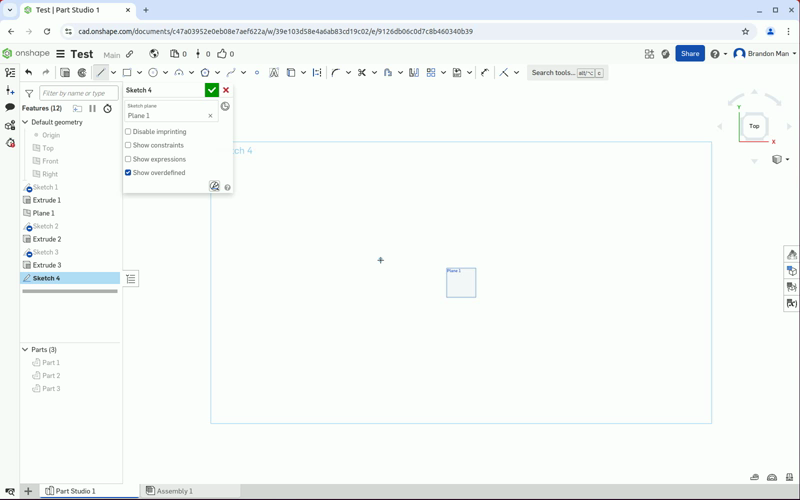
mouse_move(410, 259)
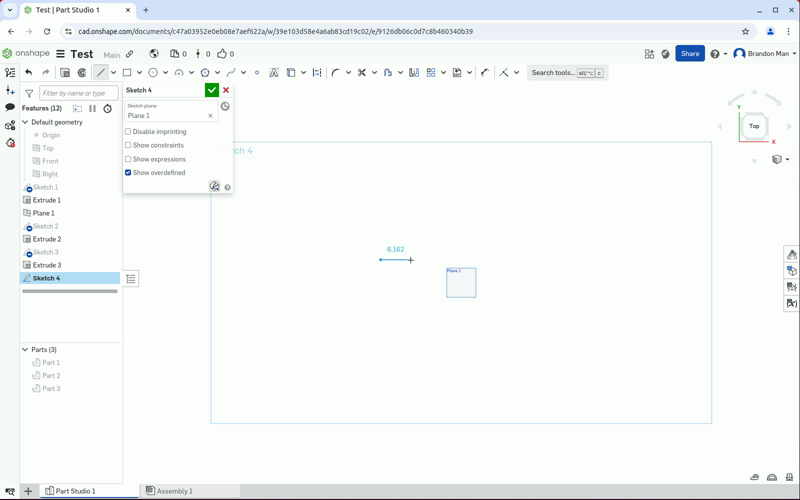
mouse_move(415, 259)
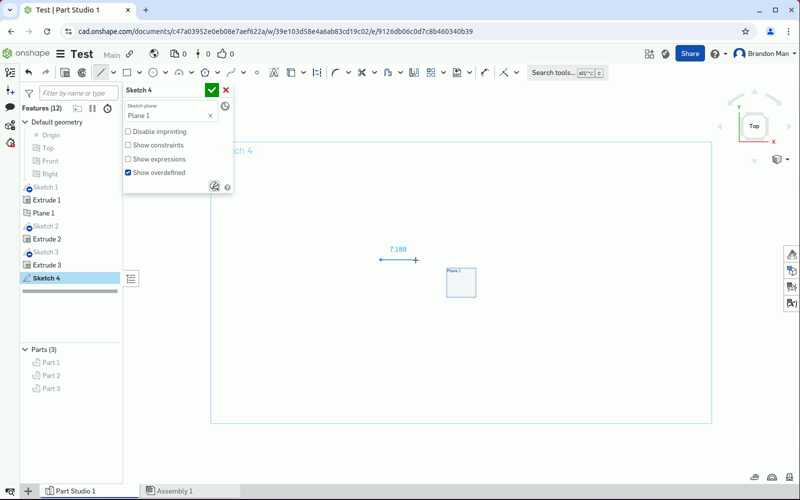
click(415, 259)
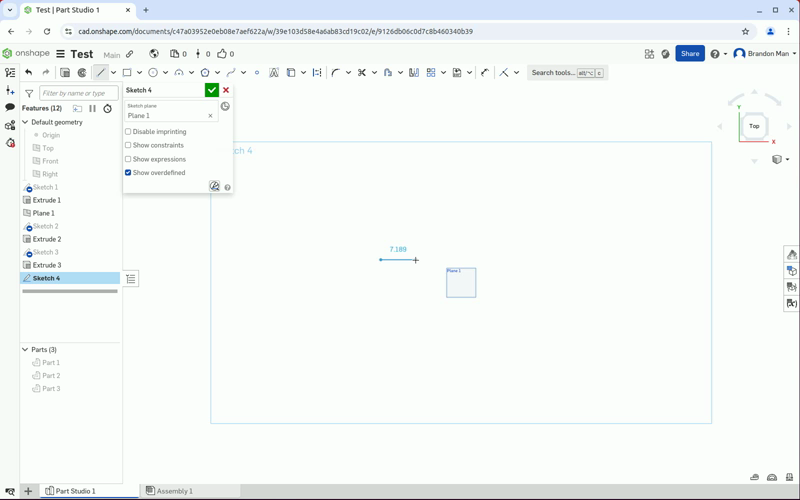
key_up(shift)
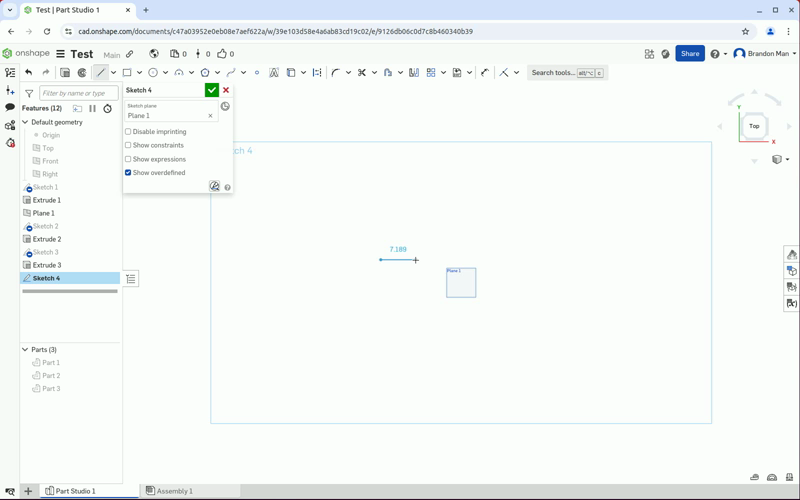
key_down(shift)
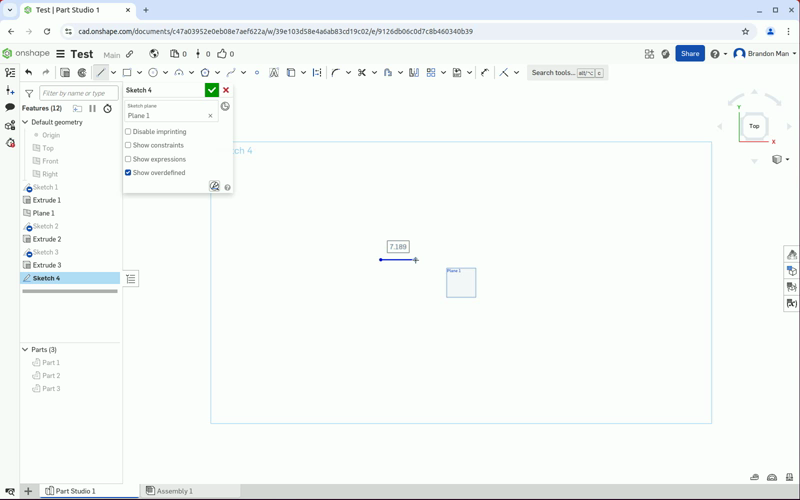
mouse_move(445, 259)
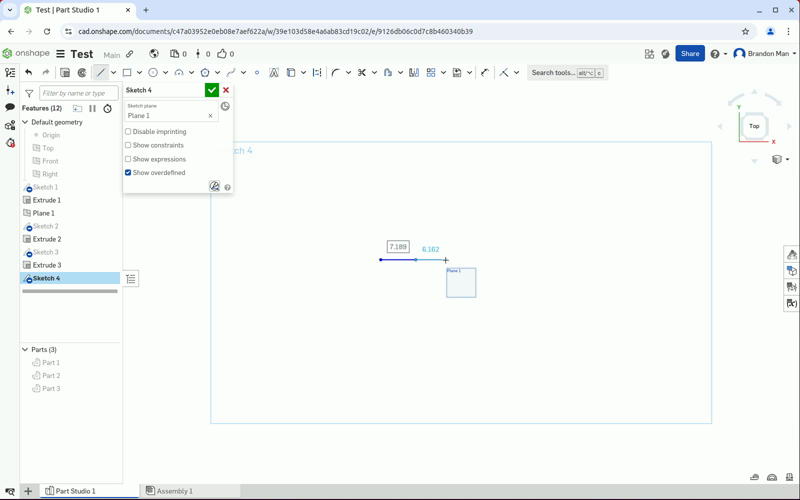
mouse_move(415, 236)
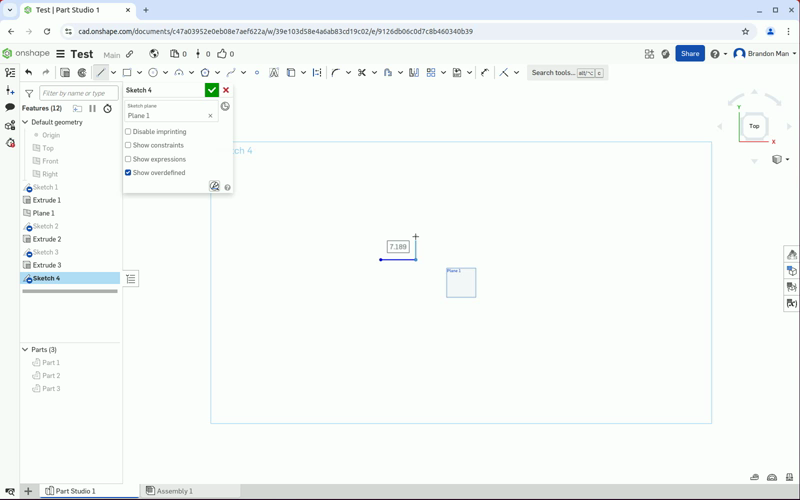
click(415, 236)
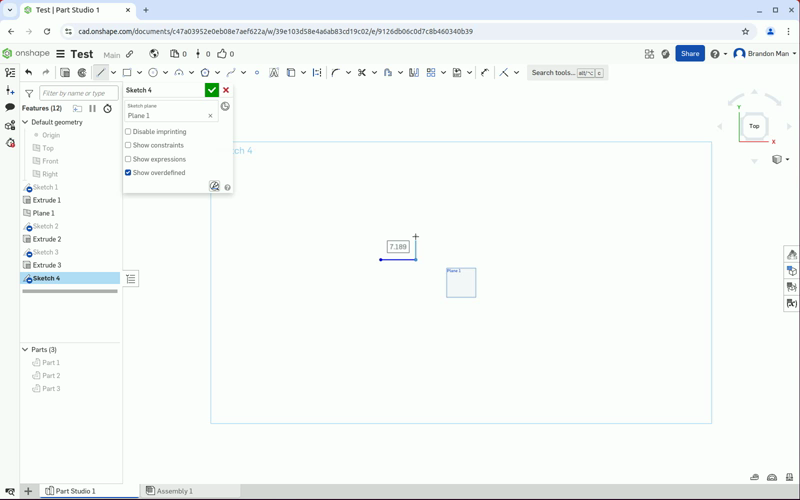
key_up(shift)
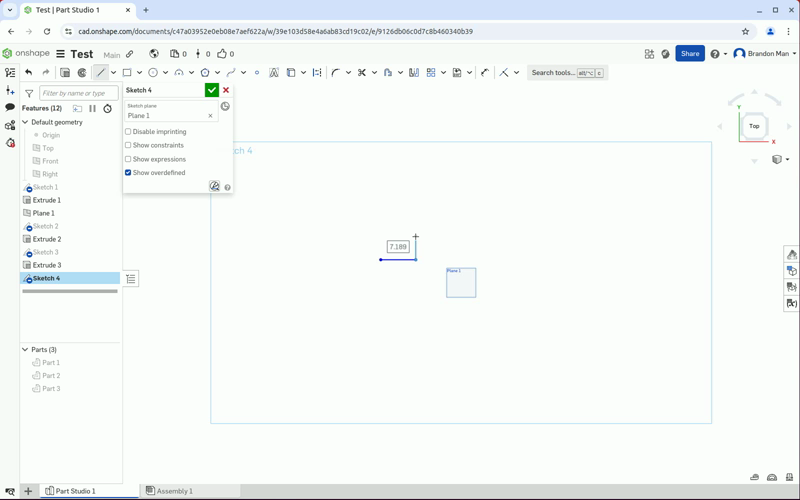
key_down(shift)
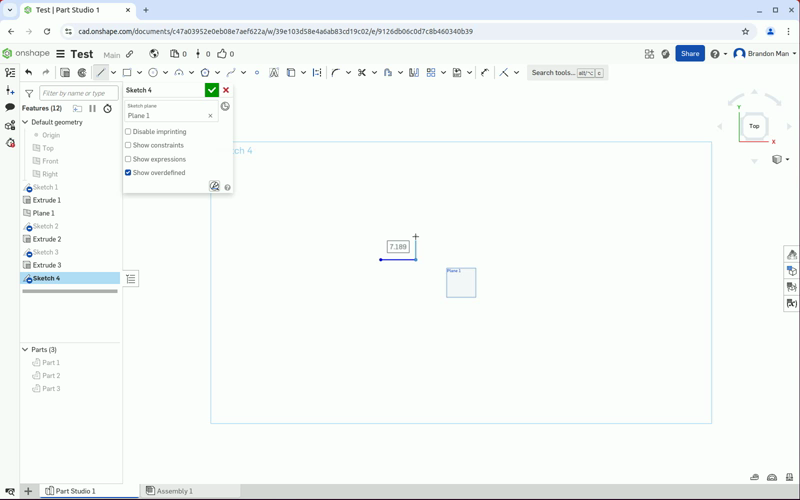
mouse_move(445, 236)
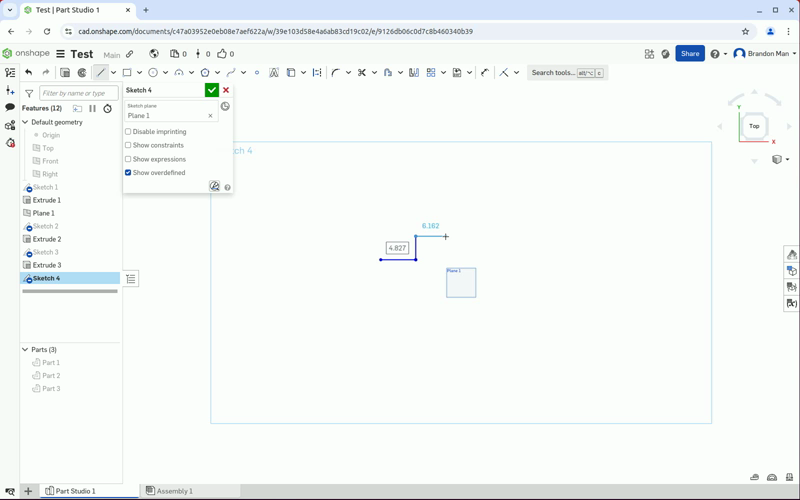
mouse_move(380, 236)
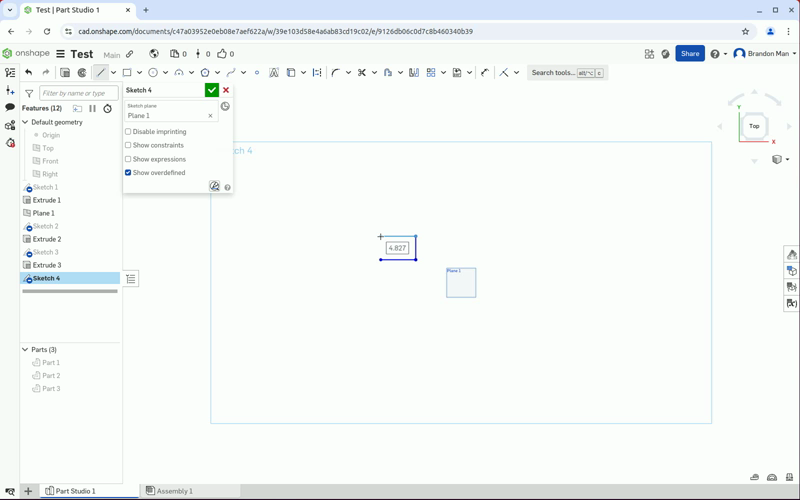
click(380, 236)
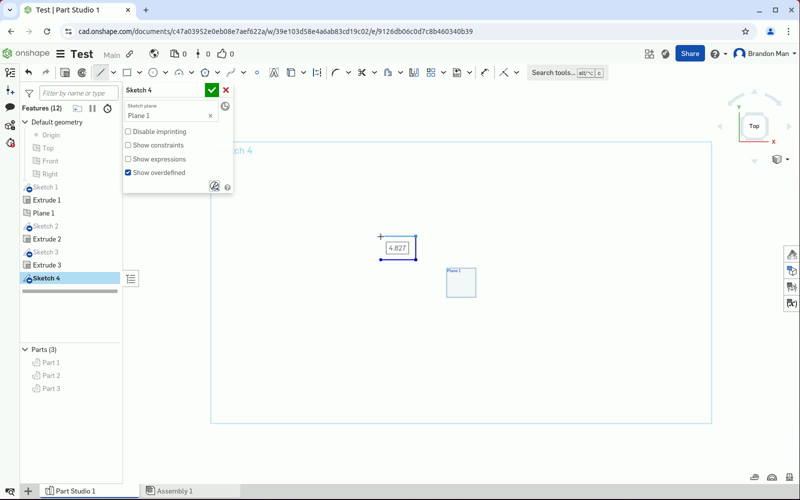
key_up(shift)
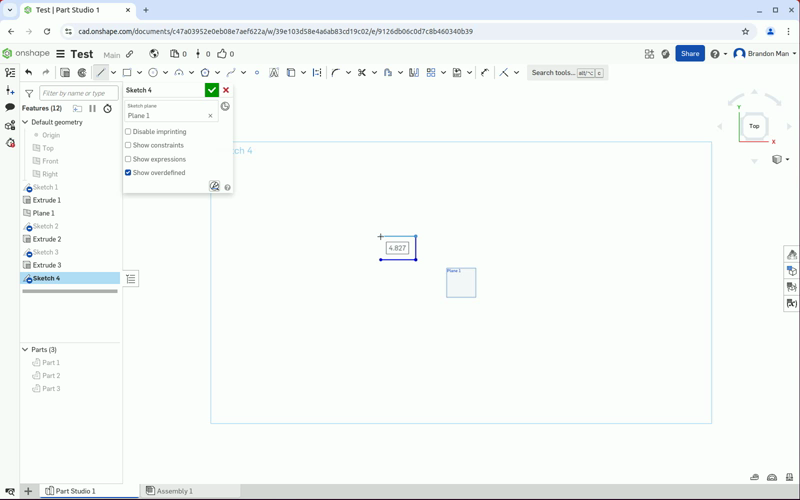
mouse_move(410, 236)
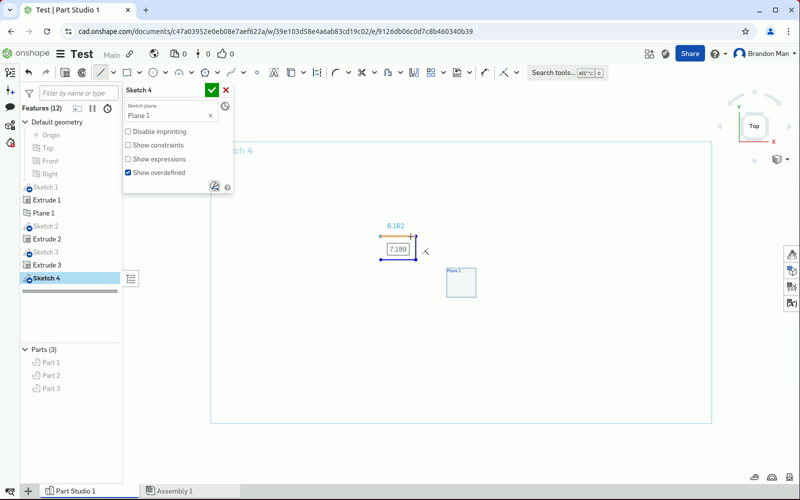
key_down(shift)
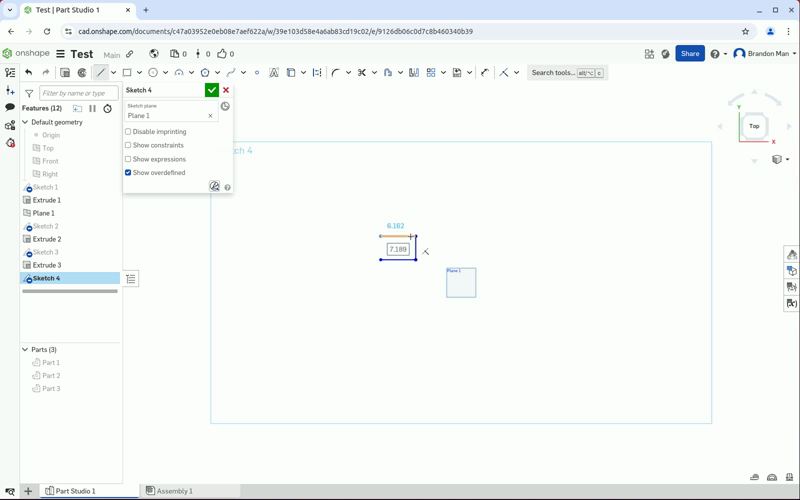
mouse_move(380, 259)
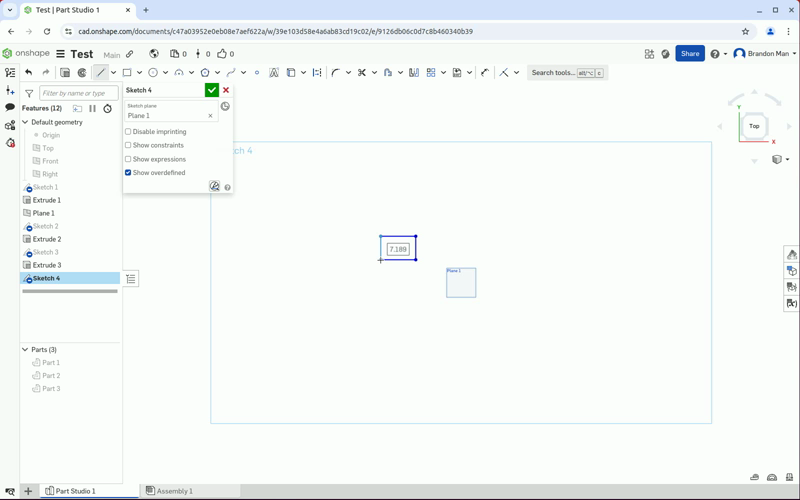
key_up(shift)
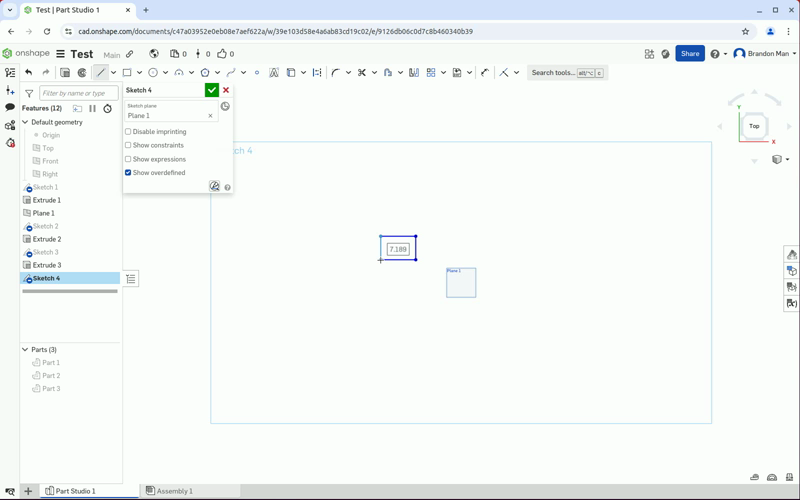
click(380, 259)
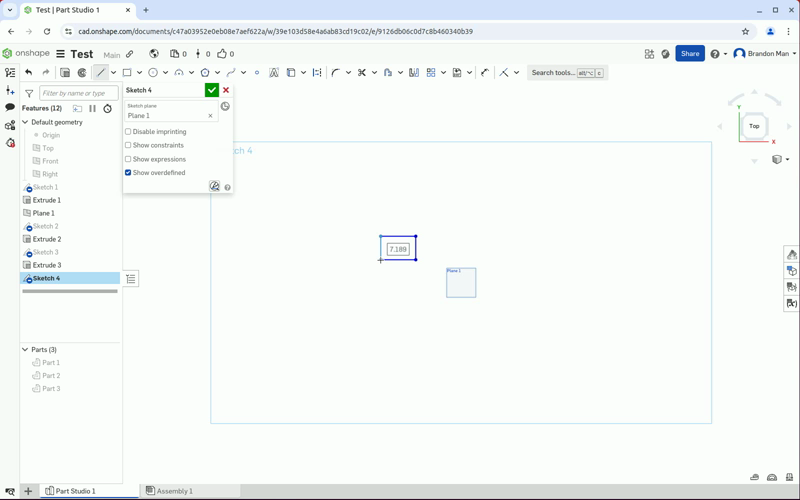
key(esc)
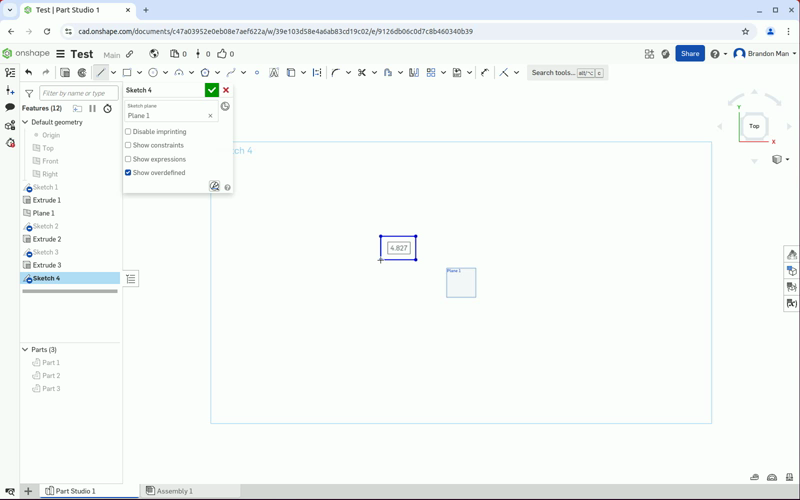
key(l)
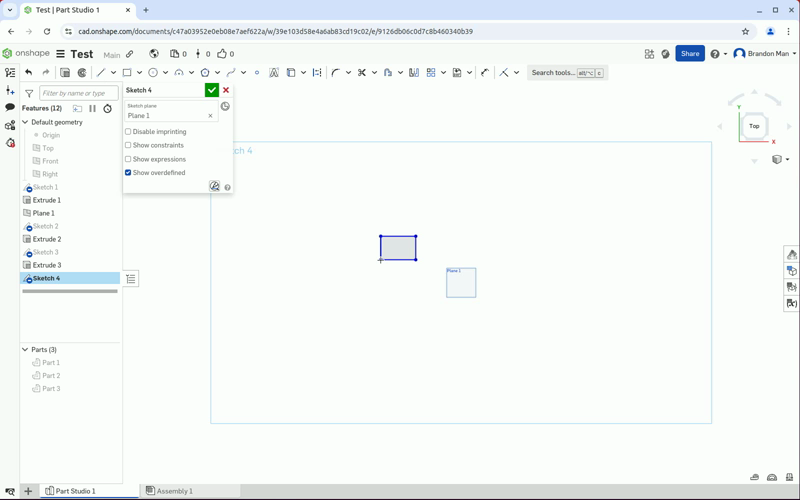
key_down(shift)
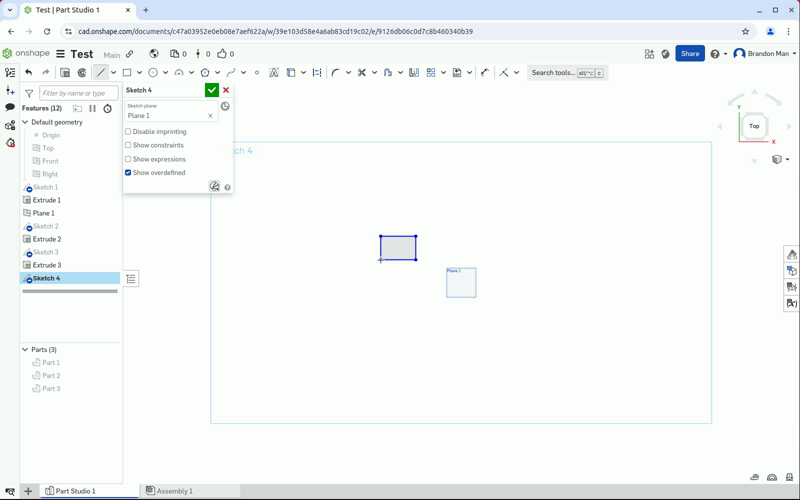
mouse_move(385, 255)
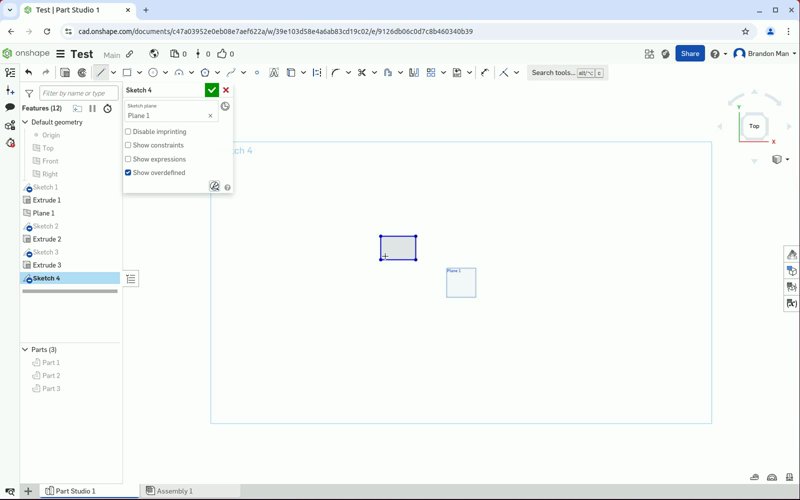
click(385, 255)
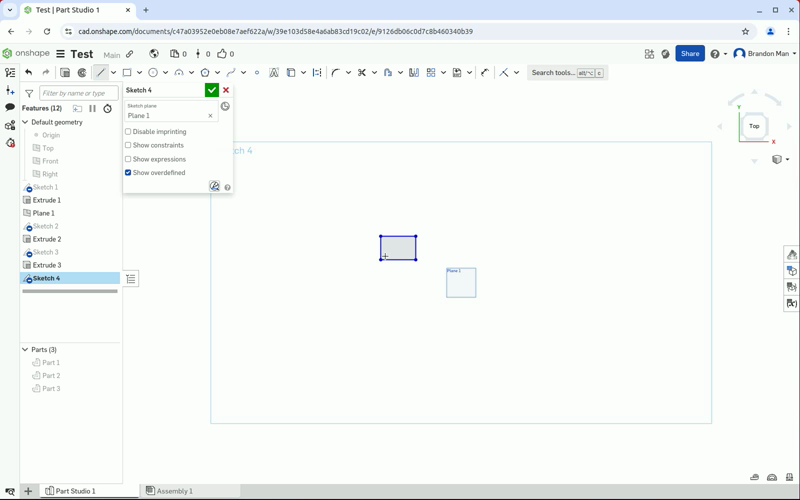
key_up(shift)
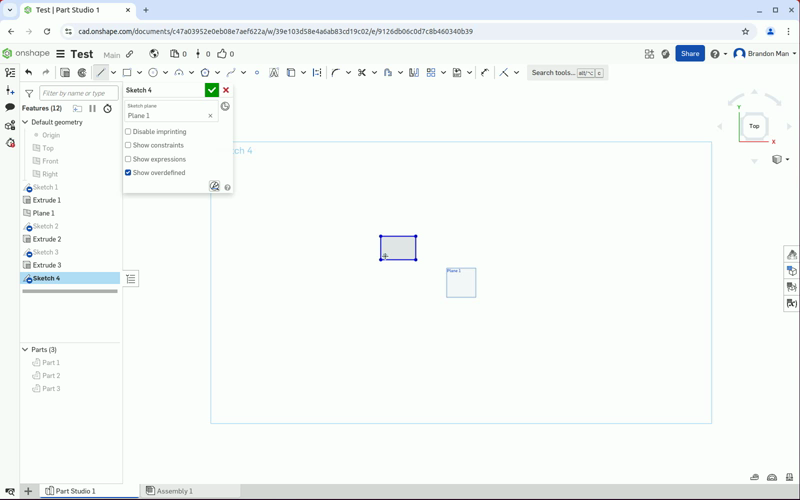
key_down(shift)
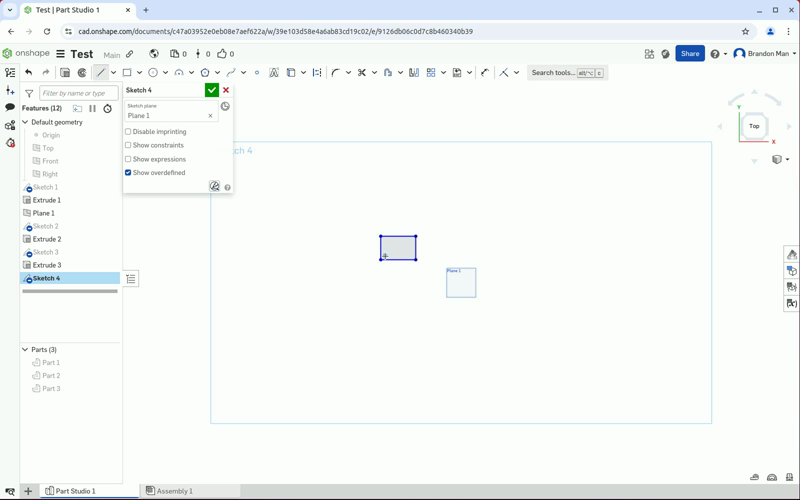
mouse_move(415, 255)
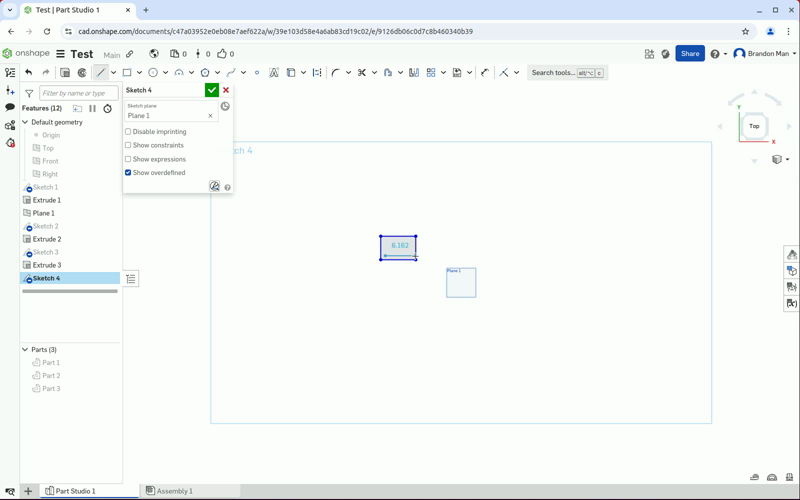
mouse_move(411, 255)
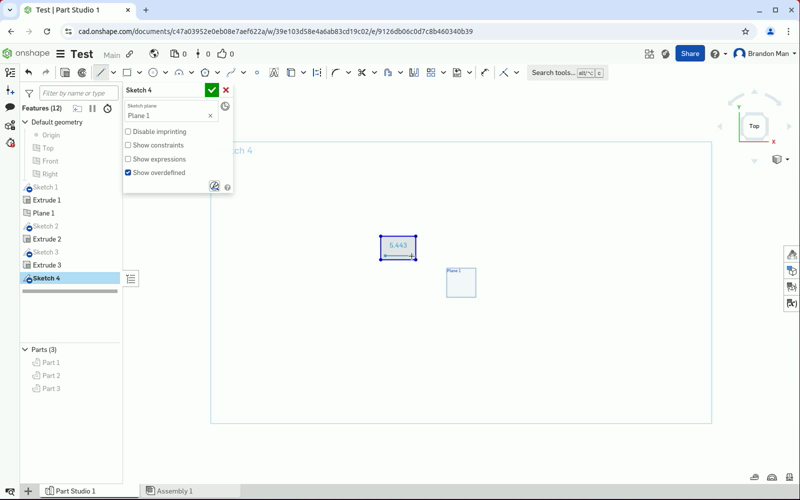
click(411, 255)
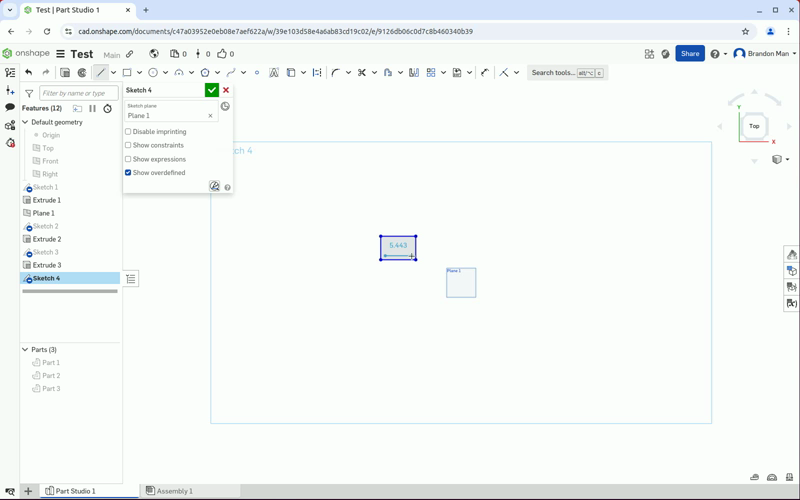
key_up(shift)
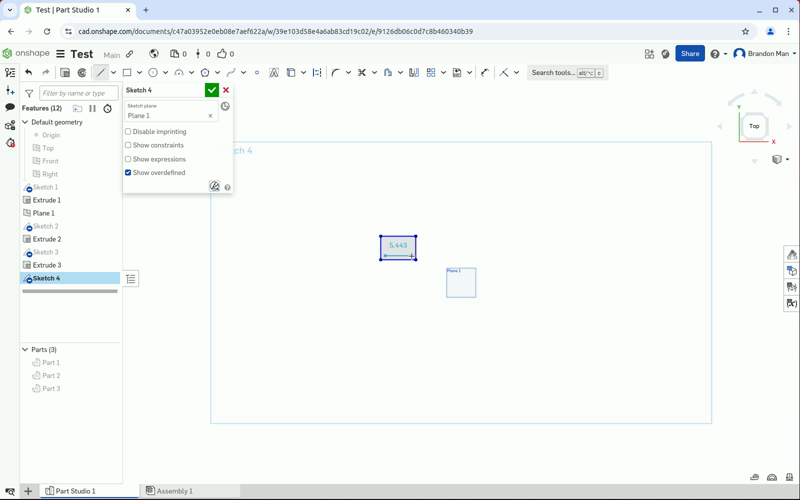
key_down(shift)
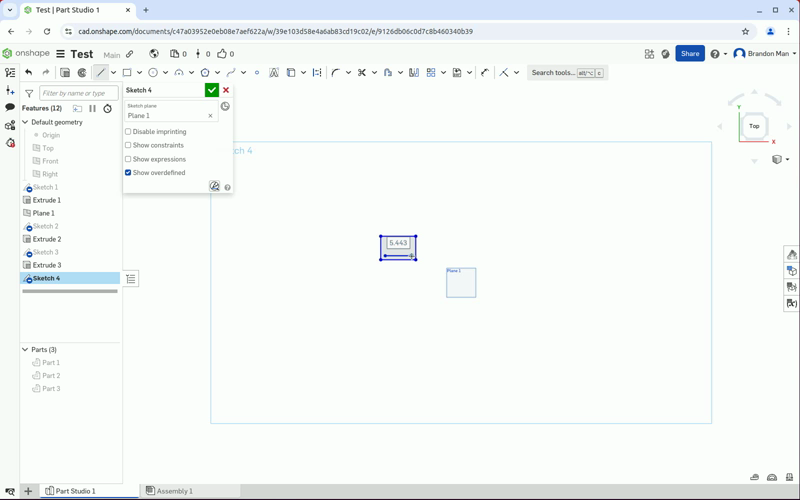
mouse_move(441, 255)
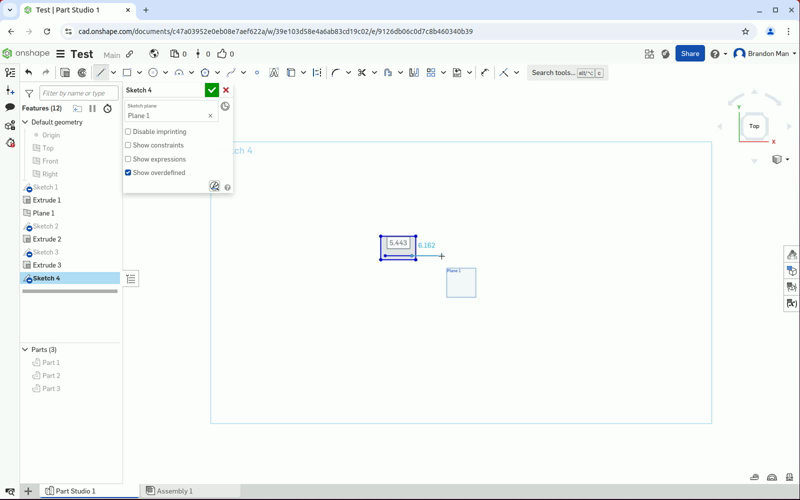
mouse_move(411, 240)
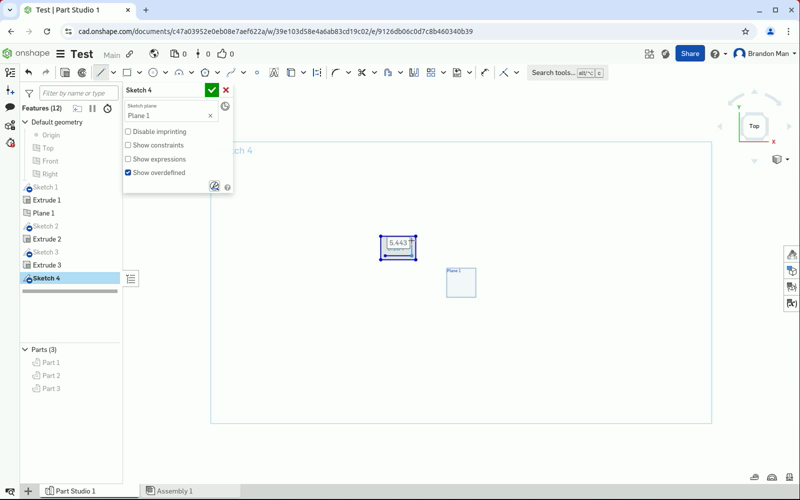
click(411, 240)
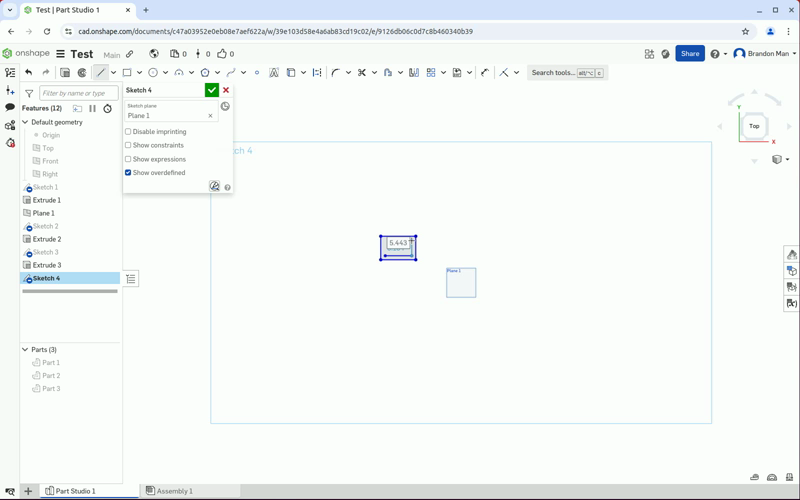
key_up(shift)
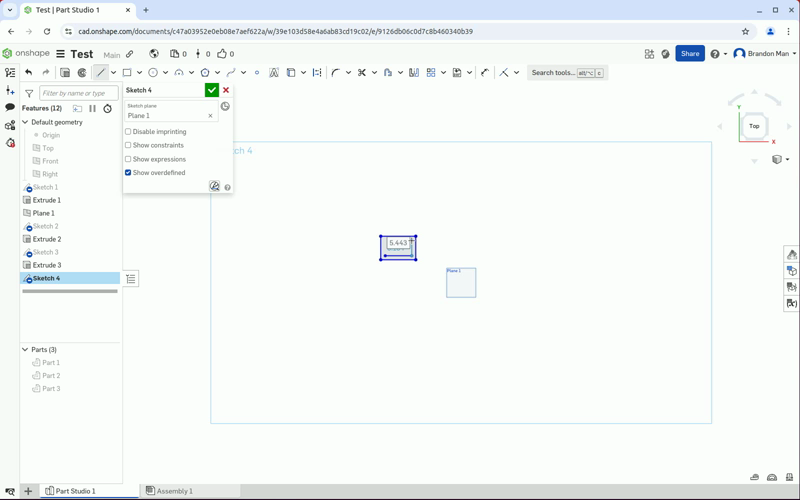
key_down(shift)
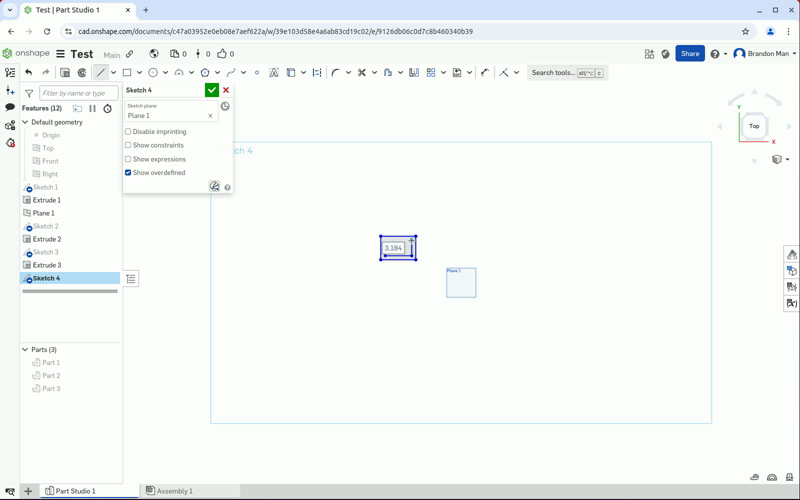
mouse_move(441, 240)
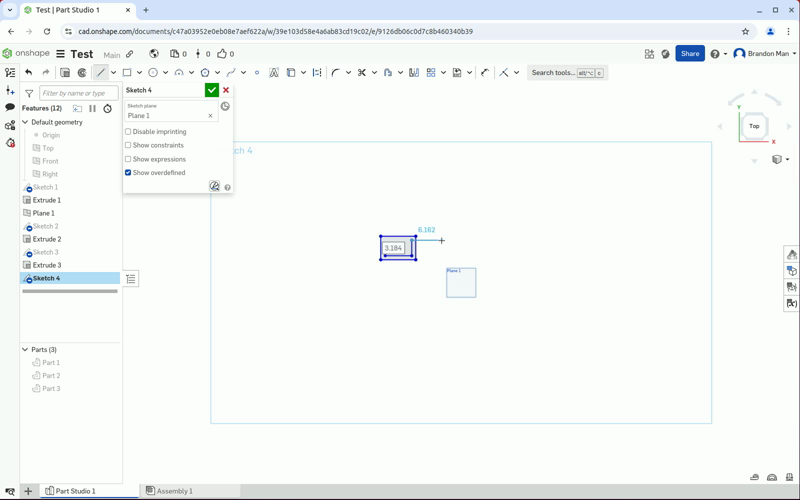
mouse_move(385, 240)
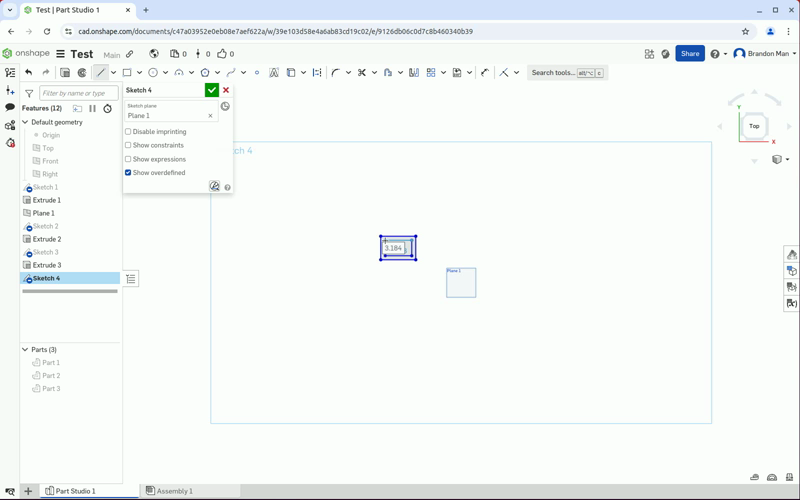
click(385, 240)
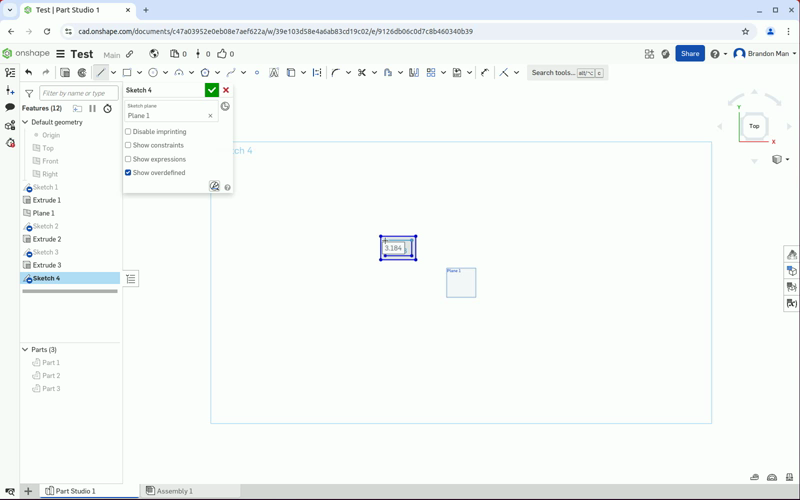
key_up(shift)
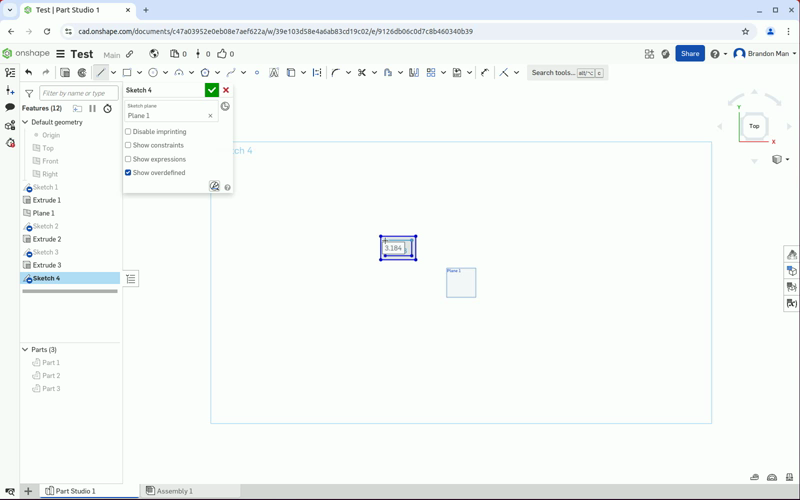
mouse_move(415, 240)
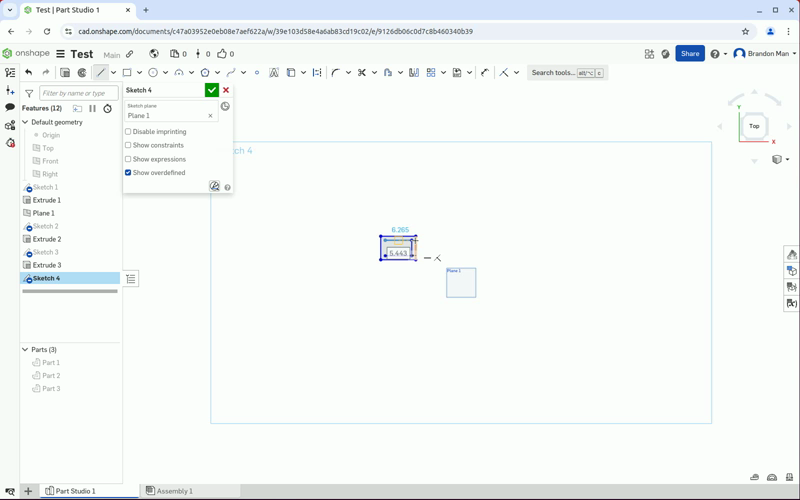
key_down(shift)
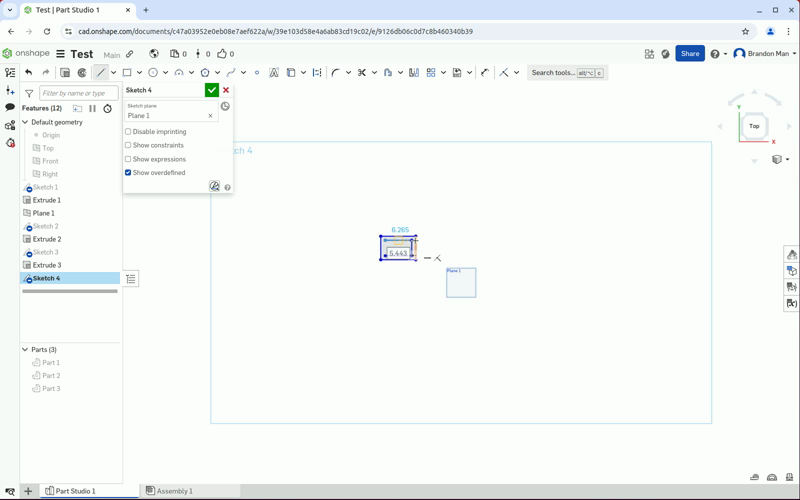
mouse_move(385, 255)
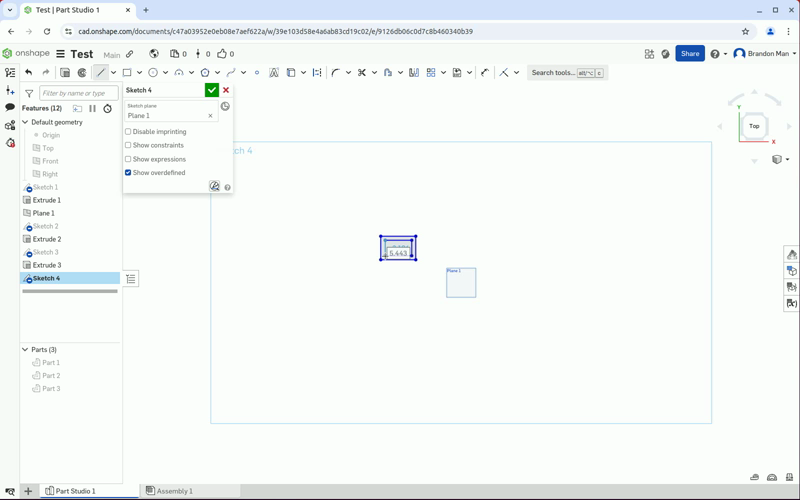
key_up(shift)
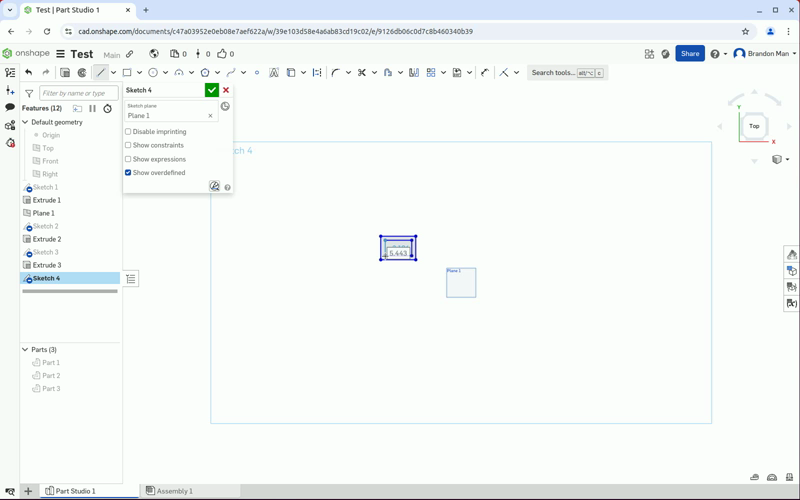
click(385, 255)
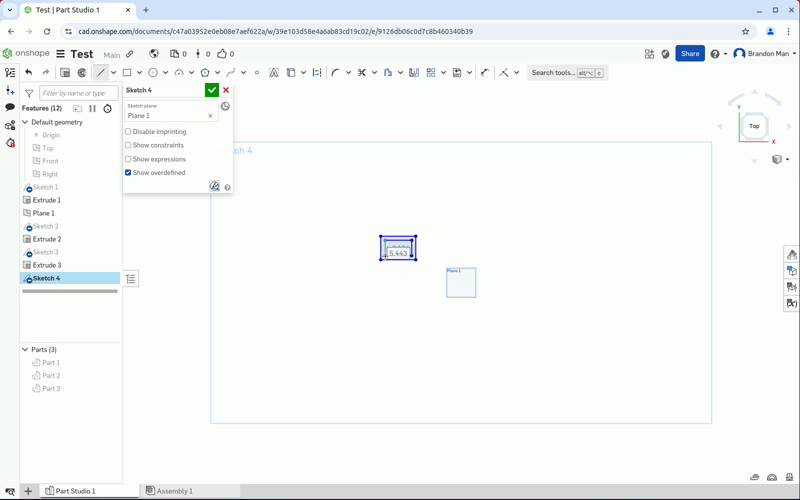
key(esc)
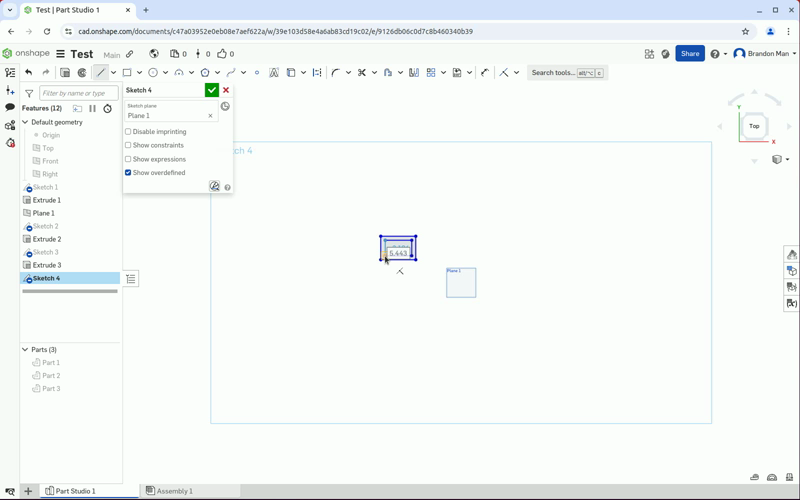
mouse_move(382, 241)
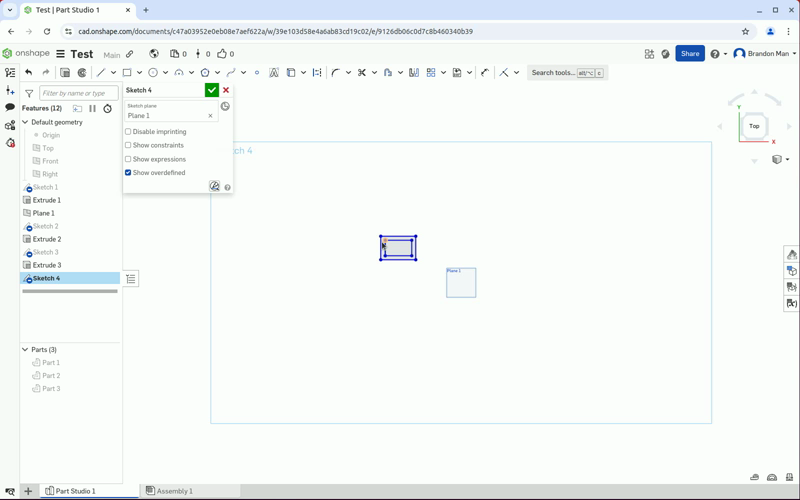
scroll(6)
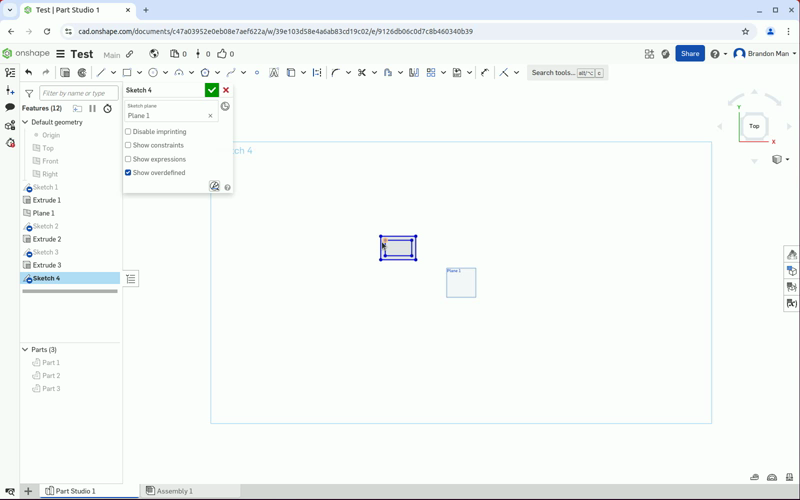
scroll(6)
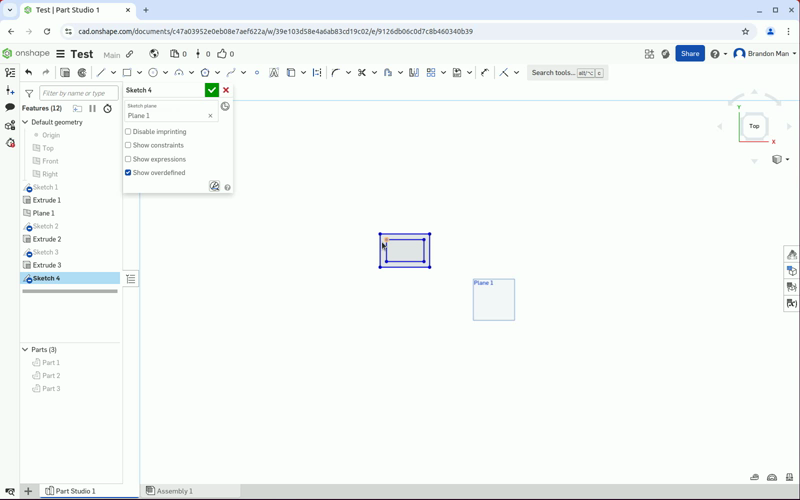
scroll(6)
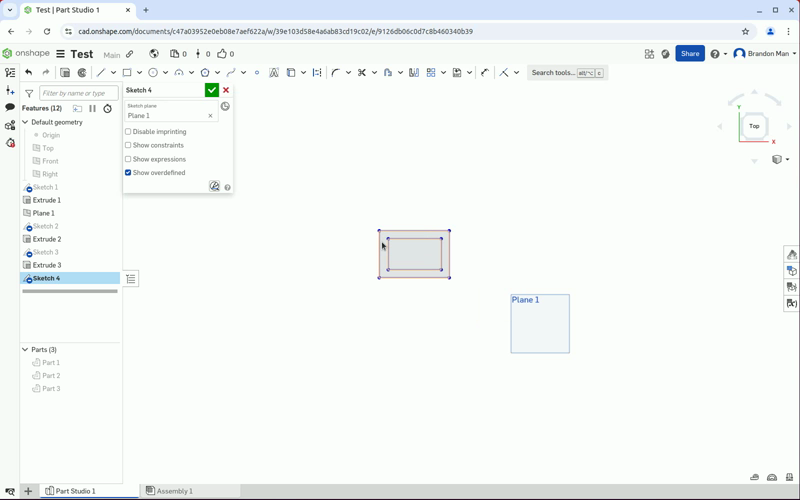
scroll(6)
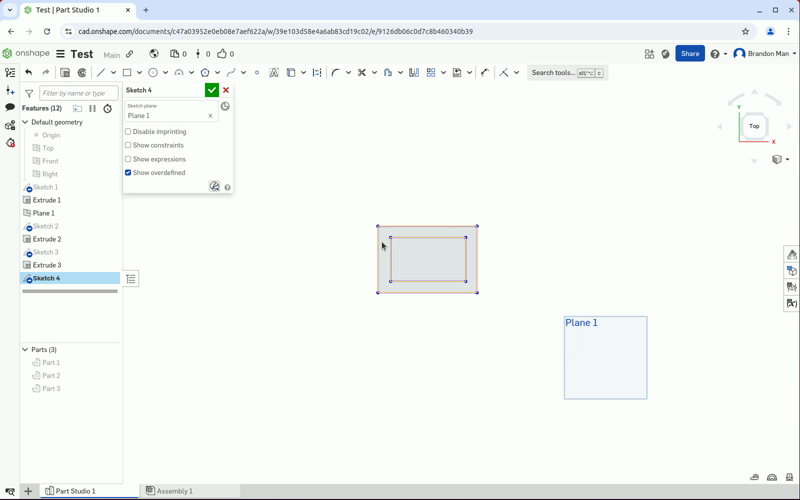
scroll(6)
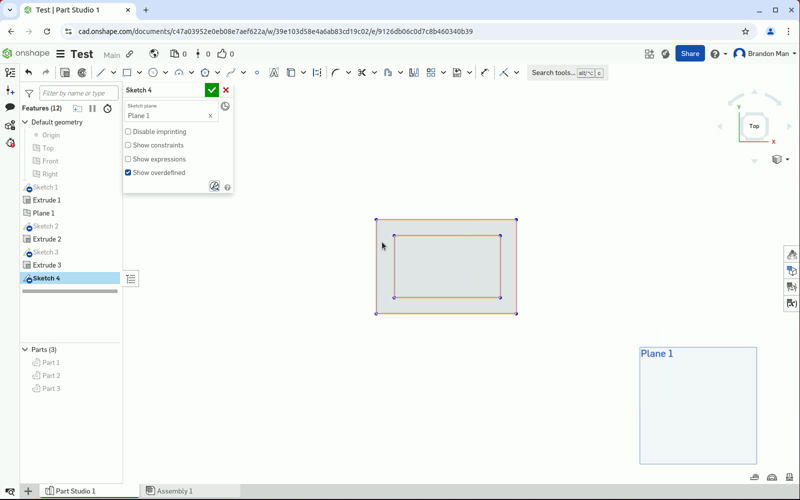
scroll(6)
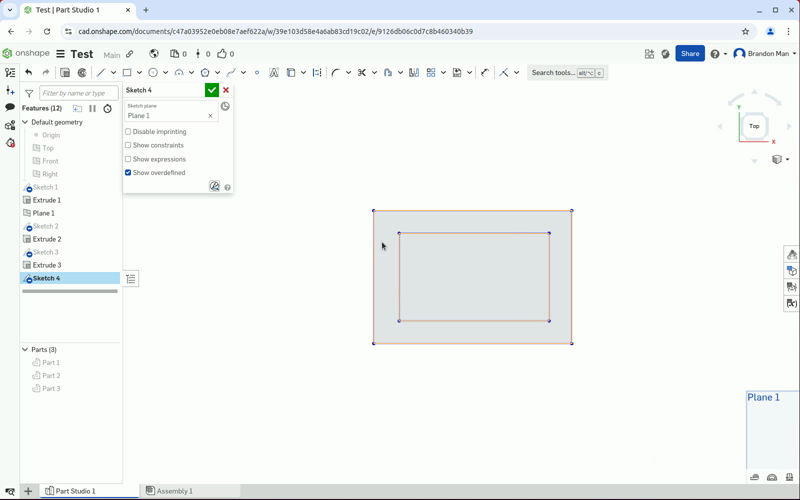
scroll(6)
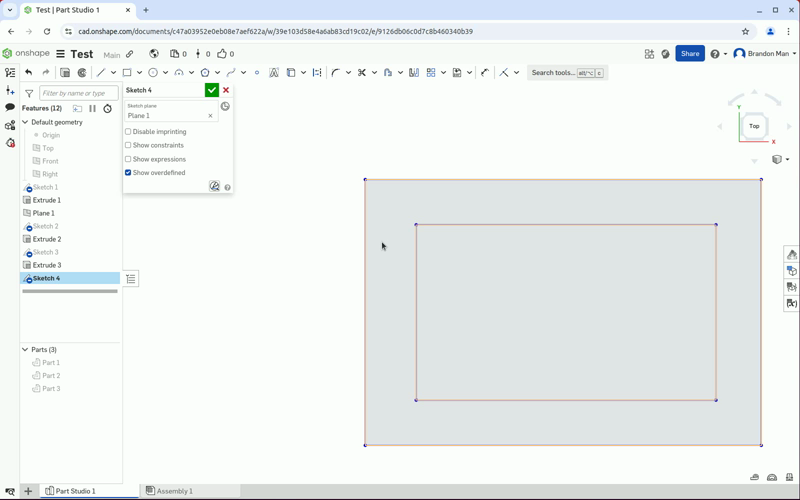
click(382, 241)
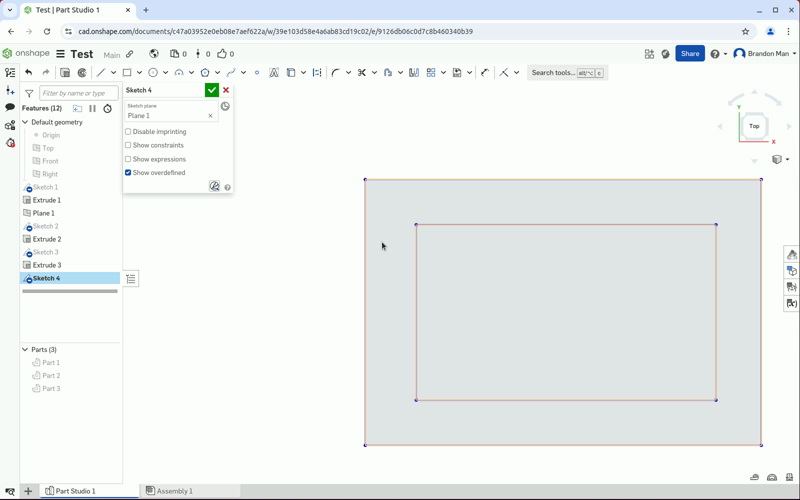
scroll(-6)
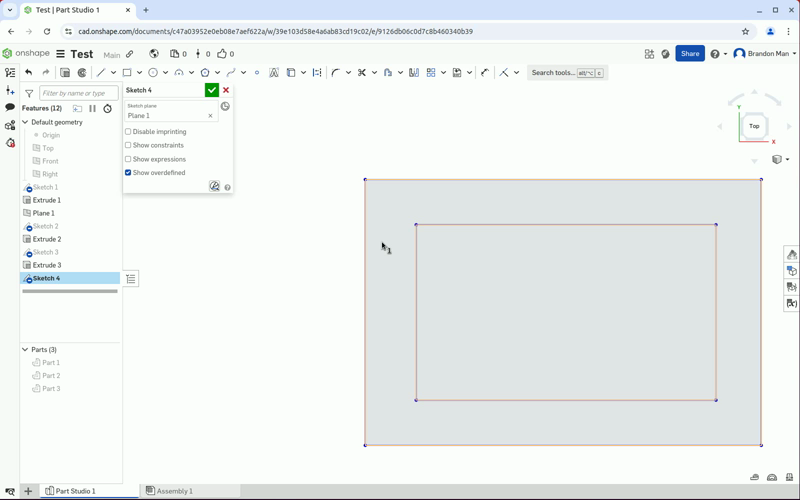
scroll(-6)
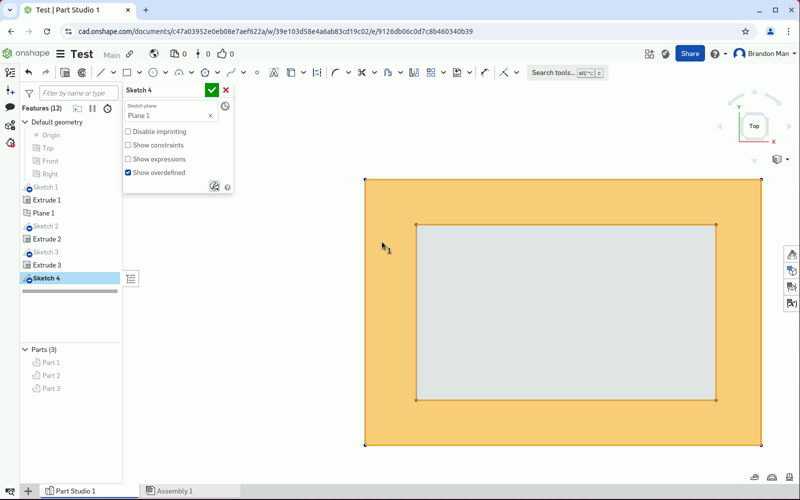
scroll(-6)
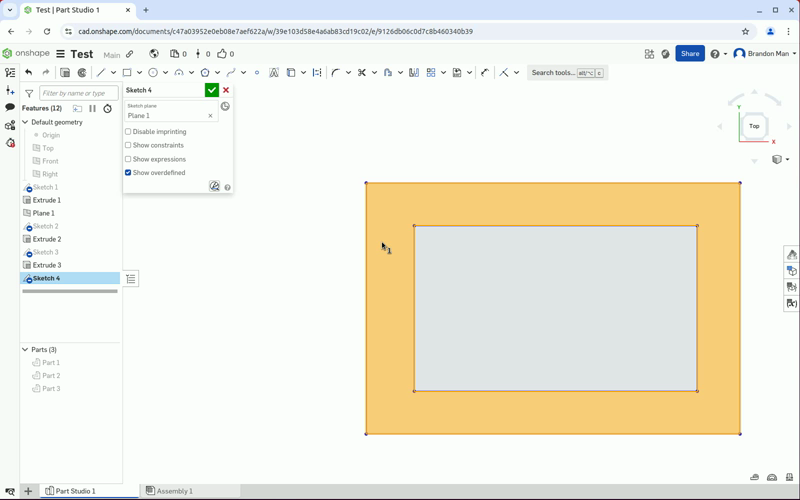
scroll(-6)
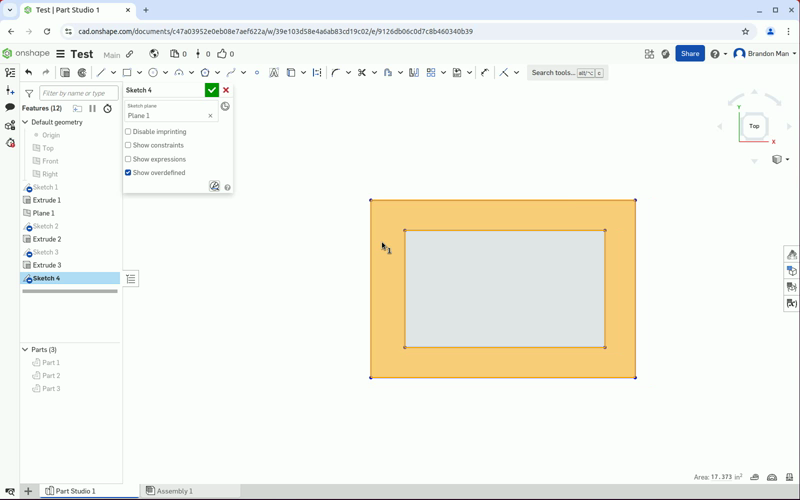
scroll(-6)
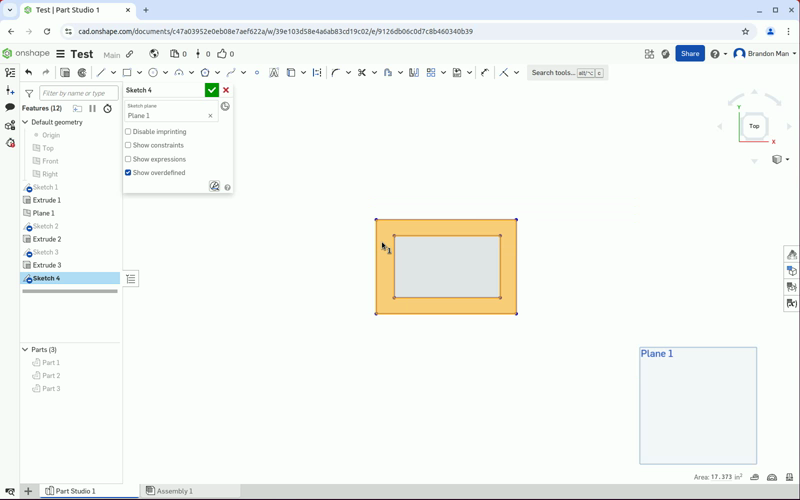
scroll(-6)
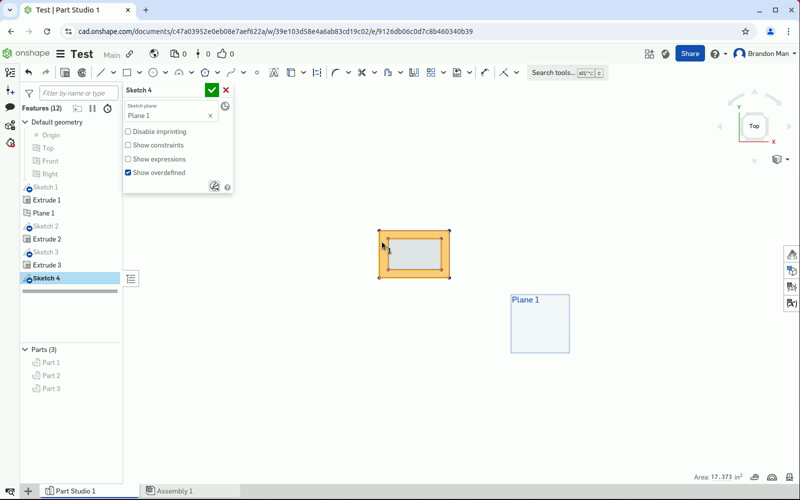
scroll(-6)
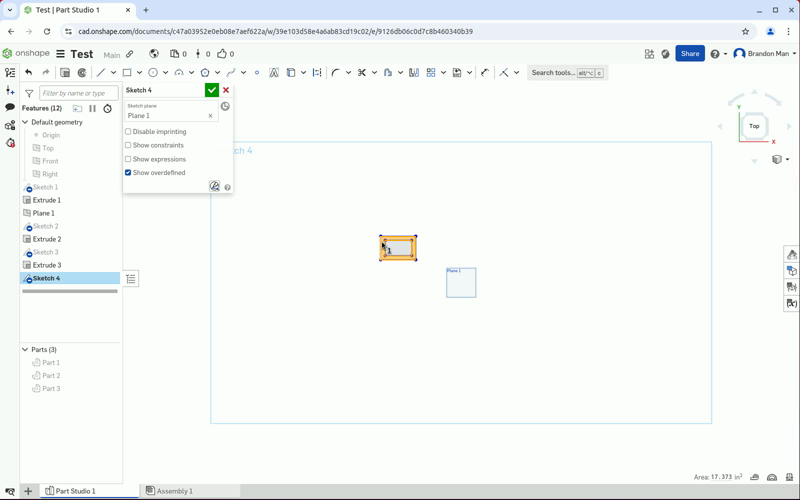
mouse_move(73, 352)
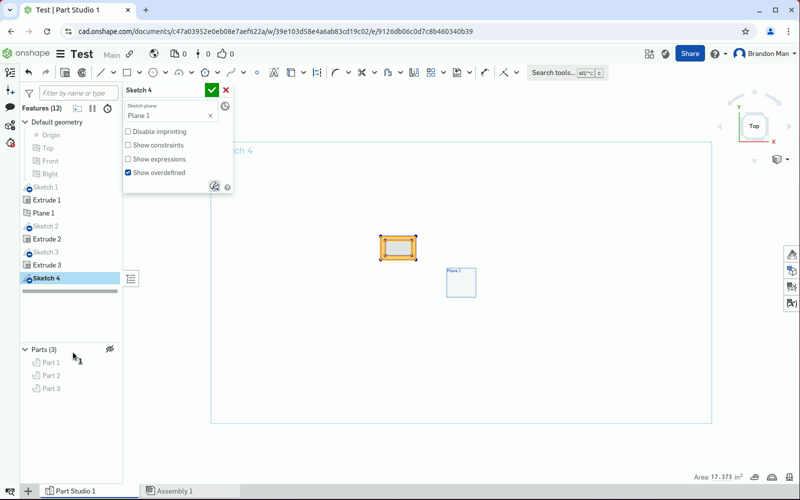
key(shift+y)
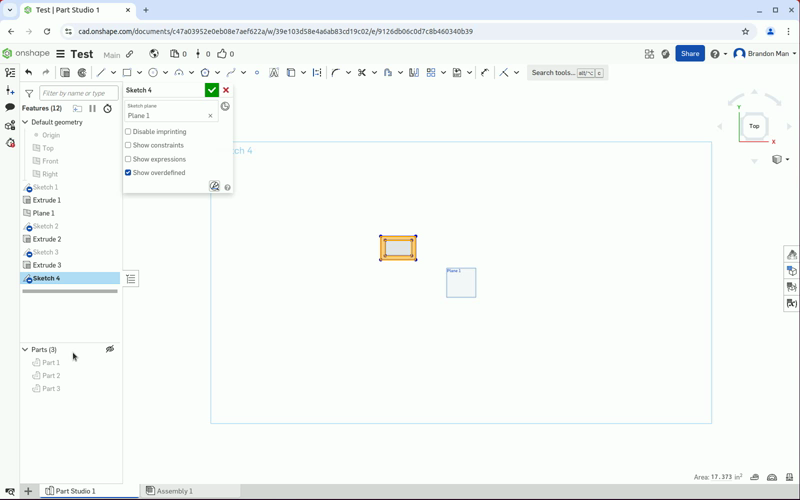
key(shift+e)
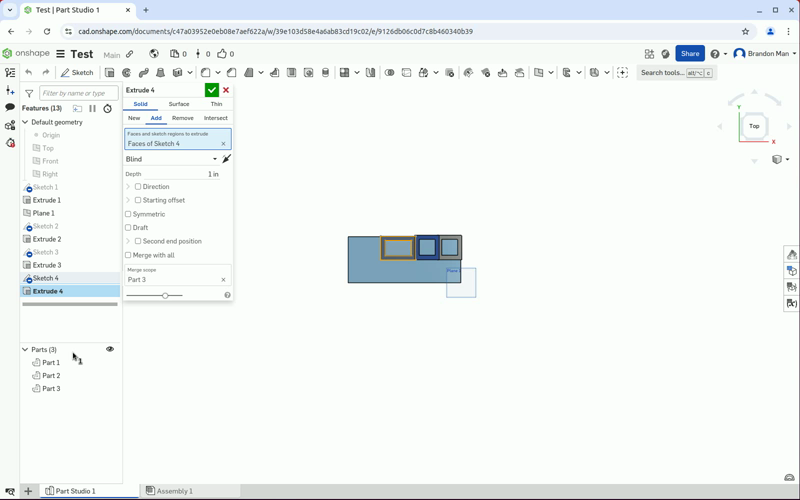
mouse_move(143, 106)
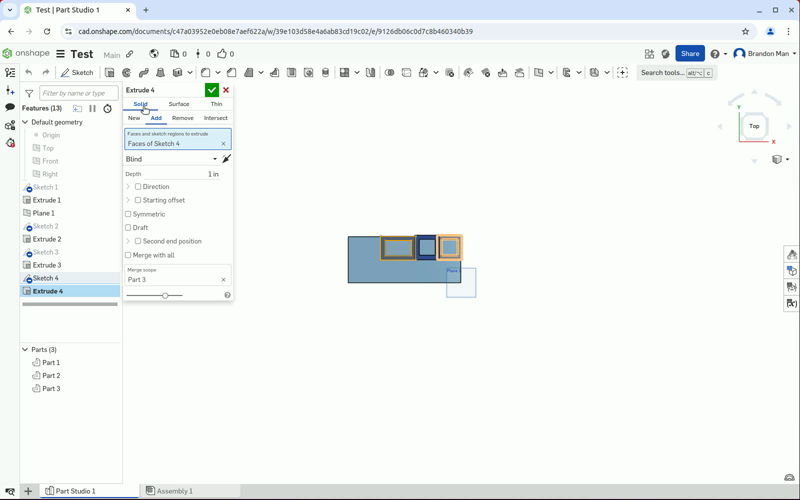
click(143, 106)
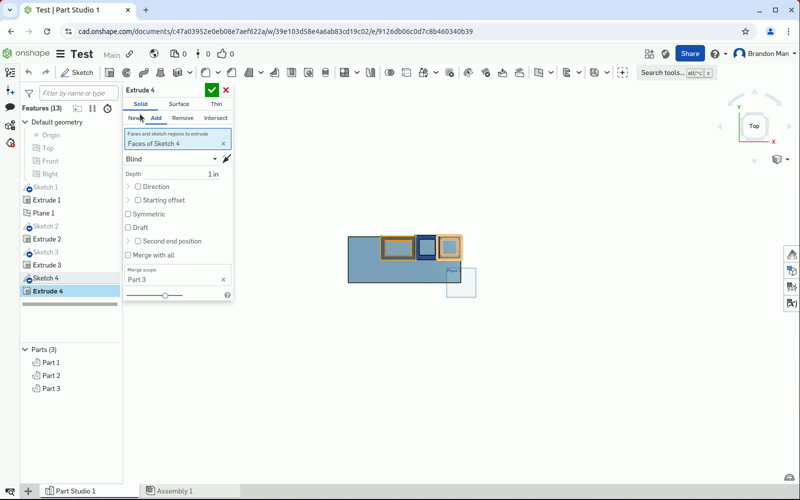
mouse_move(137, 120)
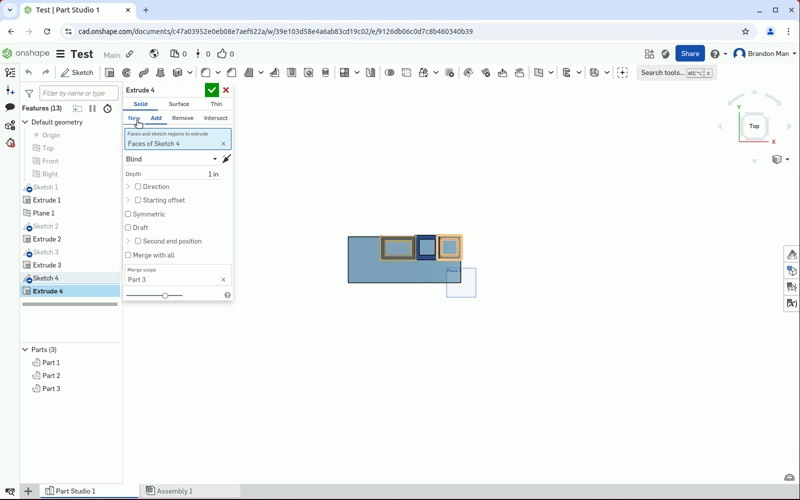
click(137, 120)
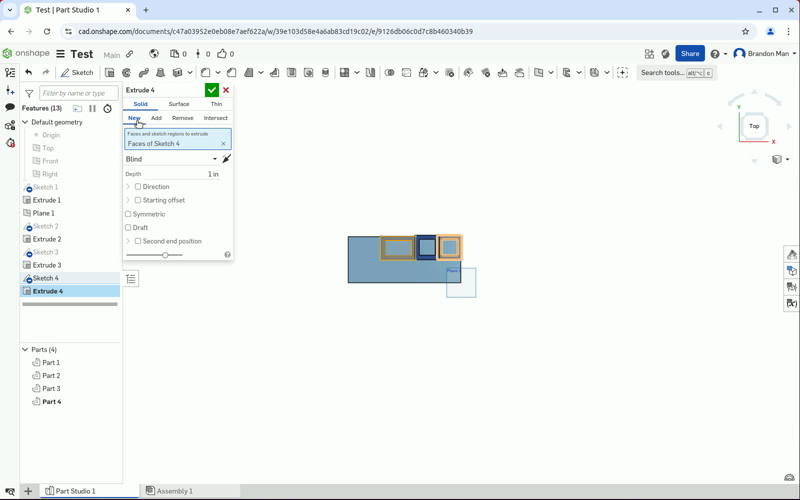
key(tab, 4)
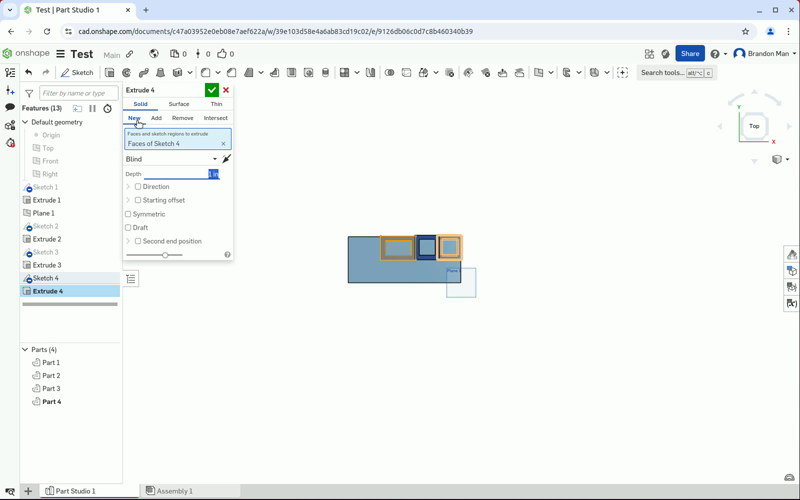
text(6.258)
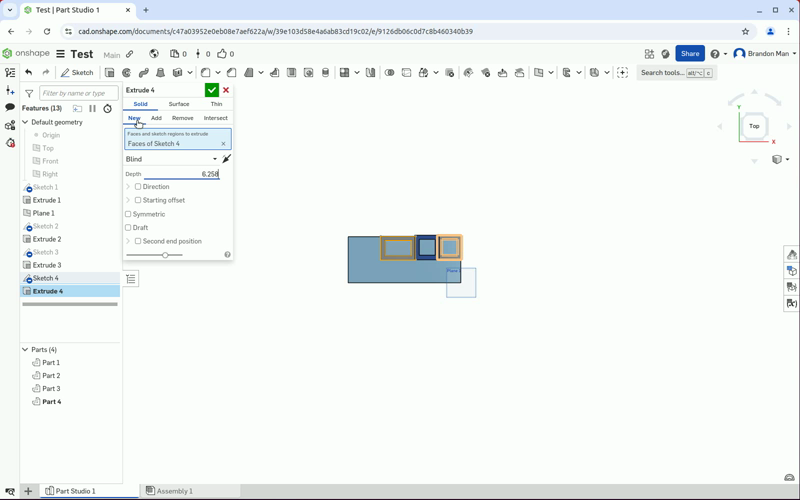
key(enter)
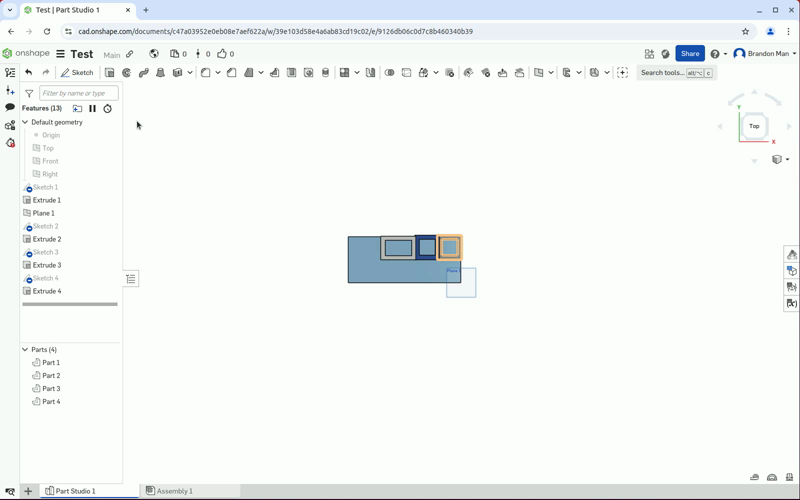
key(shift+h)
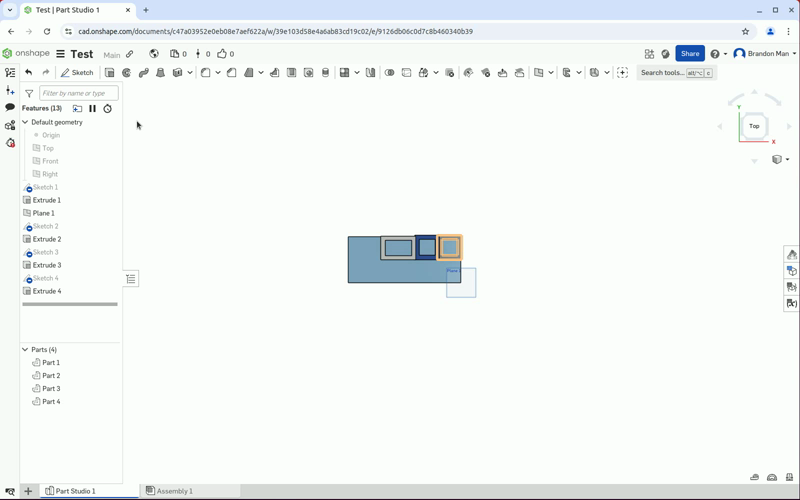
key(shift+h)
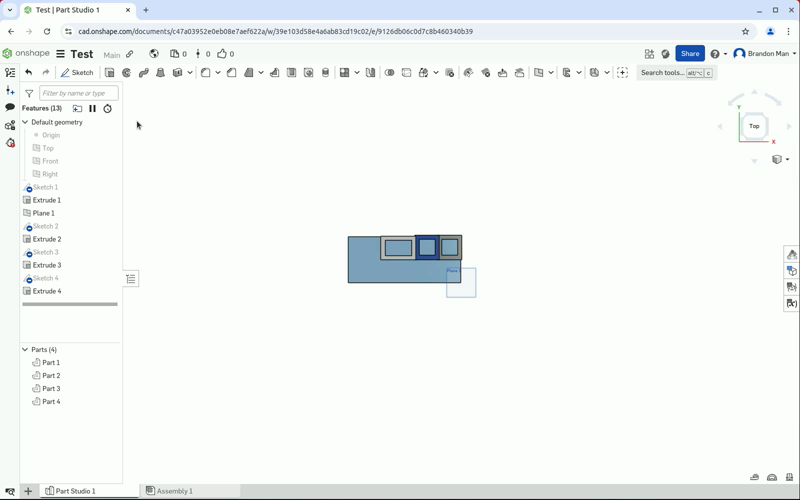
mouse_move(73, 189)
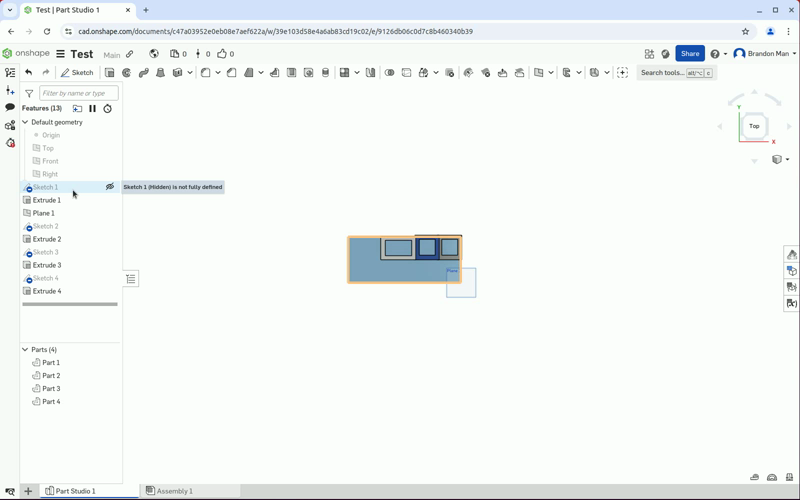
click(73, 189)
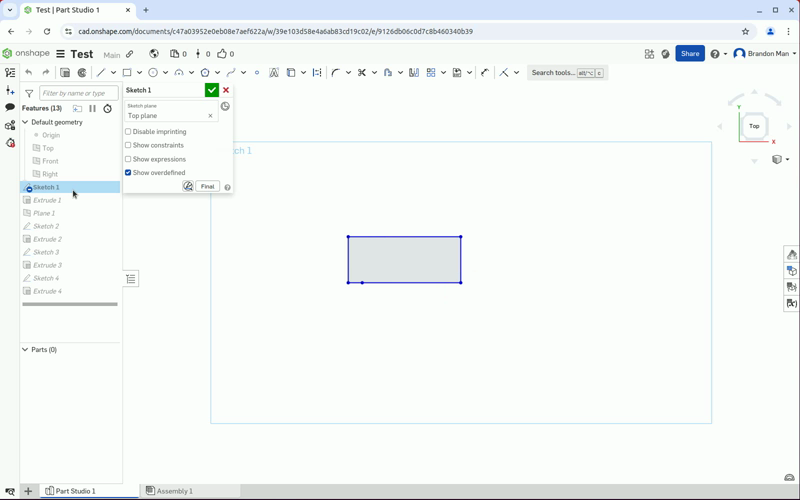
mouse_move(229, 92)
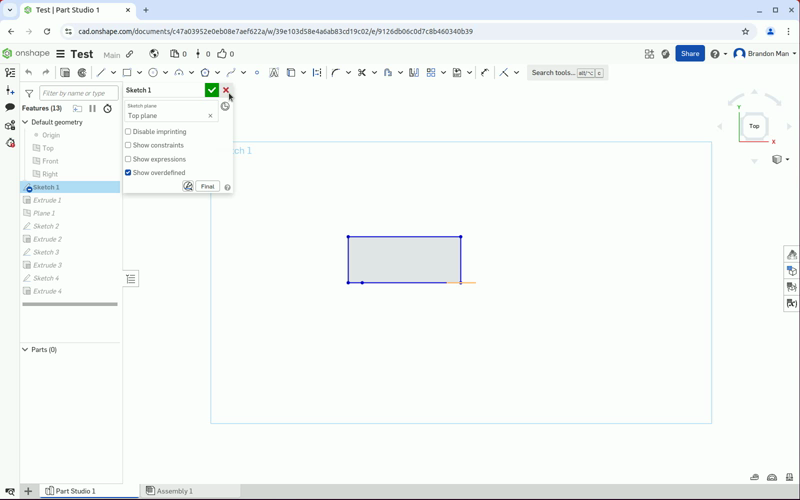
click(229, 92)
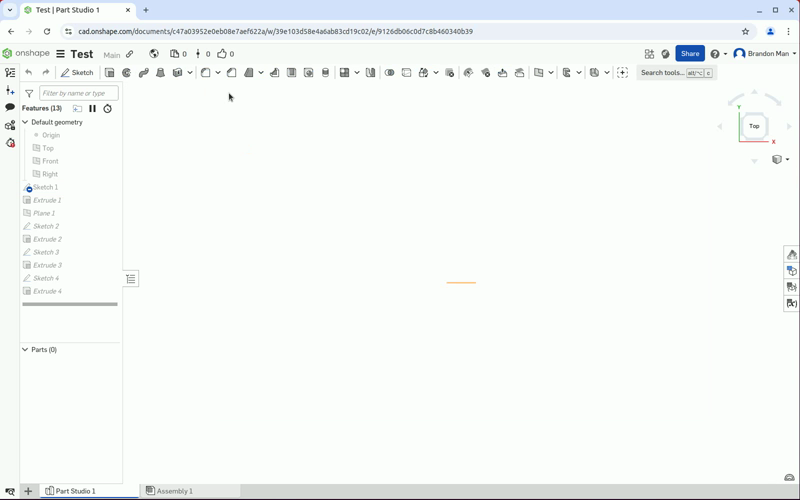
key(shift+s)
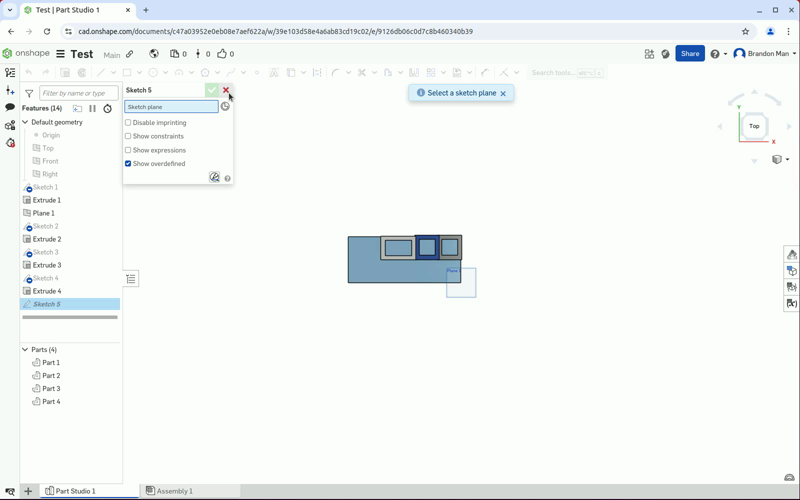
mouse_move(73, 215)
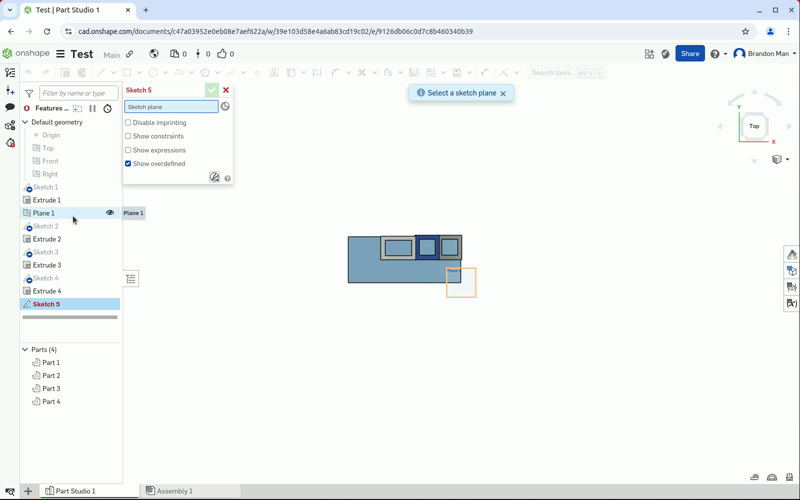
click(73, 215)
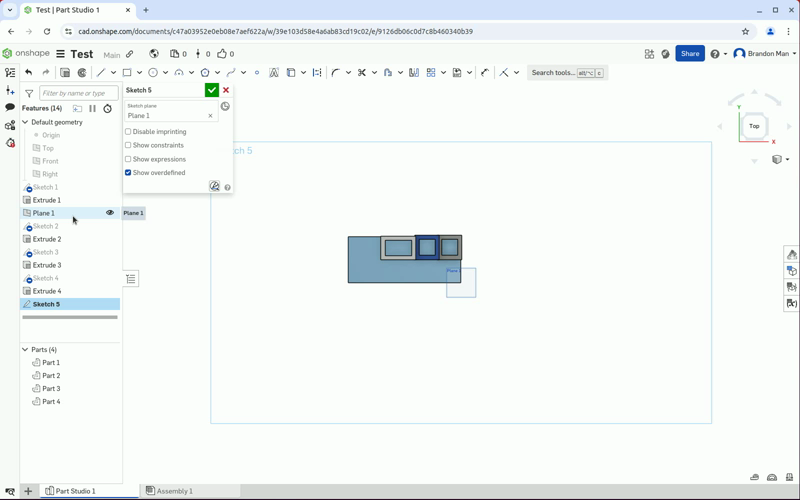
mouse_move(73, 352)
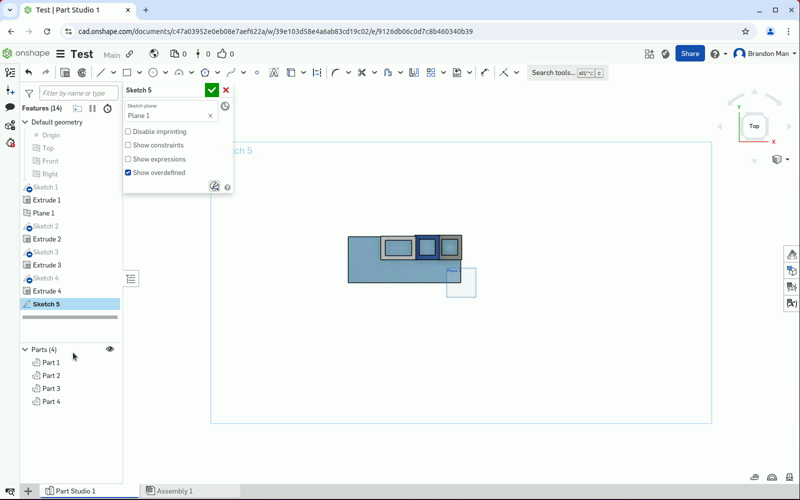
key(y)
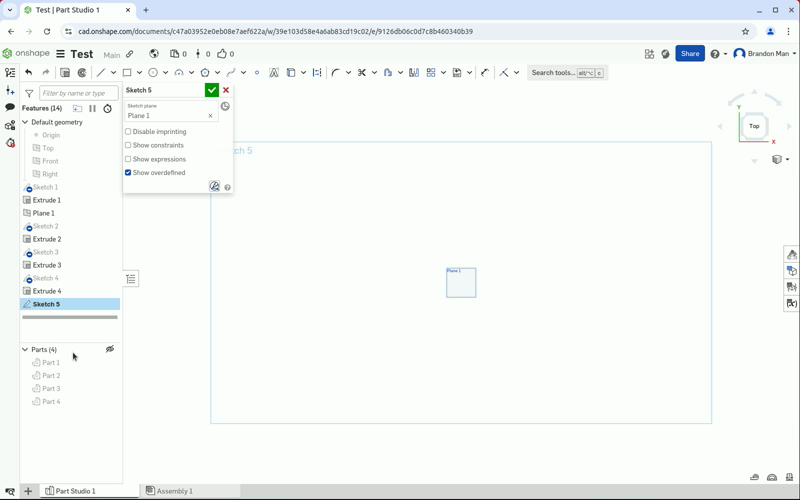
key(l)
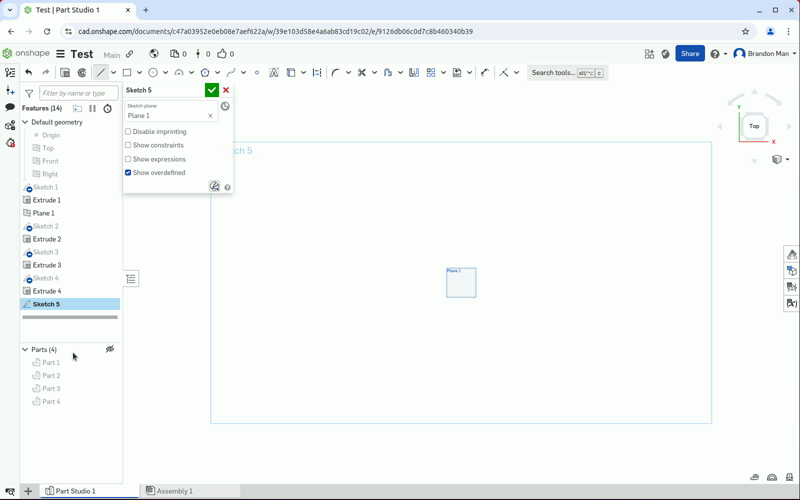
key_down(shift)
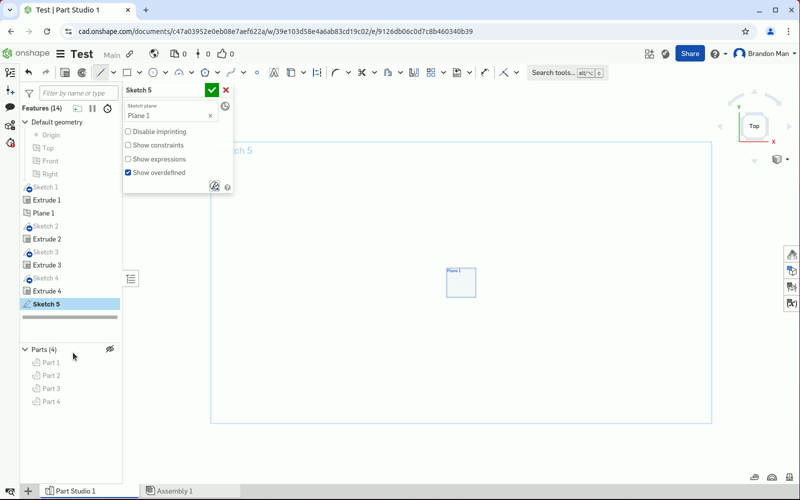
mouse_move(348, 282)
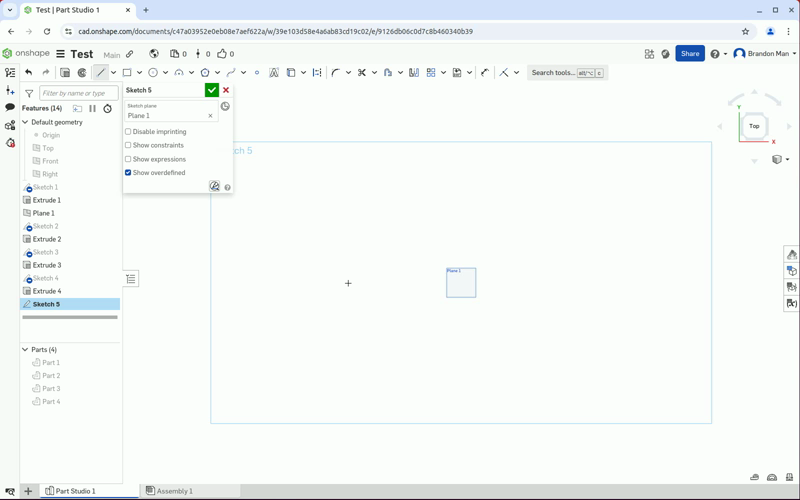
click(348, 282)
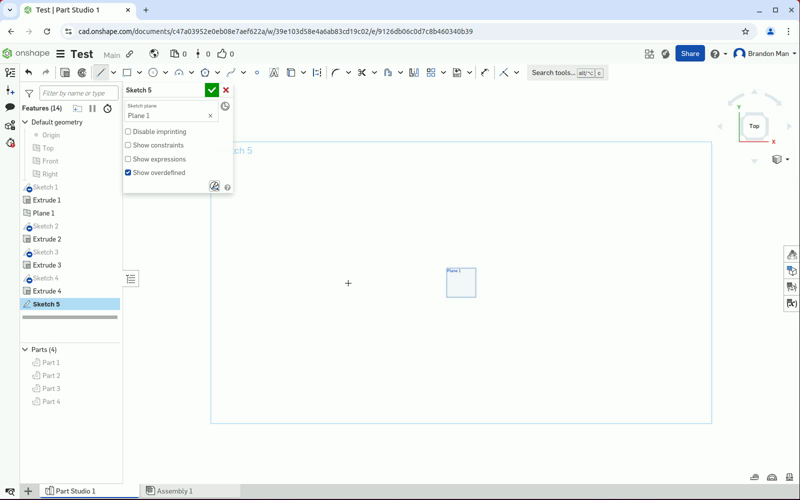
key_up(shift)
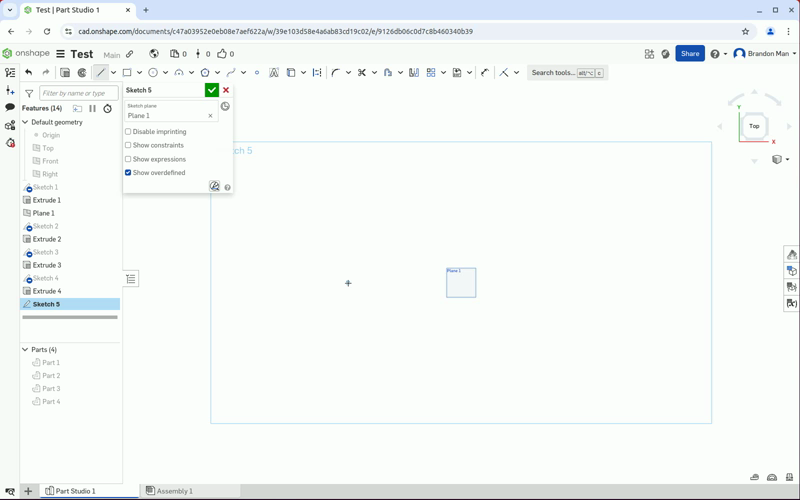
key_down(shift)
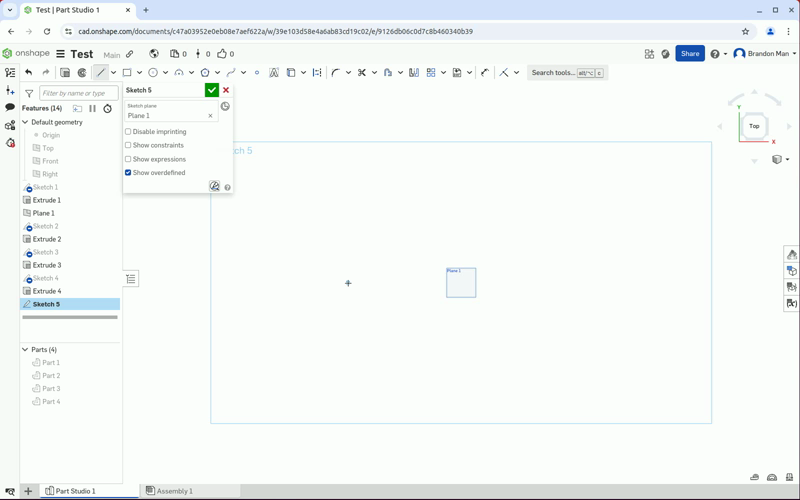
mouse_move(378, 282)
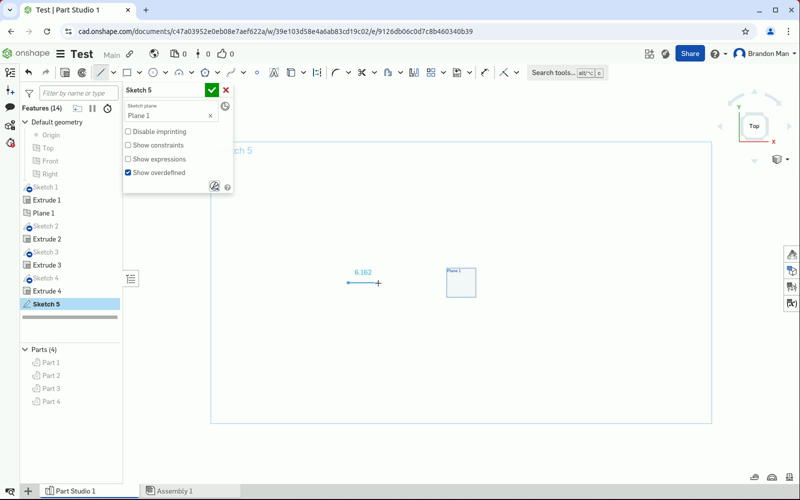
mouse_move(380, 282)
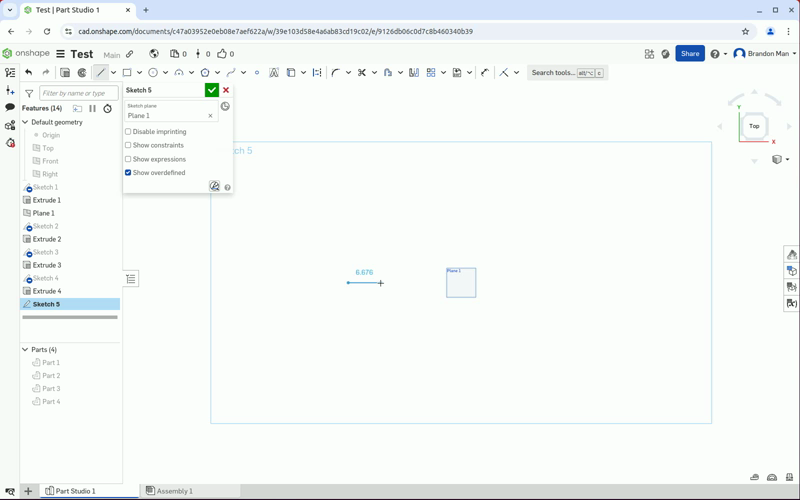
click(380, 282)
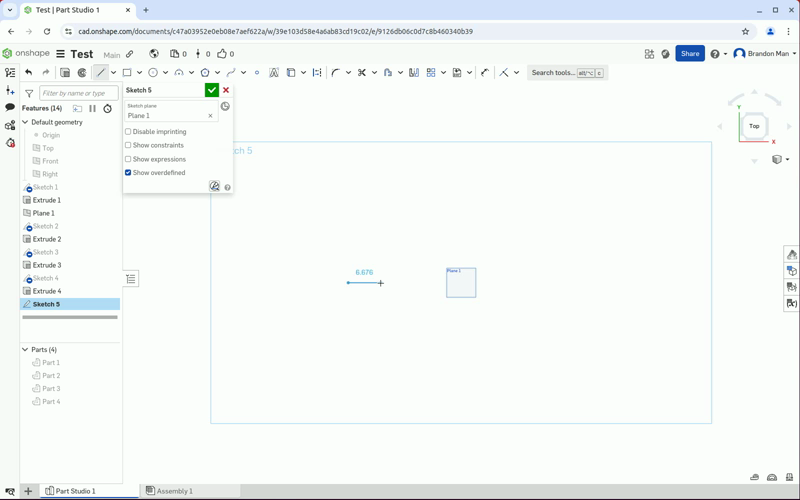
key_up(shift)
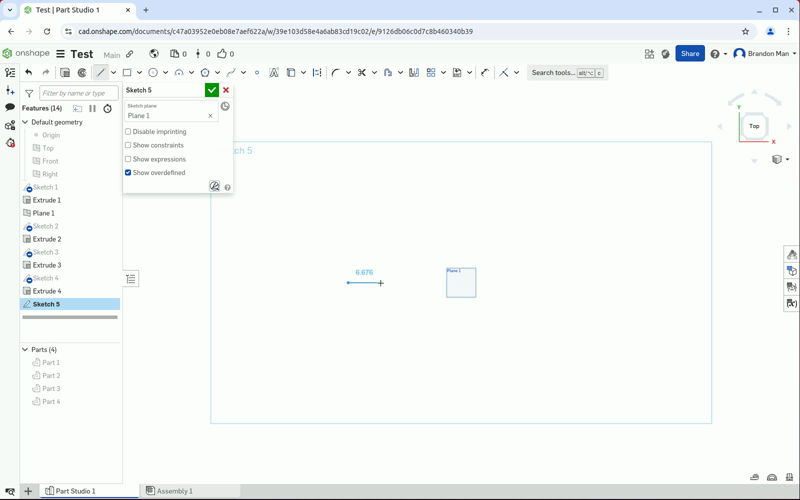
key_down(shift)
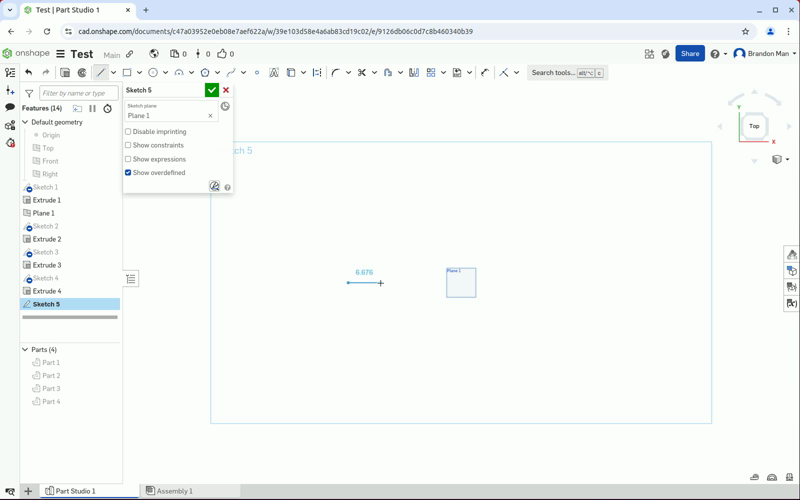
mouse_move(410, 282)
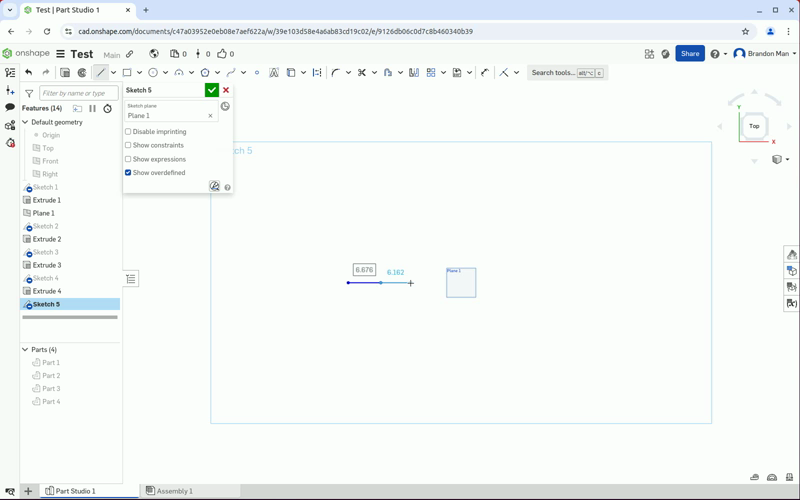
mouse_move(380, 259)
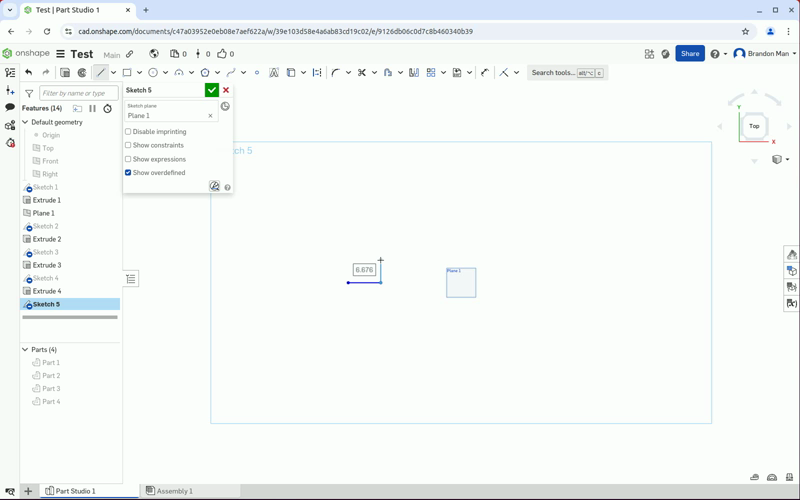
click(380, 259)
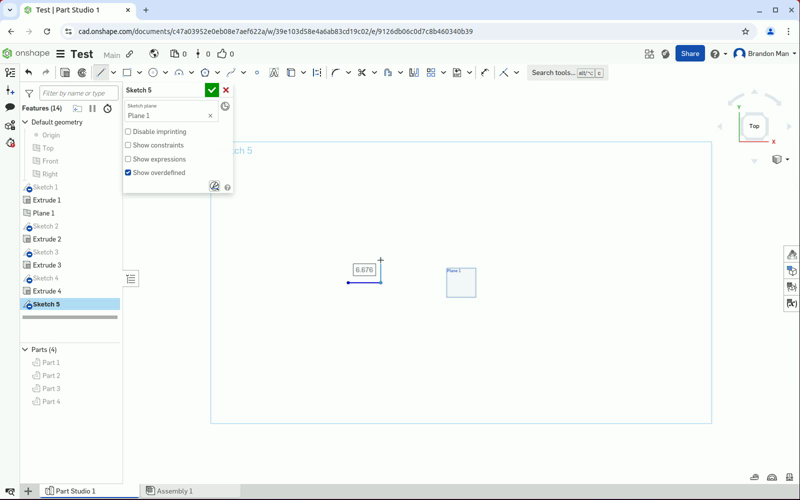
key_up(shift)
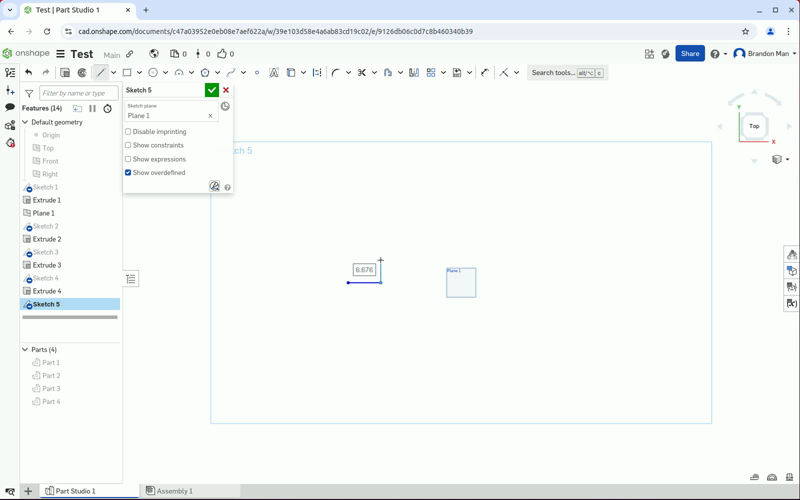
key_down(shift)
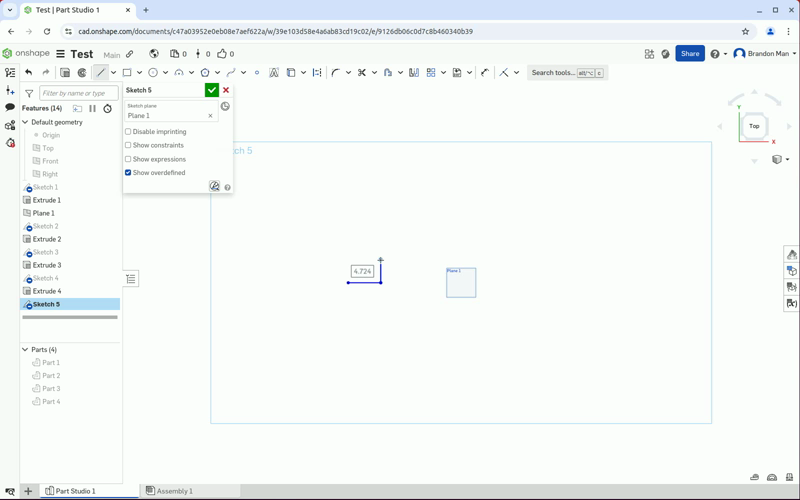
mouse_move(410, 259)
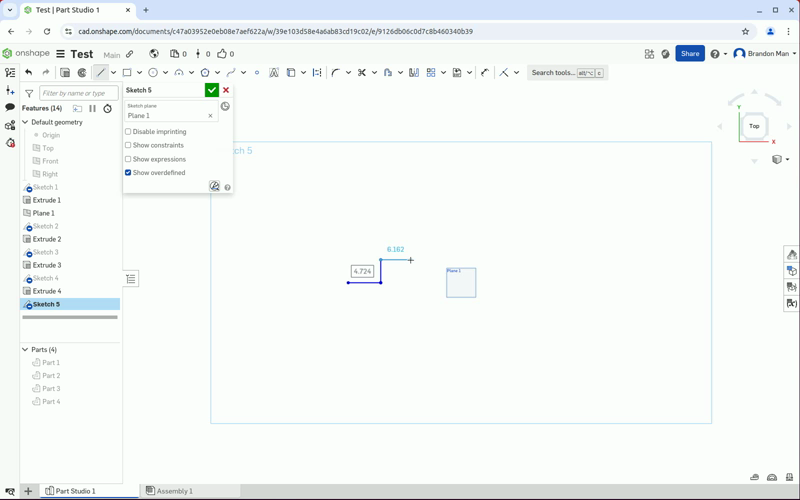
mouse_move(380, 236)
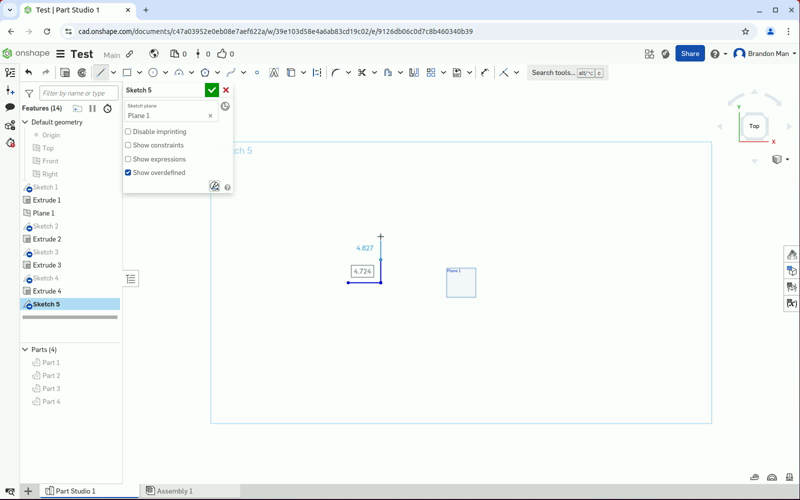
click(380, 236)
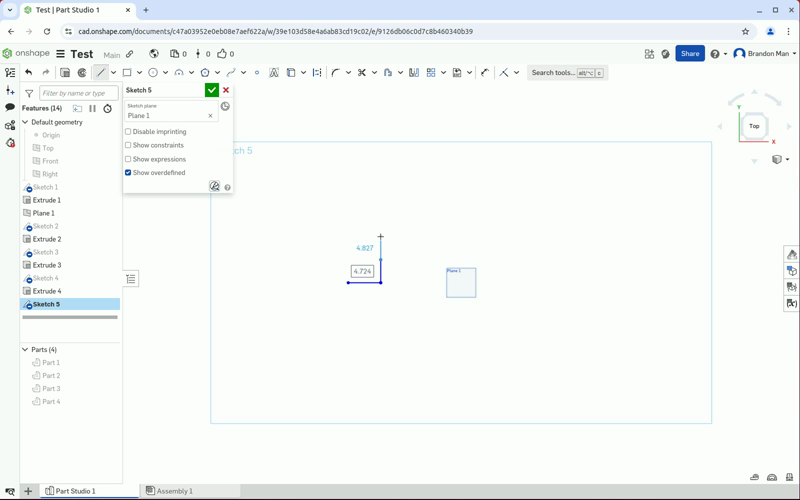
key_up(shift)
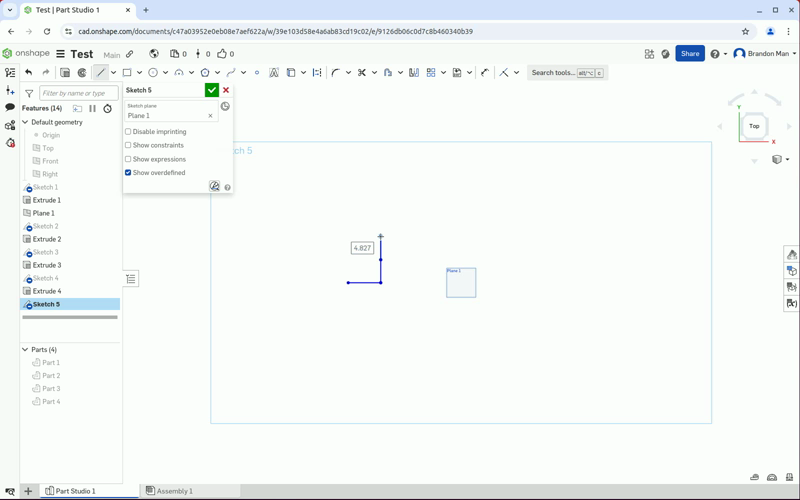
key_down(shift)
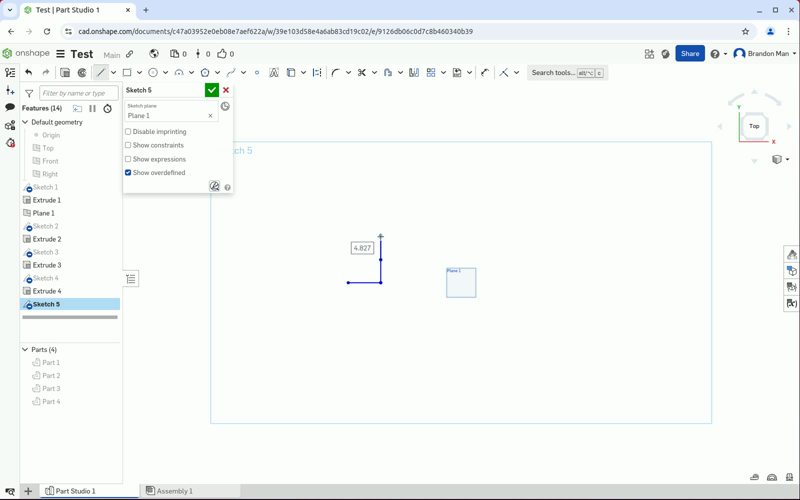
mouse_move(410, 236)
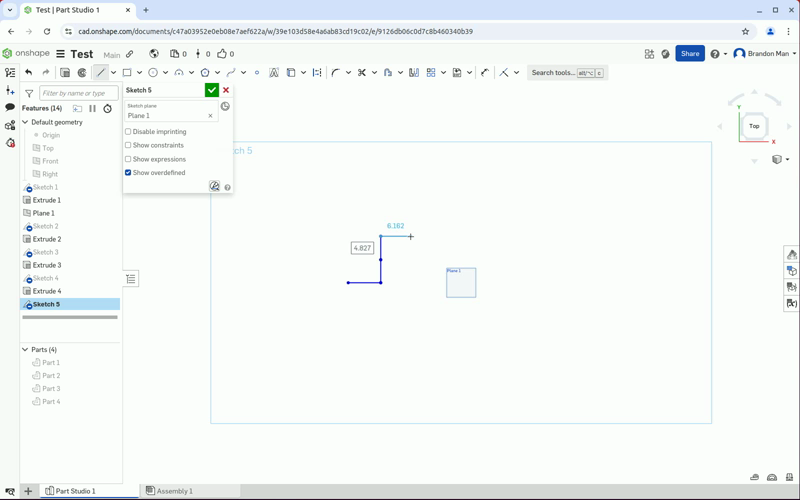
mouse_move(348, 236)
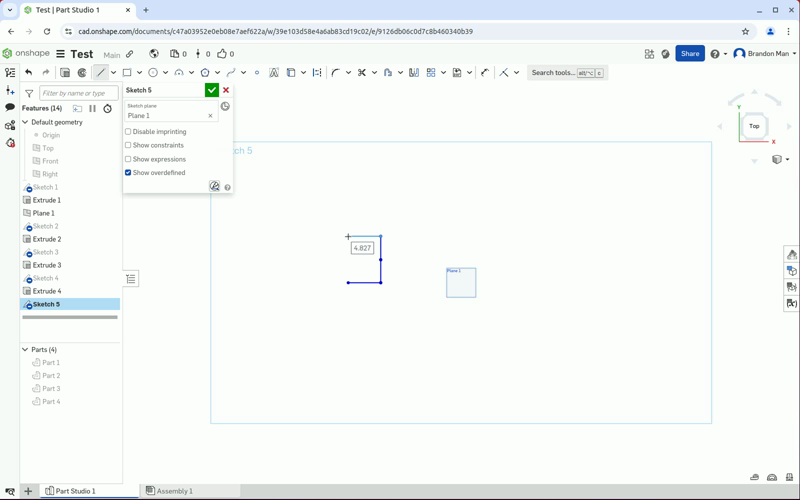
click(348, 236)
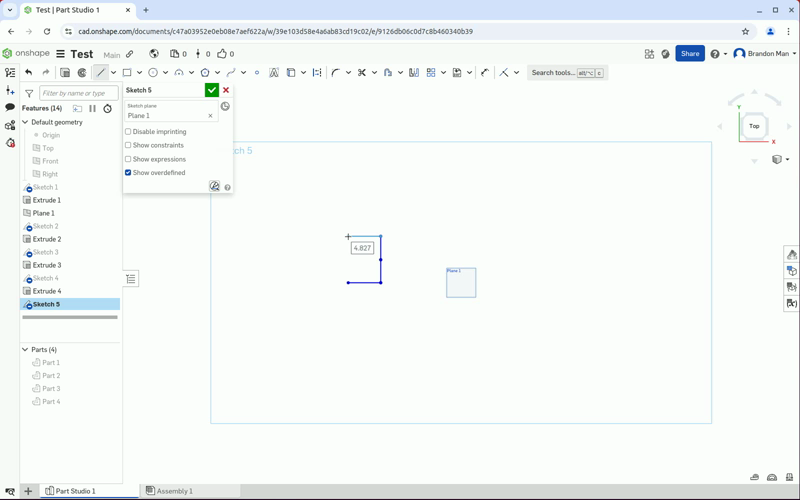
key_up(shift)
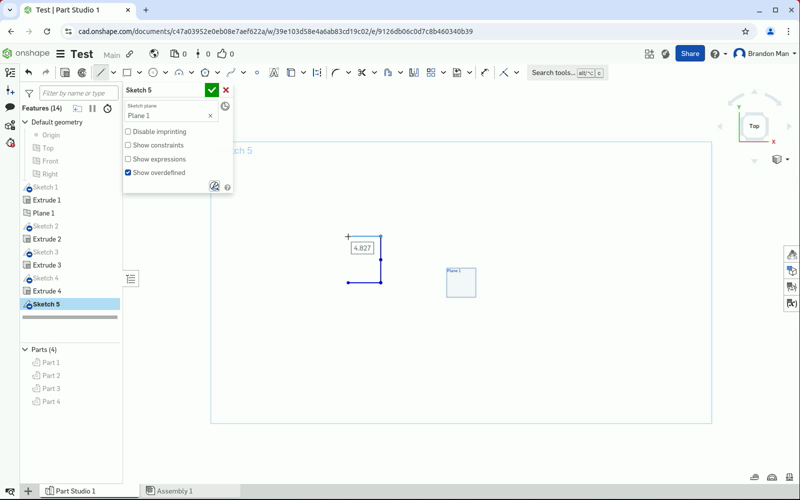
mouse_move(378, 236)
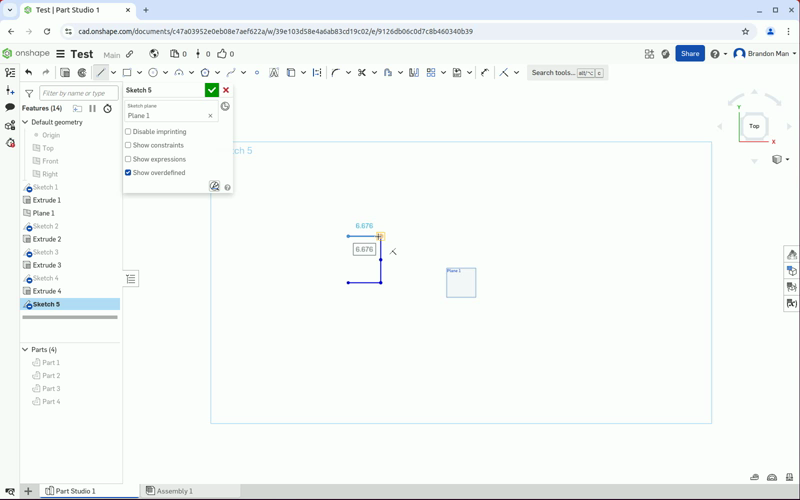
key_down(shift)
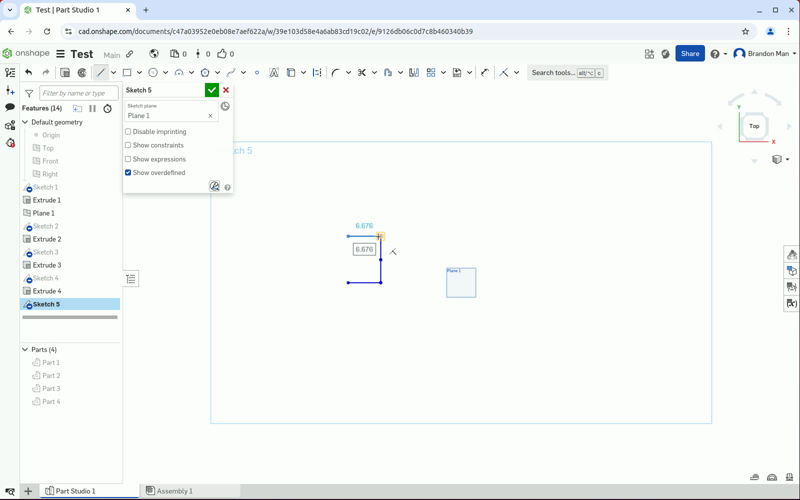
mouse_move(348, 282)
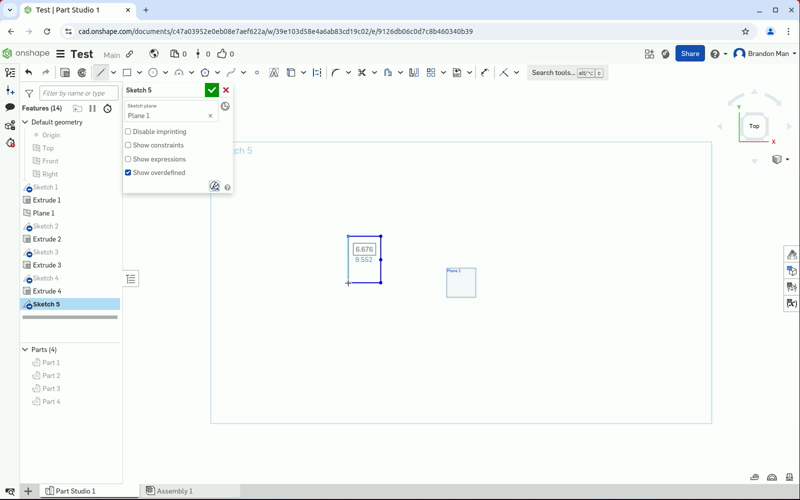
key_up(shift)
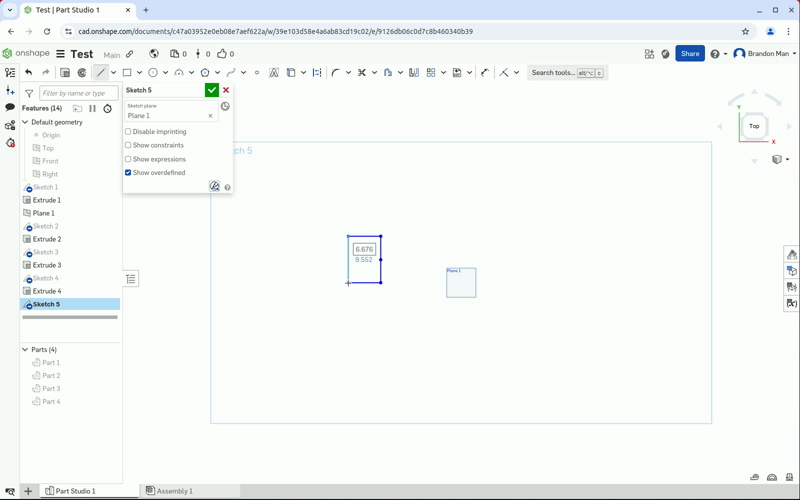
click(348, 282)
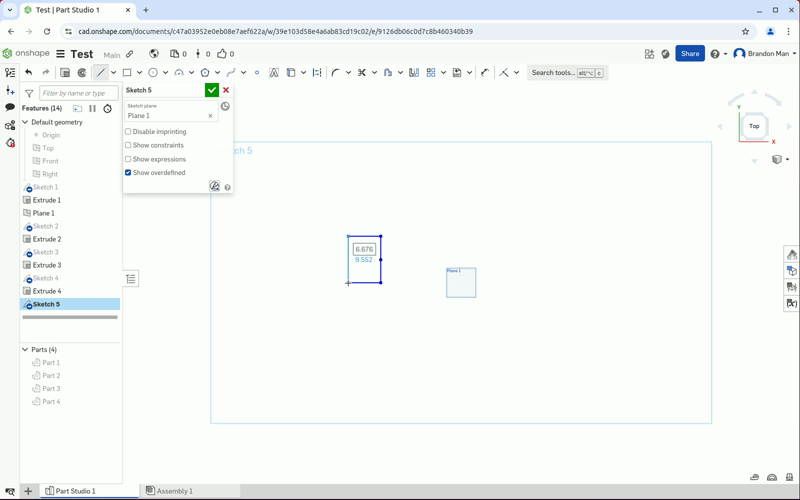
key(esc)
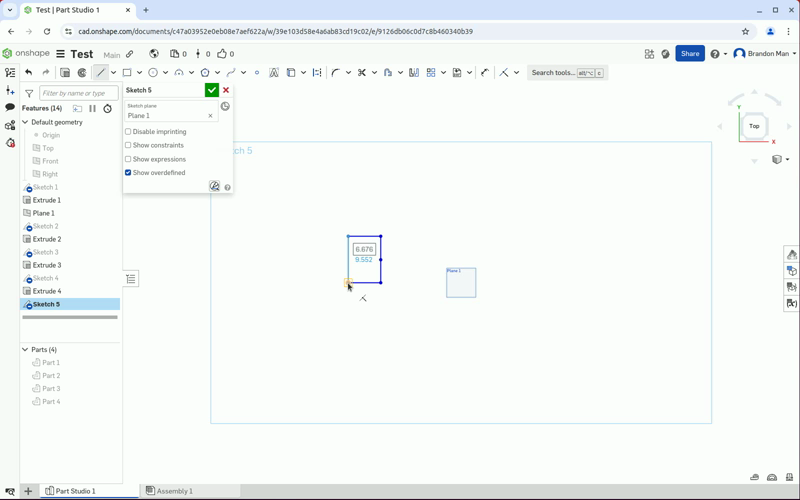
key(l)
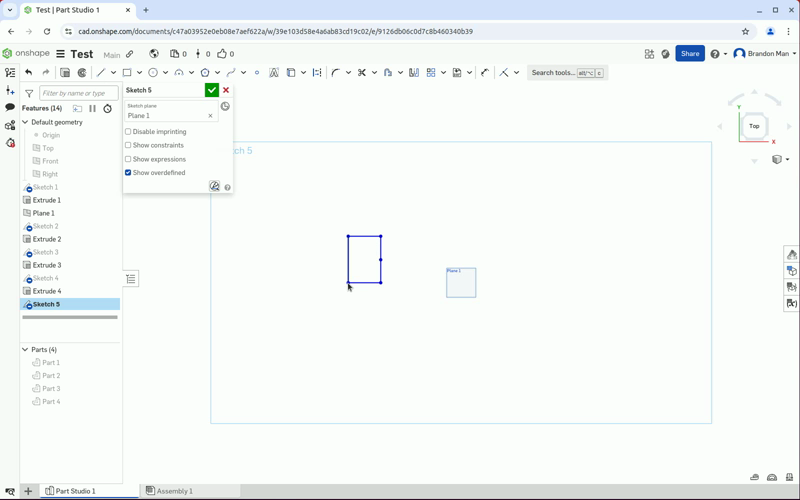
key_down(shift)
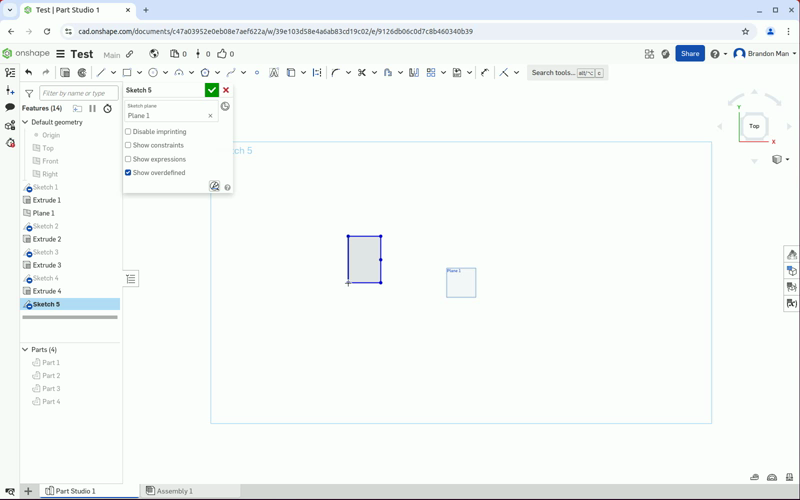
mouse_move(352, 279)
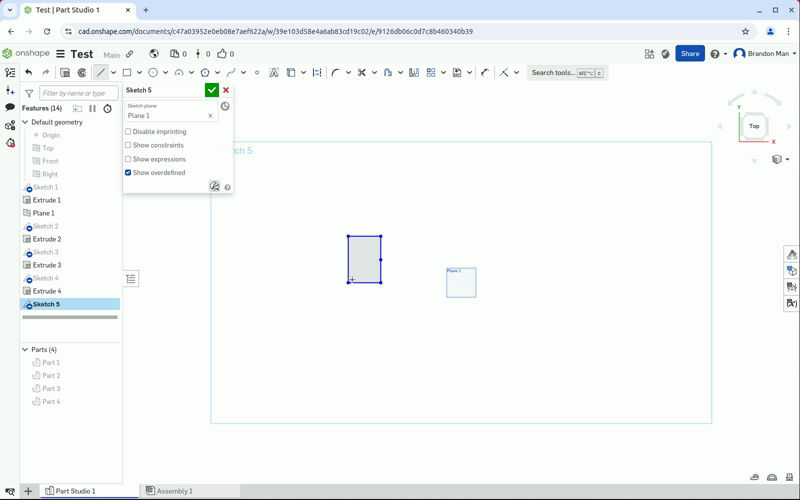
click(352, 279)
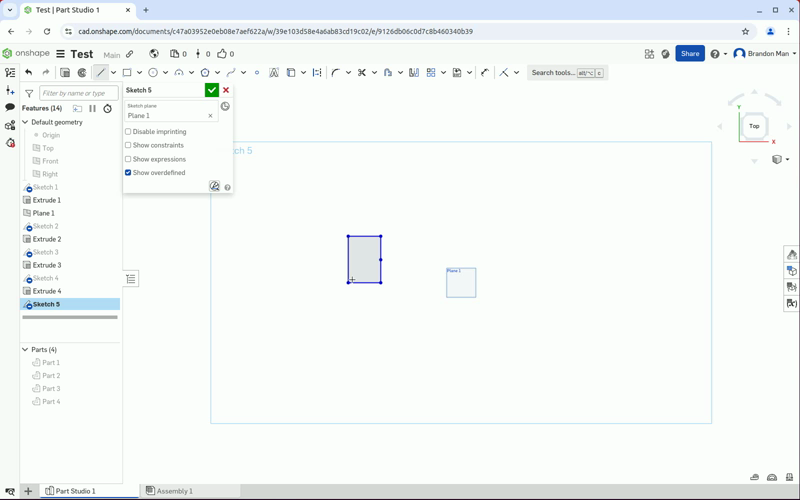
key_up(shift)
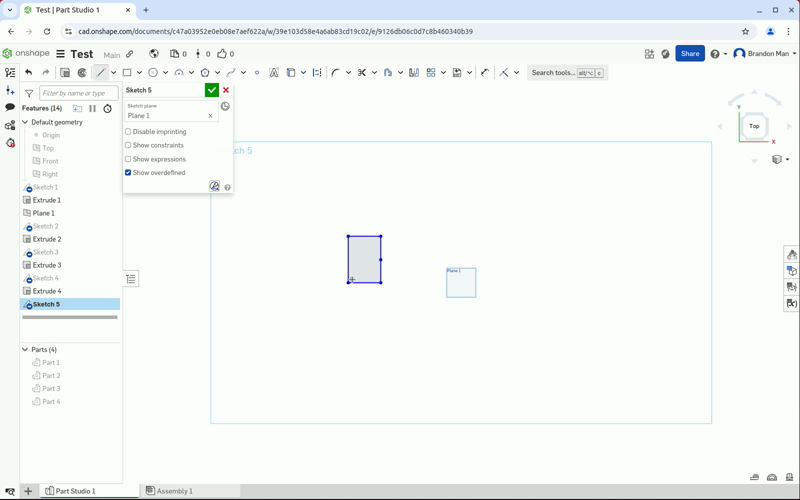
key_down(shift)
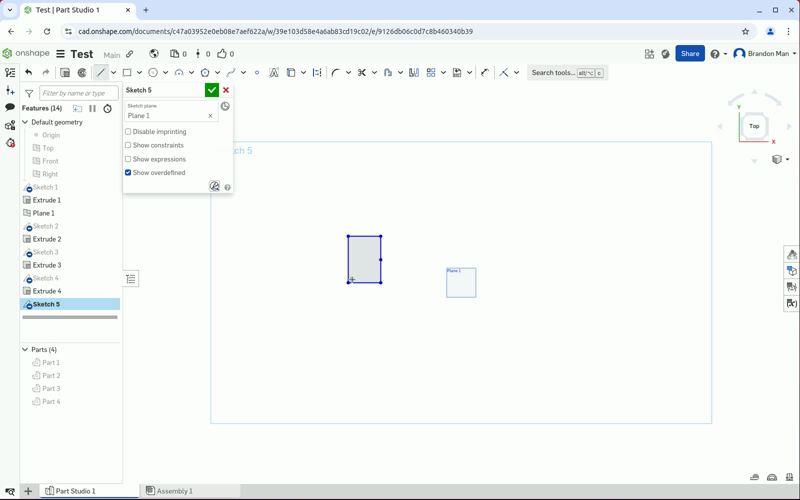
mouse_move(382, 279)
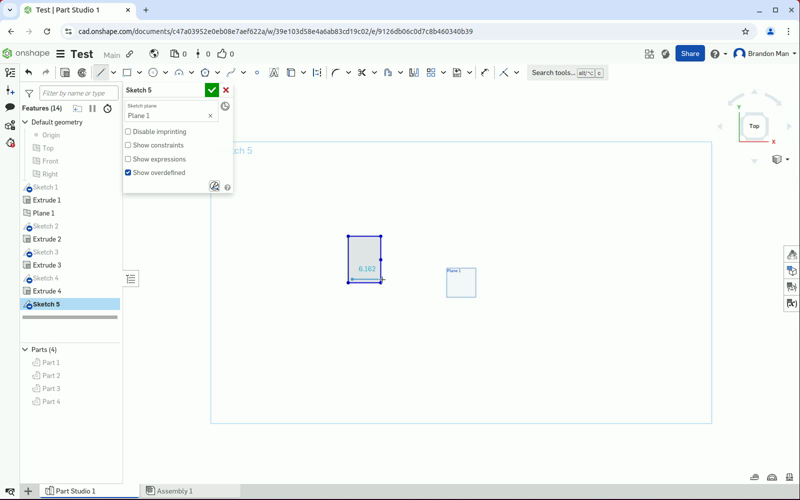
mouse_move(377, 279)
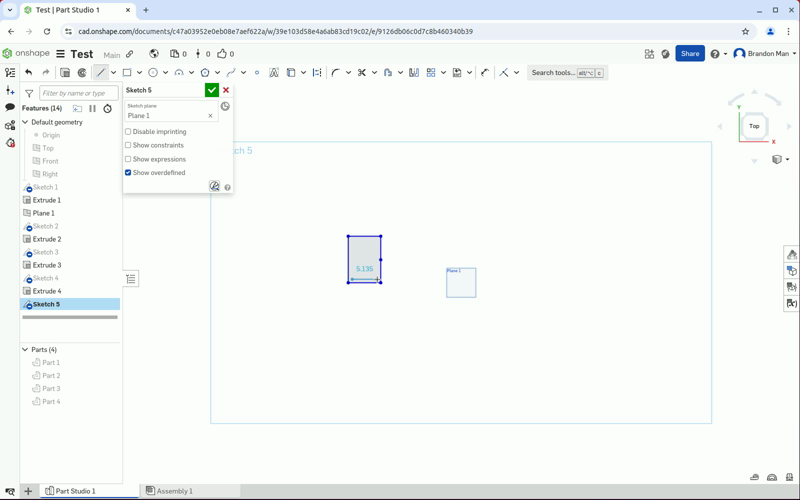
click(377, 279)
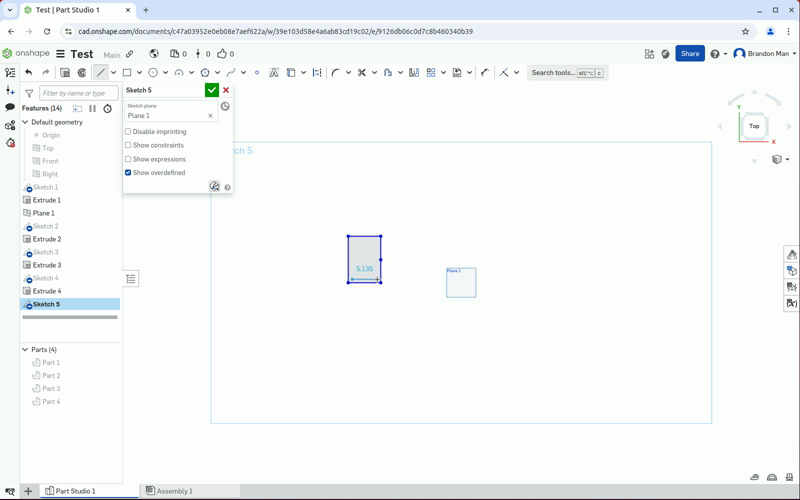
key_up(shift)
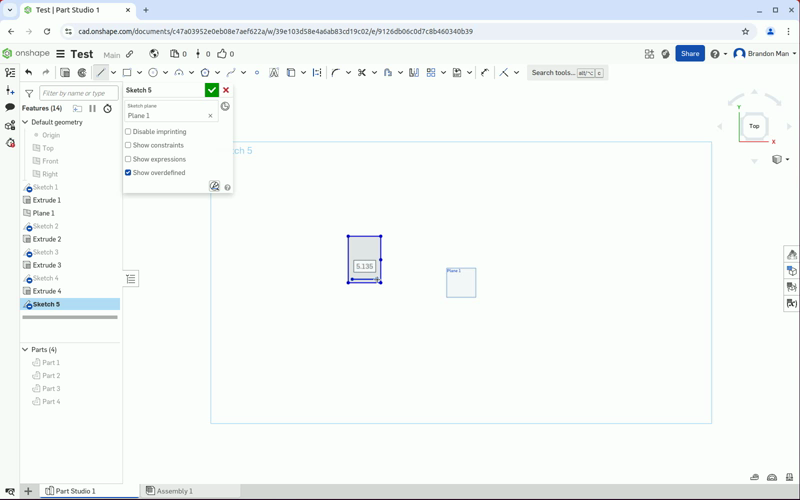
key_down(shift)
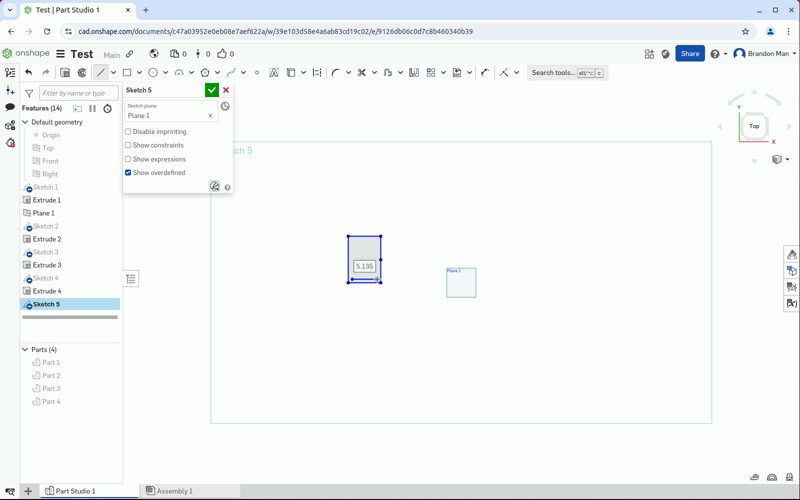
mouse_move(407, 279)
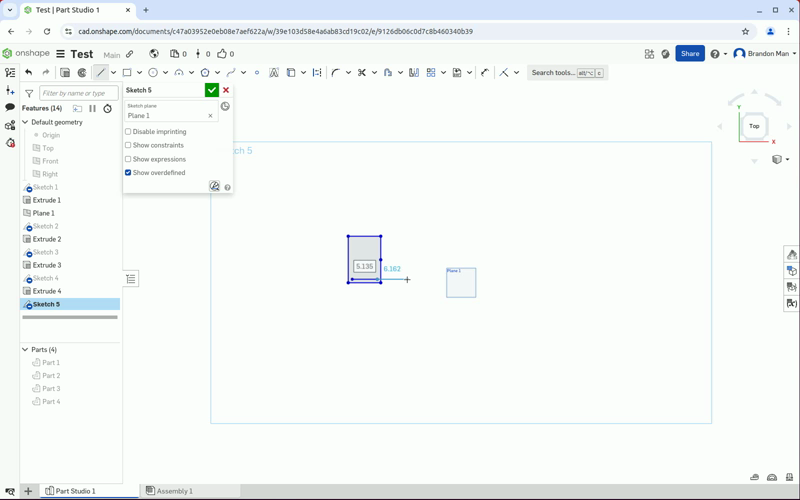
mouse_move(377, 240)
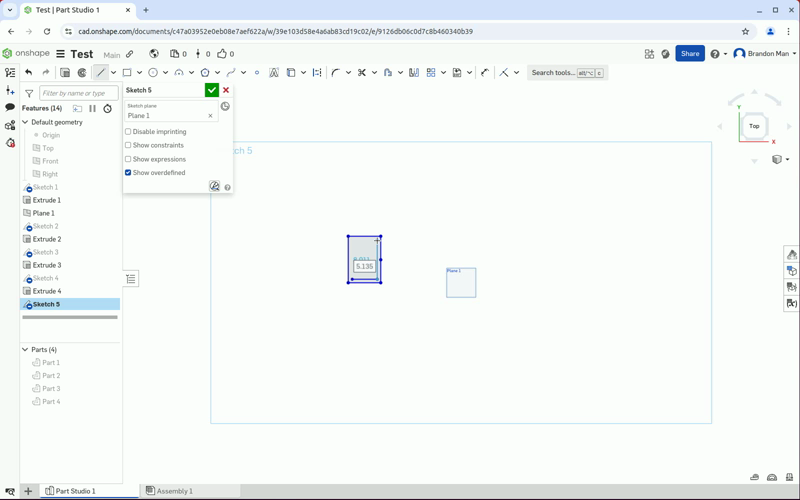
click(377, 240)
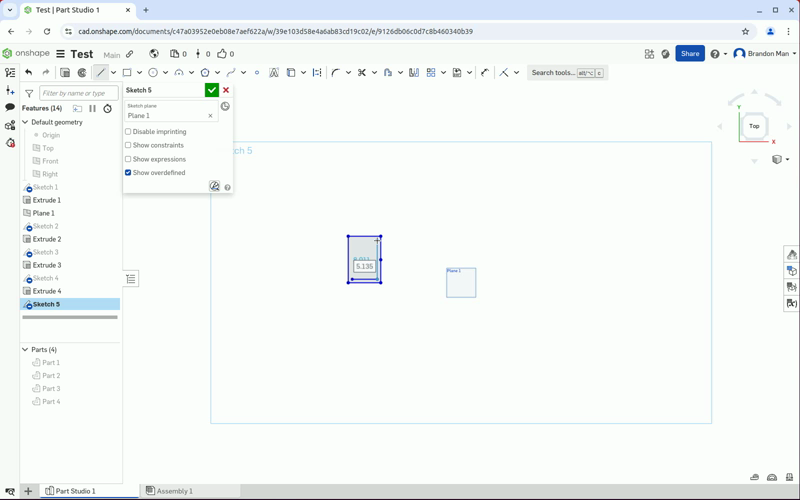
key_up(shift)
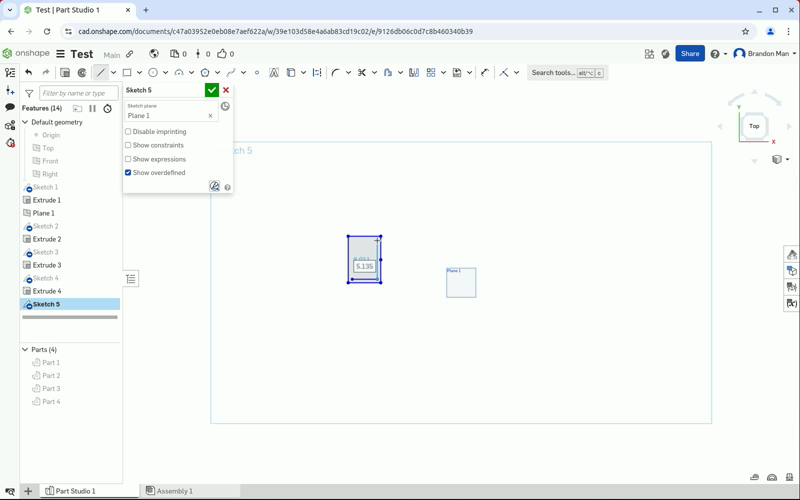
key_down(shift)
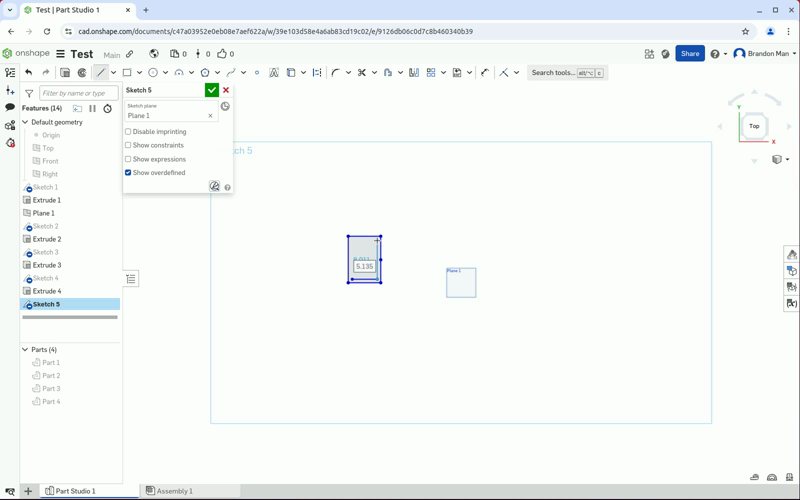
mouse_move(407, 240)
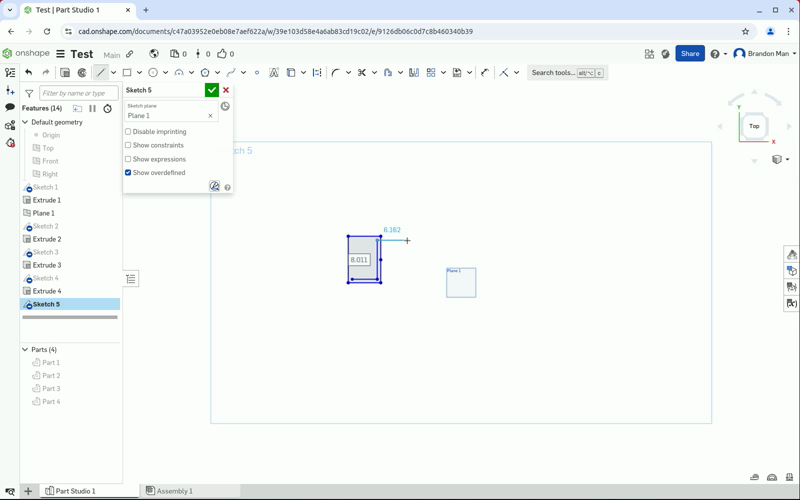
mouse_move(352, 240)
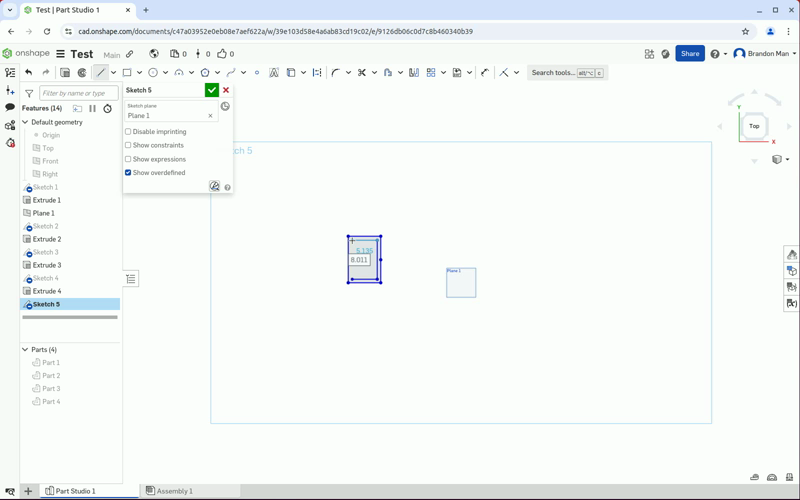
click(352, 240)
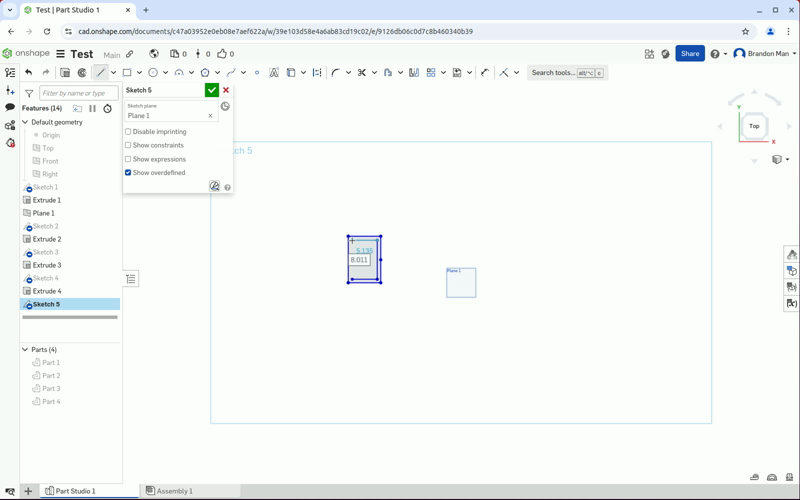
key_up(shift)
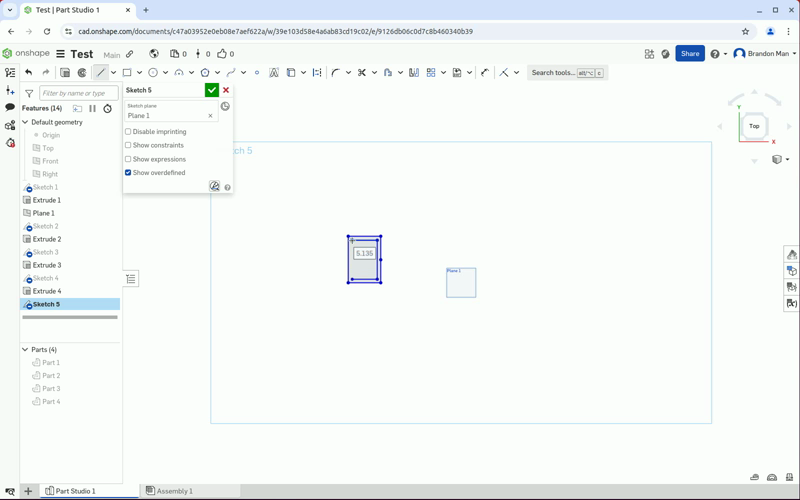
mouse_move(382, 240)
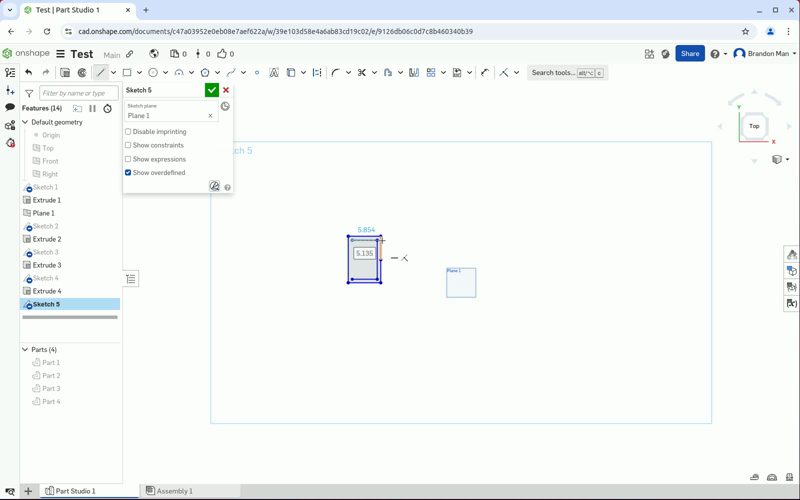
key_down(shift)
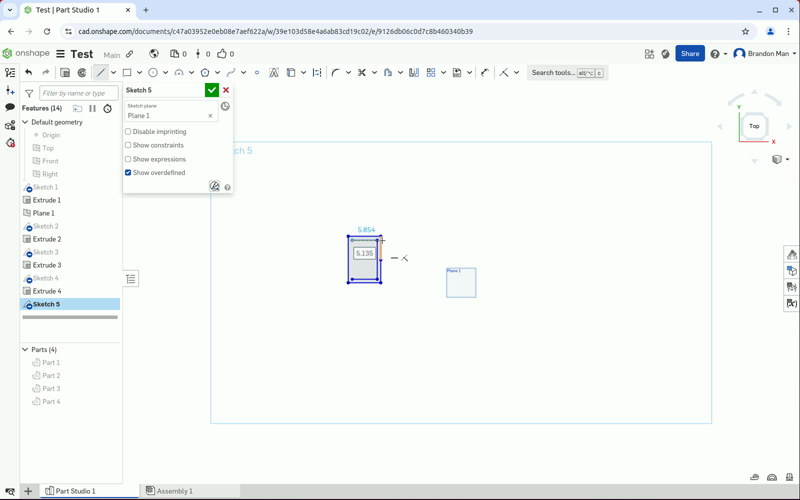
mouse_move(352, 279)
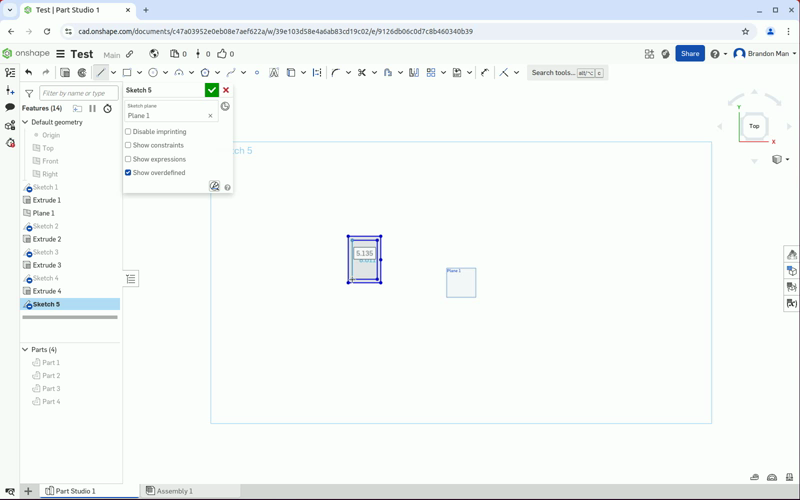
key_up(shift)
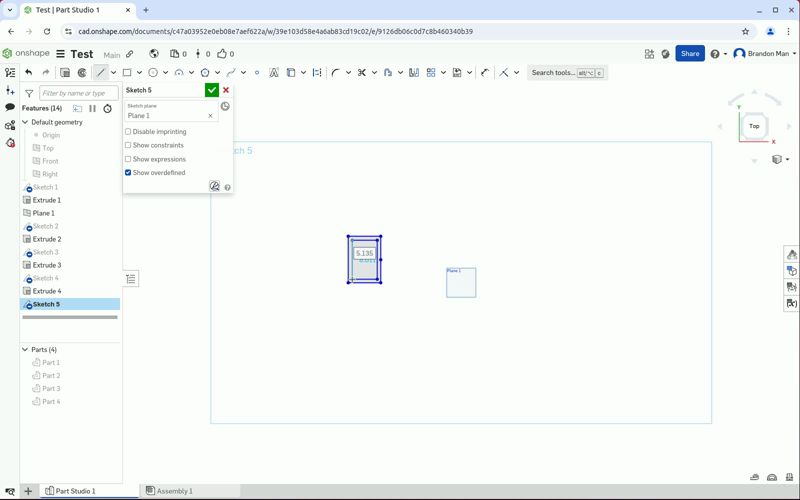
click(352, 279)
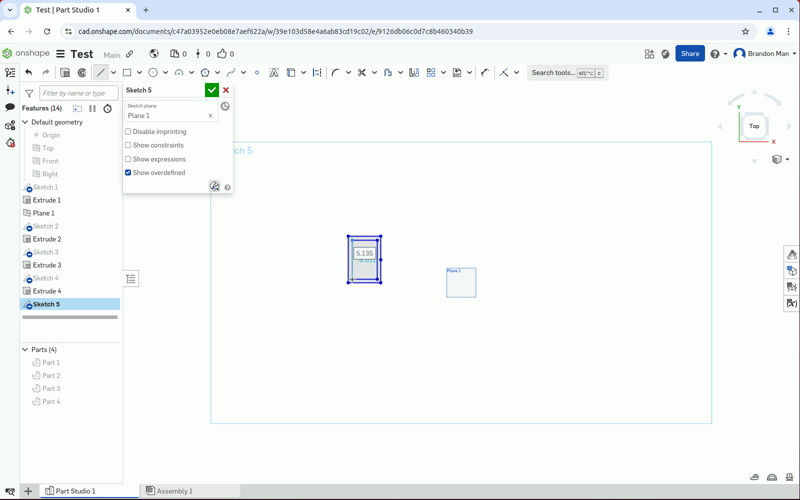
key(esc)
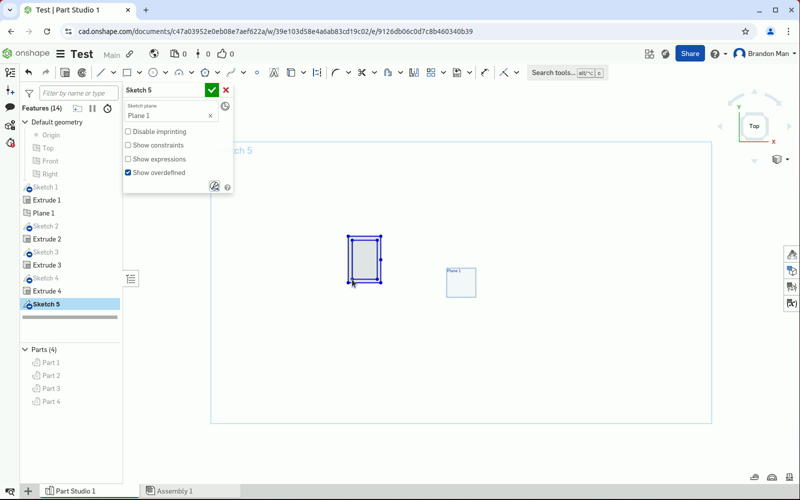
mouse_move(373, 238)
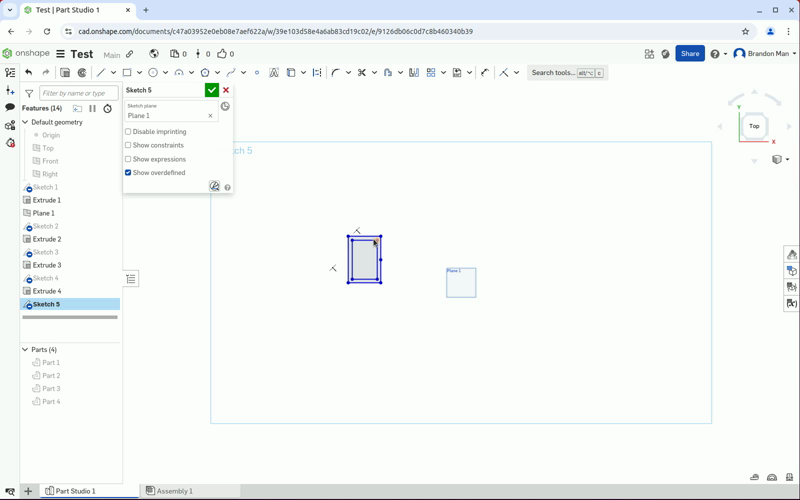
scroll(6)
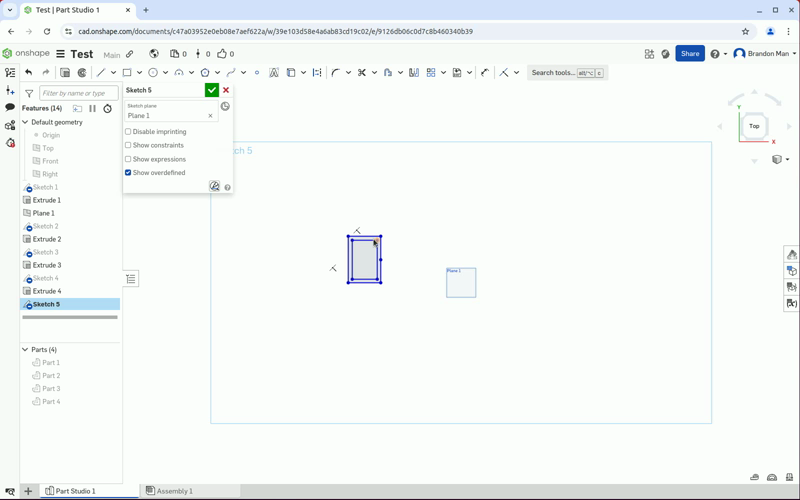
scroll(6)
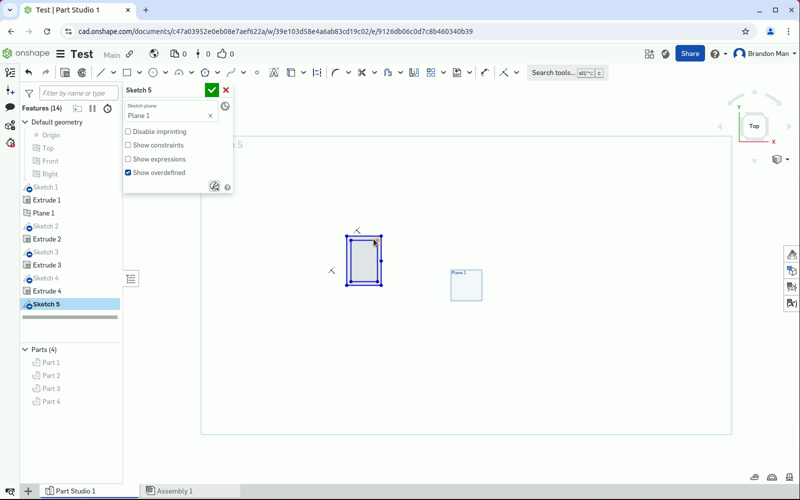
scroll(6)
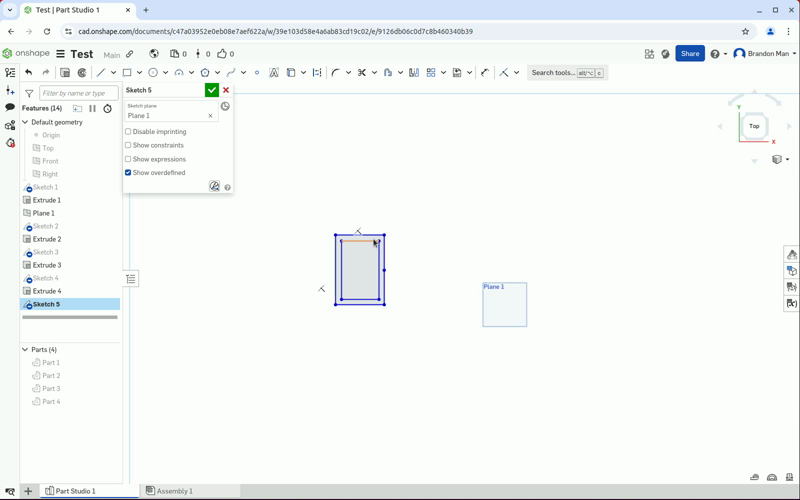
scroll(6)
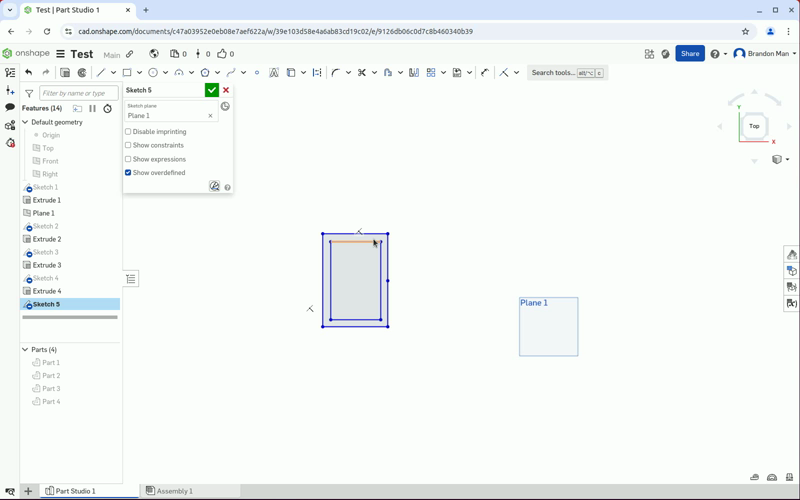
scroll(6)
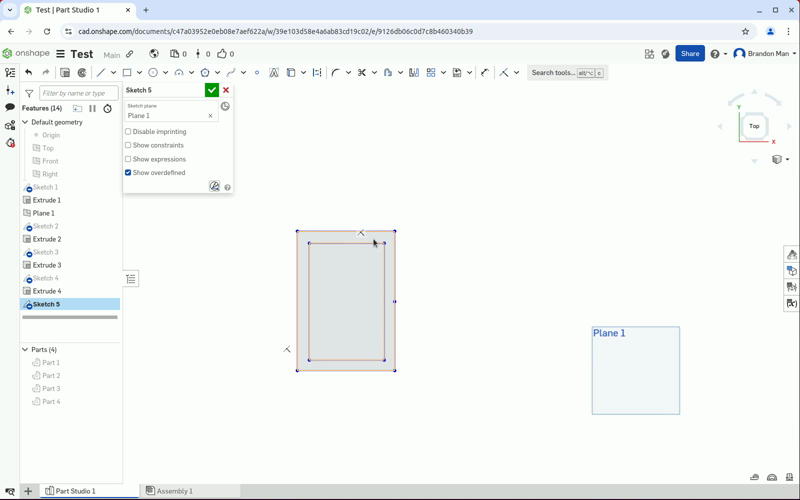
scroll(6)
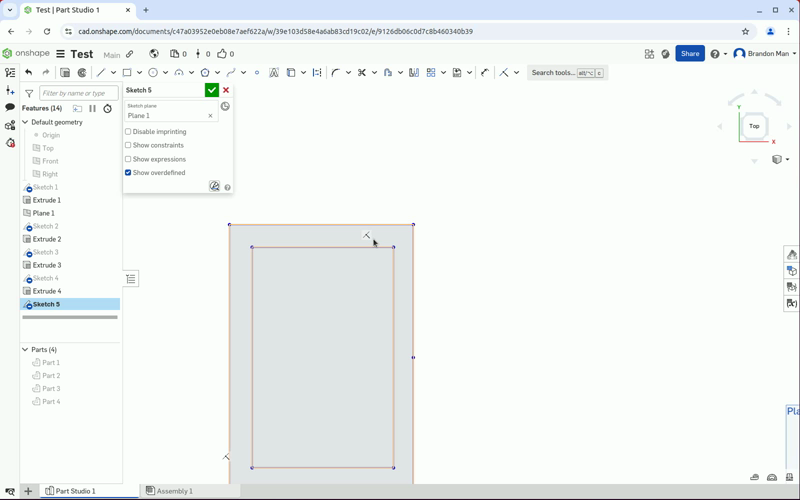
scroll(6)
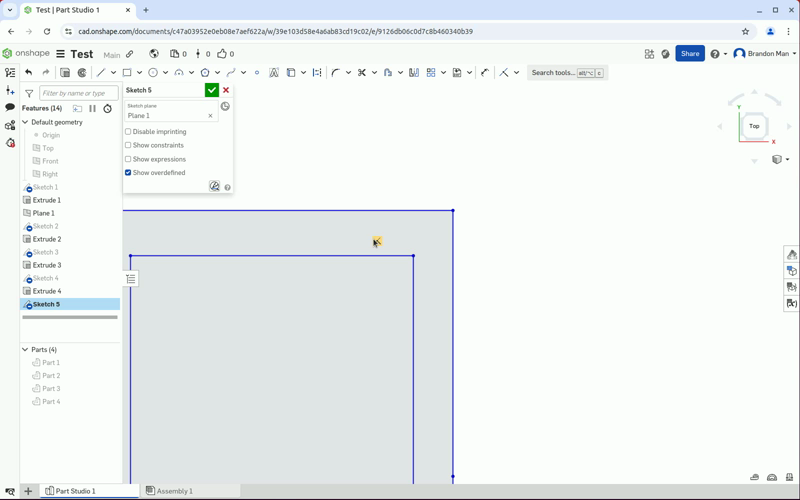
click(373, 238)
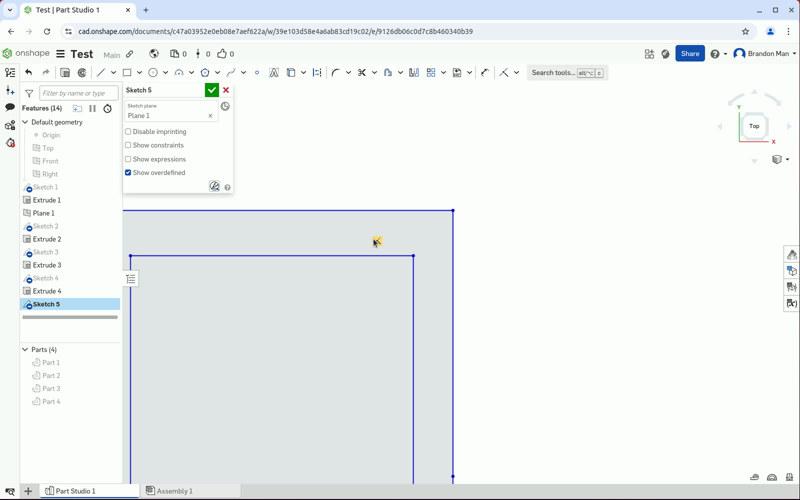
scroll(-6)
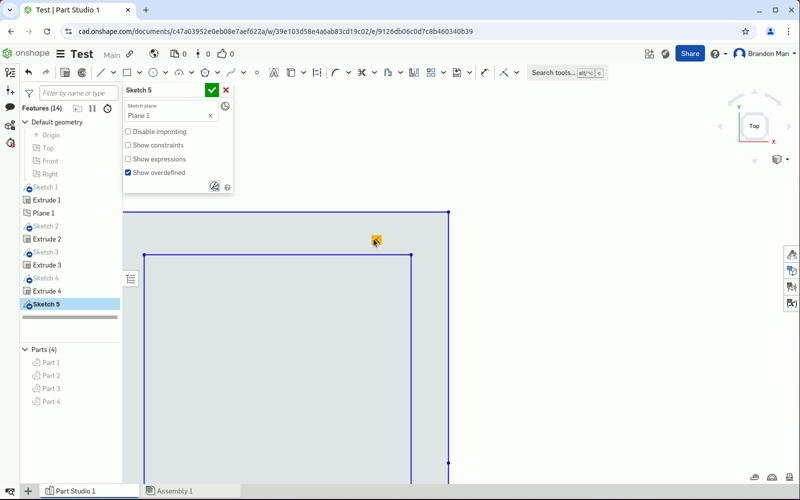
scroll(-6)
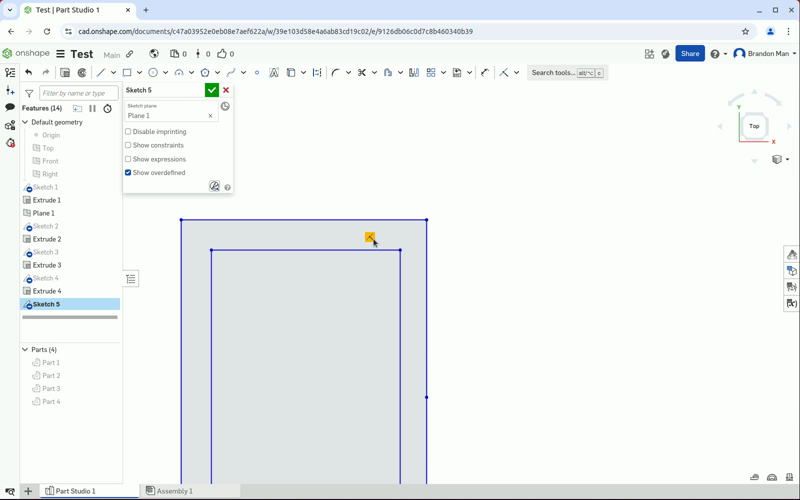
scroll(-6)
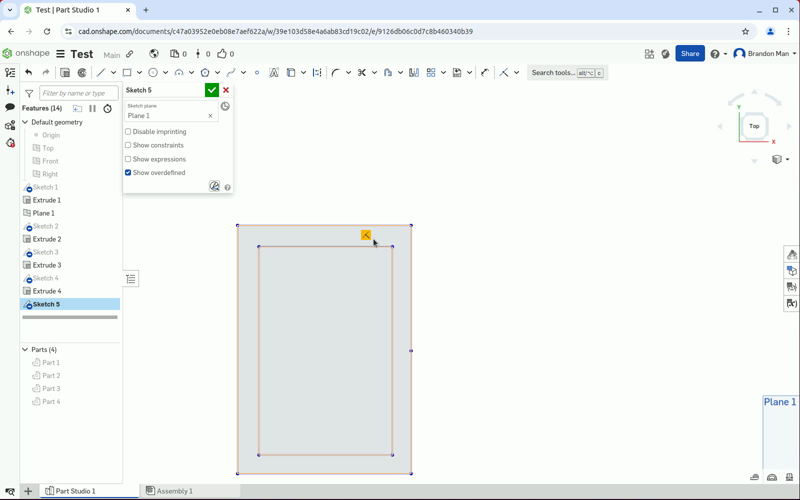
scroll(-6)
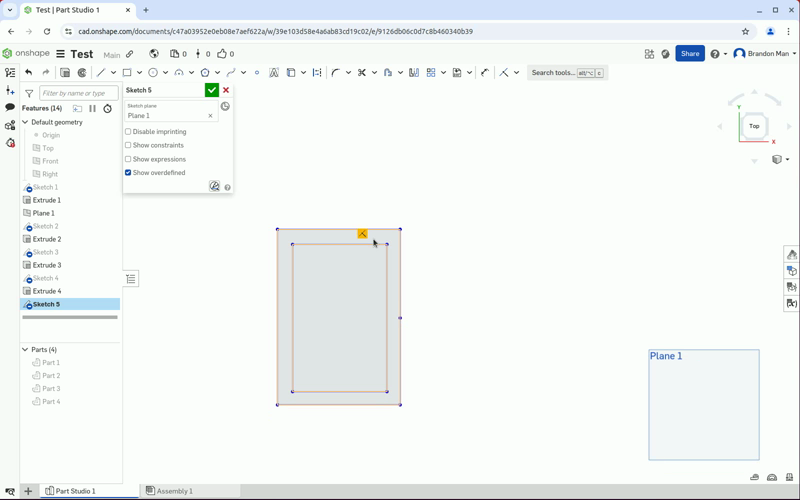
scroll(-6)
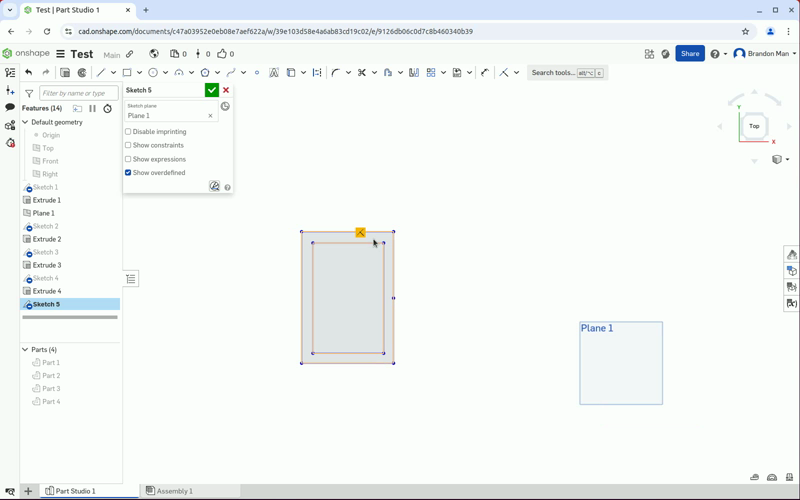
scroll(-6)
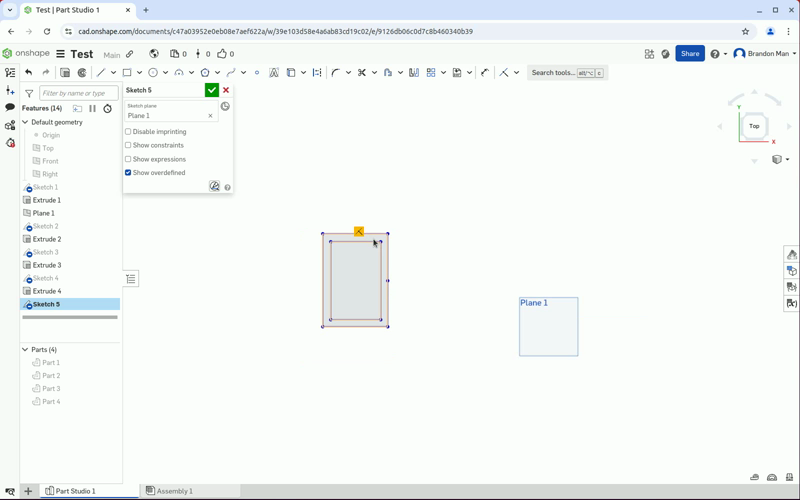
scroll(-6)
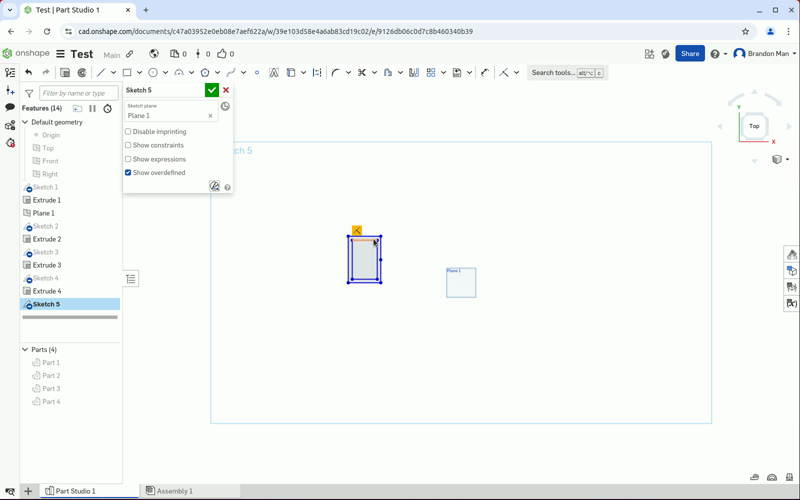
mouse_move(73, 352)
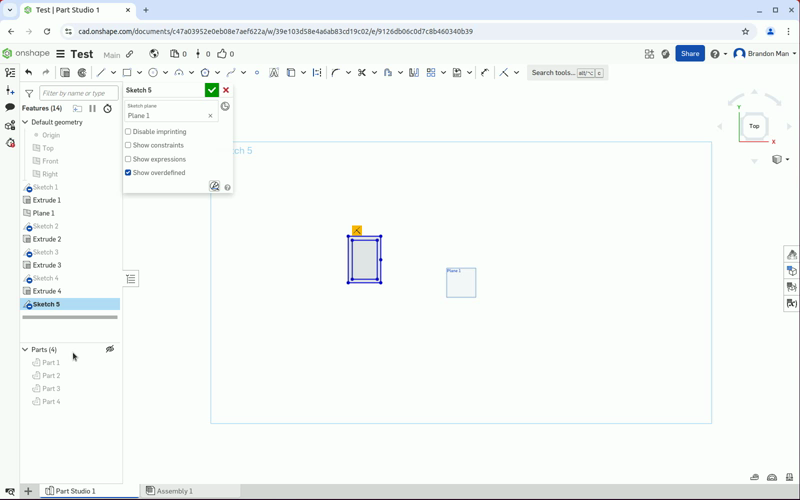
key(shift+y)
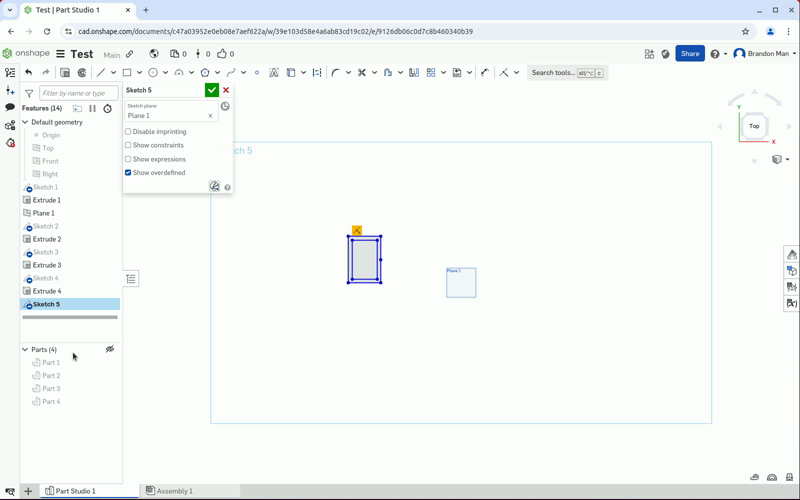
key(shift+e)
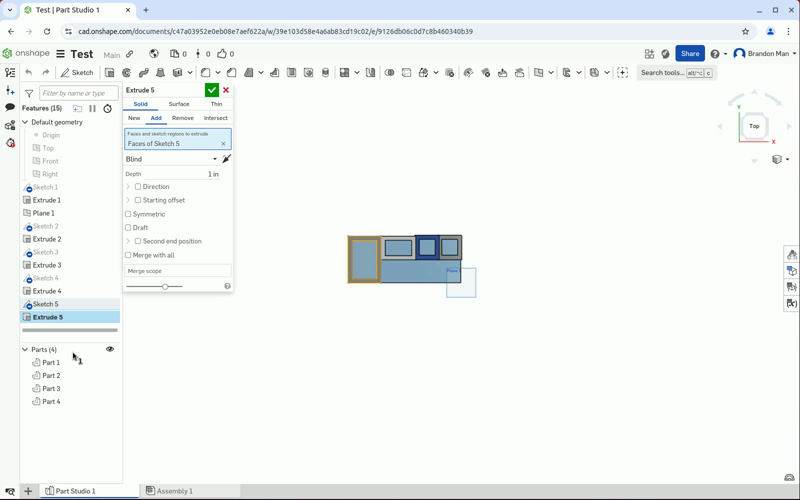
mouse_move(143, 106)
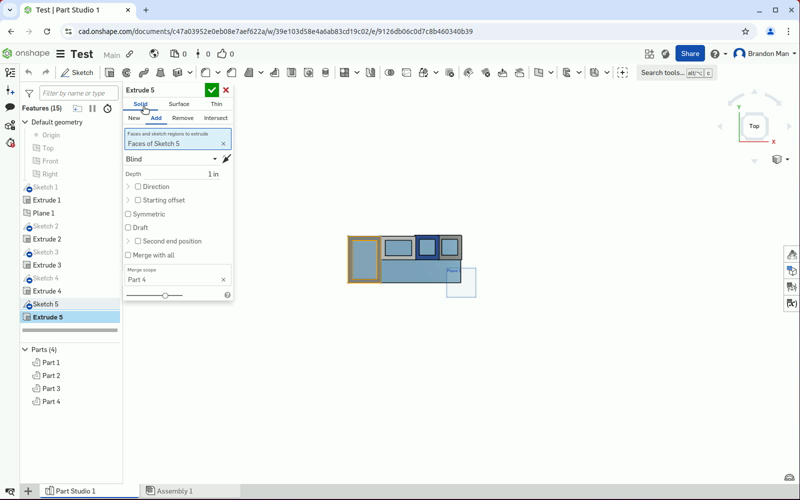
click(143, 106)
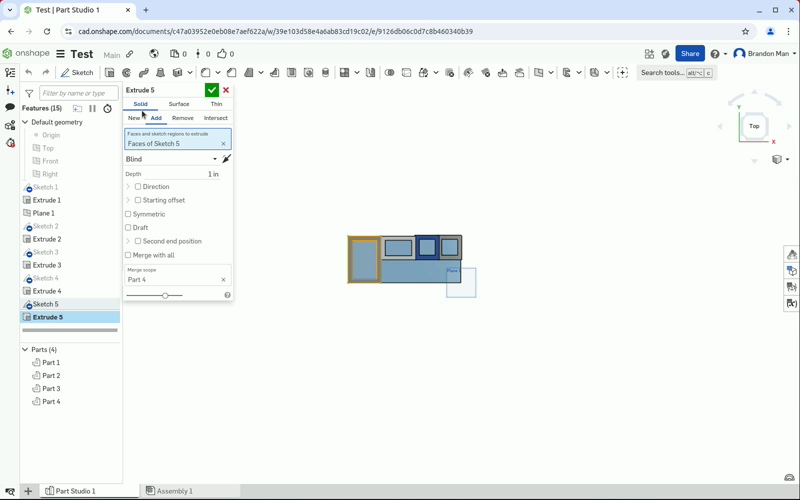
mouse_move(137, 120)
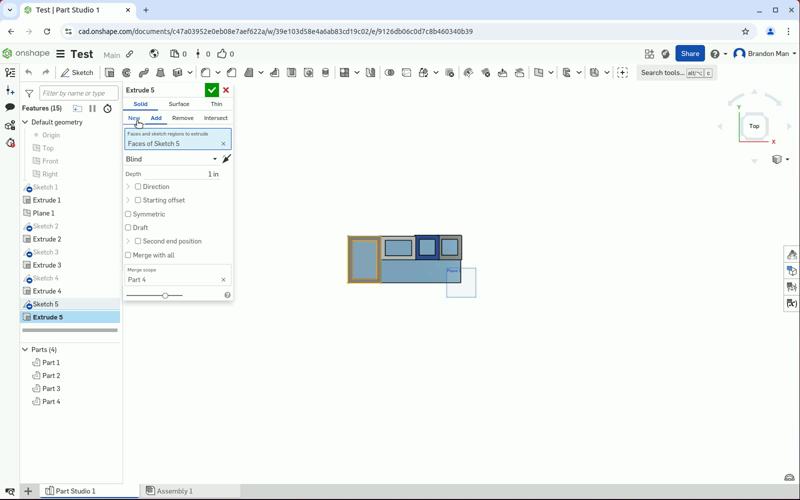
click(137, 120)
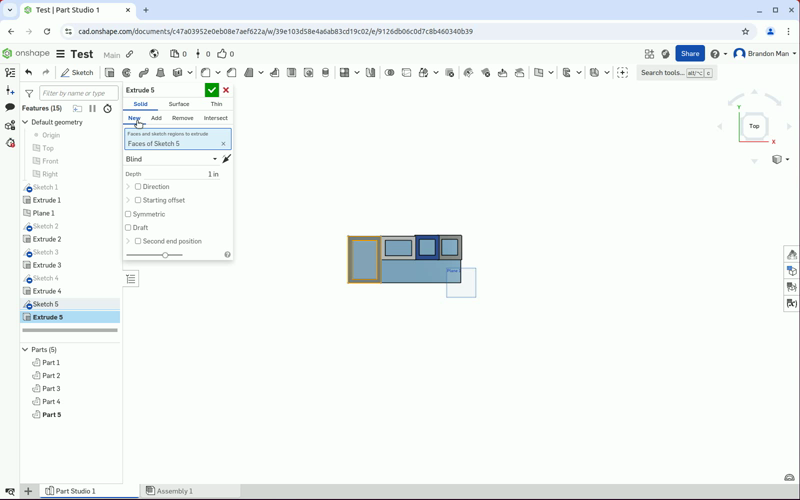
key(tab, 4)
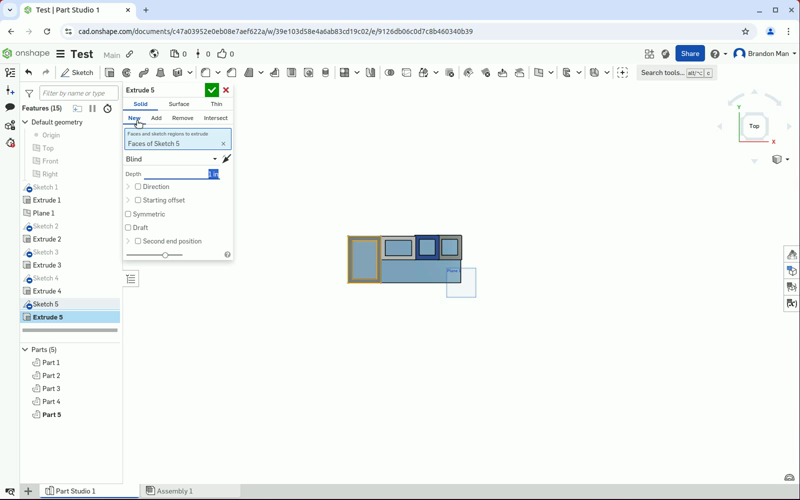
text(7.943)
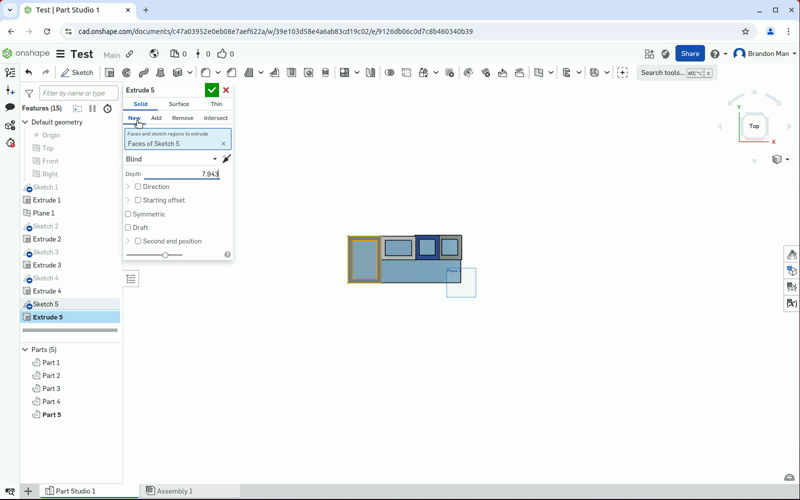
key(enter)
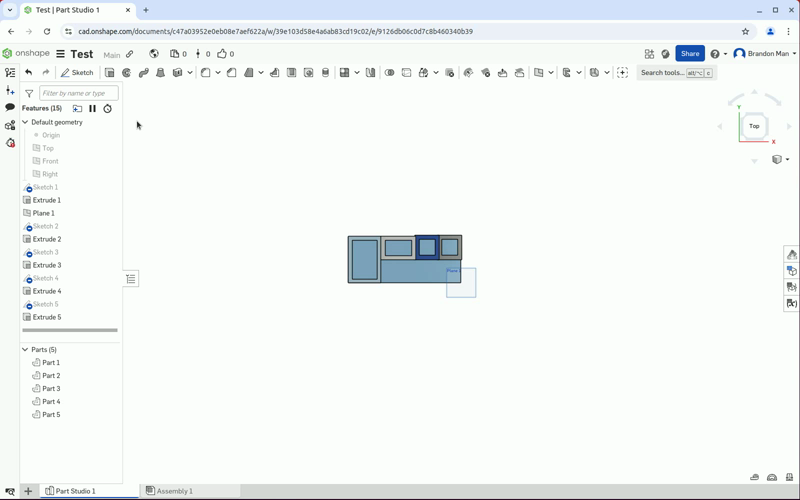
key(shift+h)
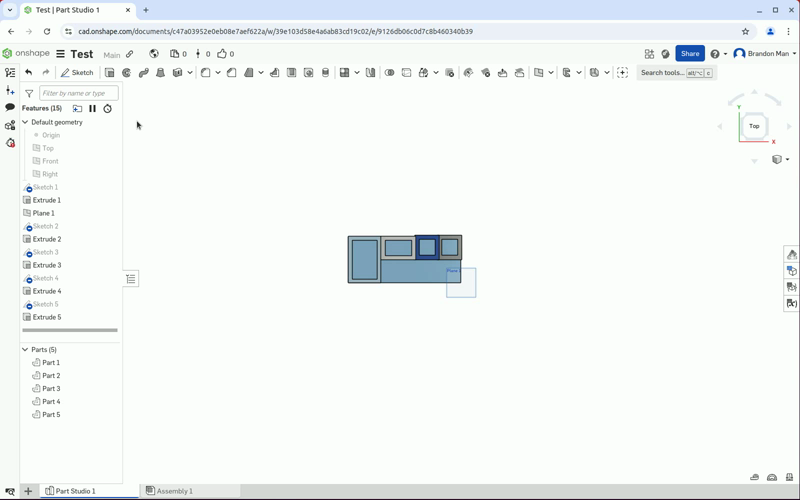
key(shift+h)
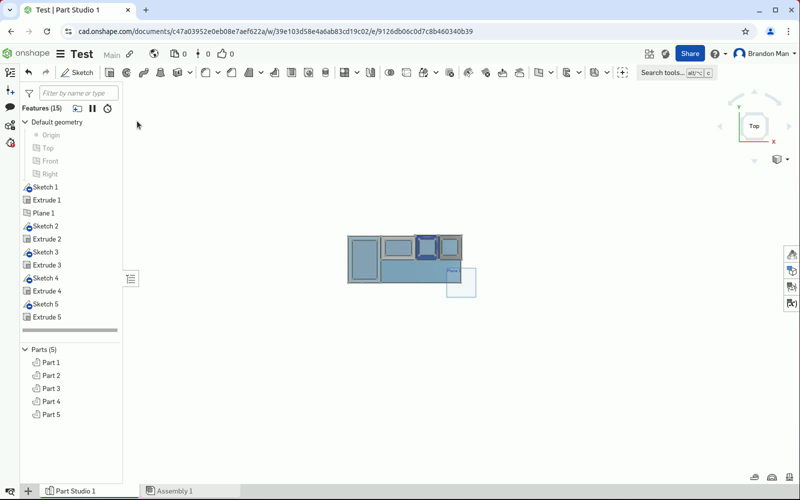
key(shift+7)
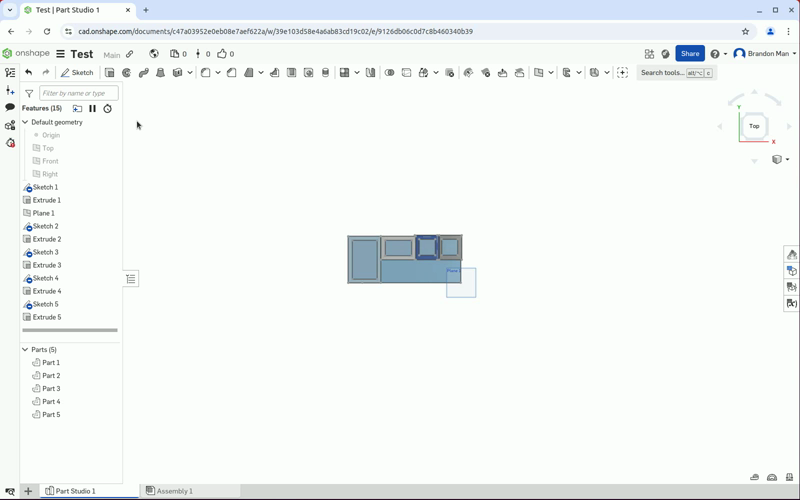
key(up, 3)
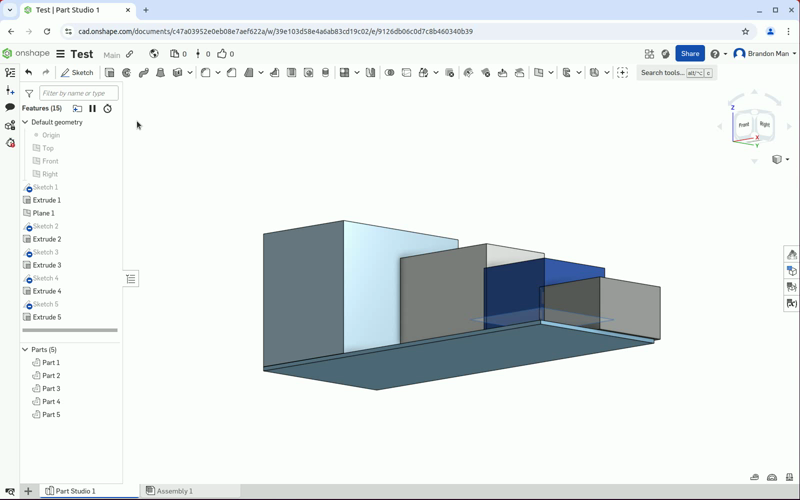
key(left, 3)
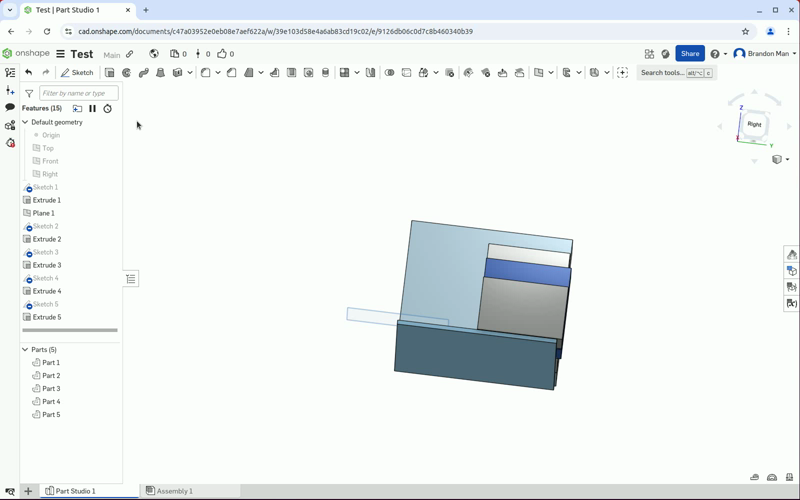
key(right, 3)
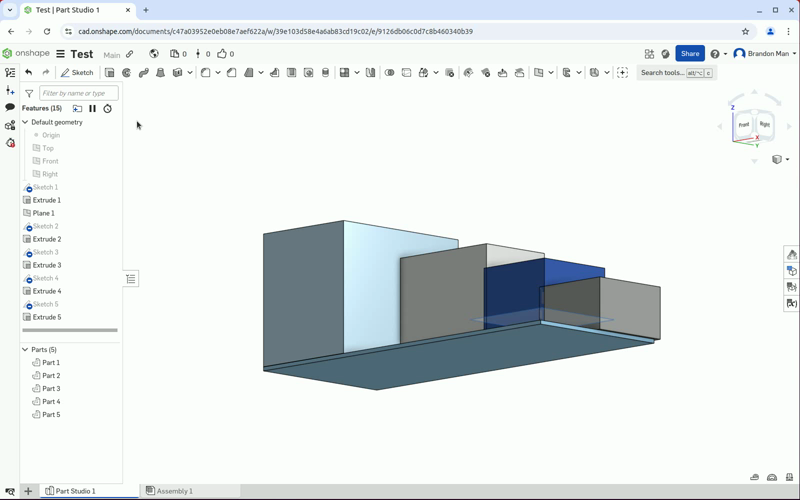
key(down, 3)
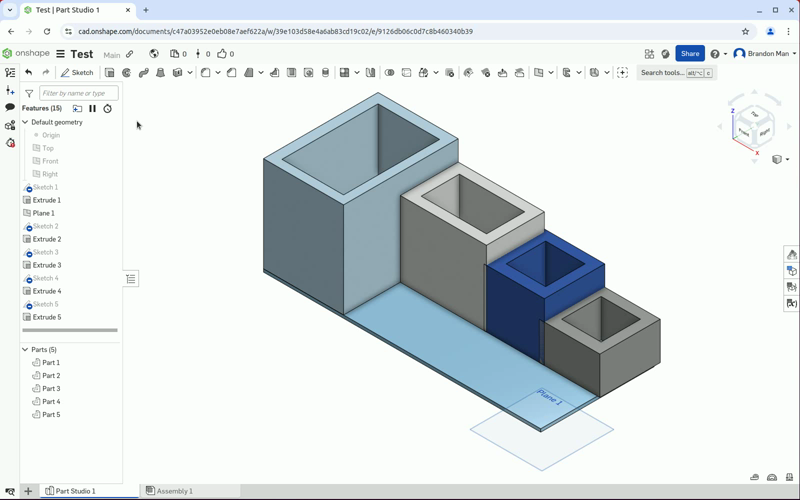
mouse_move(73, 189)
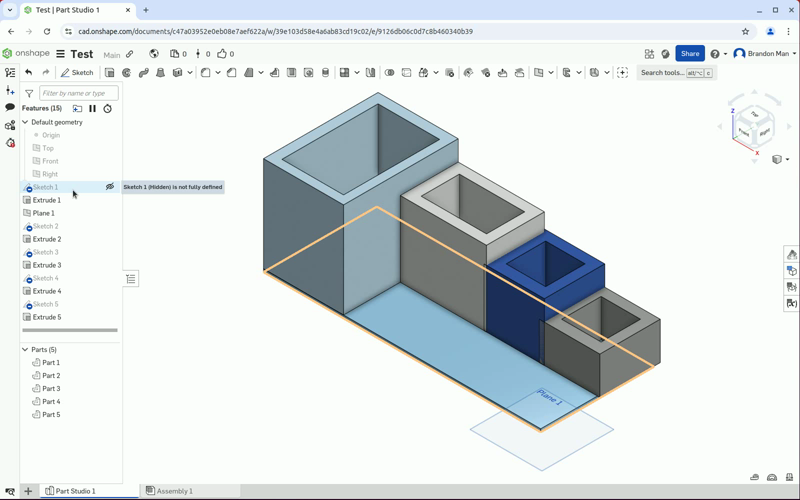
click(73, 189)